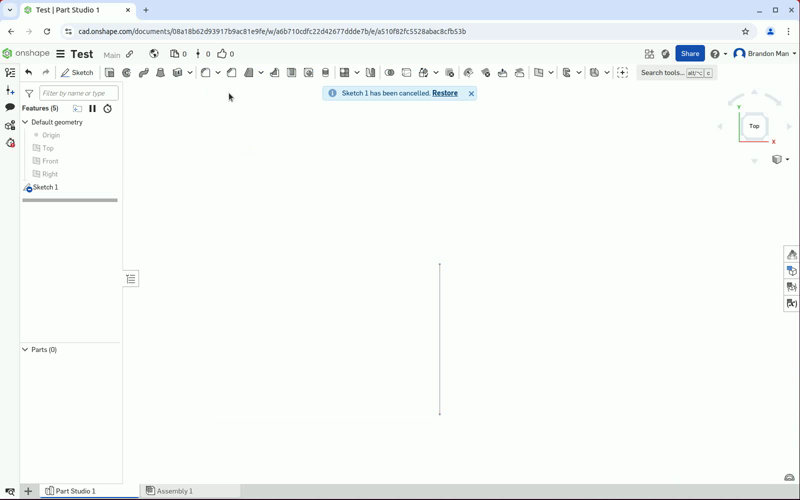
key(shift+h)
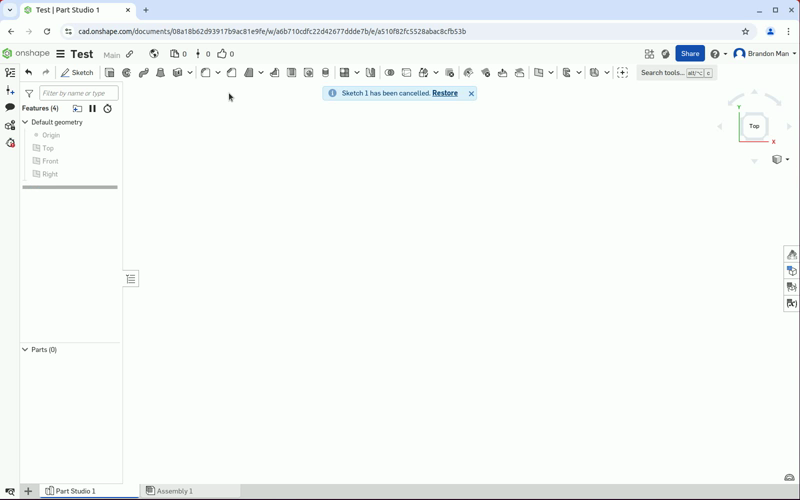
key(shift+s)
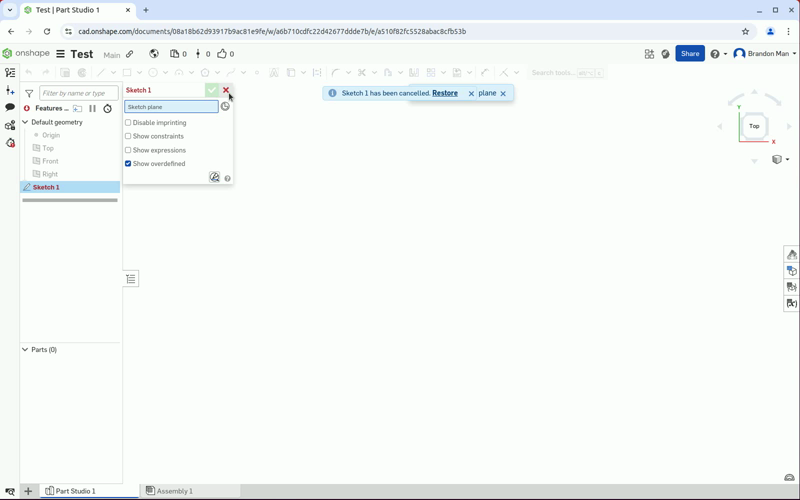
mouse_move(73, 150)
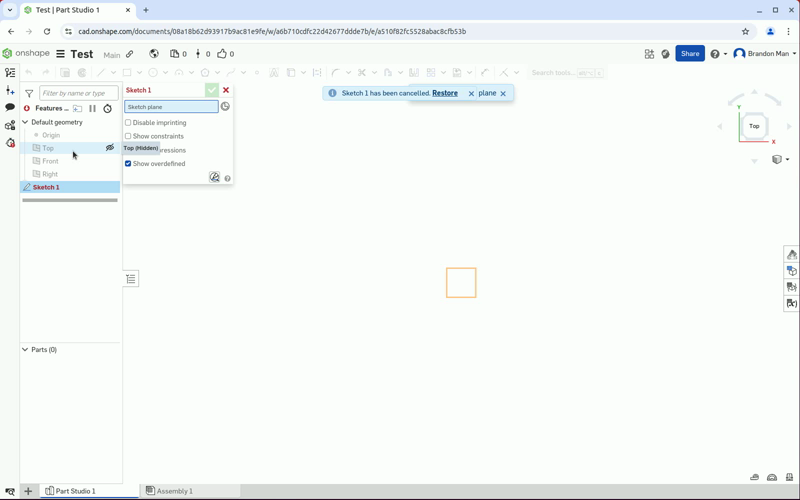
click(73, 150)
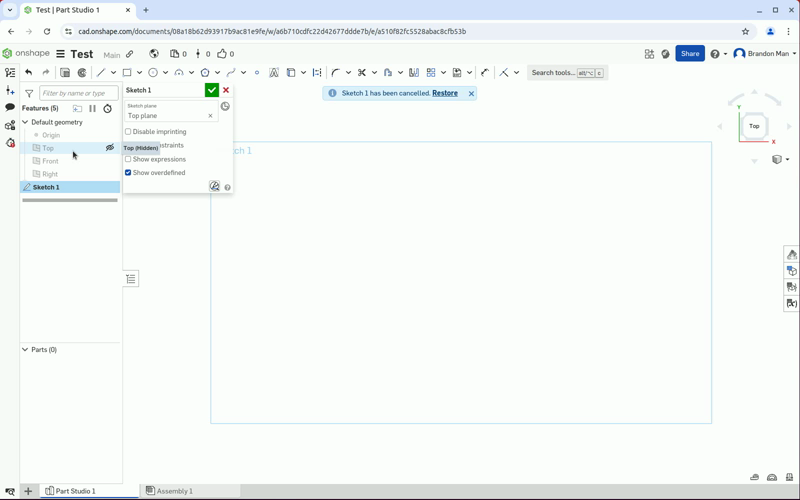
mouse_move(73, 352)
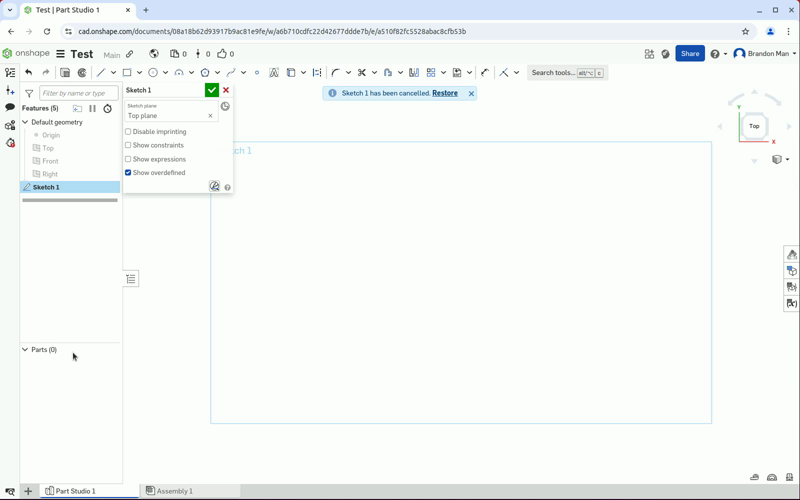
key(y)
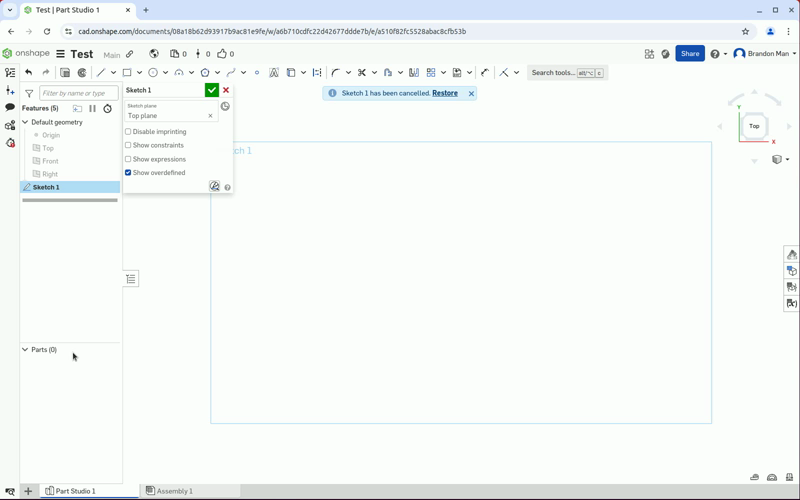
key(l)
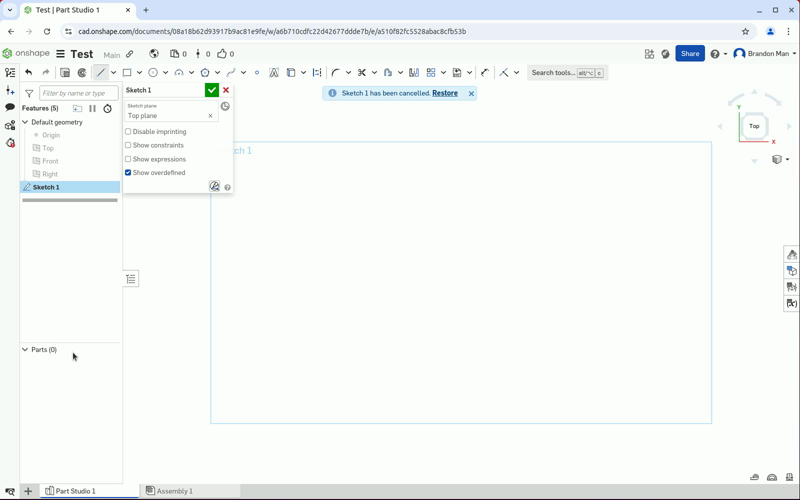
key_down(shift)
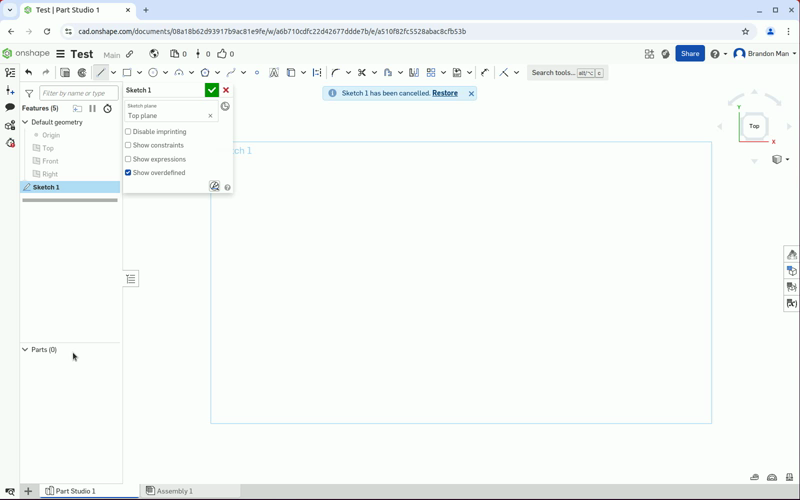
mouse_move(432, 298)
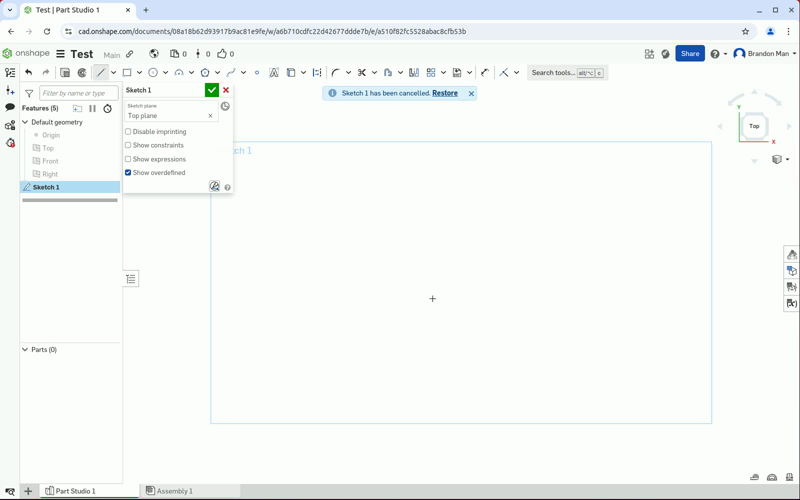
click(432, 298)
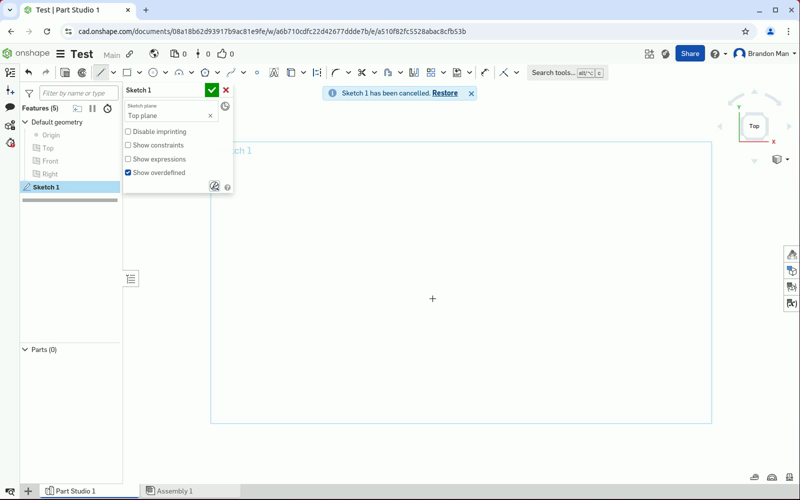
key_up(shift)
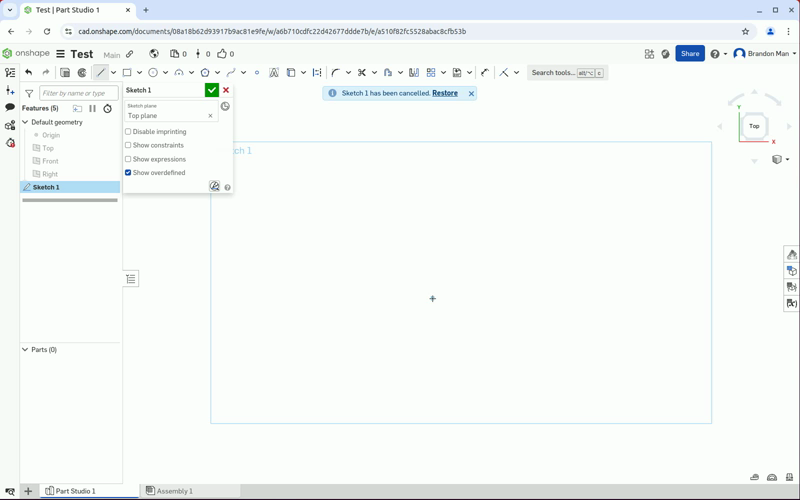
key_down(shift)
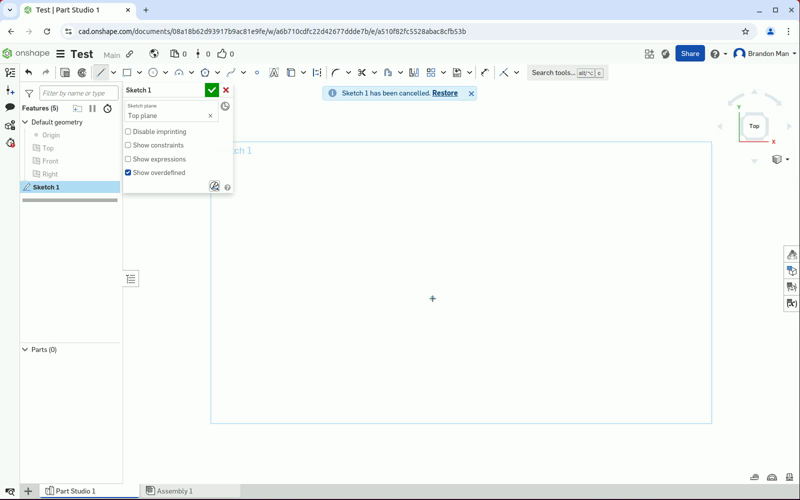
mouse_move(526, 298)
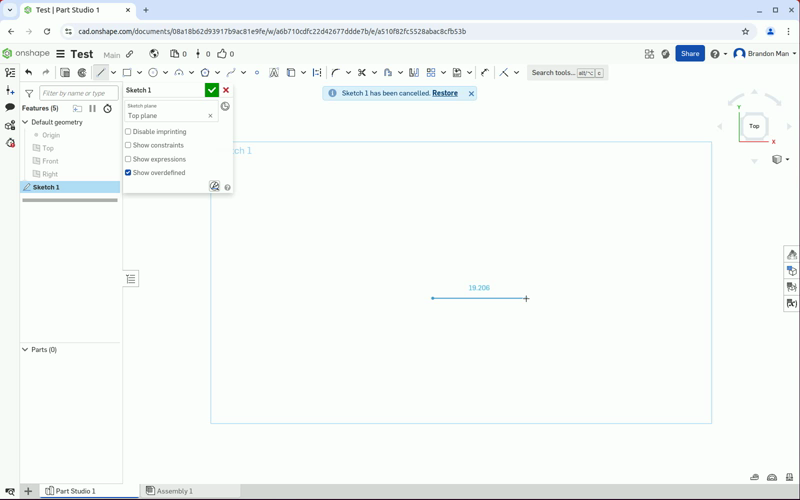
click(526, 298)
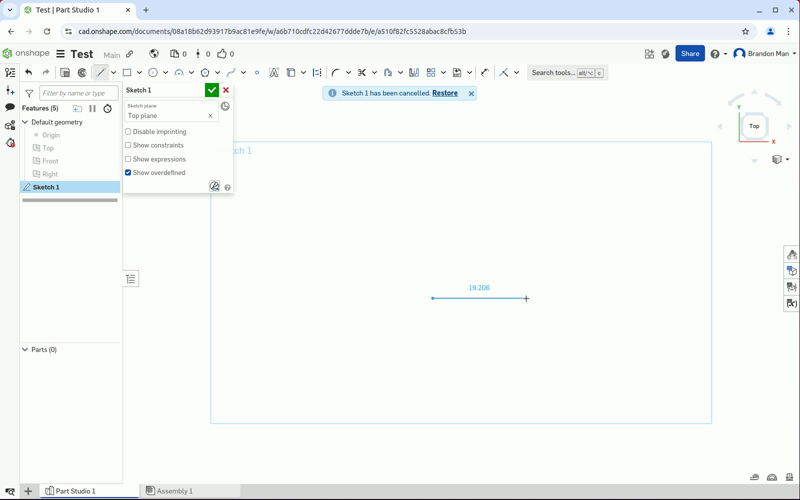
key_up(shift)
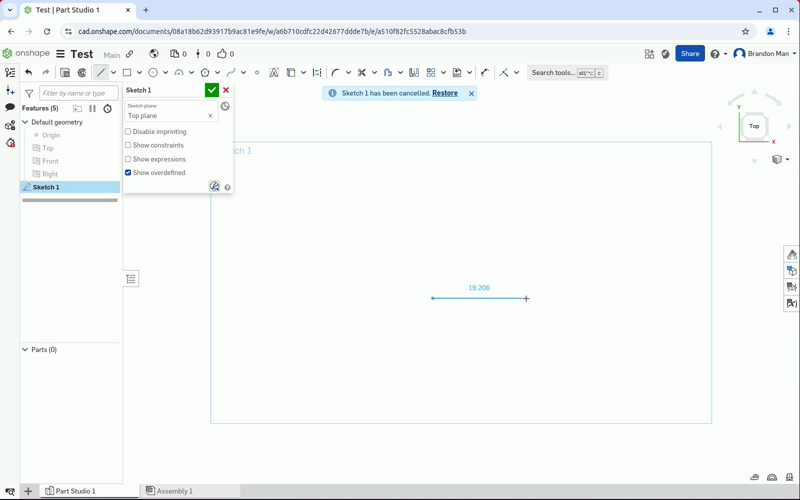
key_down(shift)
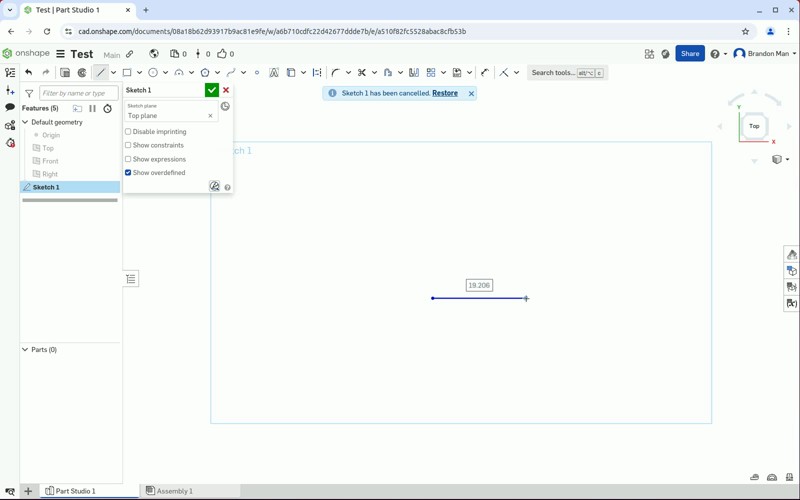
mouse_move(556, 298)
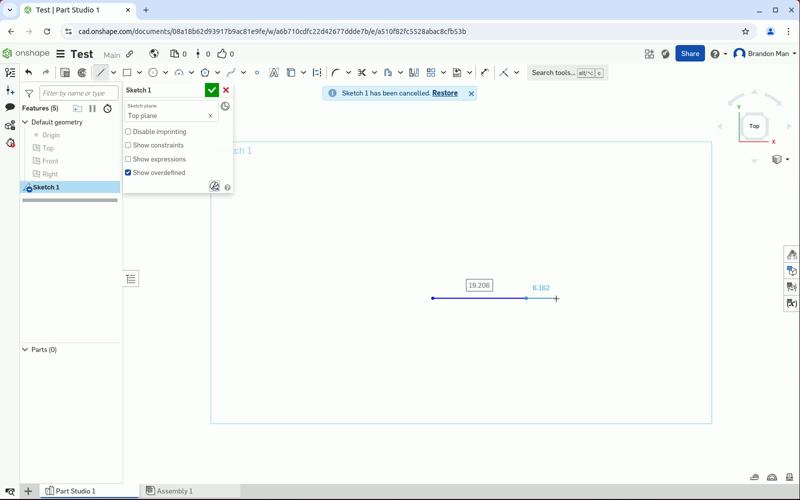
mouse_move(543, 287)
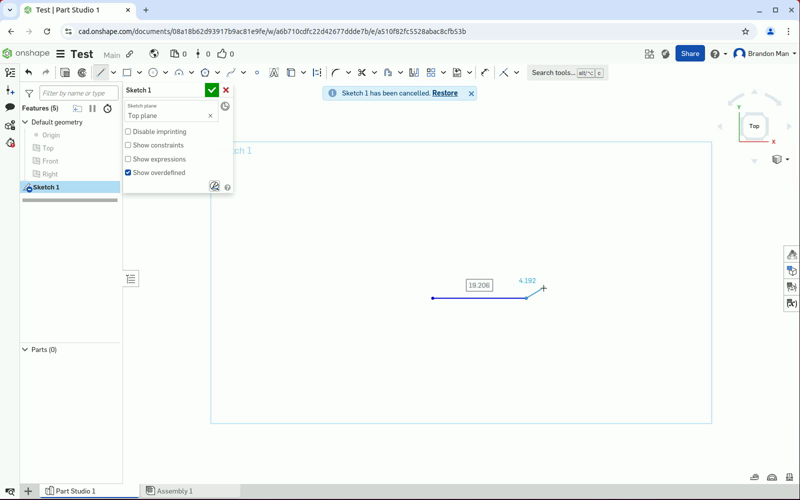
click(543, 287)
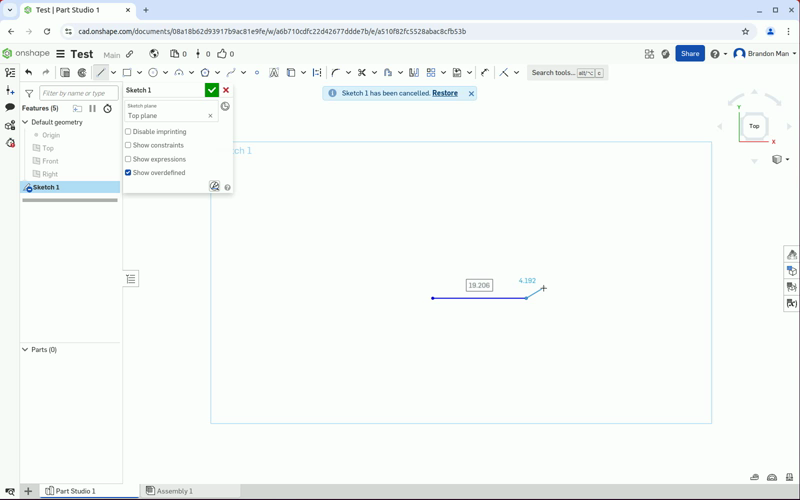
key_up(shift)
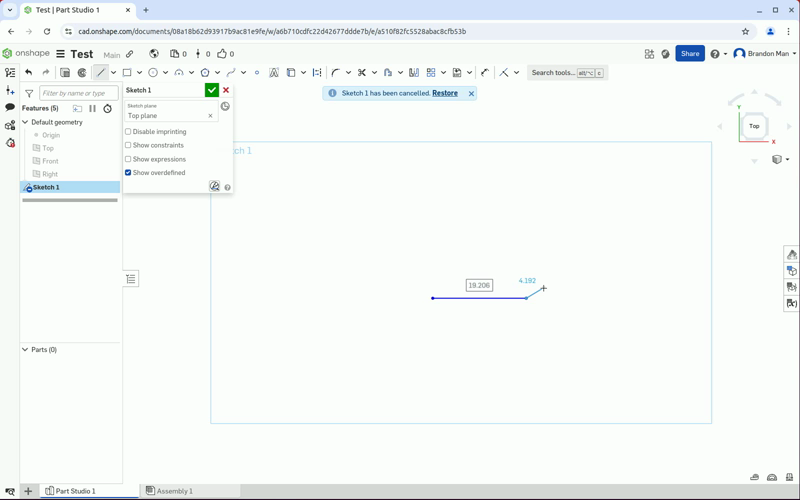
key_down(shift)
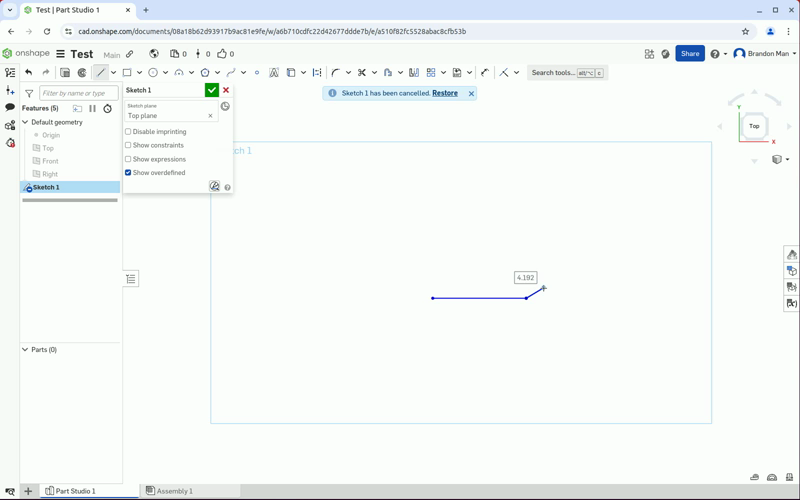
mouse_move(573, 287)
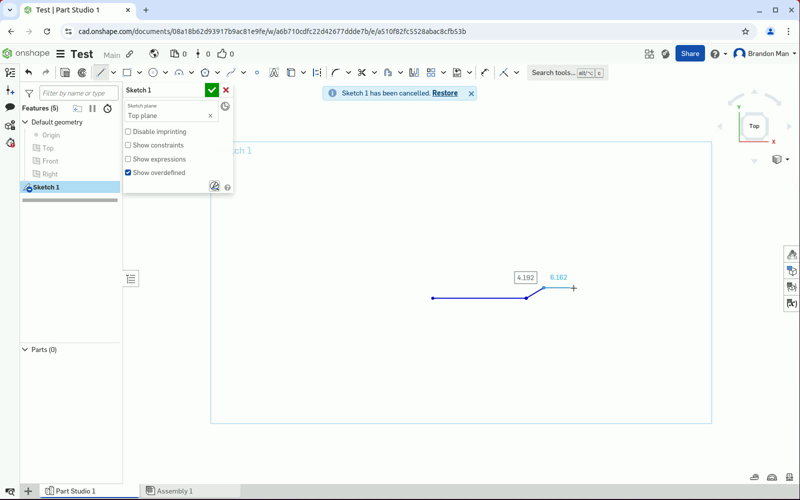
mouse_move(543, 253)
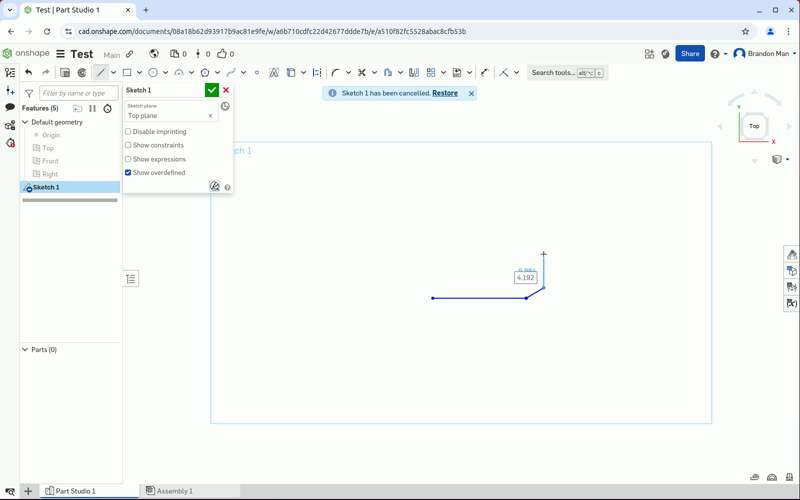
click(543, 253)
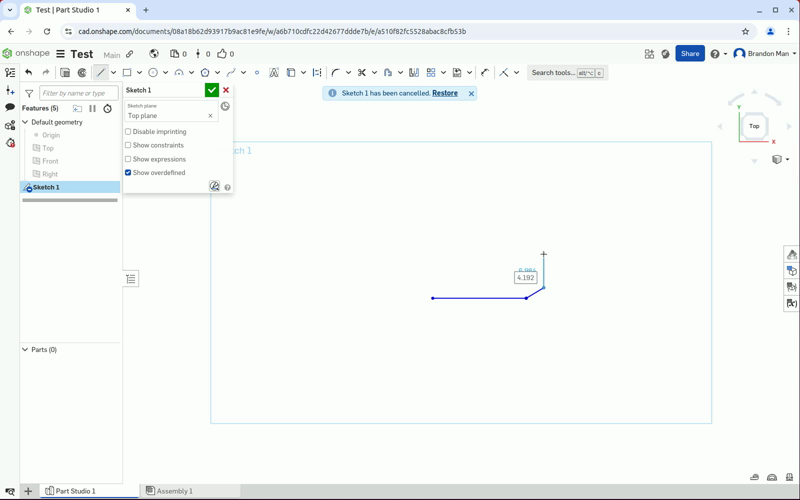
key_up(shift)
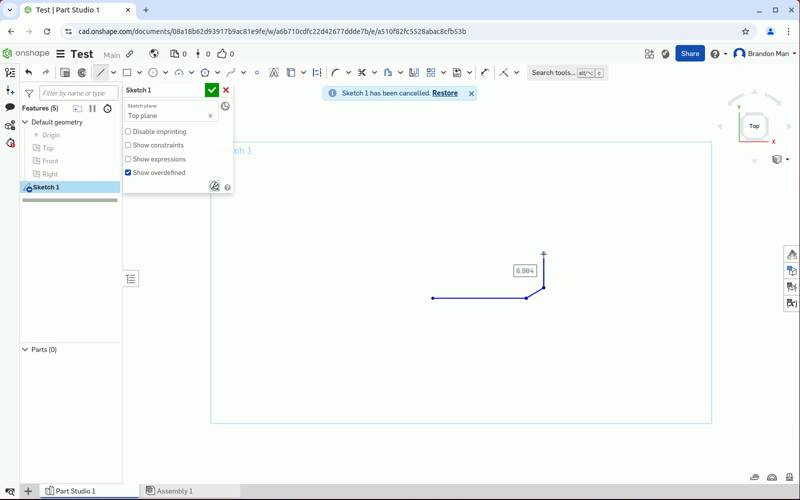
key_down(shift)
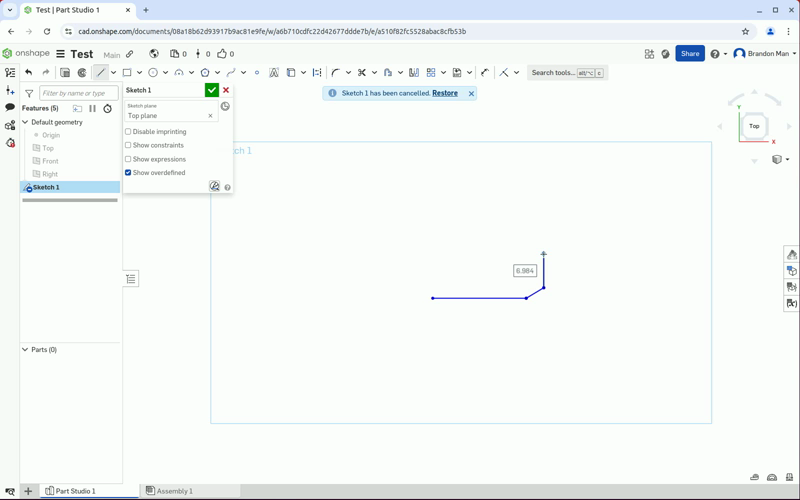
mouse_move(573, 253)
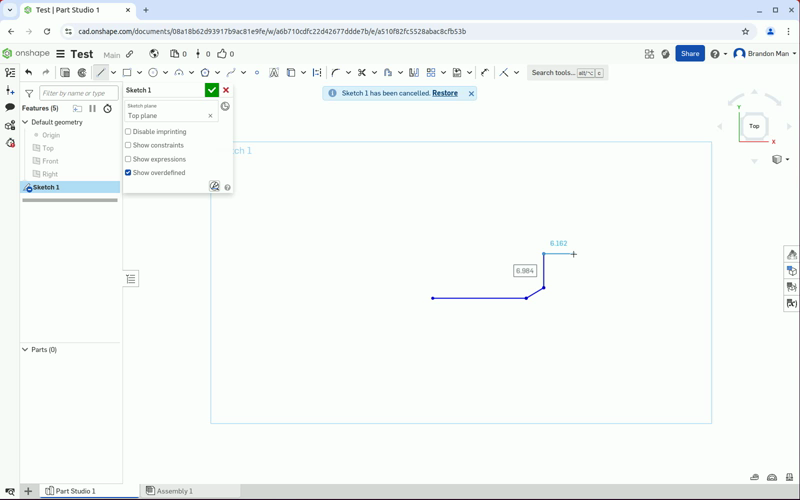
mouse_move(526, 243)
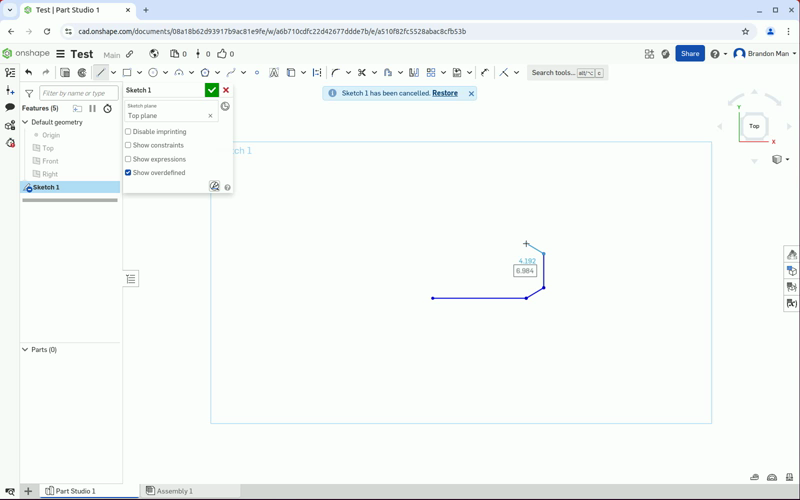
click(526, 243)
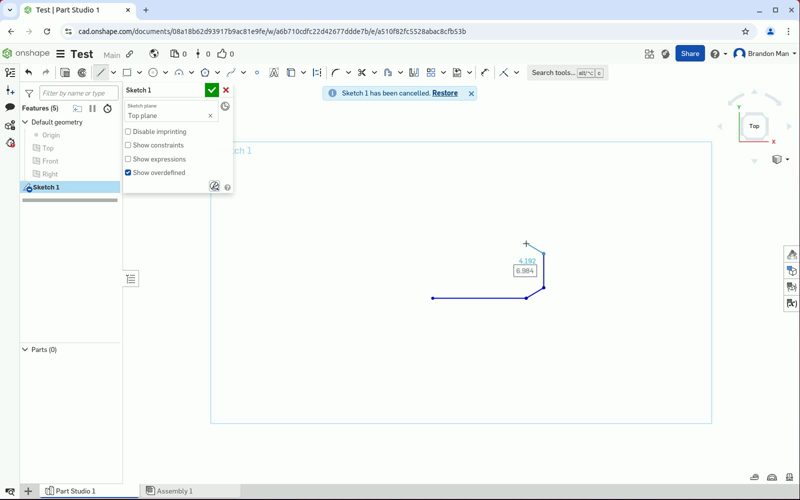
key_up(shift)
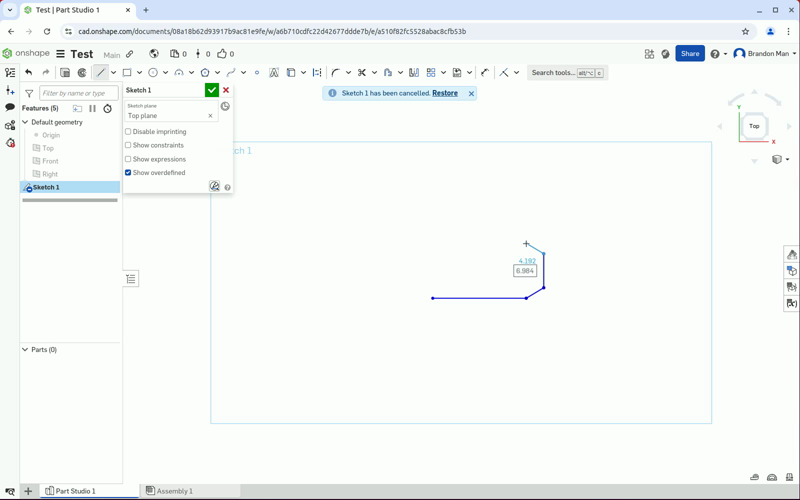
key_down(shift)
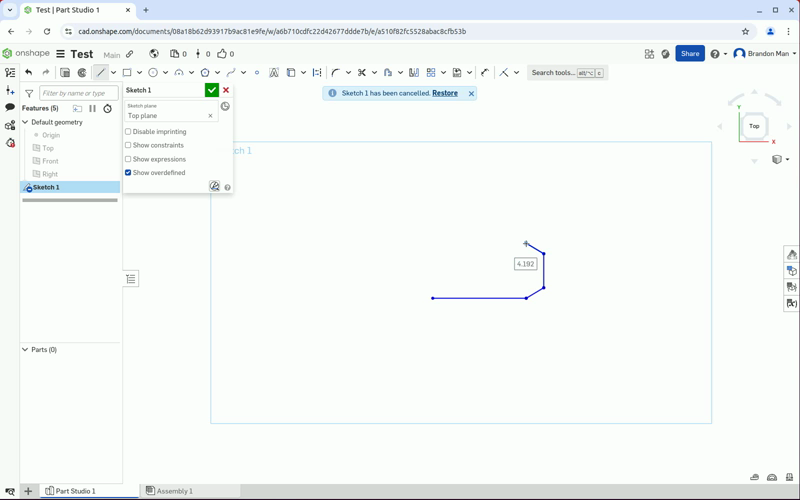
mouse_move(432, 243)
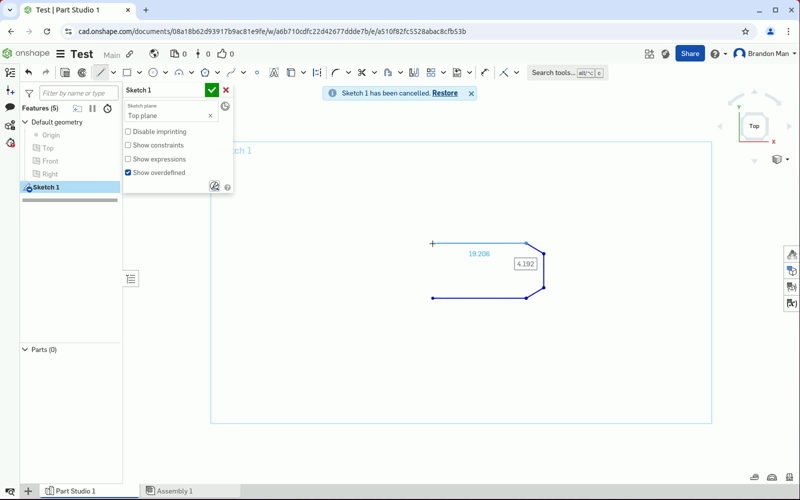
click(432, 243)
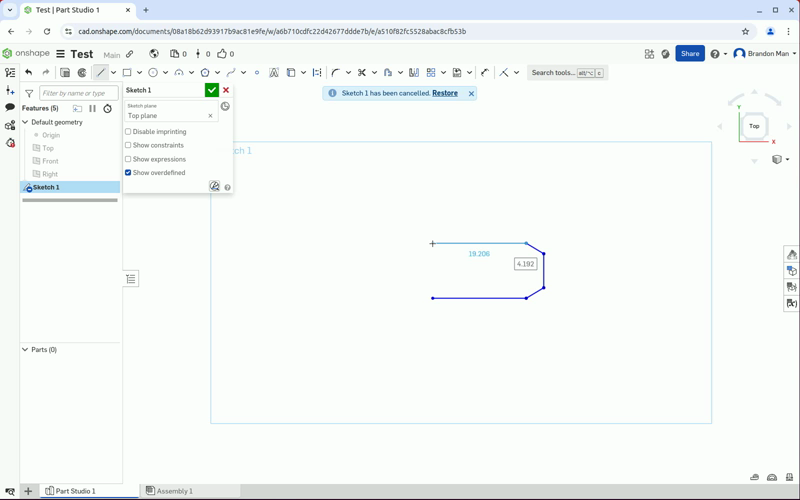
key_up(shift)
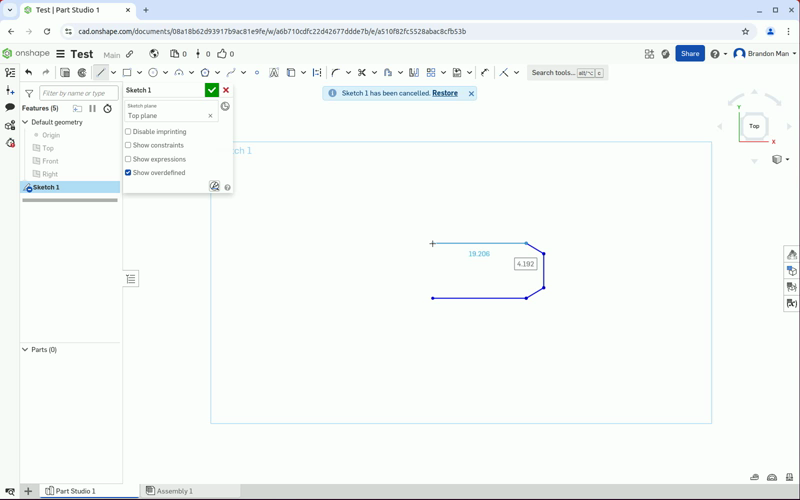
key_down(shift)
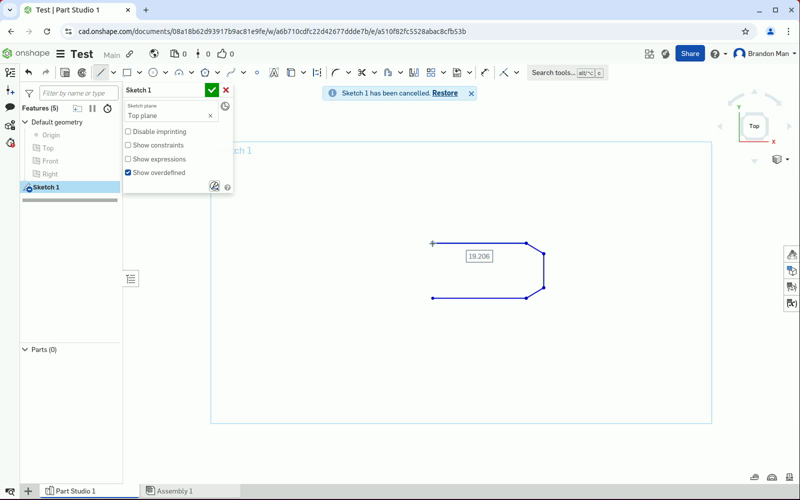
mouse_move(462, 243)
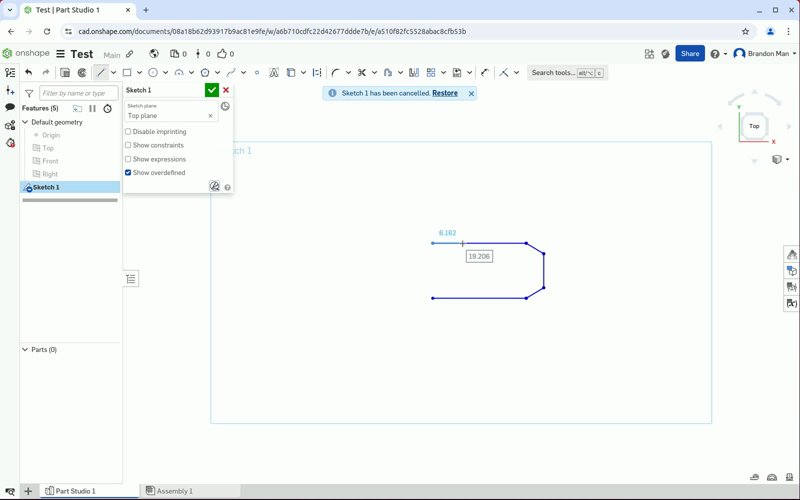
mouse_move(432, 251)
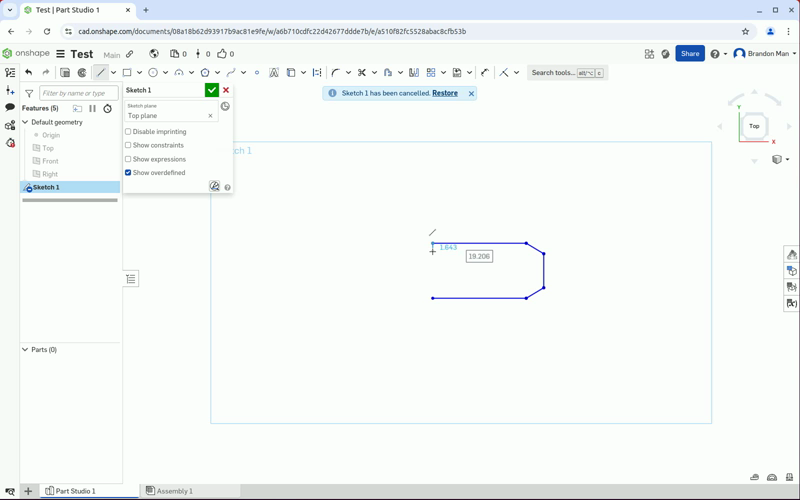
click(432, 251)
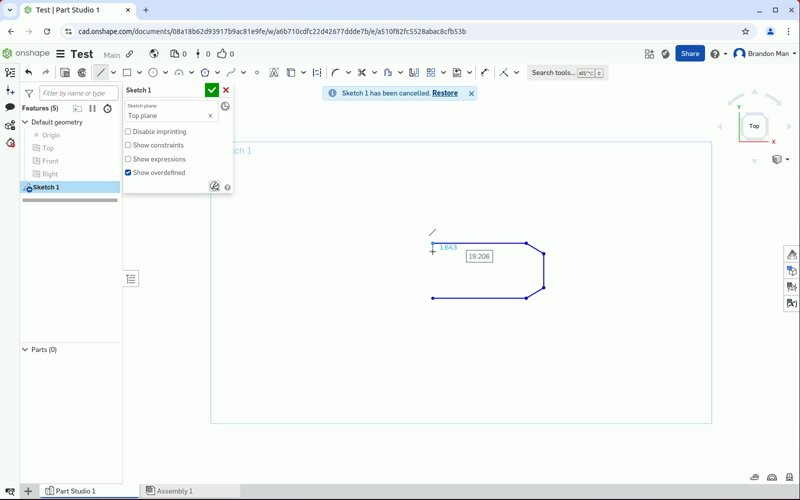
key_up(shift)
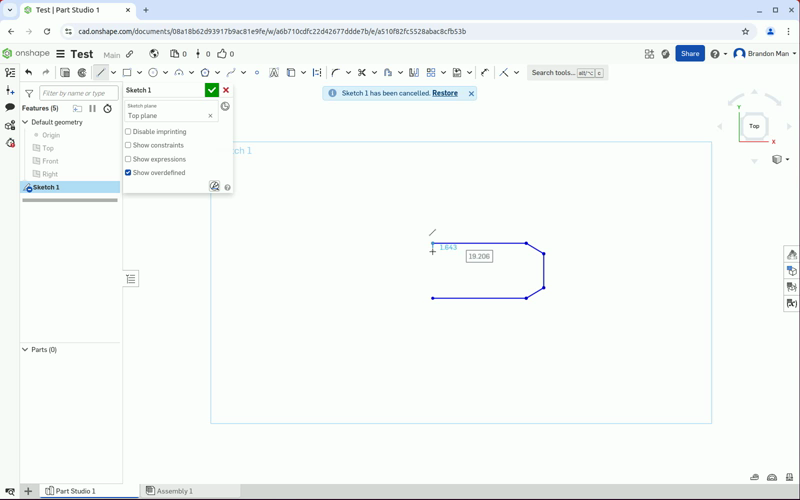
key_down(shift)
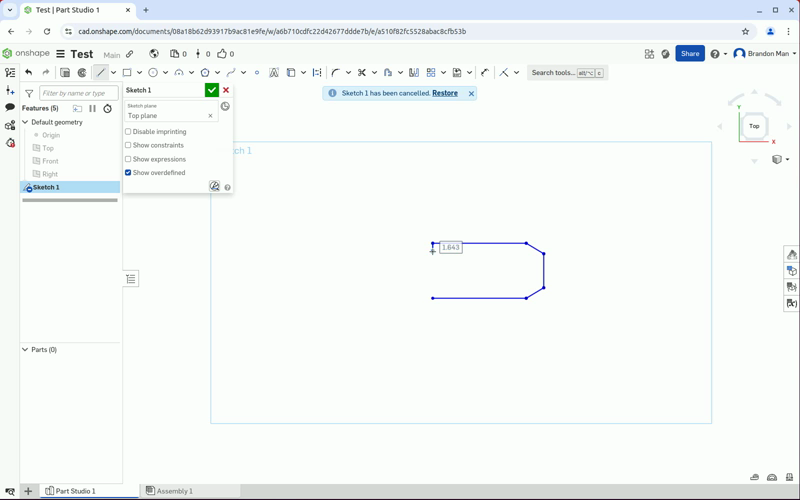
mouse_move(462, 251)
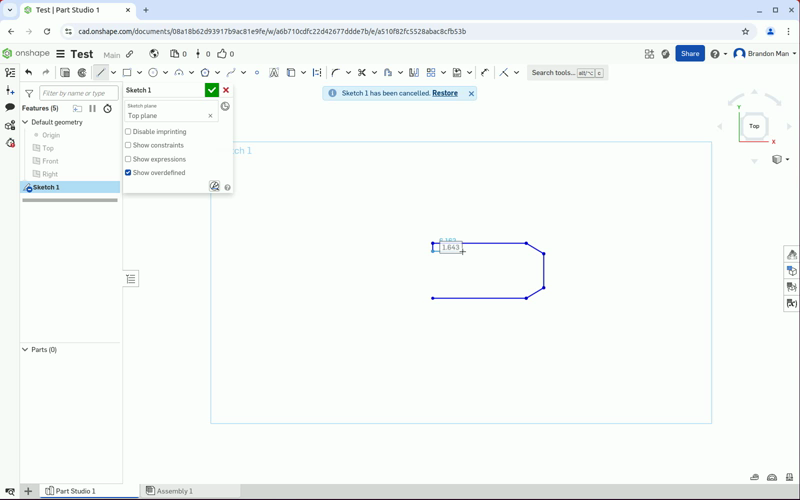
mouse_move(432, 290)
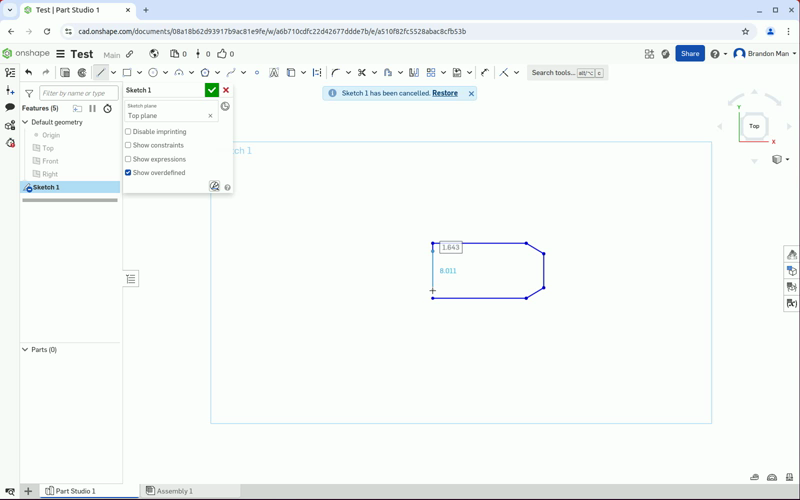
click(432, 290)
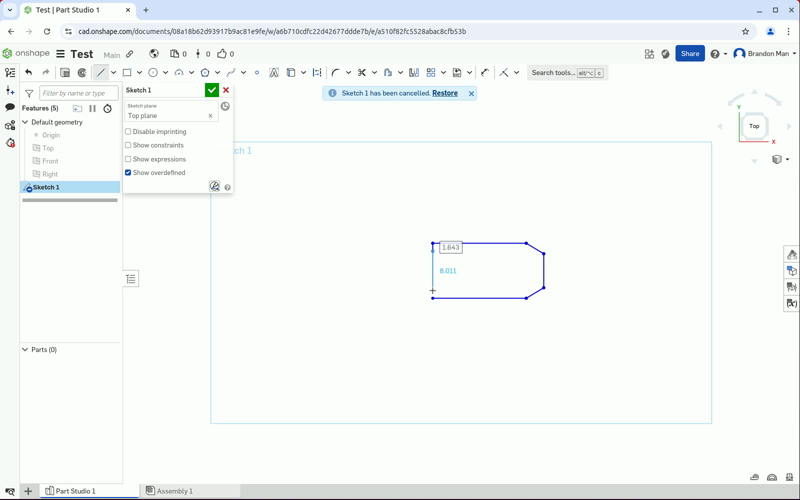
key_up(shift)
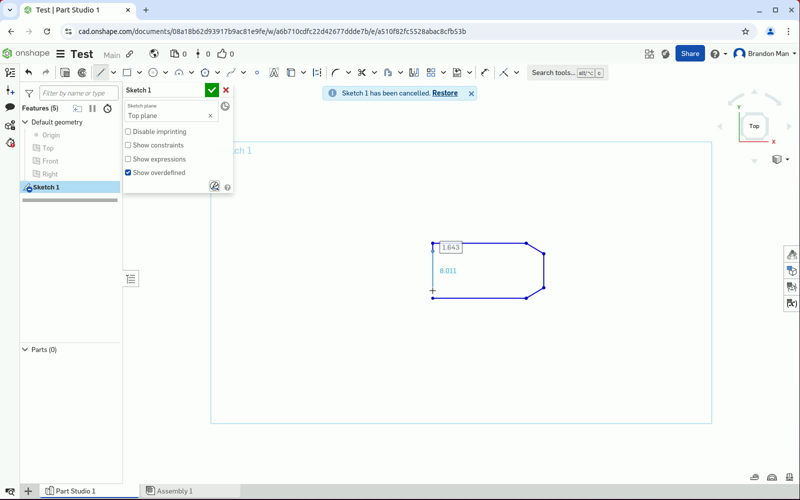
mouse_move(462, 290)
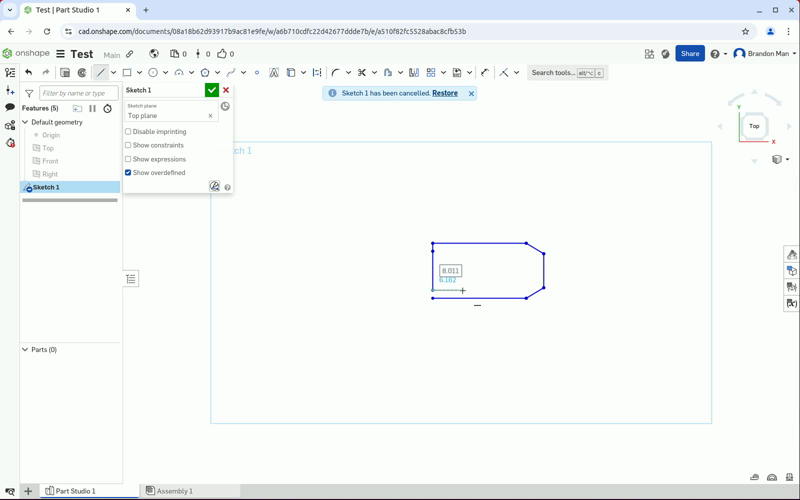
key_down(shift)
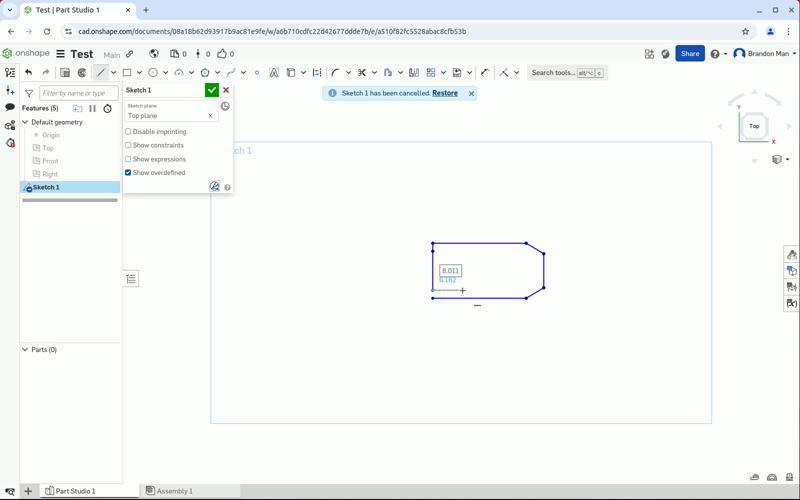
mouse_move(432, 298)
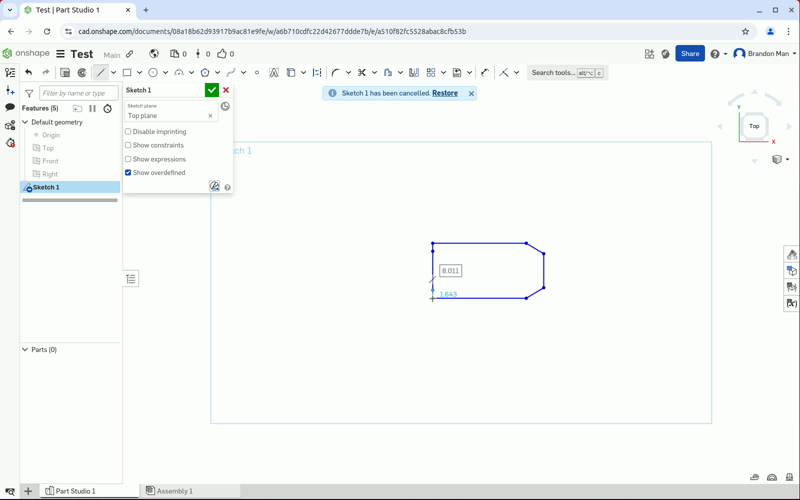
key_up(shift)
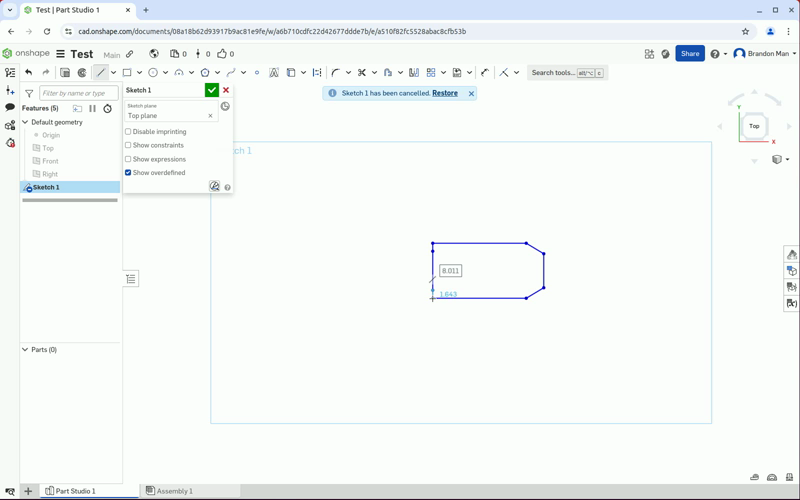
click(432, 298)
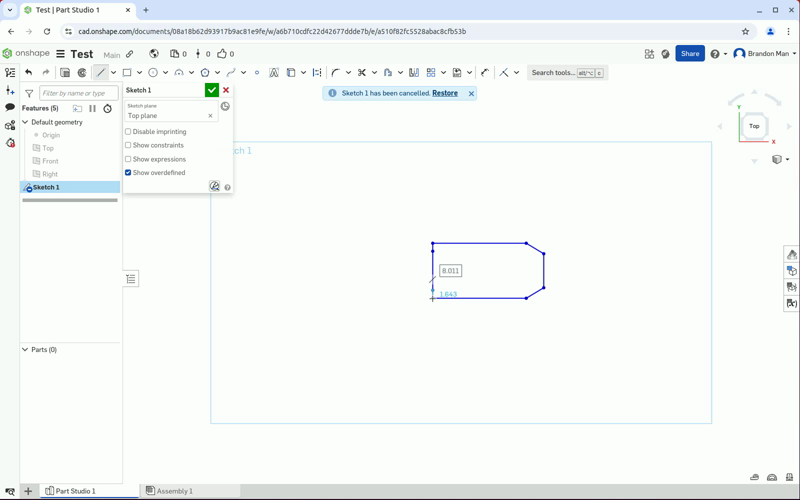
key(esc)
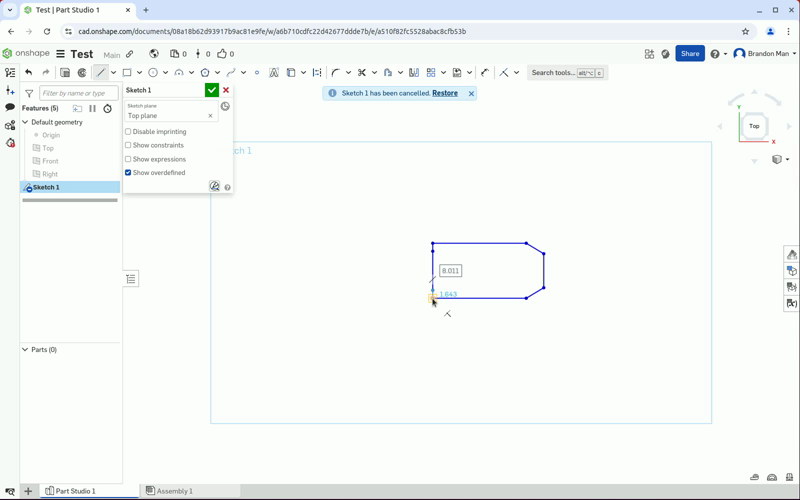
mouse_move(521, 285)
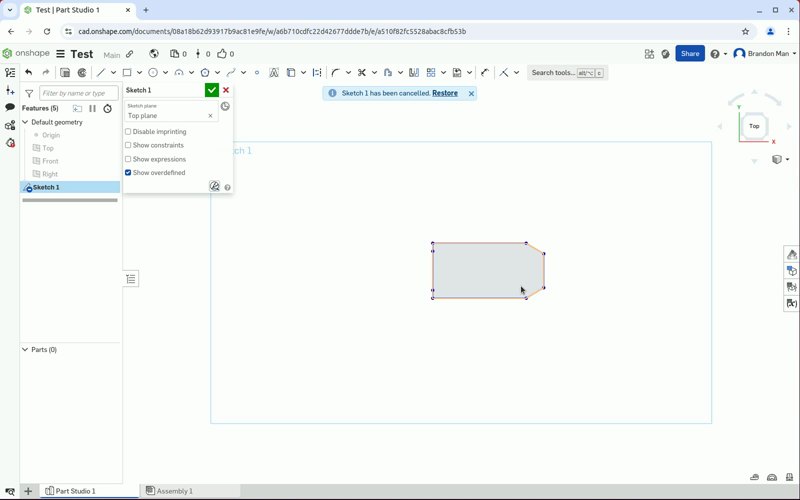
click(521, 285)
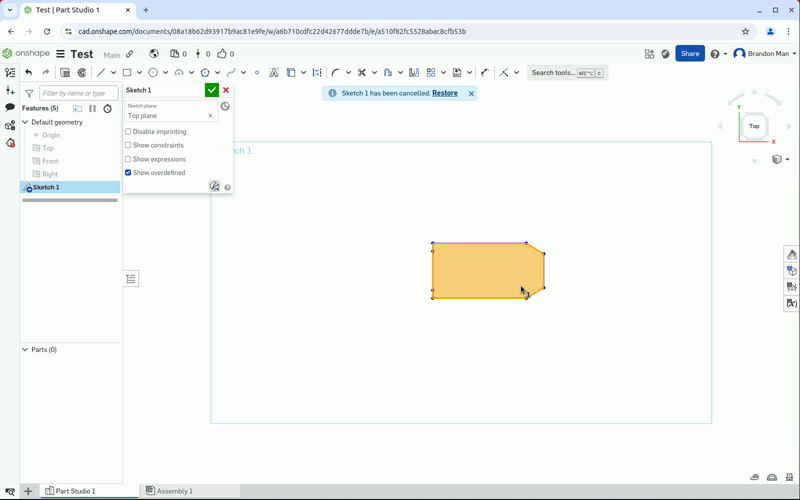
mouse_move(73, 352)
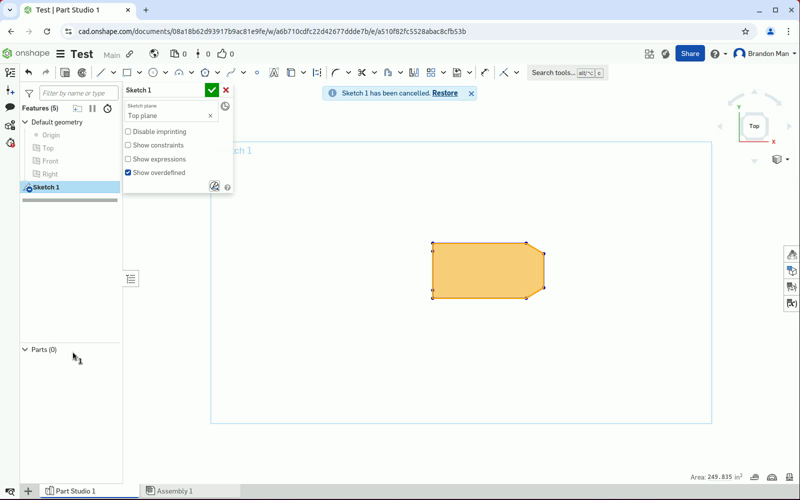
key(shift+y)
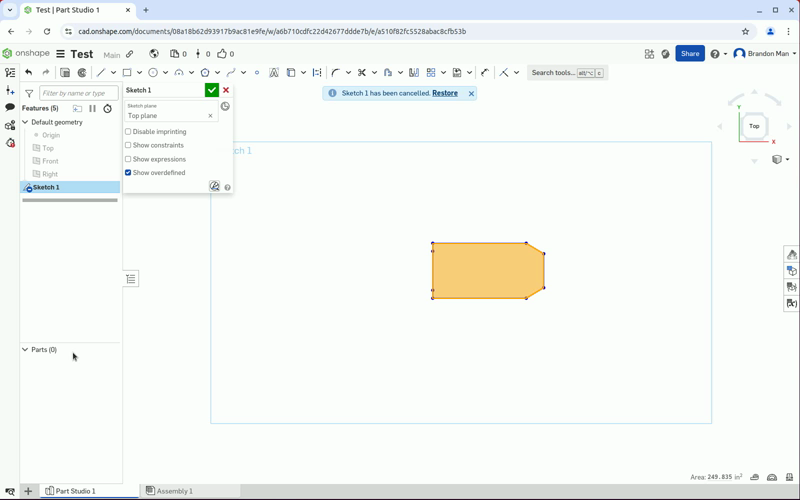
key(shift+e)
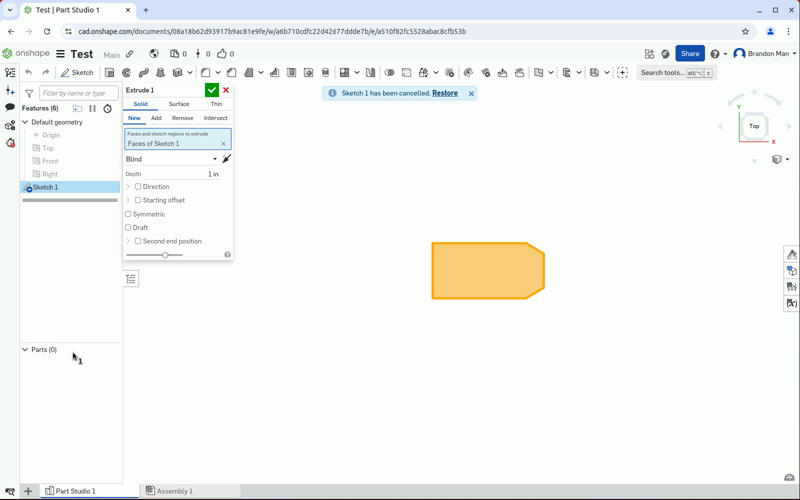
mouse_move(143, 106)
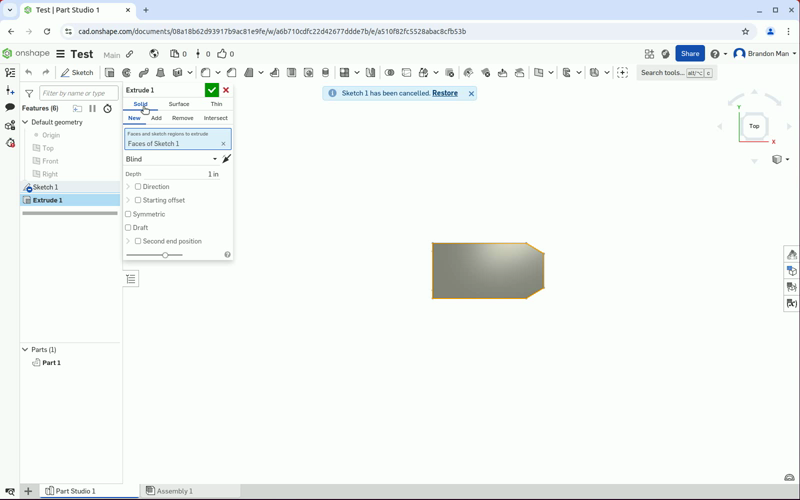
click(143, 106)
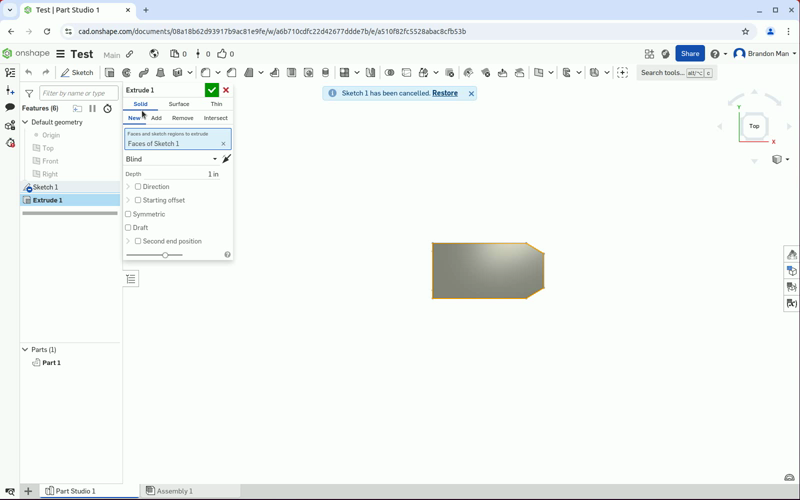
mouse_move(137, 120)
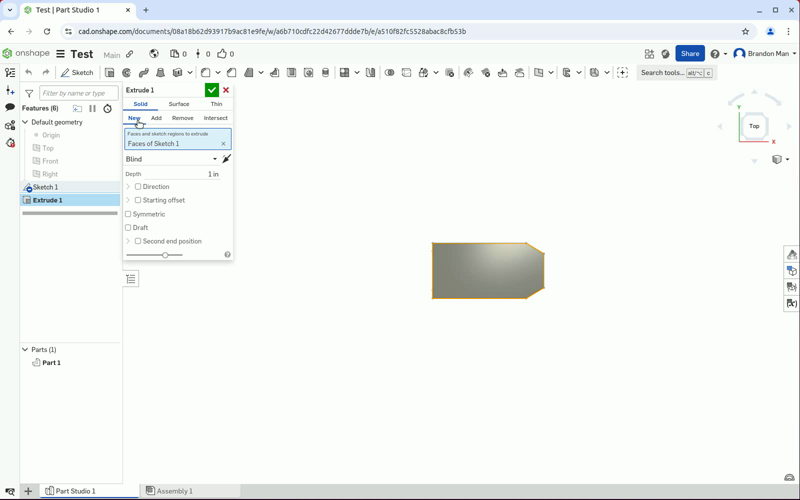
click(137, 120)
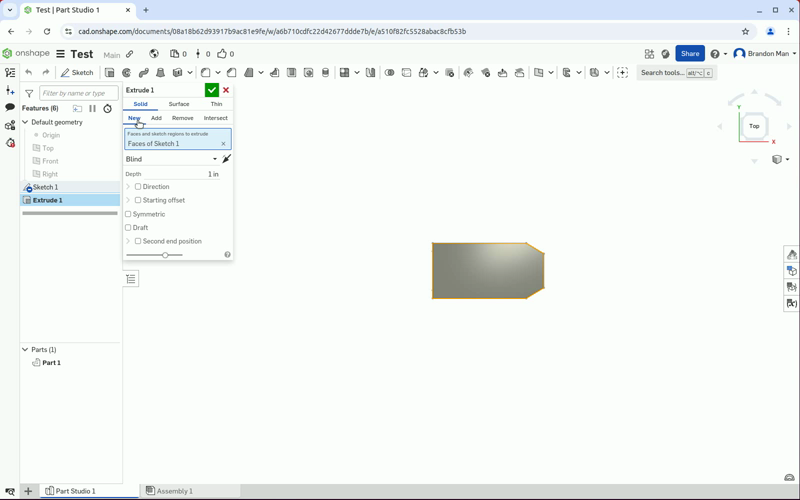
key(tab, 4)
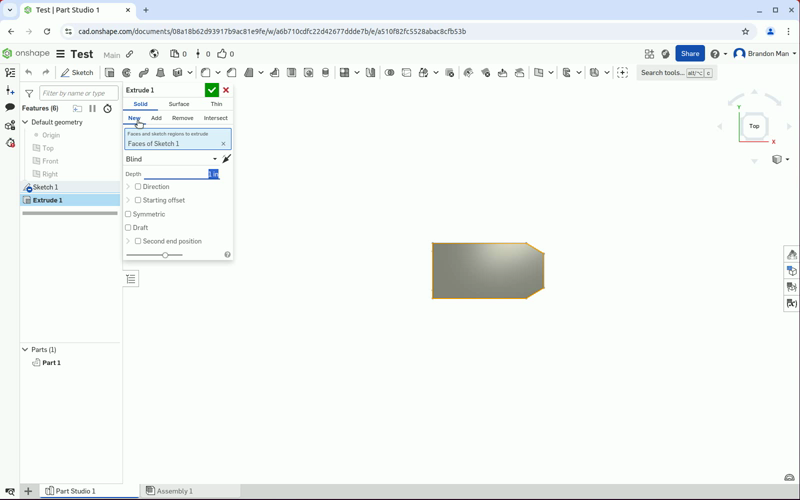
text(9.147)
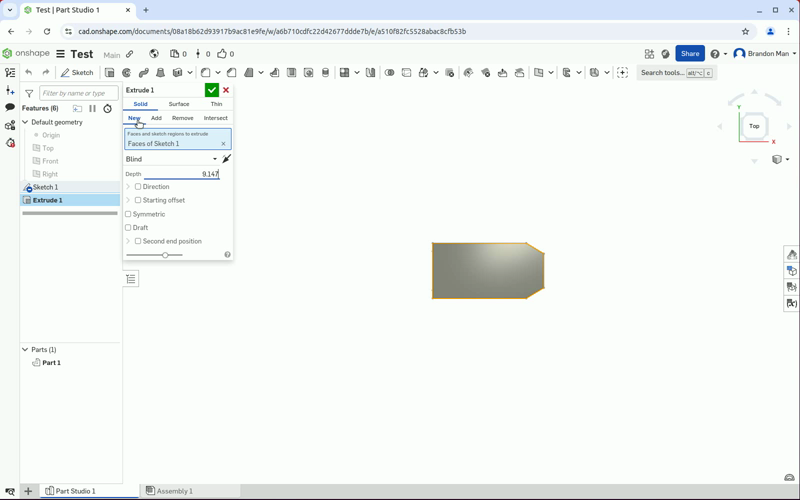
key(enter)
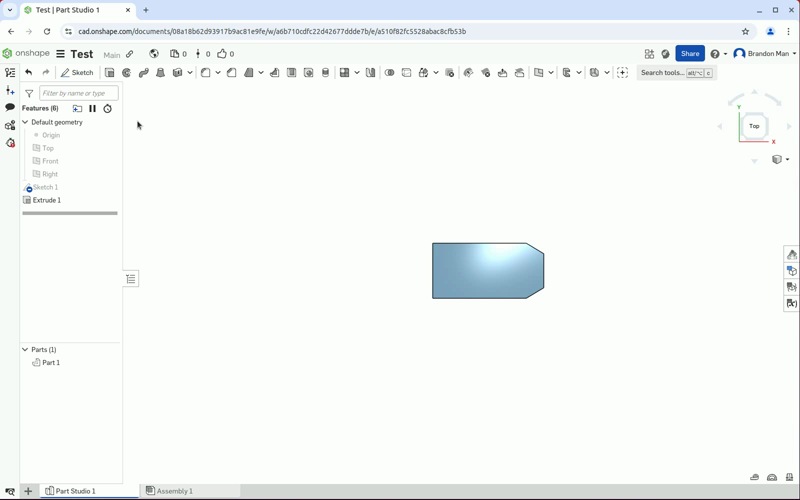
key(shift+h)
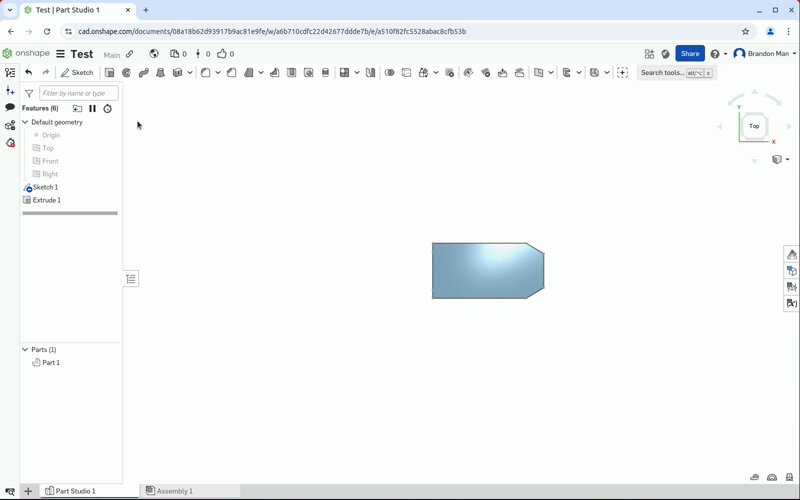
key(shift+h)
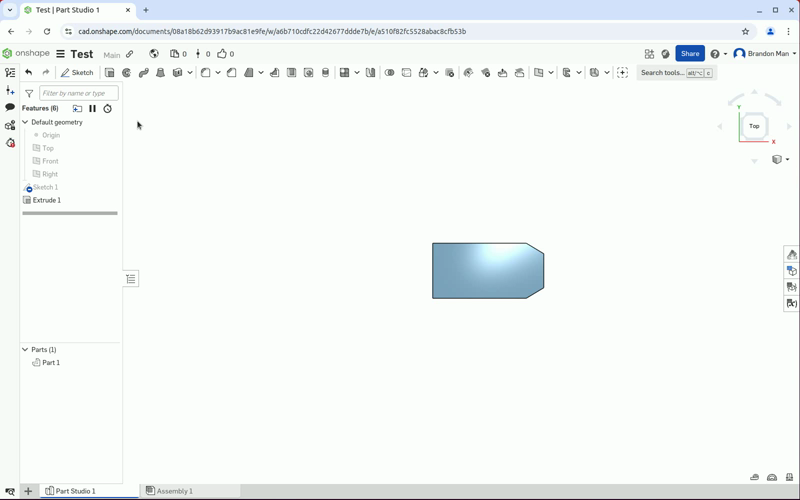
mouse_move(73, 189)
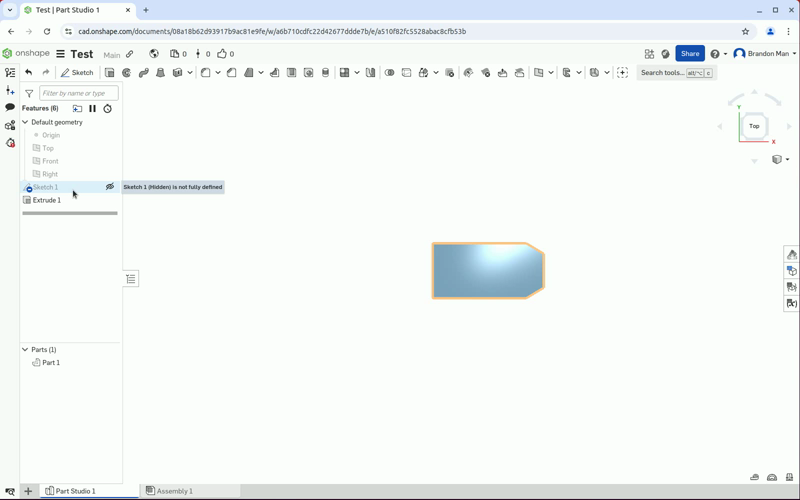
click(73, 189)
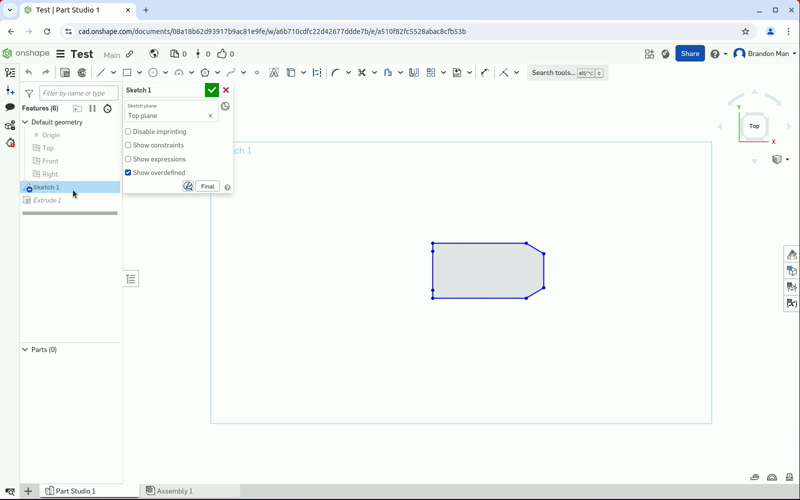
mouse_move(229, 92)
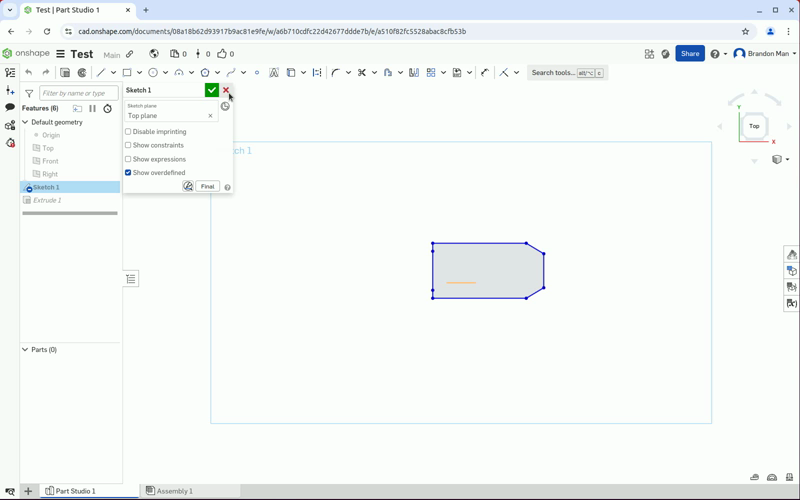
click(229, 92)
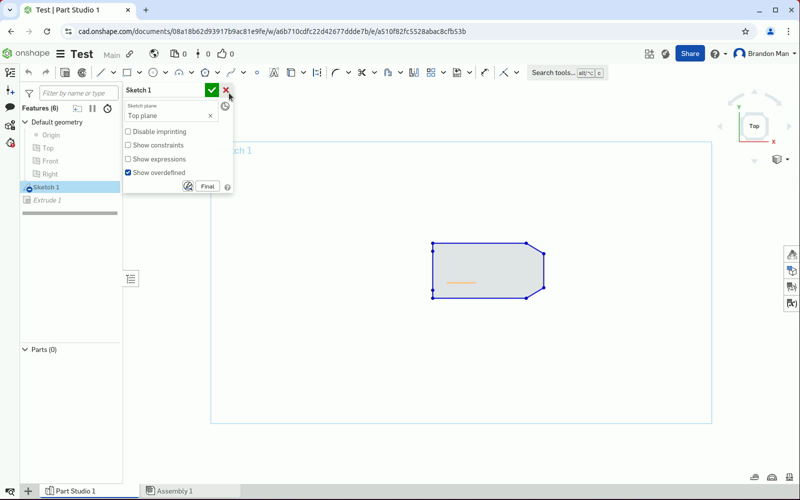
key(shift+s)
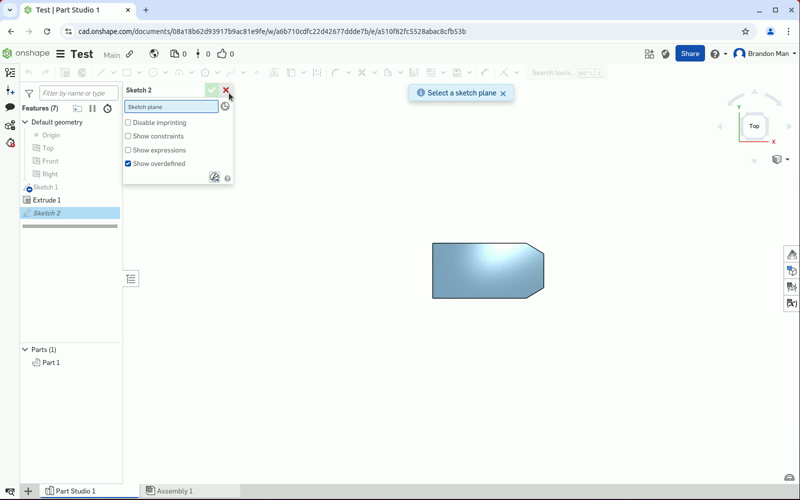
mouse_move(73, 150)
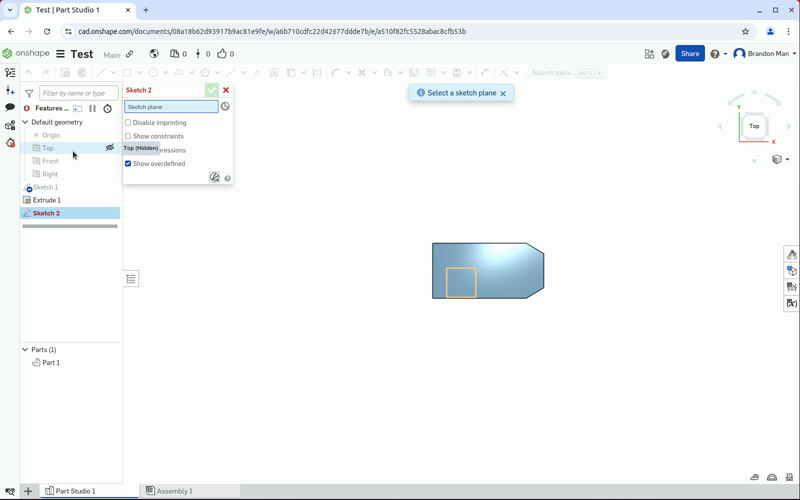
click(73, 150)
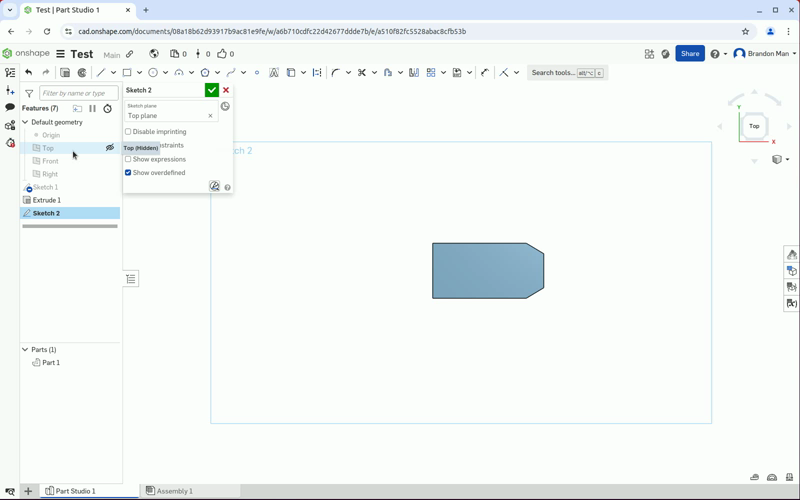
mouse_move(73, 352)
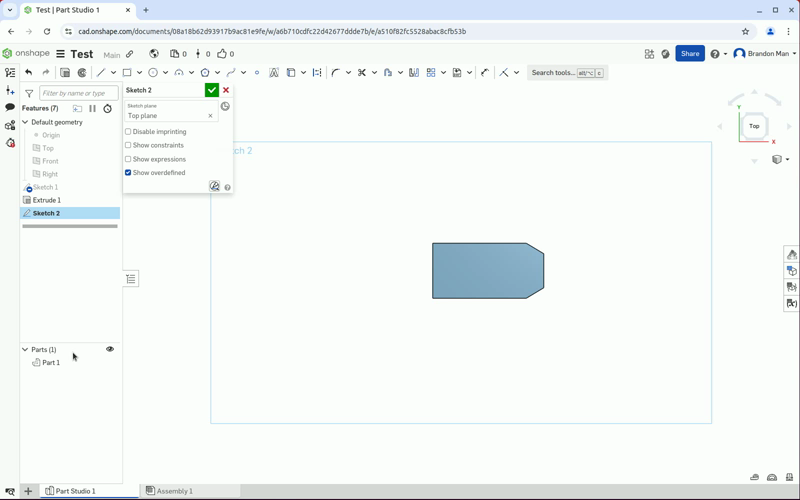
key(y)
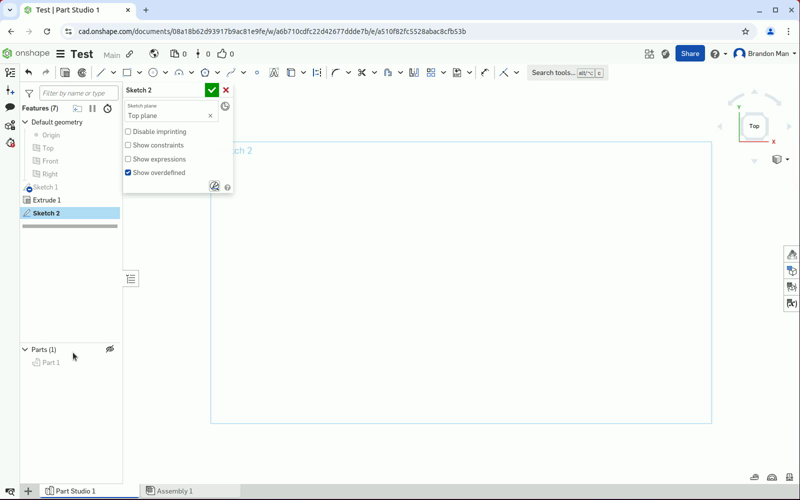
key(l)
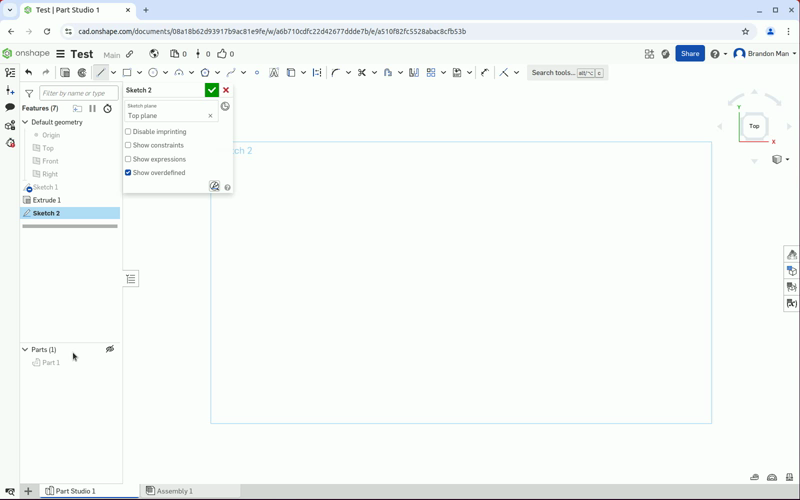
key_down(shift)
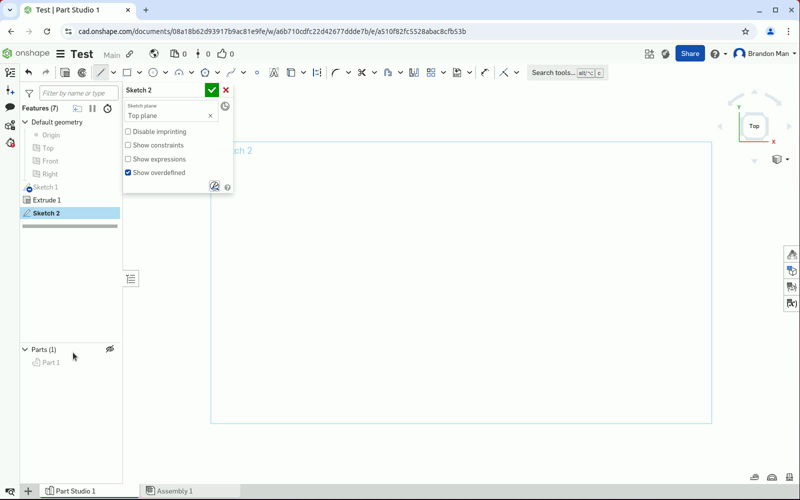
mouse_move(542, 287)
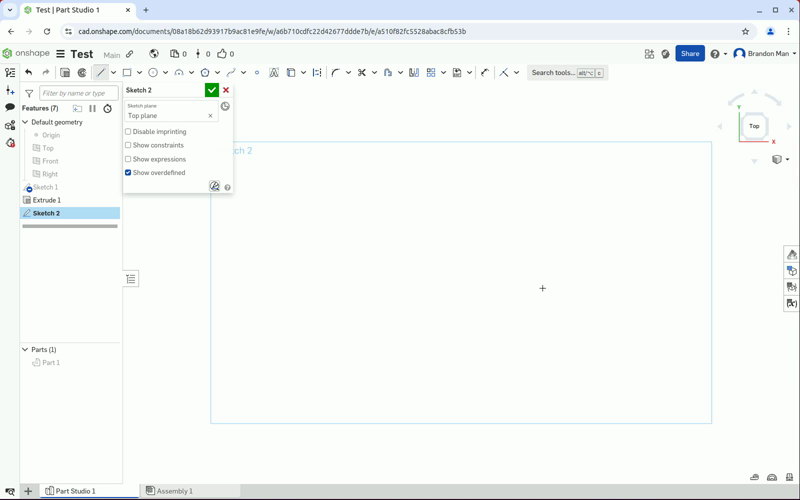
click(542, 287)
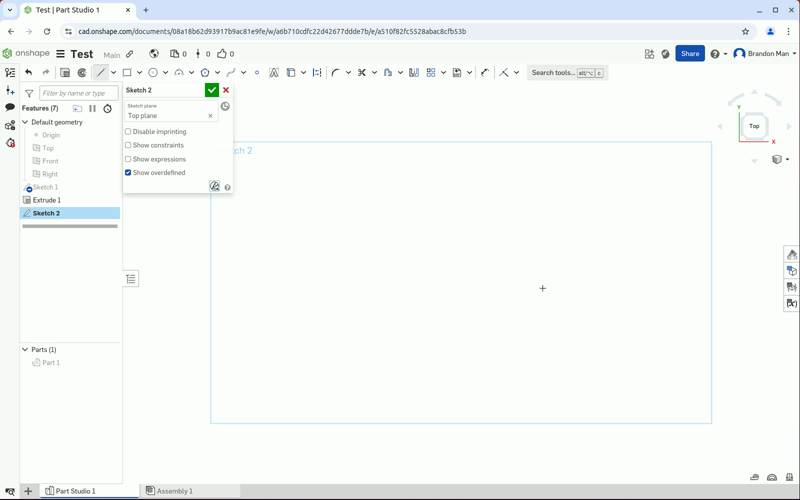
key_up(shift)
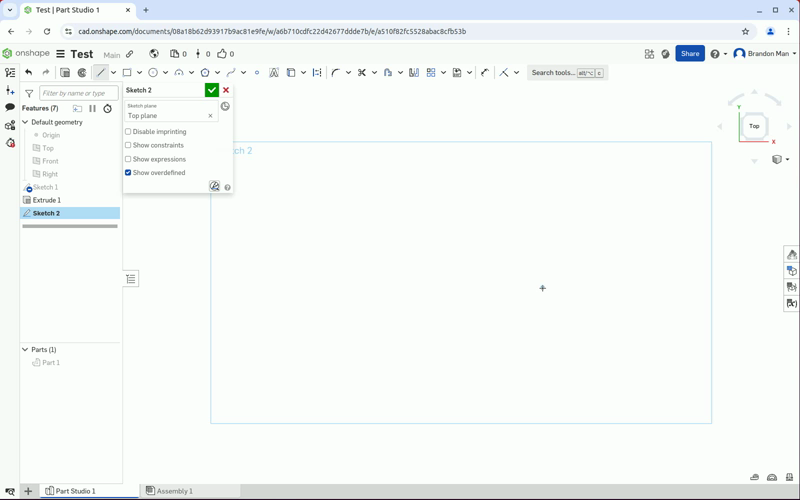
key_down(shift)
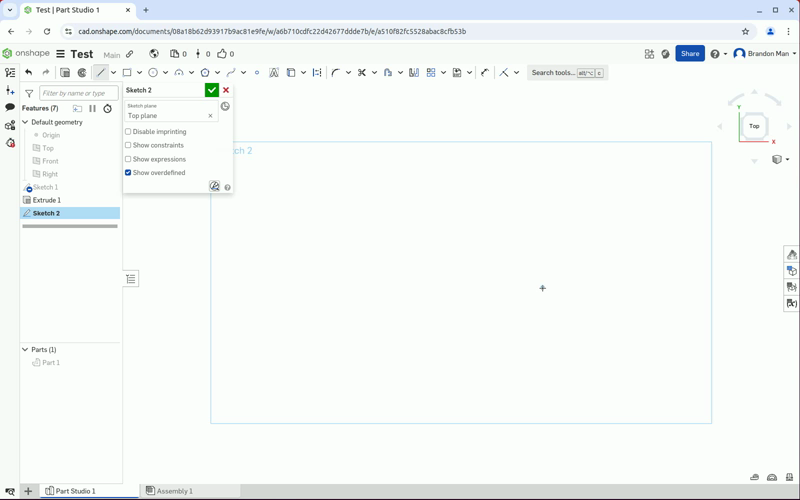
mouse_move(572, 287)
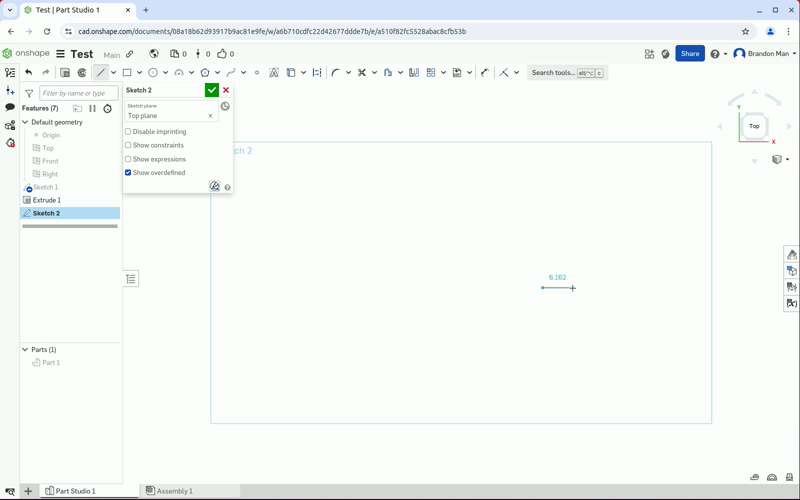
mouse_move(573, 269)
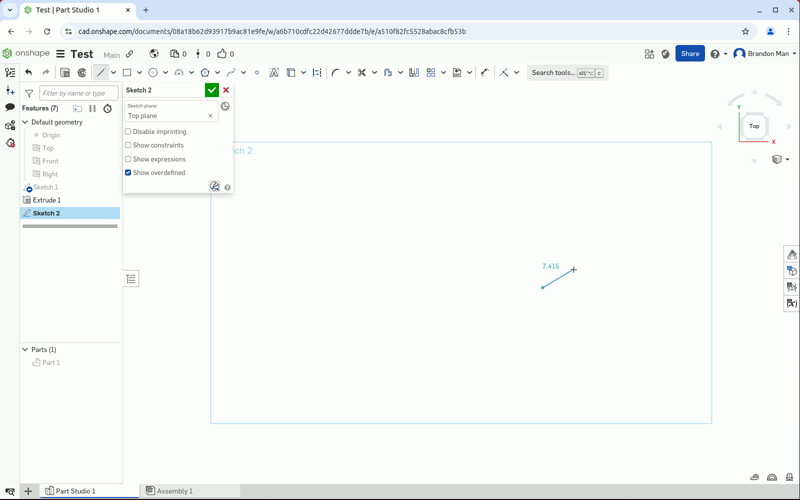
click(573, 269)
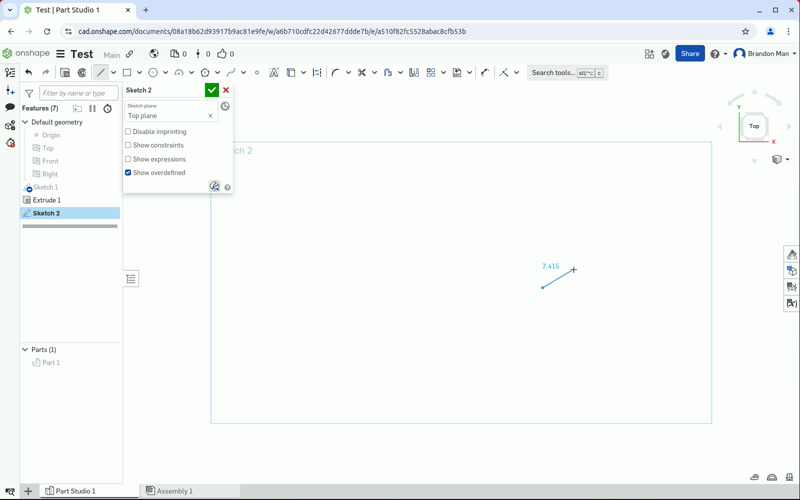
key_up(shift)
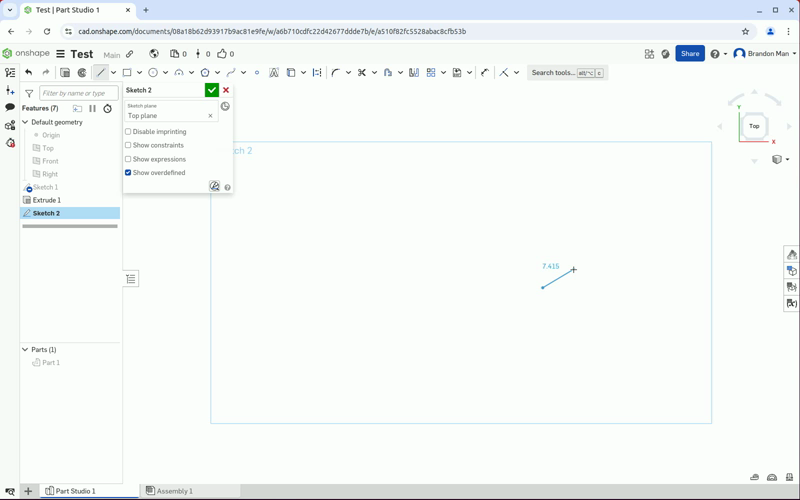
key_down(shift)
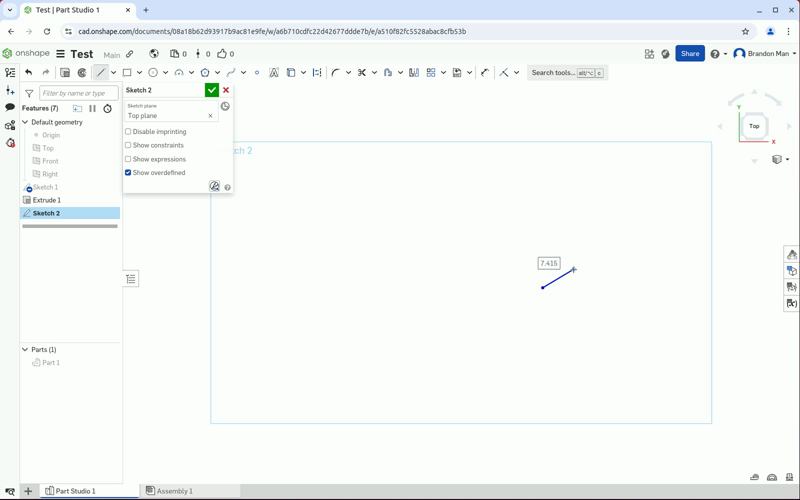
mouse_move(589, 269)
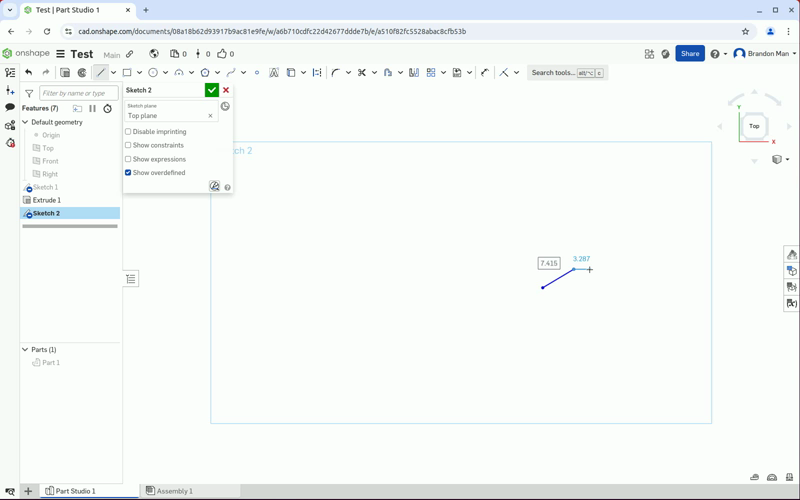
mouse_move(542, 251)
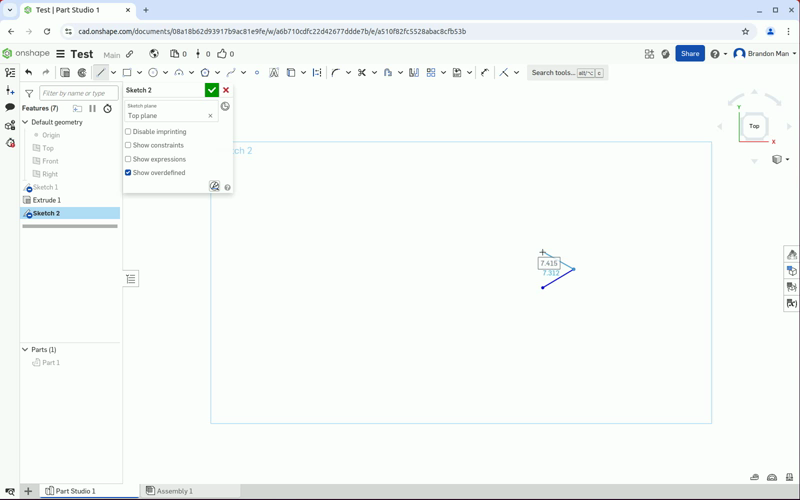
click(542, 251)
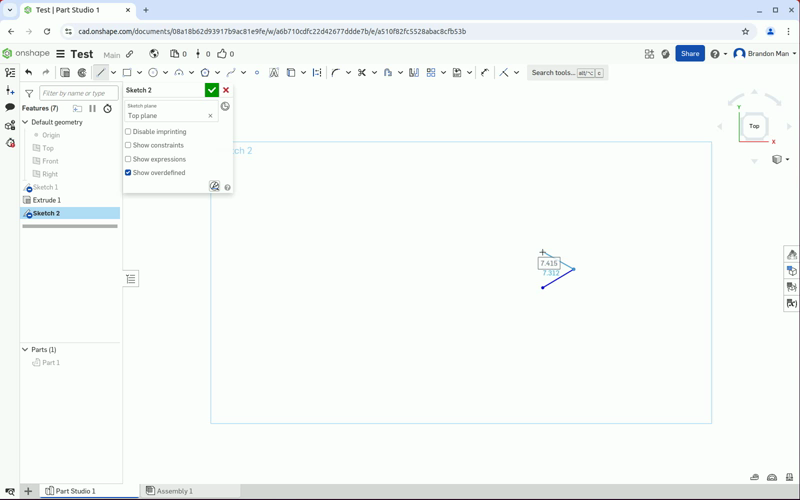
key_up(shift)
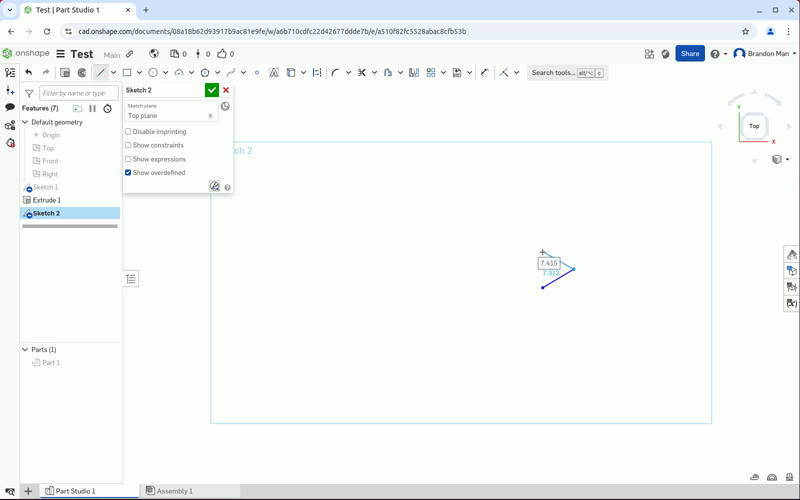
mouse_move(572, 251)
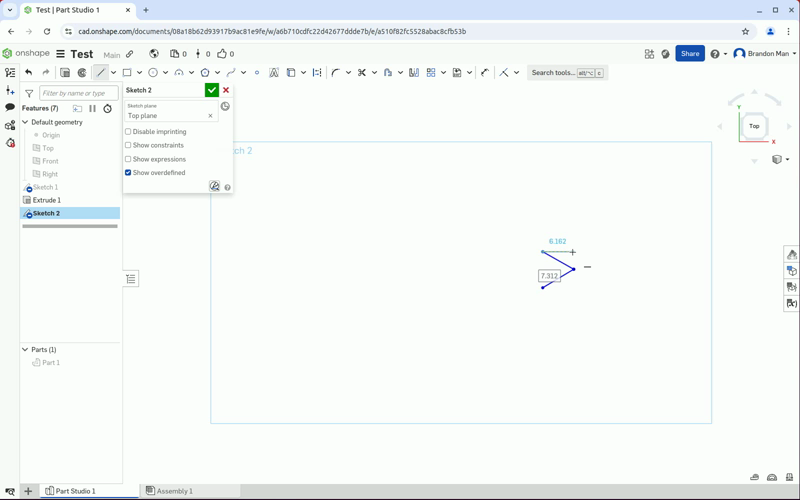
key_down(shift)
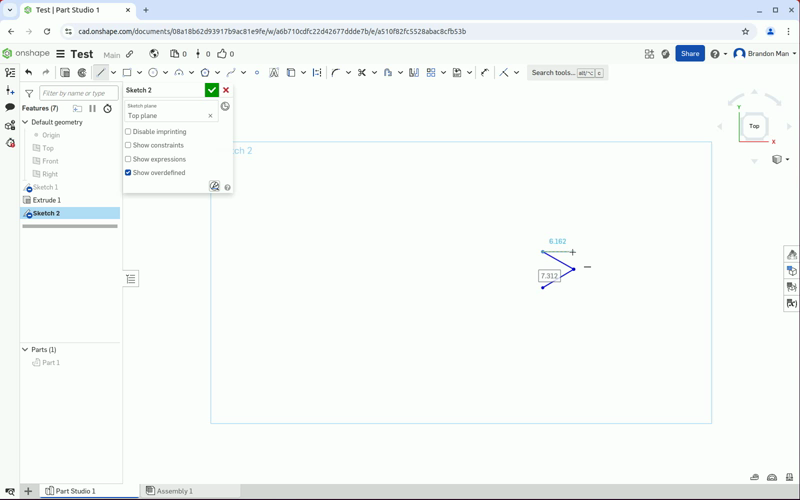
mouse_move(542, 287)
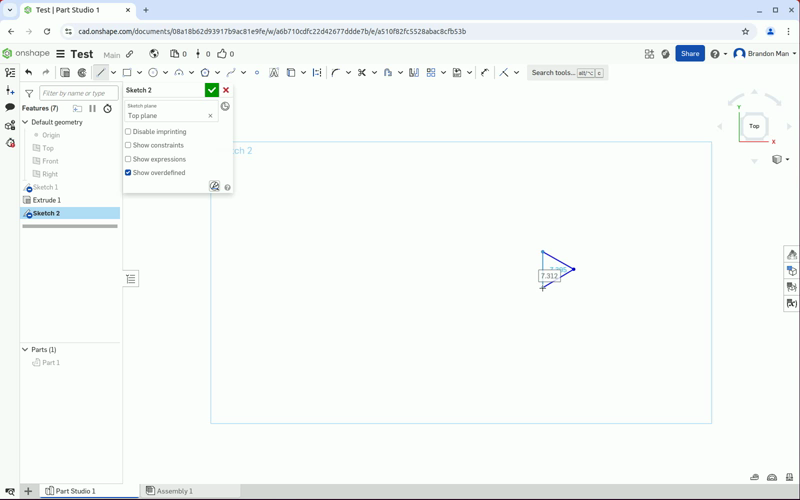
key_up(shift)
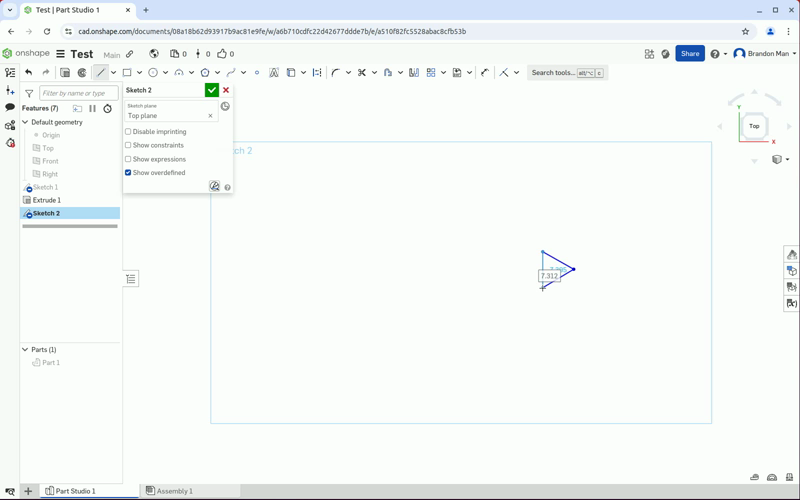
click(542, 287)
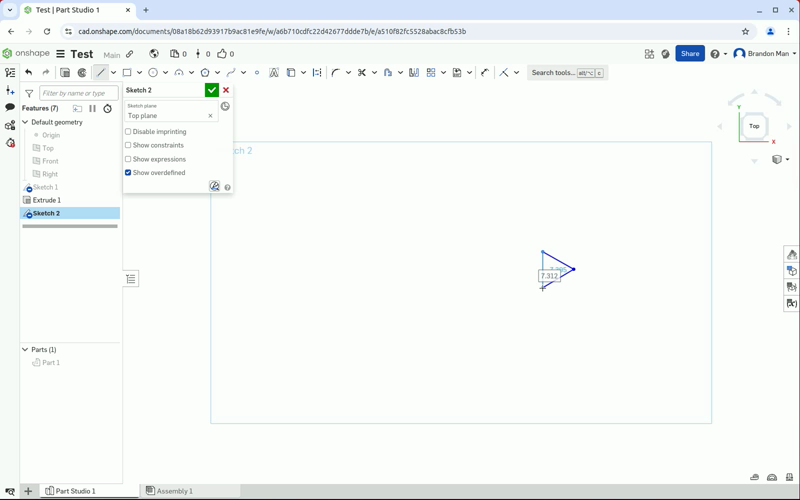
key(esc)
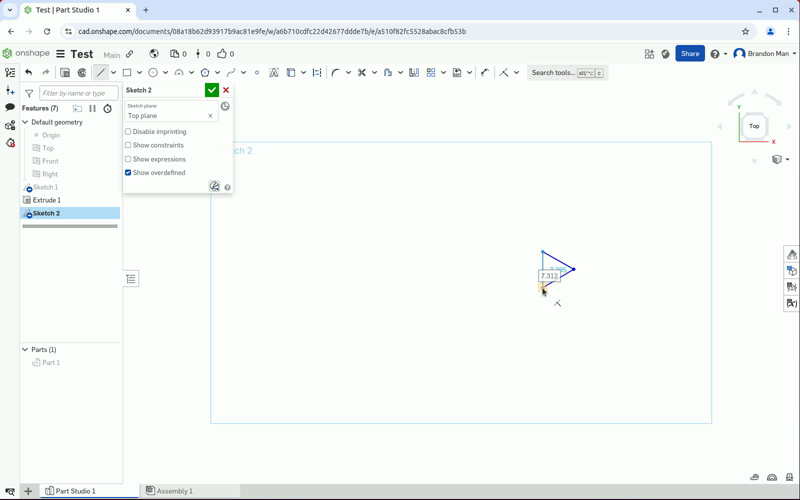
mouse_move(552, 268)
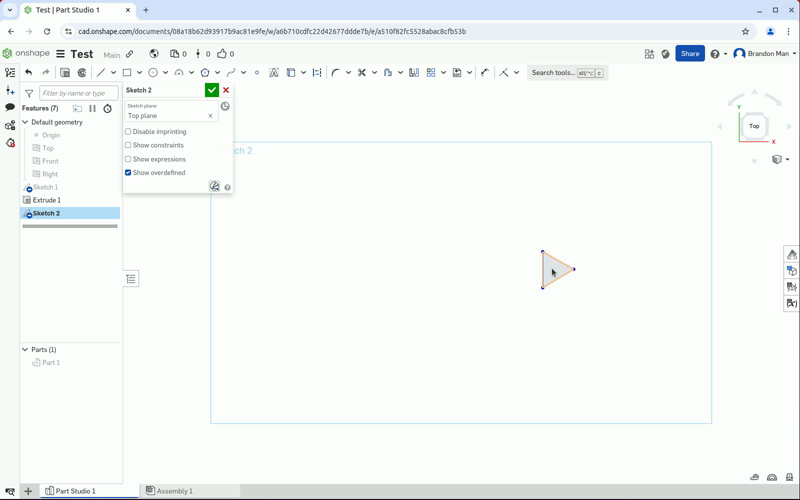
scroll(6)
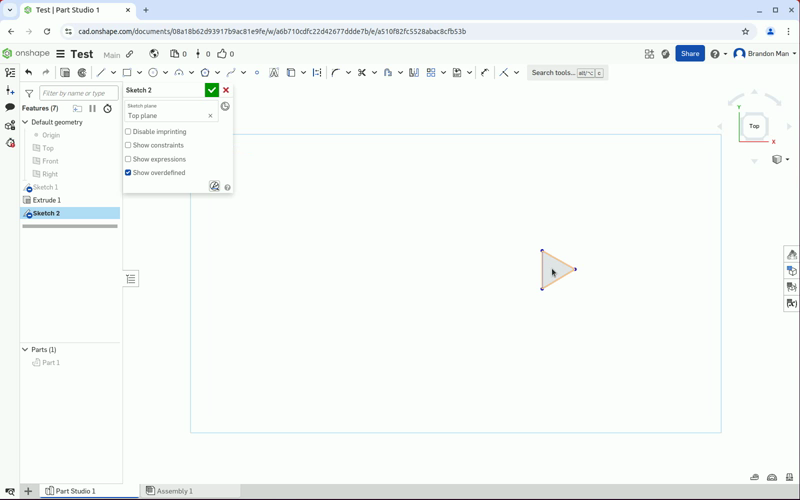
scroll(6)
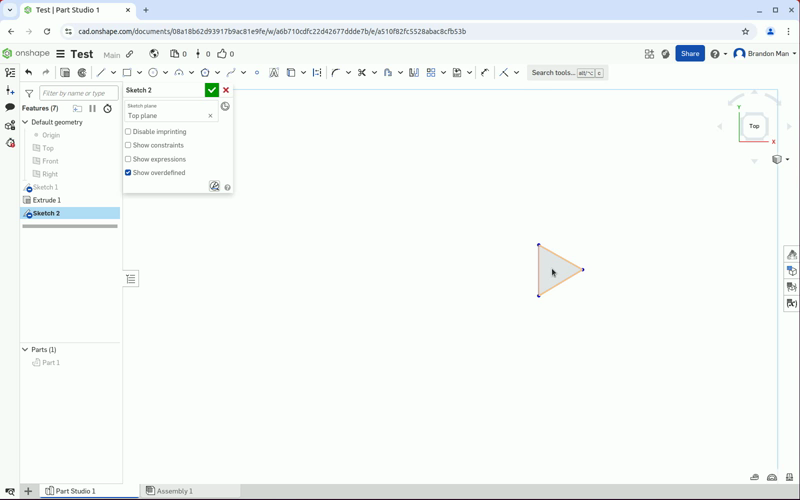
scroll(6)
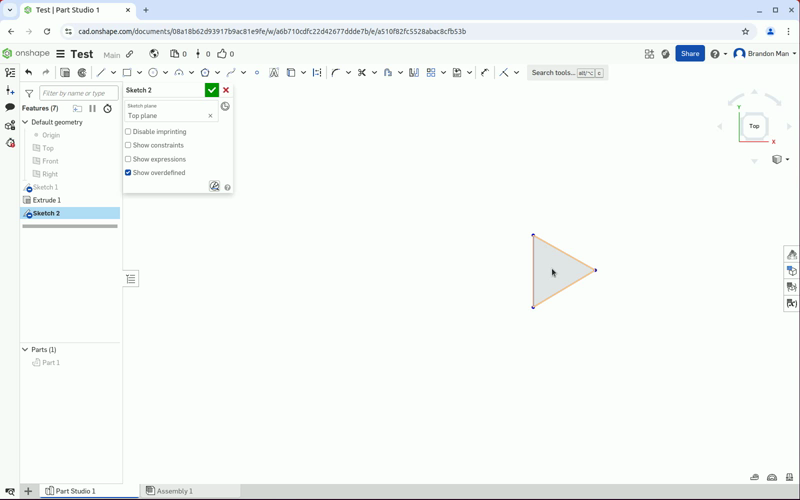
scroll(6)
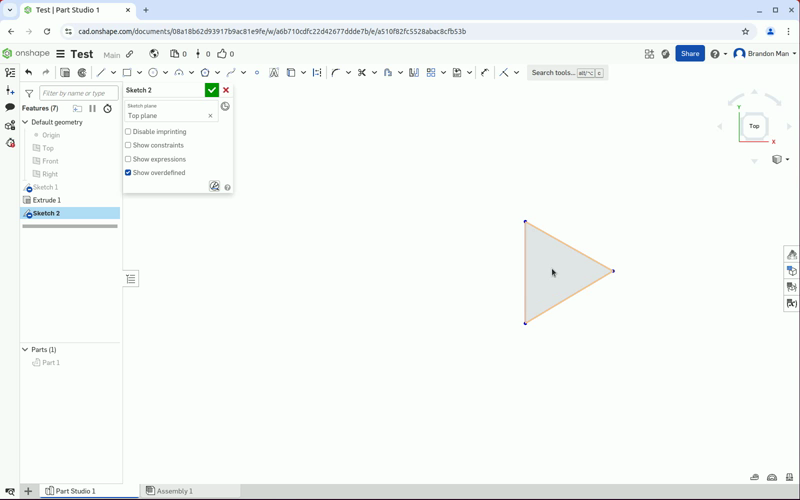
scroll(6)
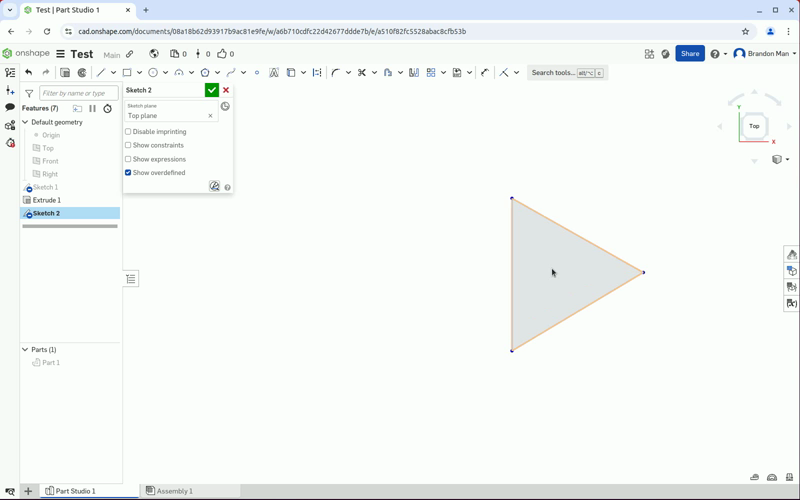
scroll(6)
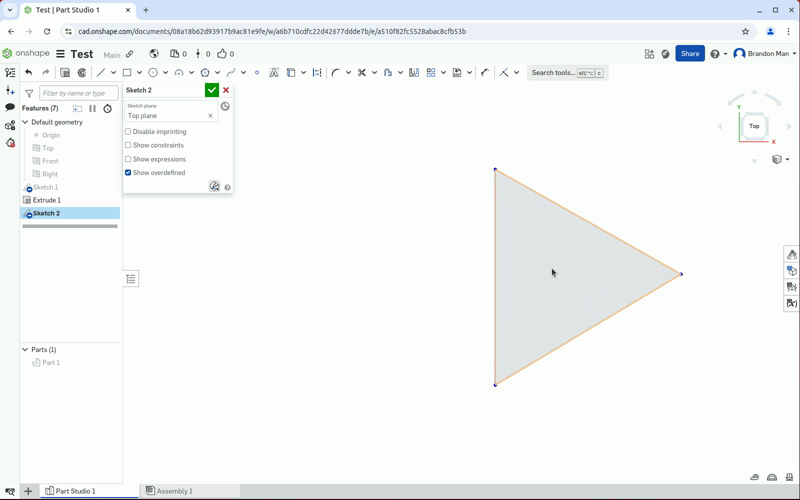
scroll(6)
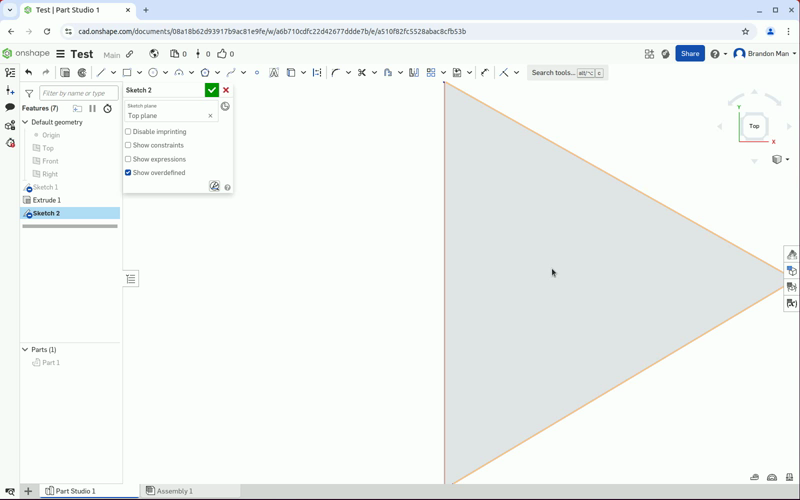
click(552, 268)
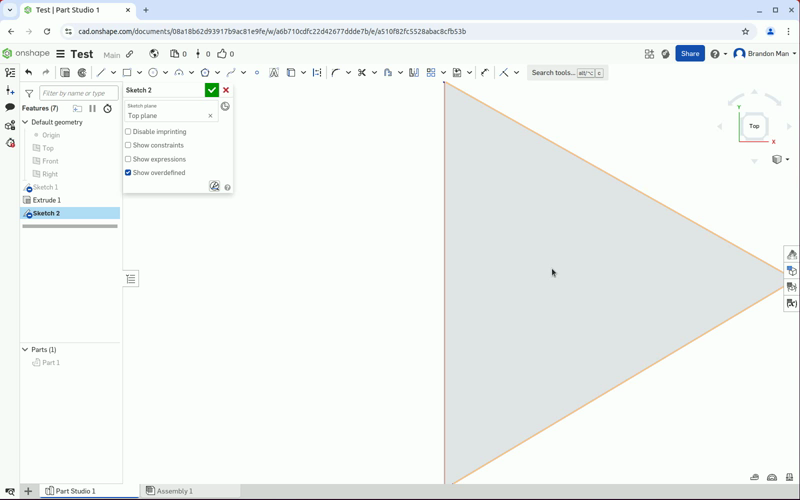
scroll(-6)
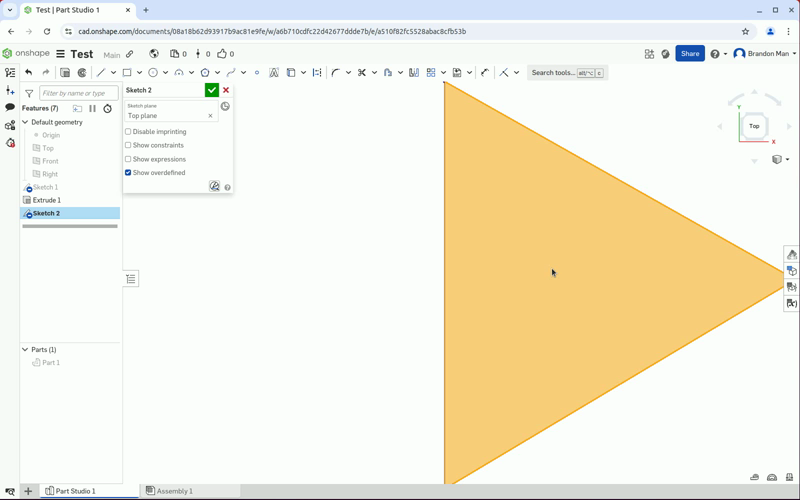
scroll(-6)
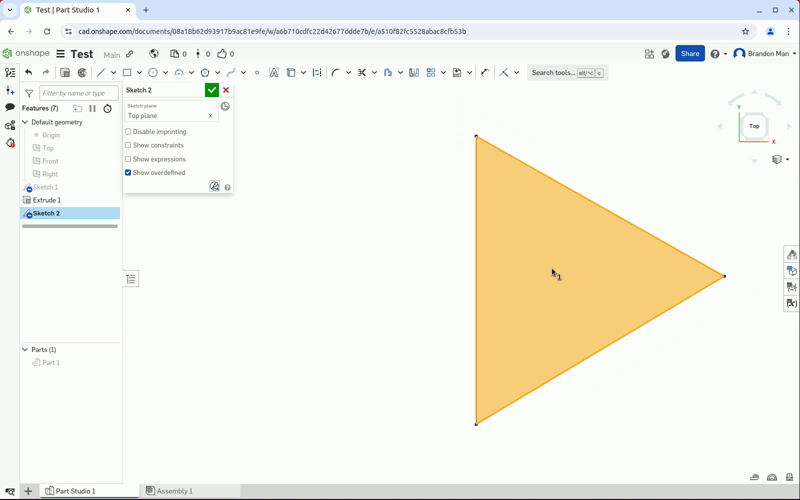
scroll(-6)
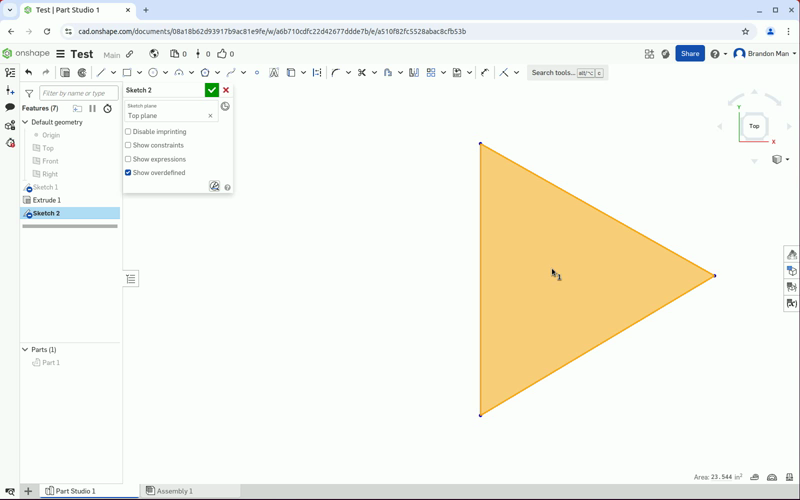
scroll(-6)
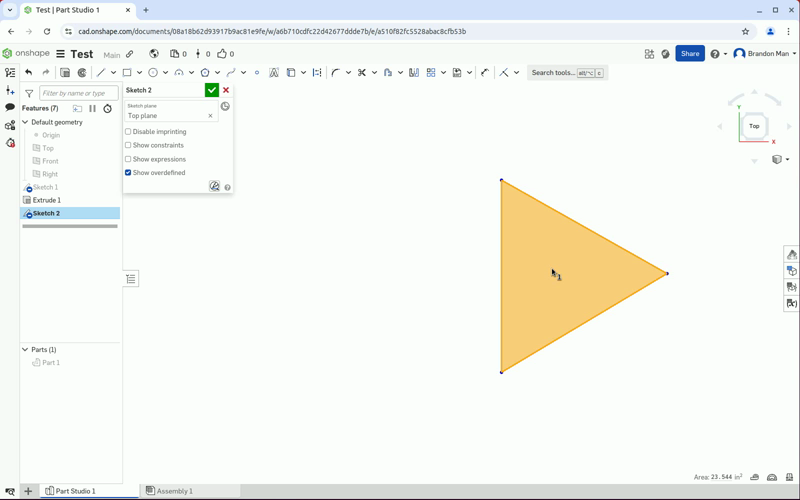
scroll(-6)
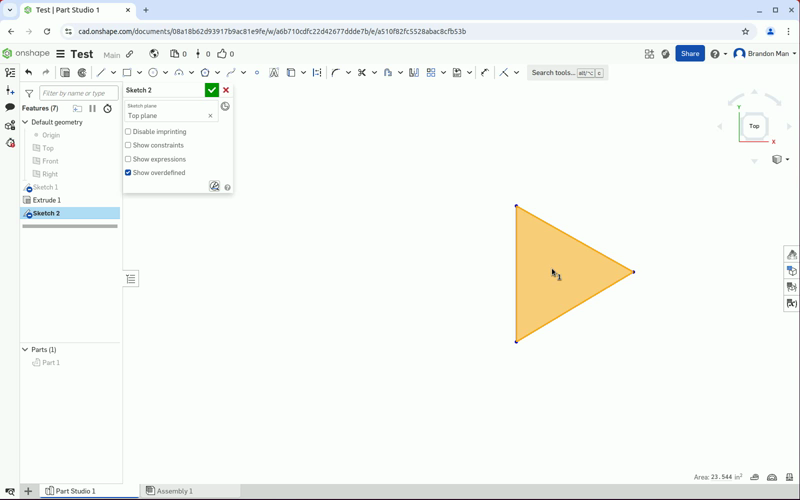
scroll(-6)
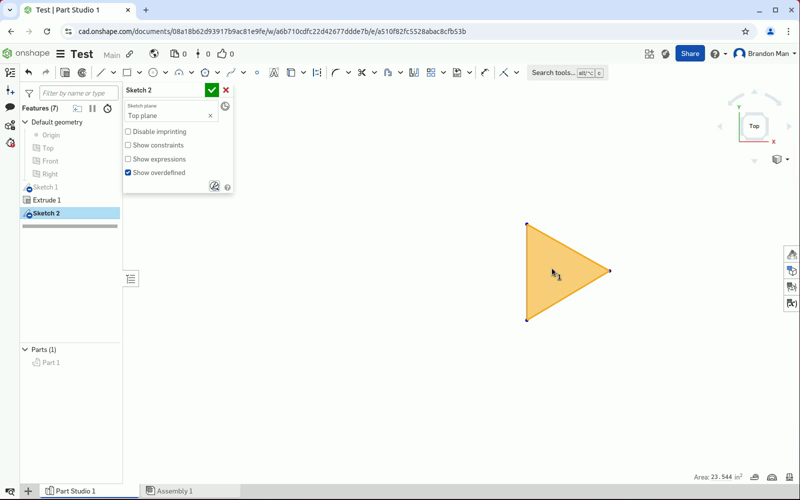
scroll(-6)
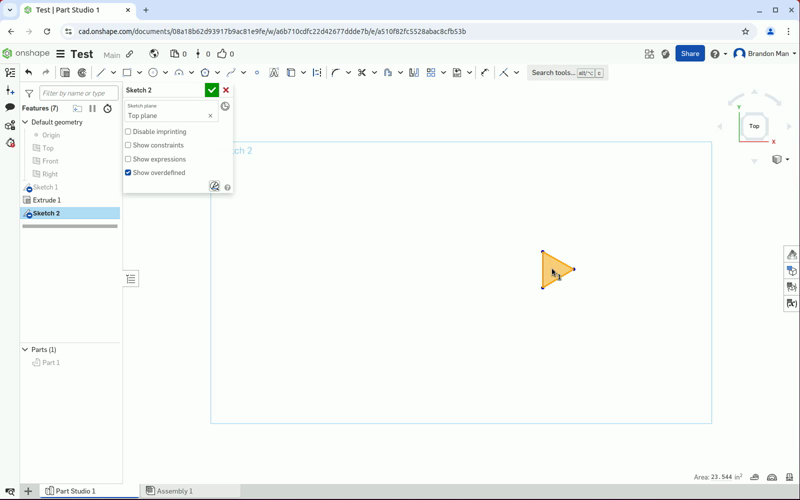
mouse_move(73, 352)
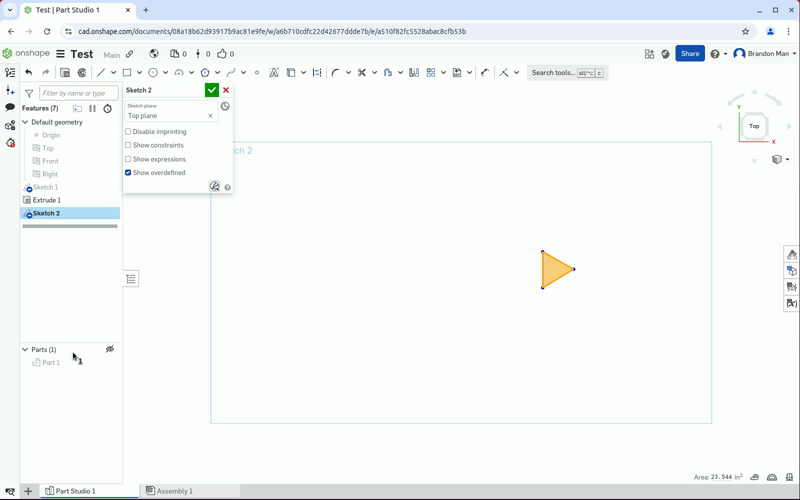
key(shift+y)
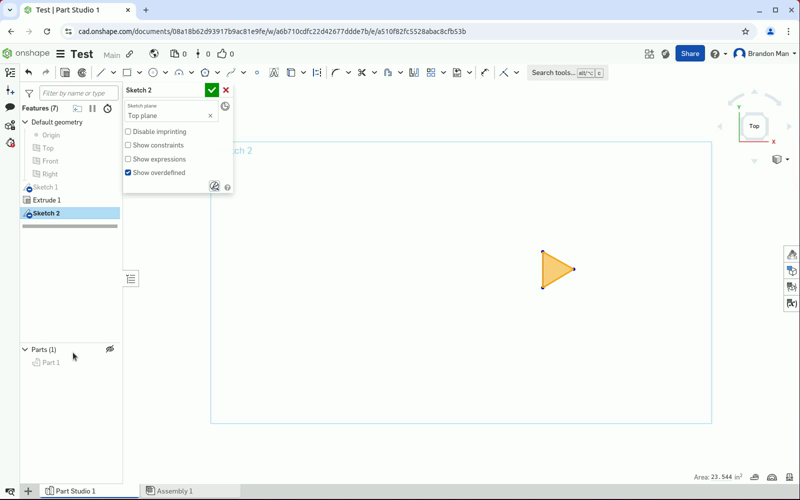
key(shift+e)
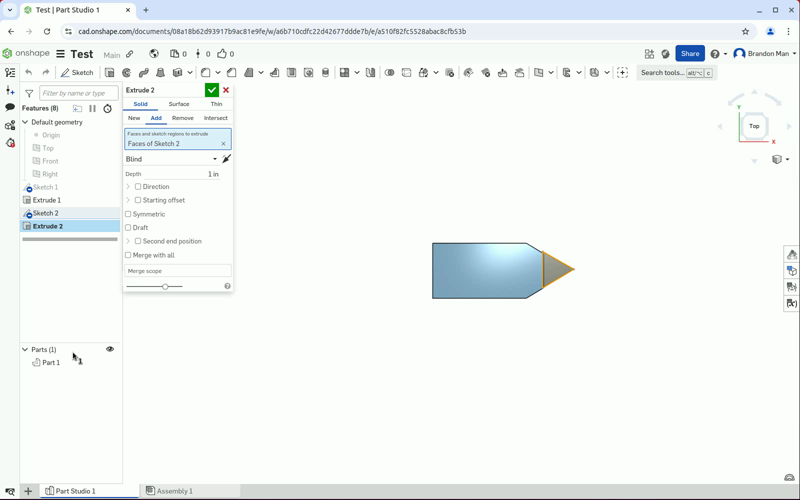
mouse_move(143, 106)
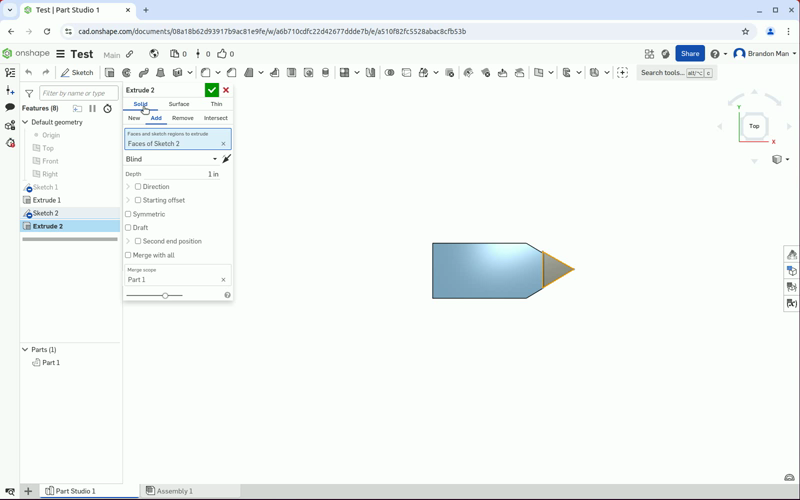
click(143, 106)
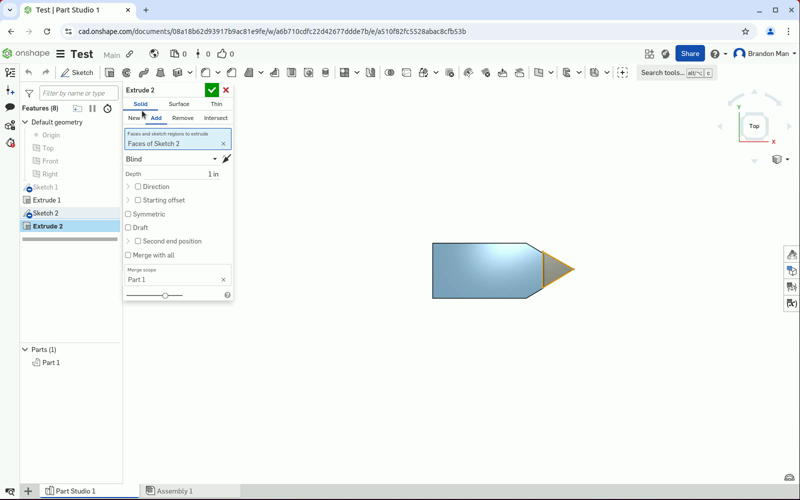
mouse_move(137, 120)
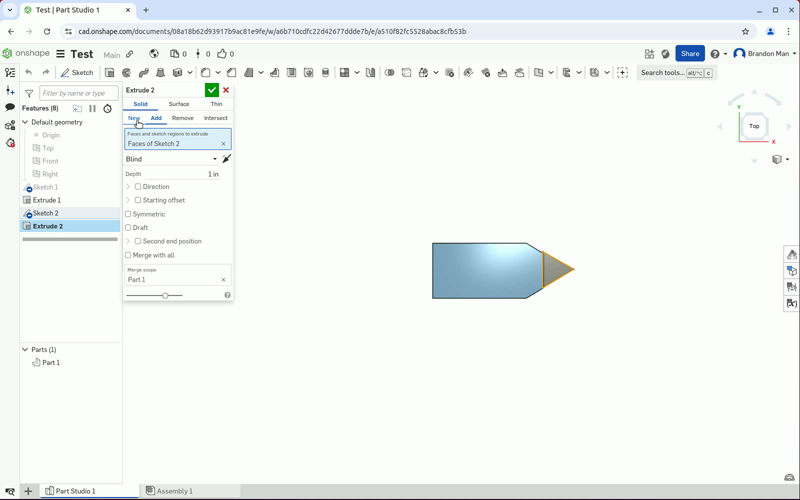
click(137, 120)
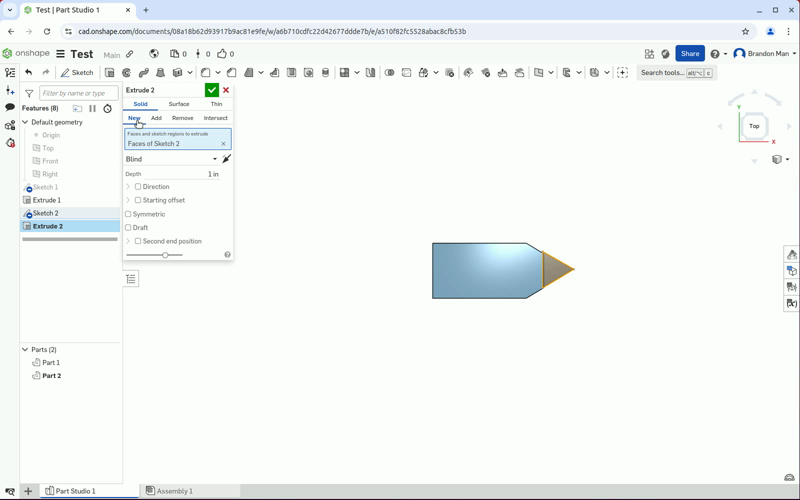
key(tab, 4)
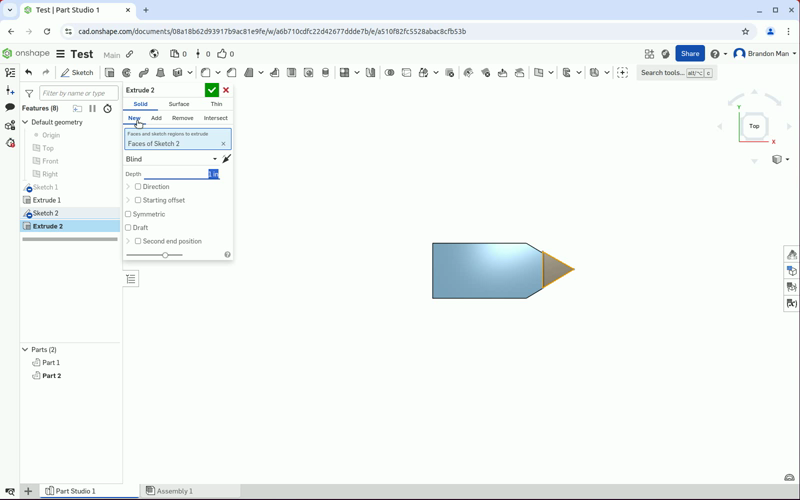
text(5.536)
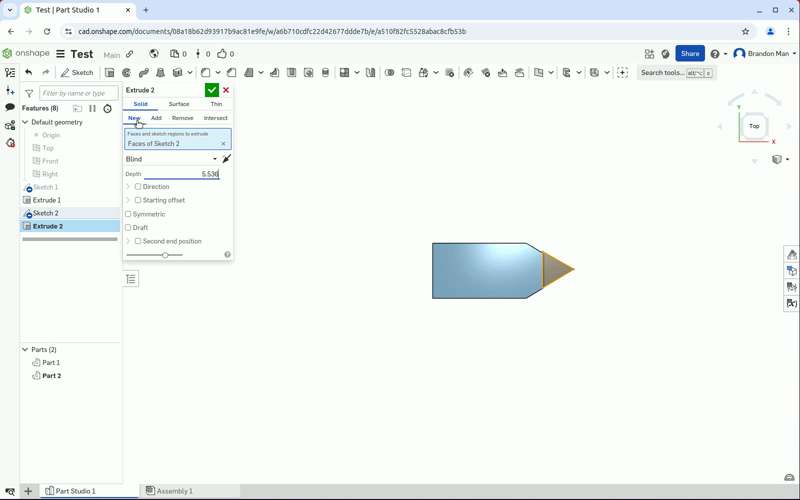
key(enter)
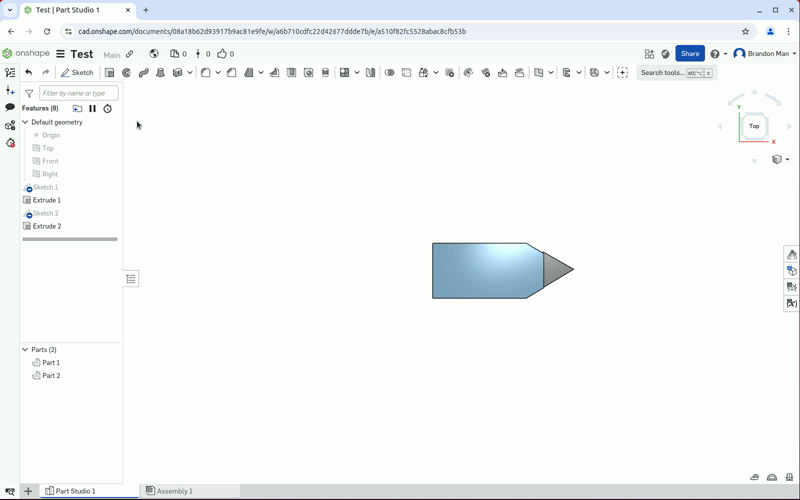
key(shift+h)
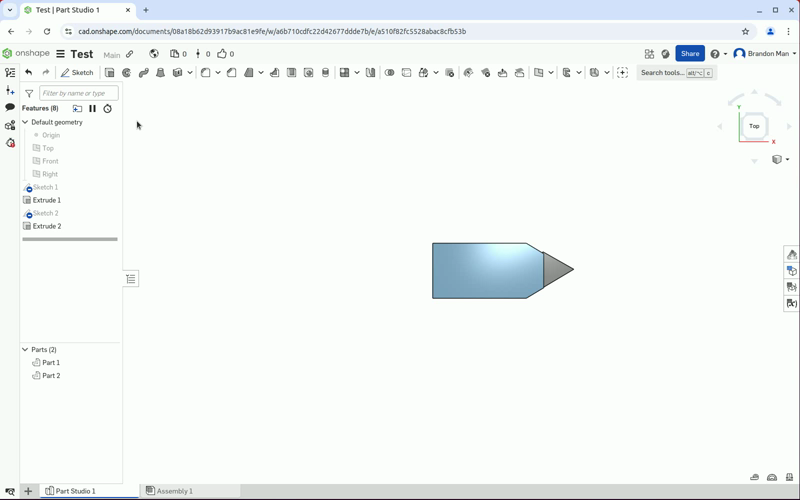
key(shift+h)
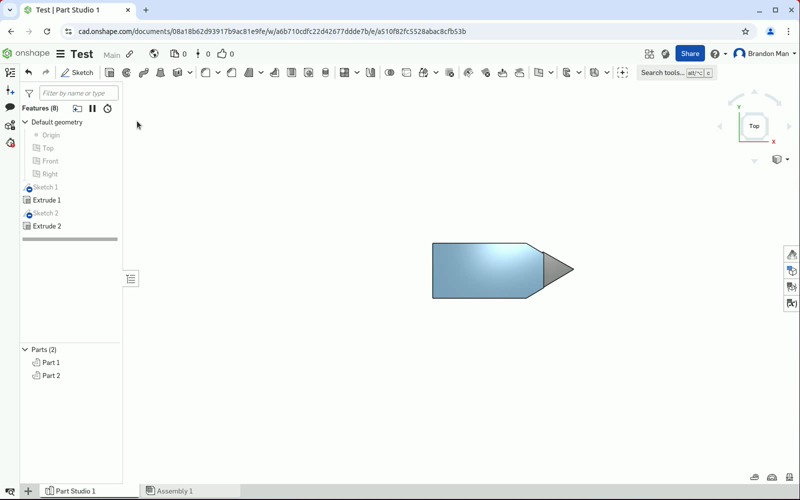
mouse_move(73, 189)
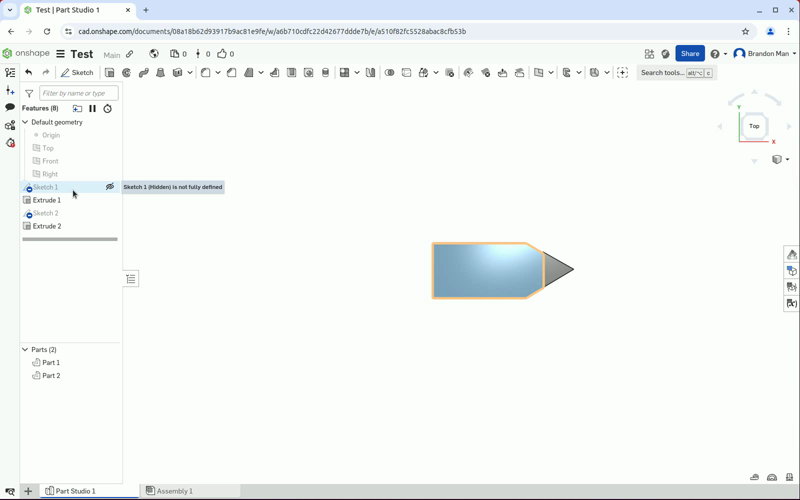
click(73, 189)
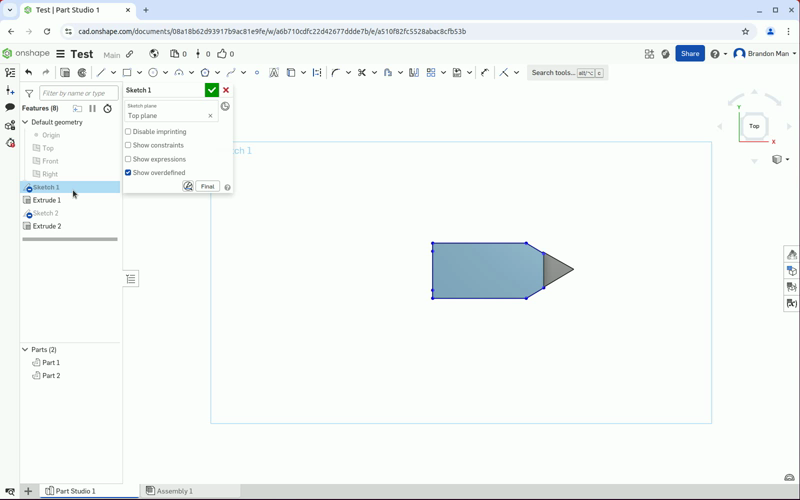
mouse_move(229, 92)
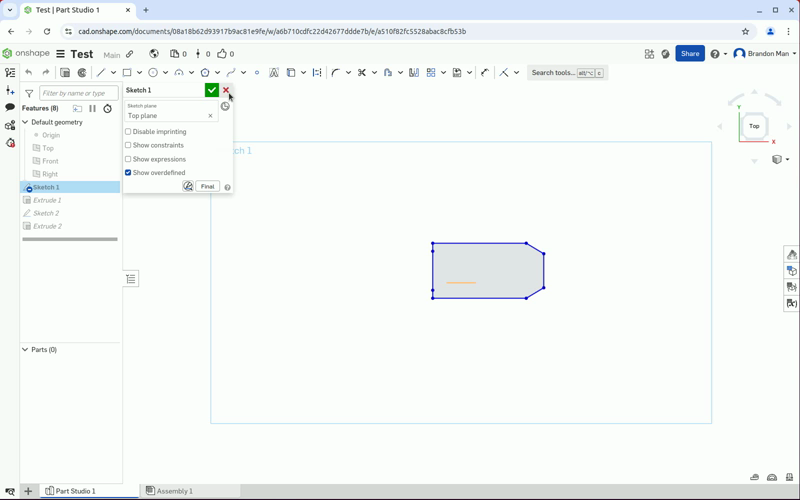
click(229, 92)
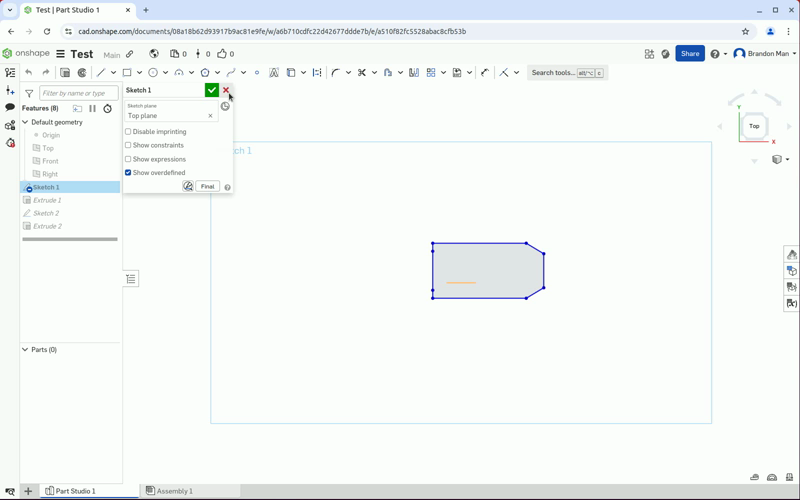
key(shift+s)
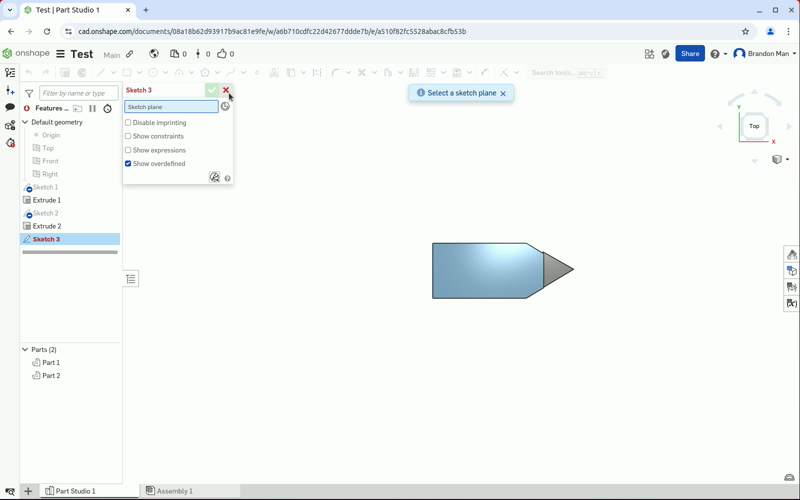
mouse_move(73, 150)
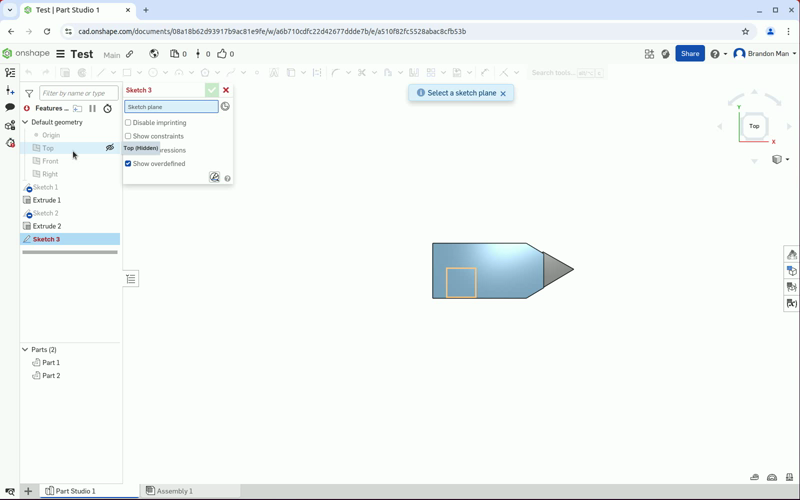
click(73, 150)
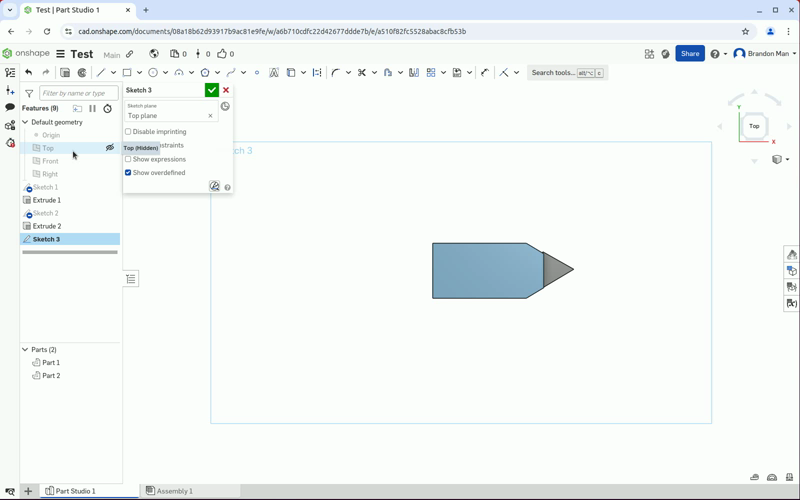
mouse_move(73, 352)
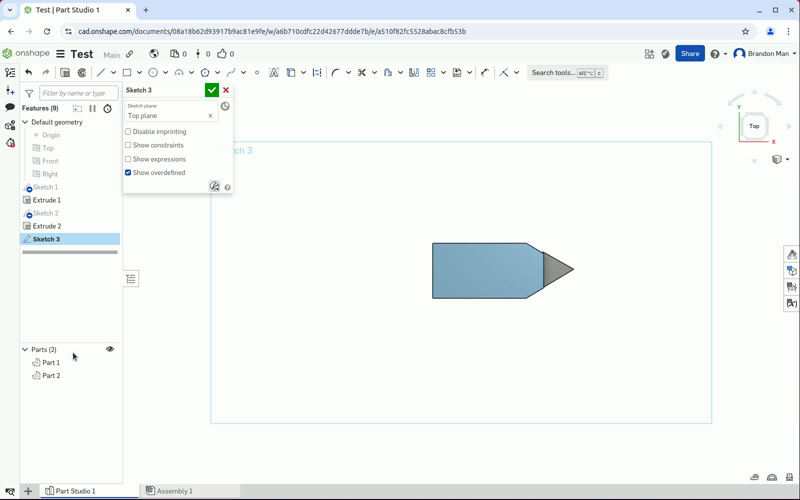
key(y)
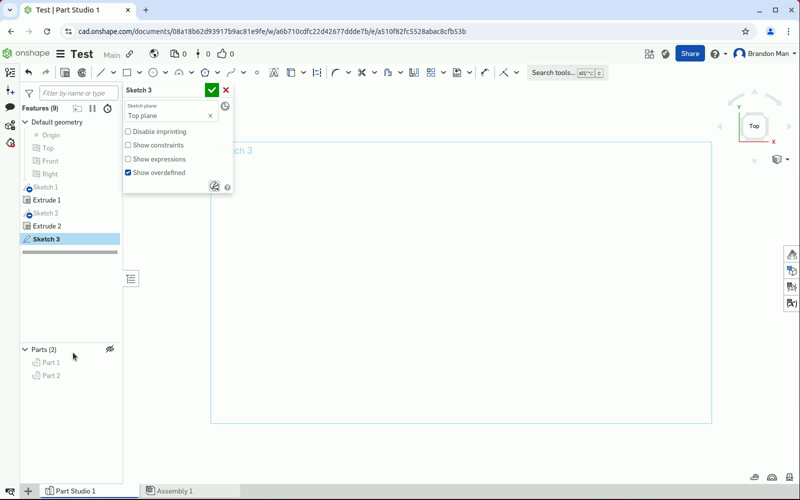
key(l)
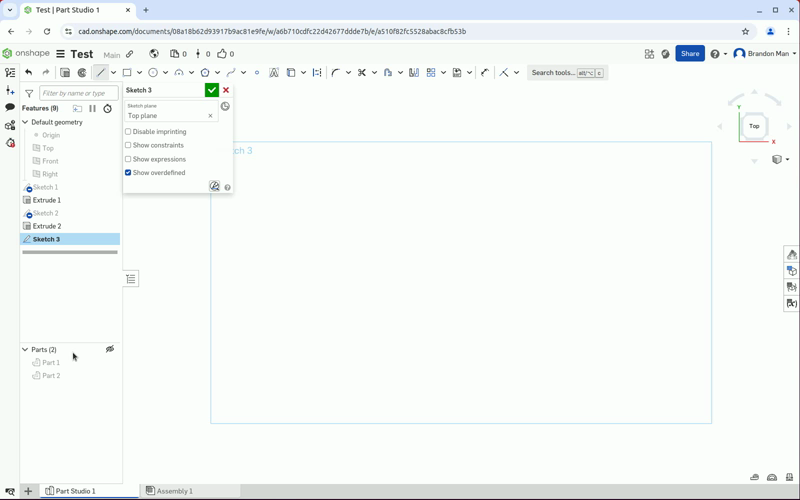
key_down(shift)
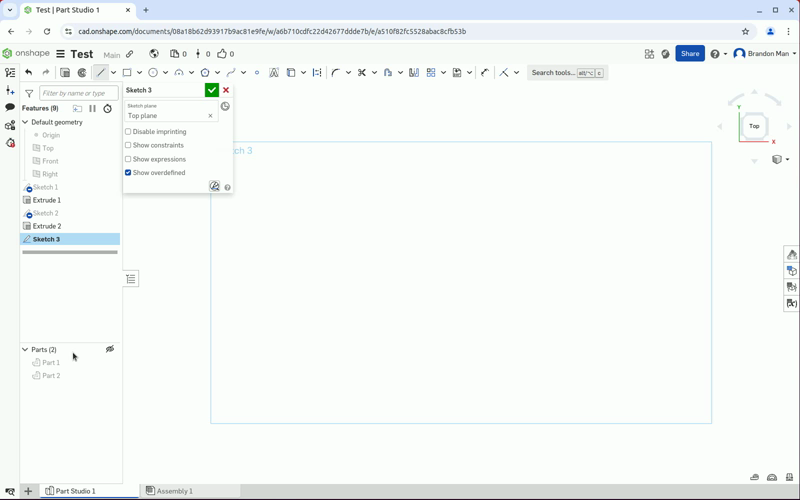
mouse_move(388, 243)
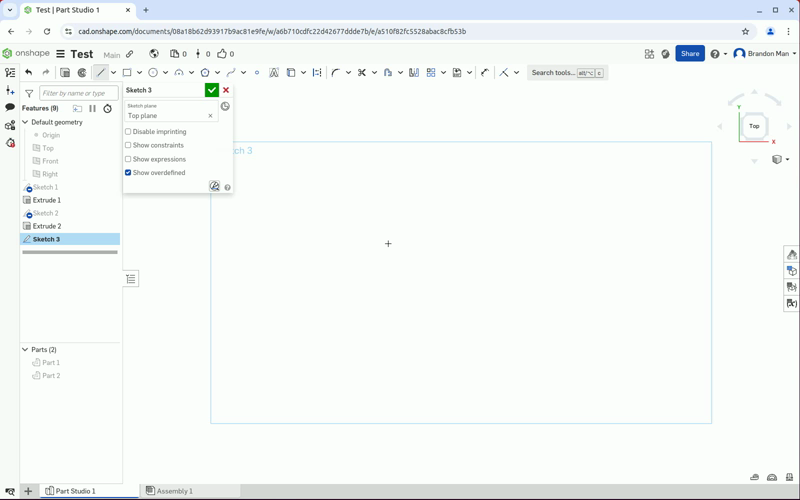
click(388, 243)
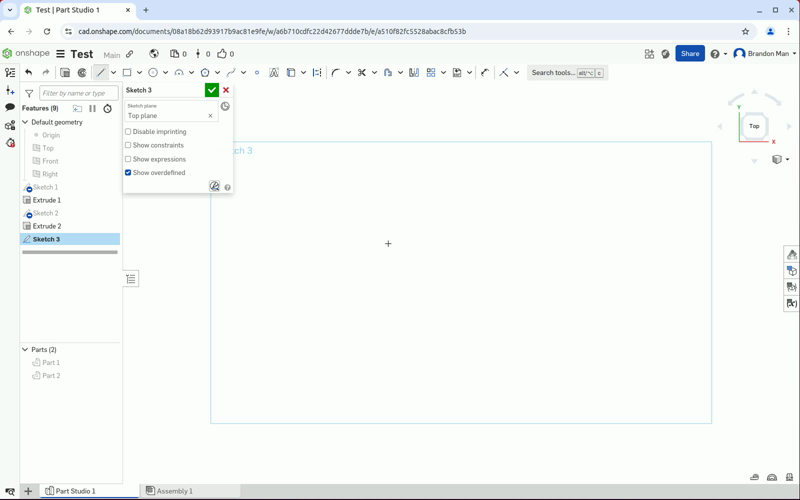
key_up(shift)
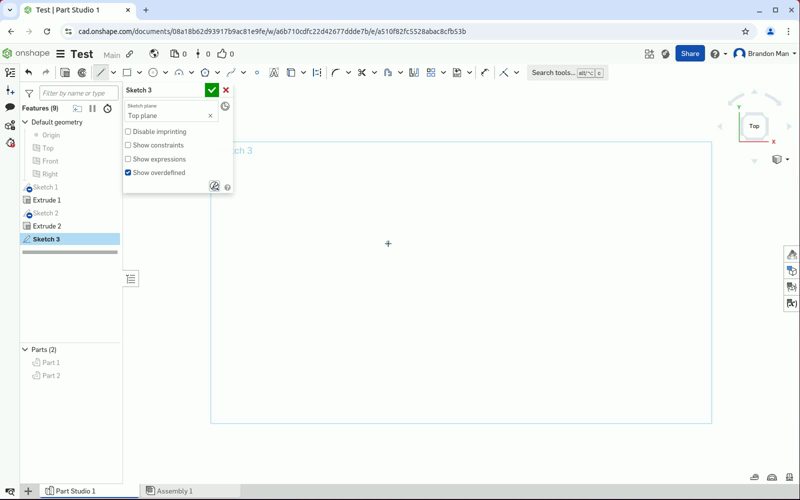
key_down(shift)
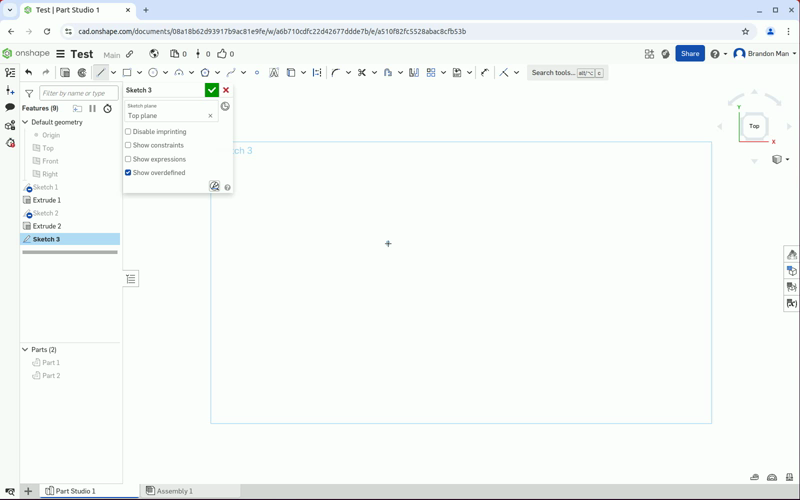
mouse_move(418, 243)
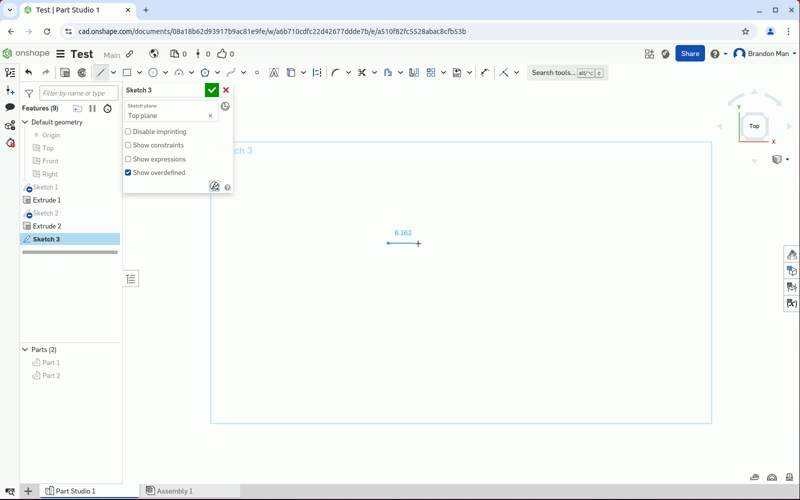
mouse_move(404, 243)
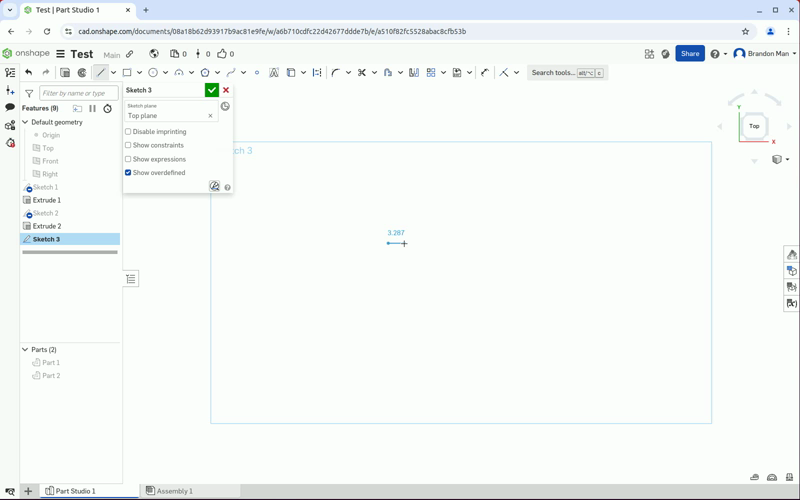
click(404, 243)
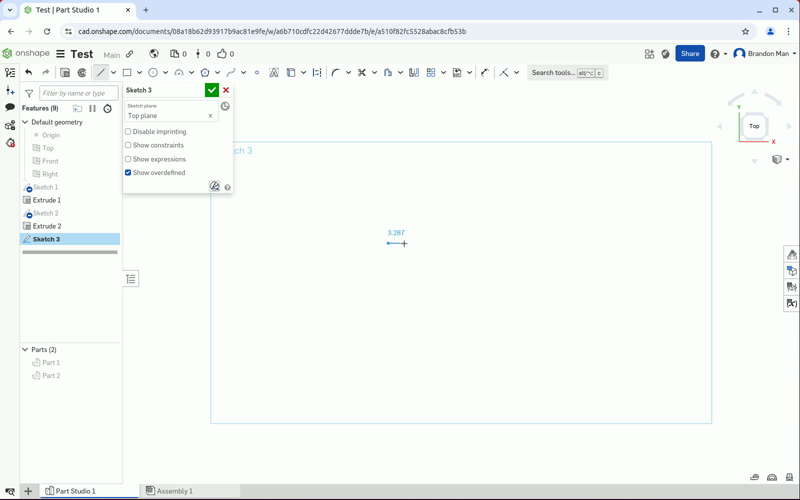
key_up(shift)
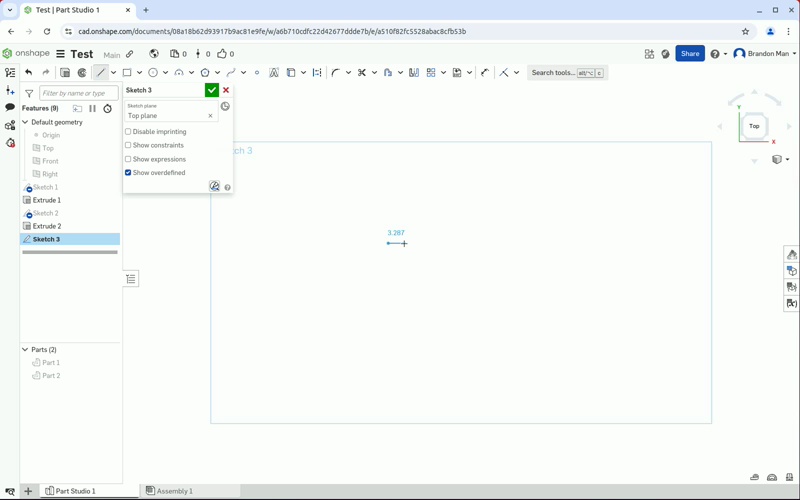
key_down(shift)
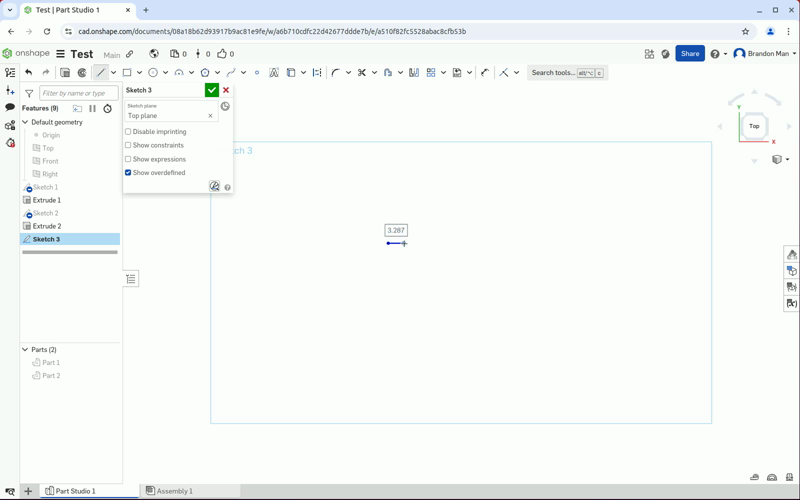
mouse_move(434, 243)
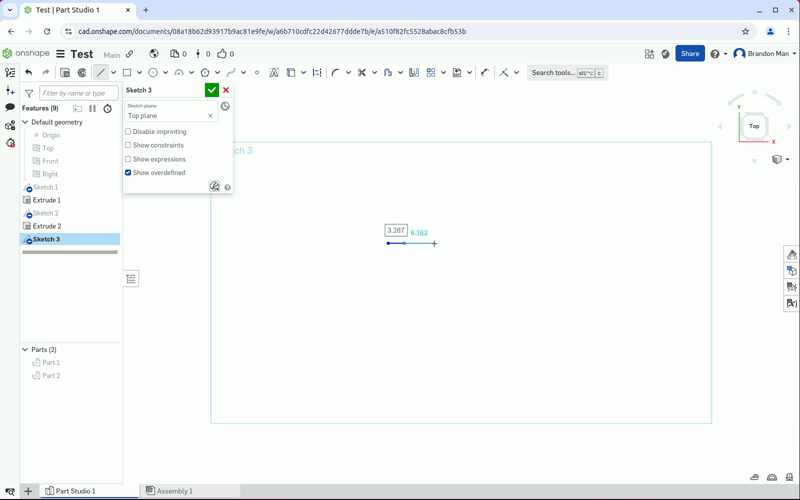
mouse_move(404, 251)
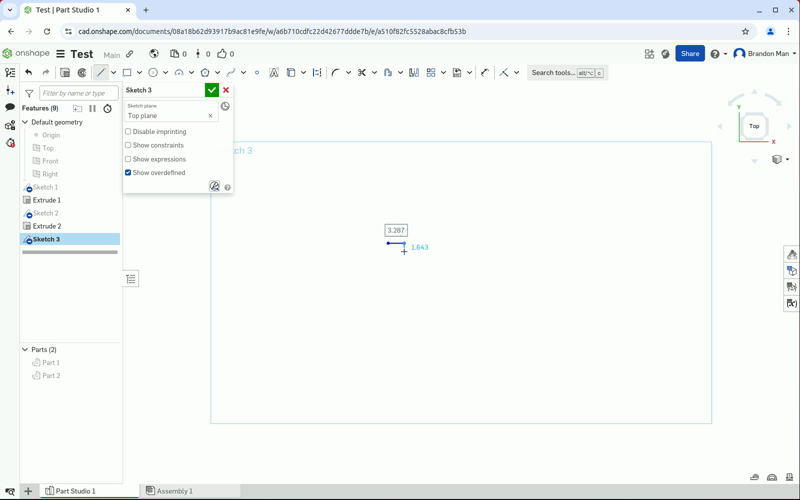
click(404, 251)
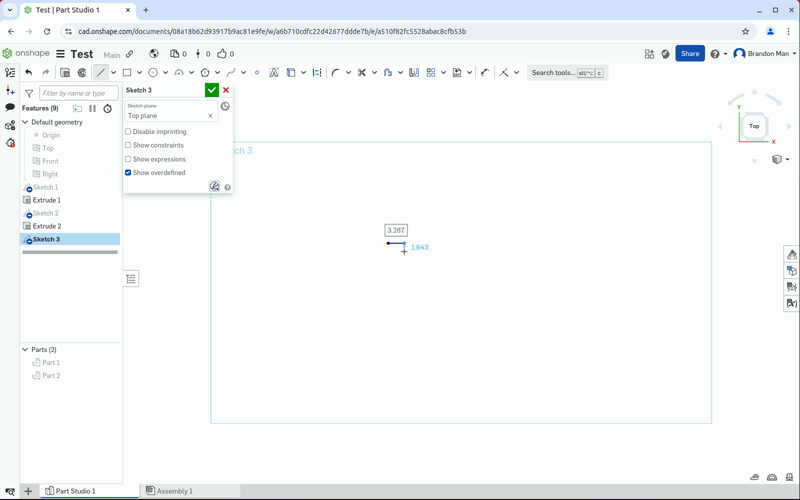
key_up(shift)
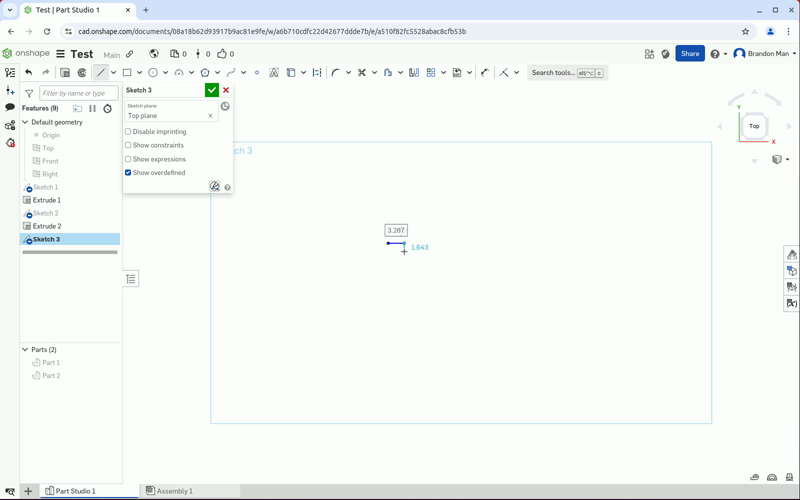
key_down(shift)
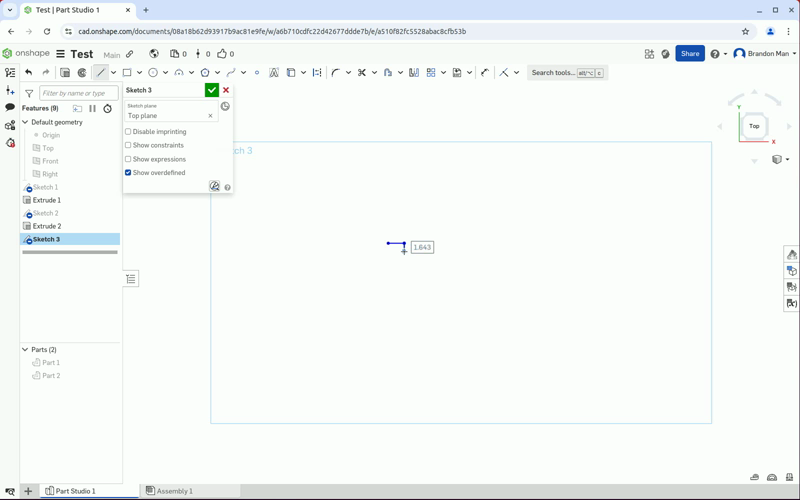
mouse_move(434, 251)
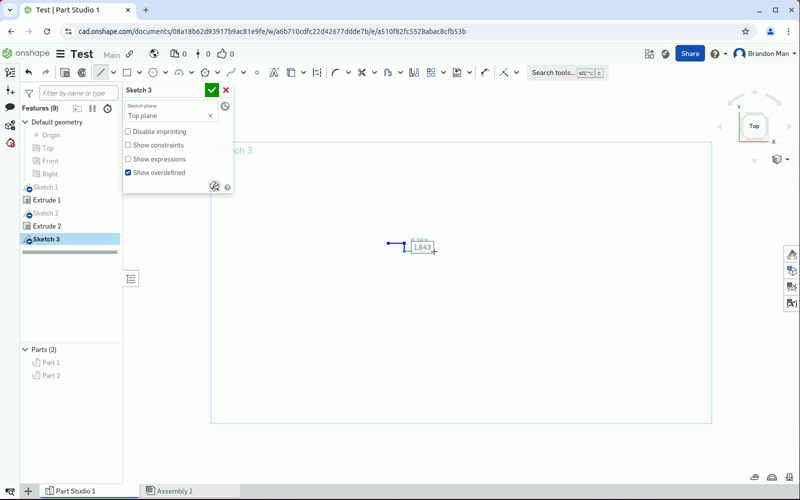
mouse_move(433, 251)
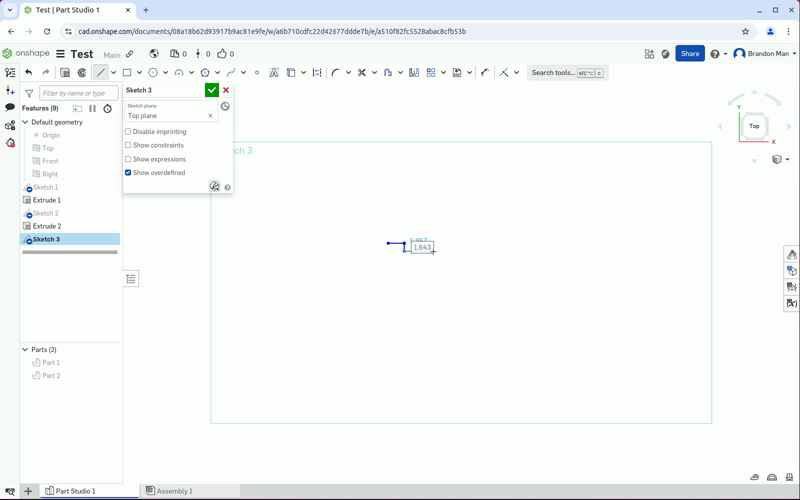
click(433, 251)
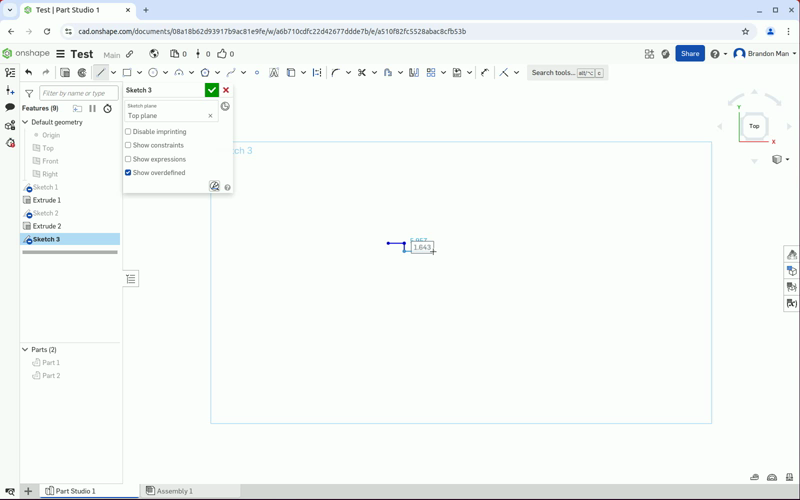
key_up(shift)
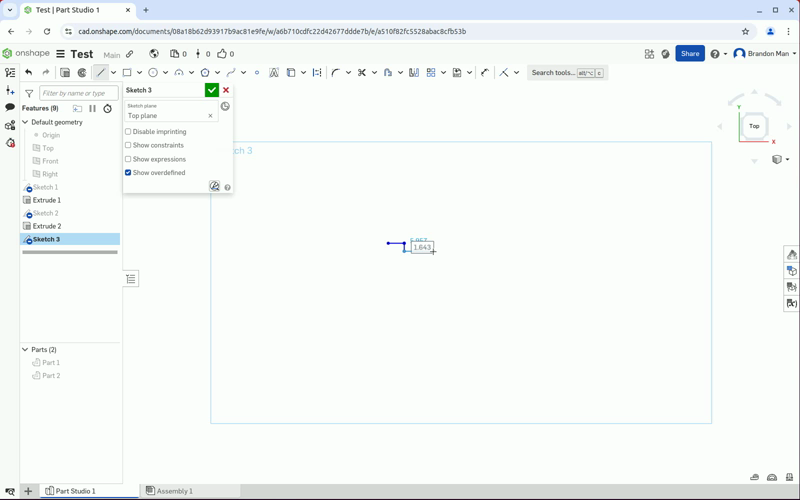
key_down(shift)
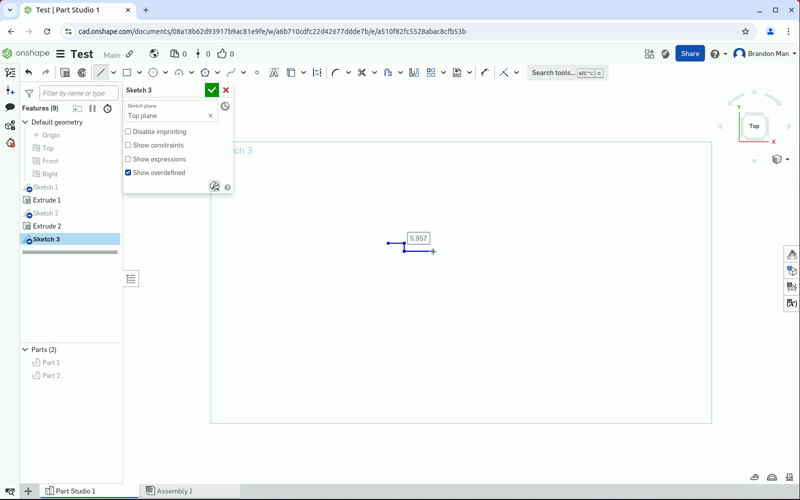
mouse_move(463, 251)
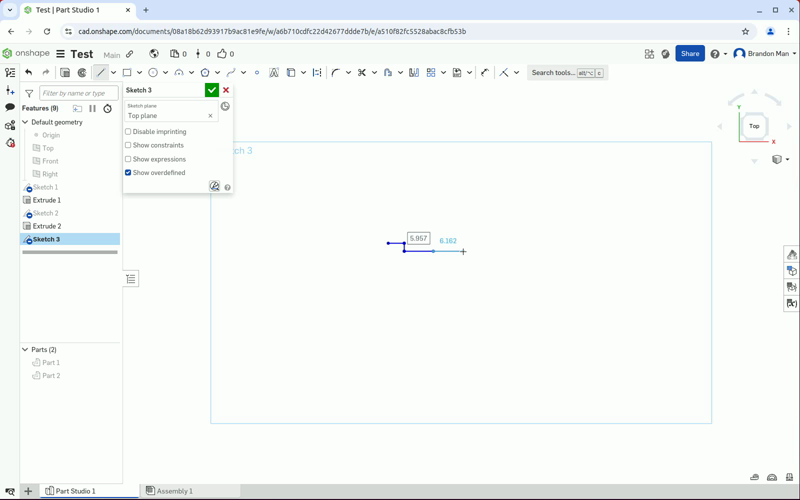
mouse_move(433, 243)
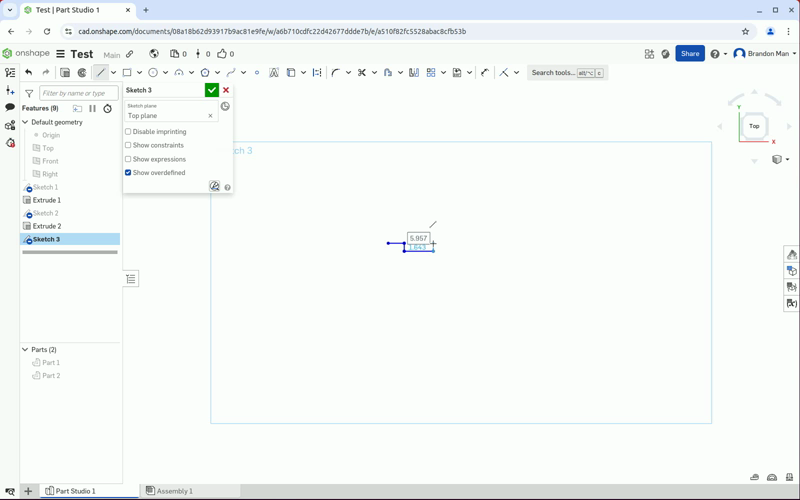
click(433, 243)
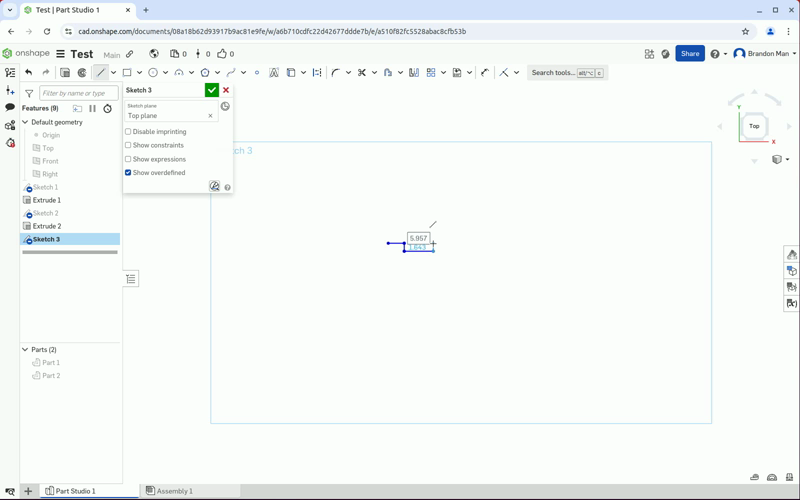
key_up(shift)
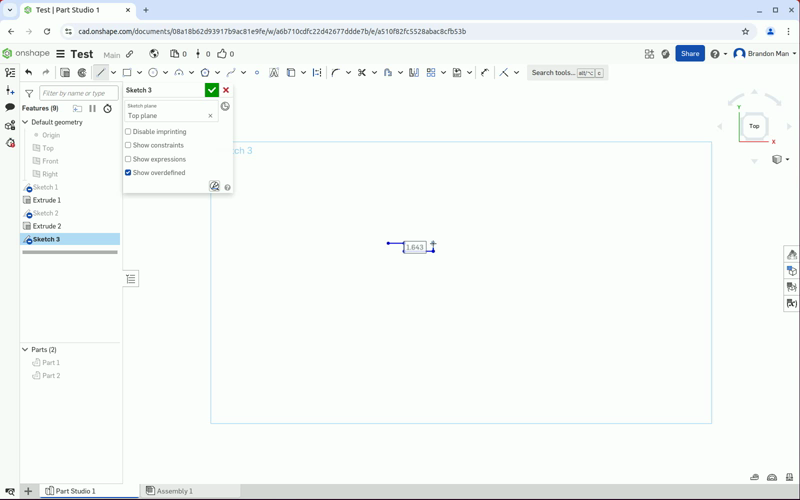
key_down(shift)
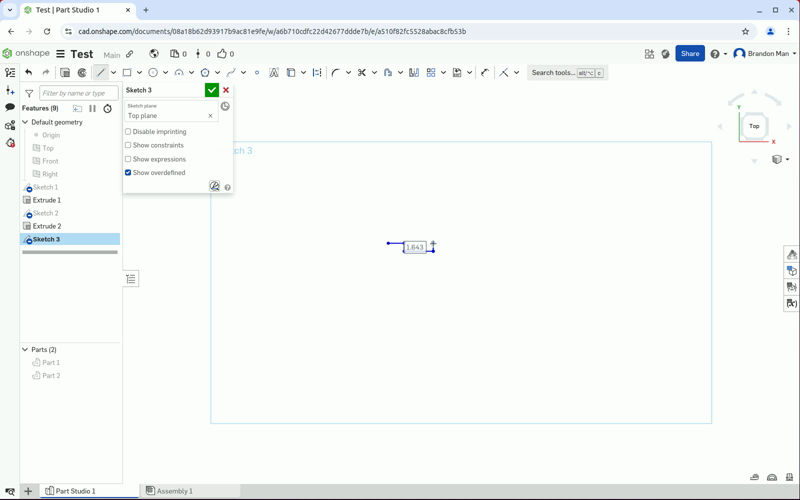
mouse_move(463, 243)
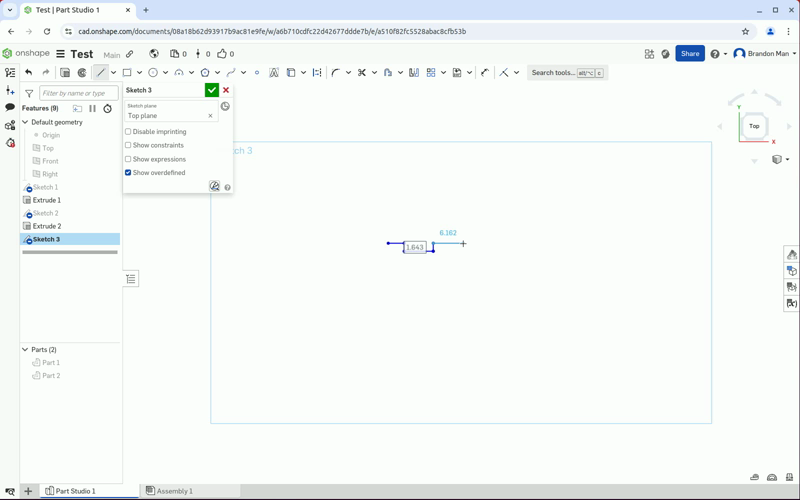
mouse_move(433, 222)
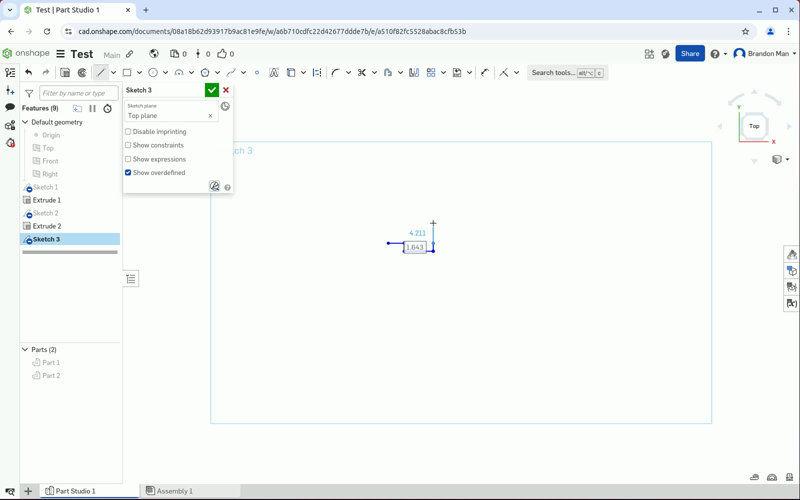
click(433, 222)
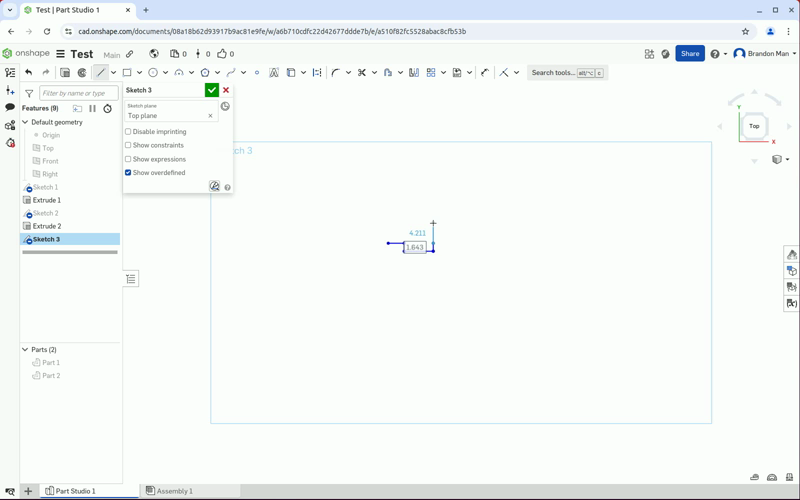
key_up(shift)
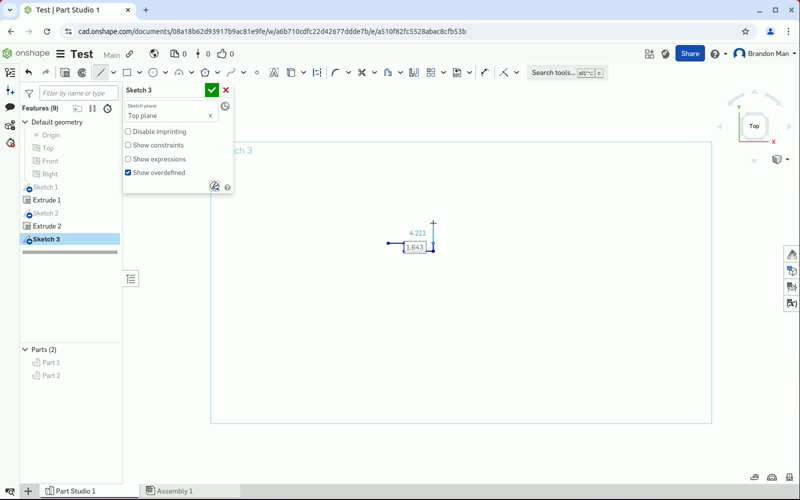
key_down(shift)
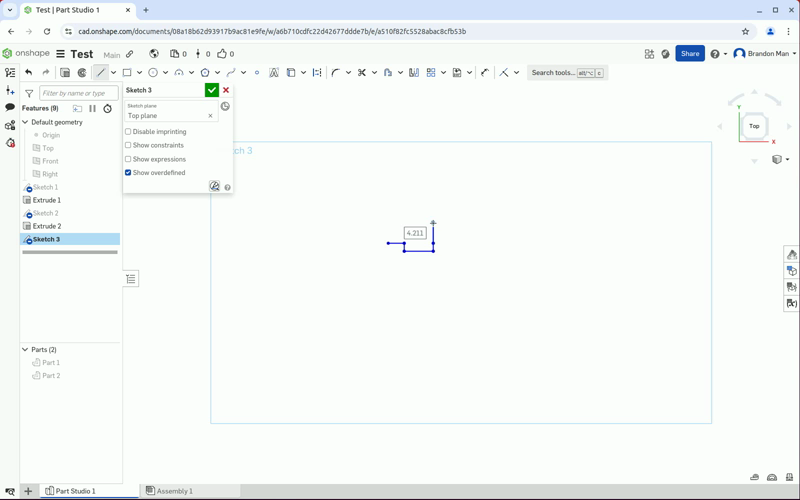
mouse_move(463, 222)
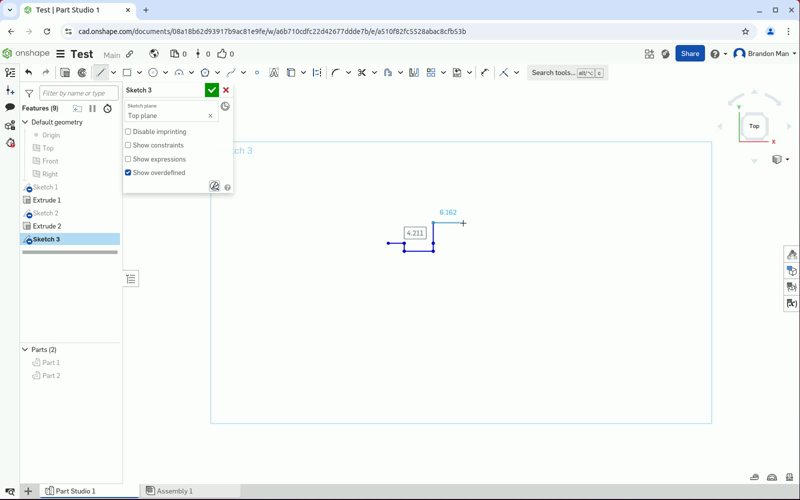
mouse_move(388, 222)
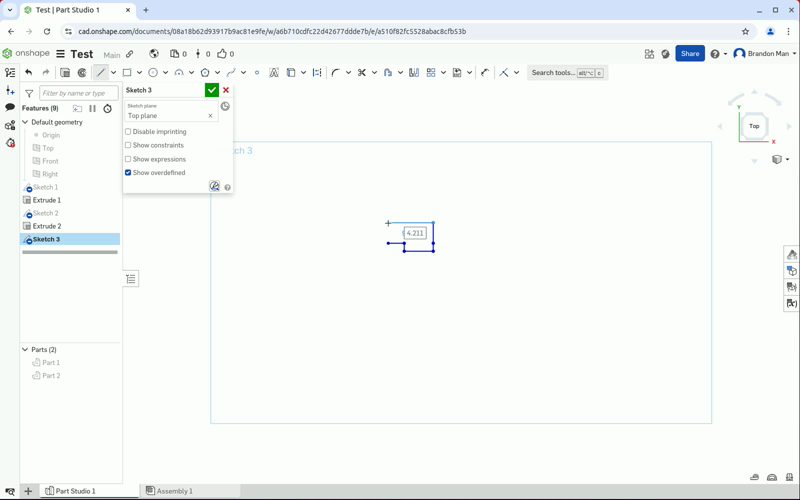
click(388, 222)
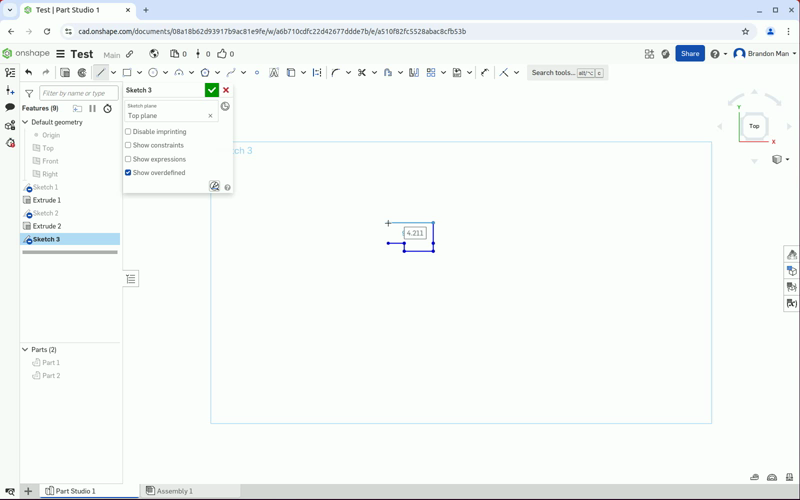
key_up(shift)
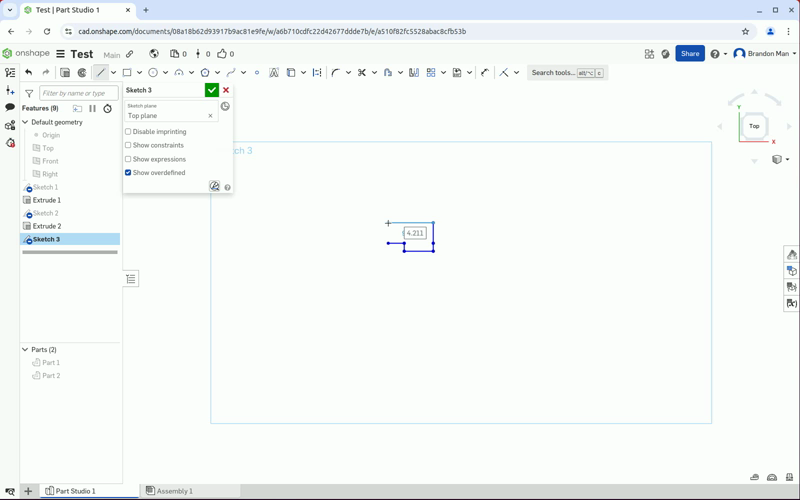
mouse_move(418, 222)
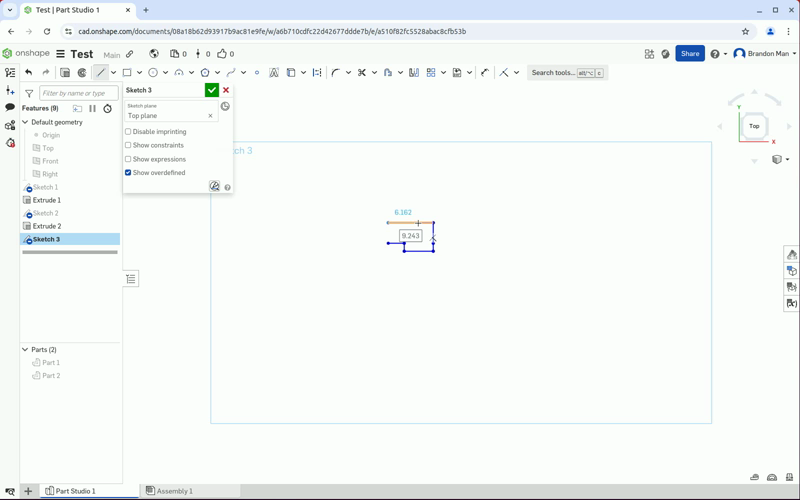
key_down(shift)
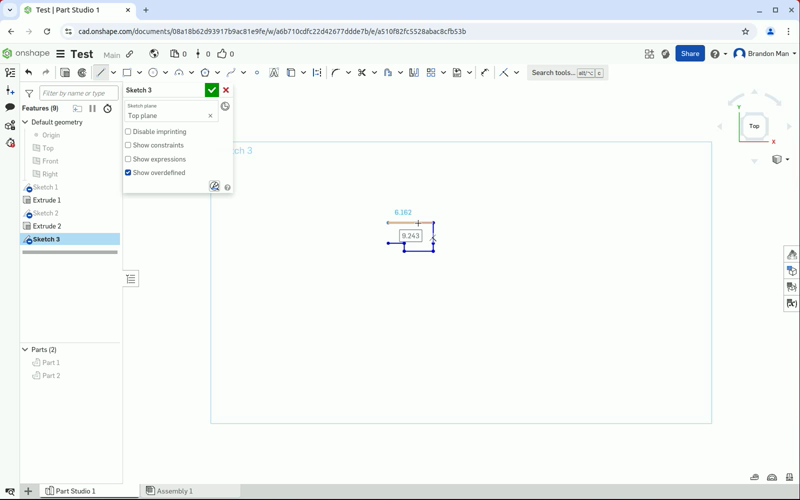
mouse_move(388, 243)
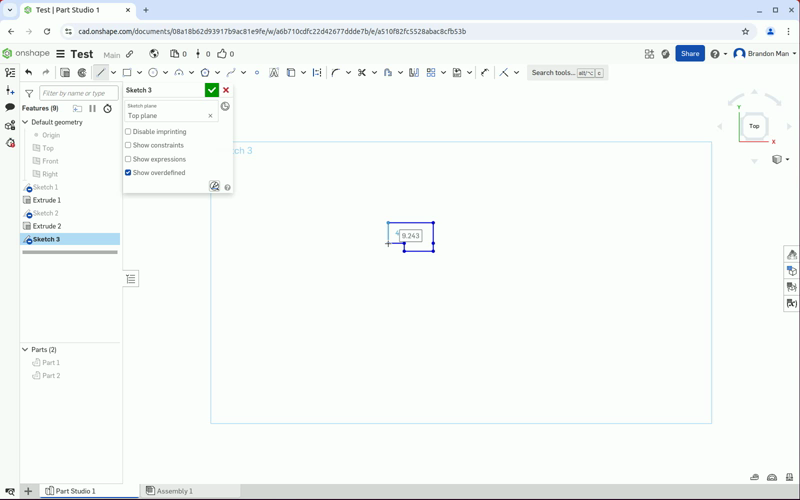
key_up(shift)
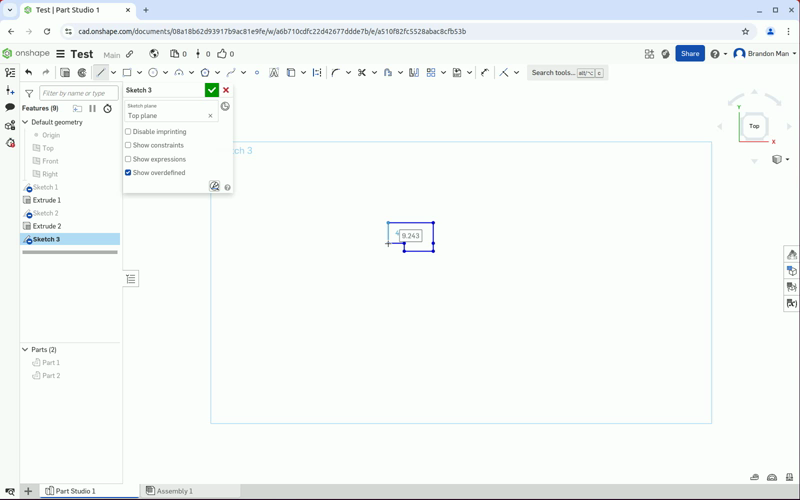
click(388, 243)
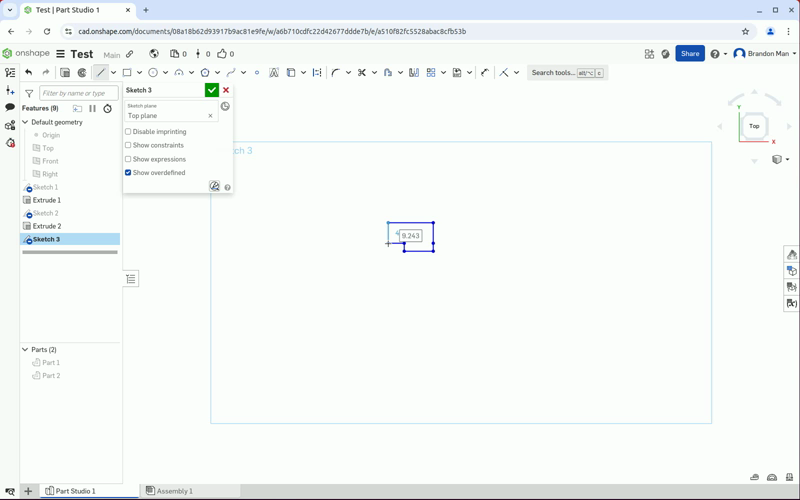
key(esc)
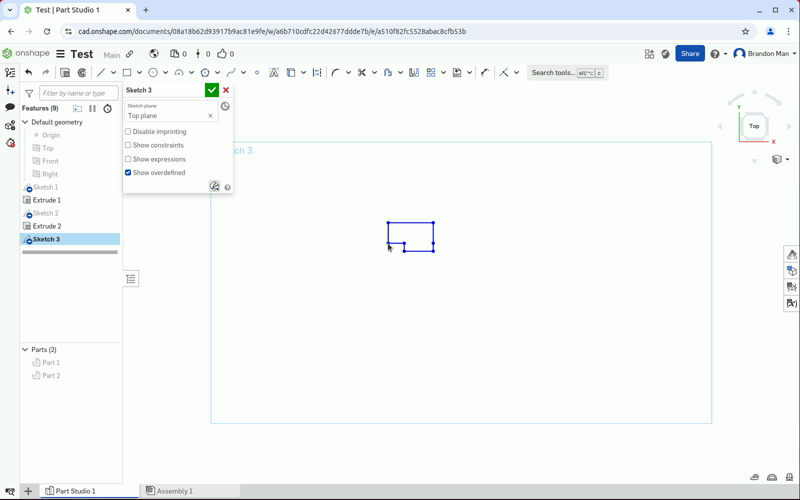
mouse_move(430, 224)
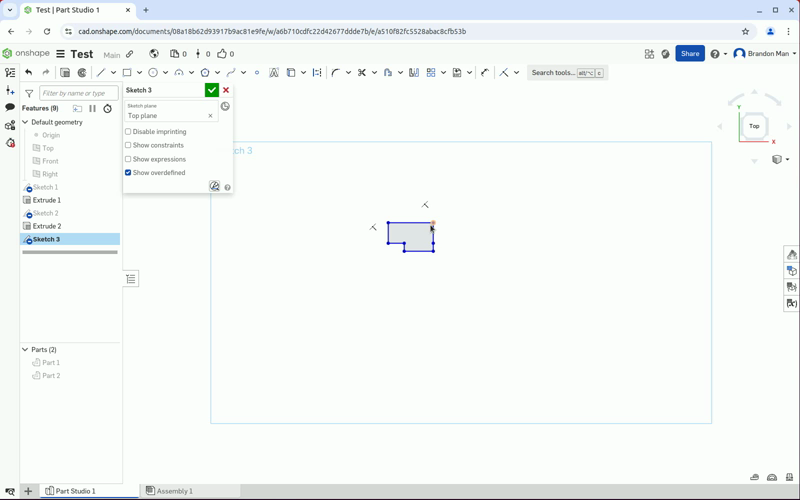
scroll(6)
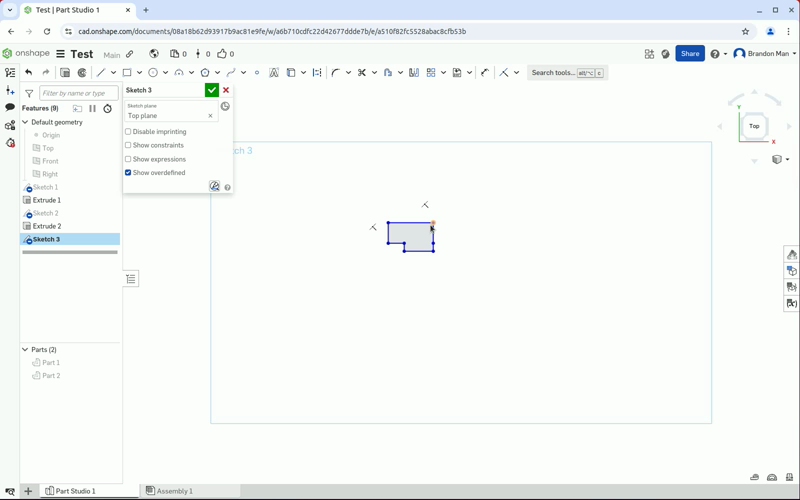
scroll(6)
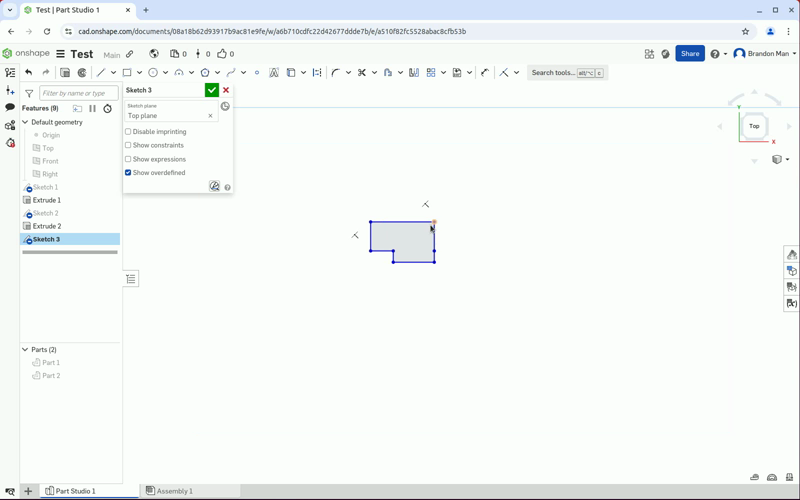
scroll(6)
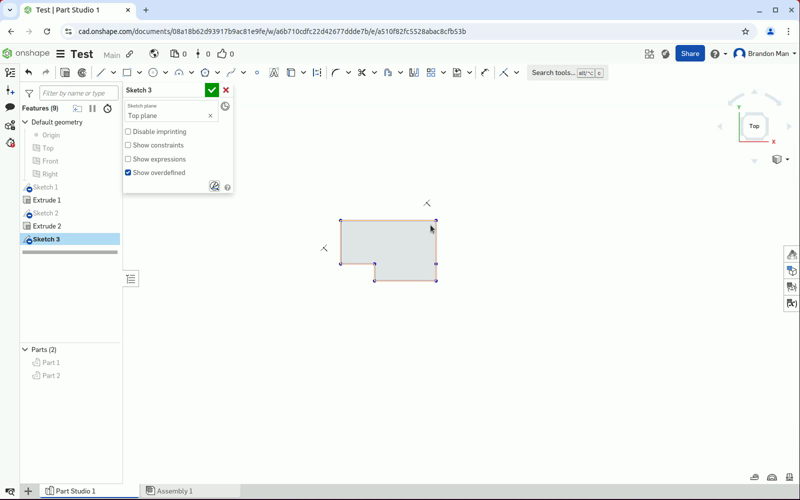
scroll(6)
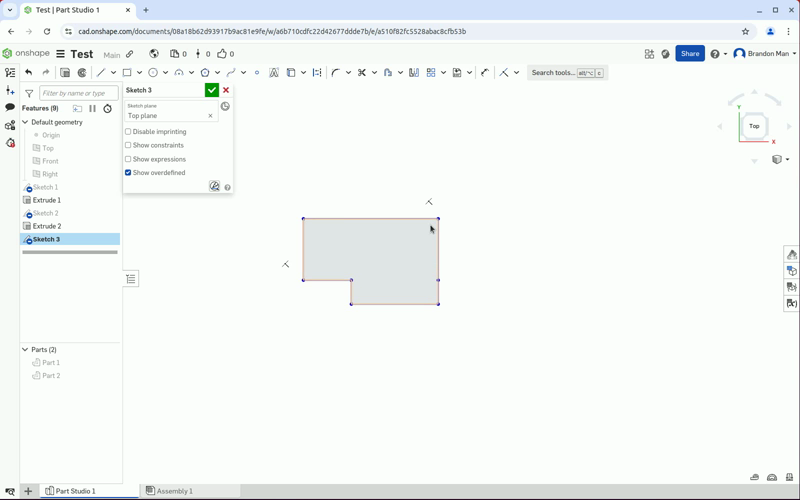
scroll(6)
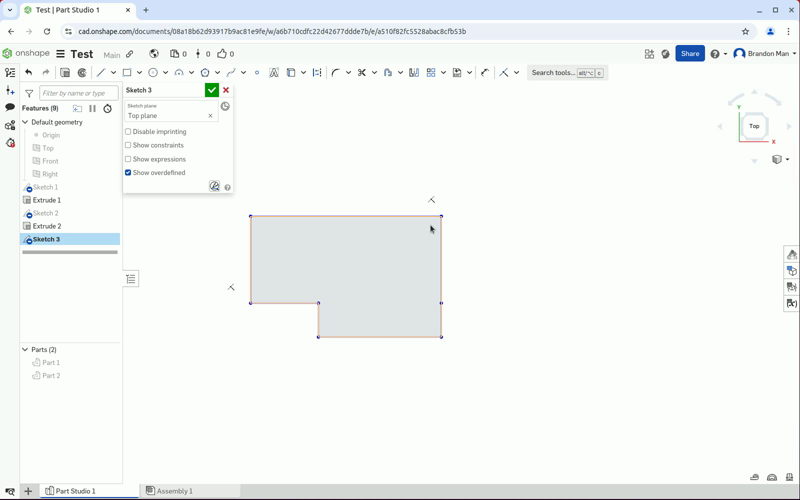
scroll(6)
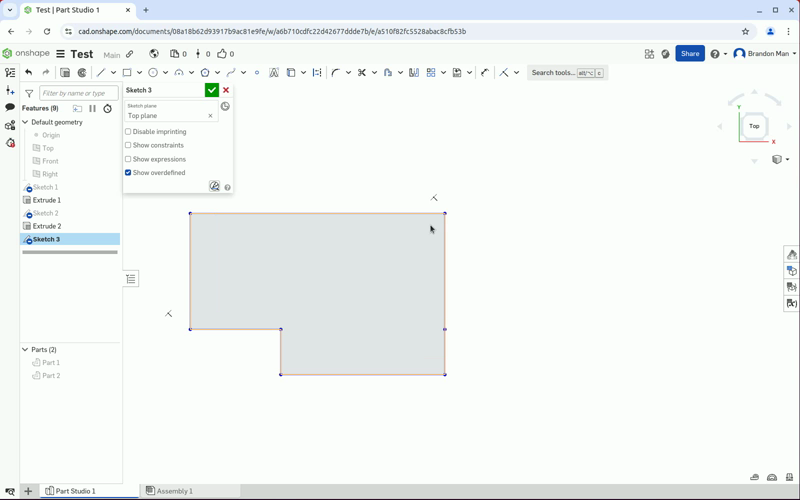
scroll(6)
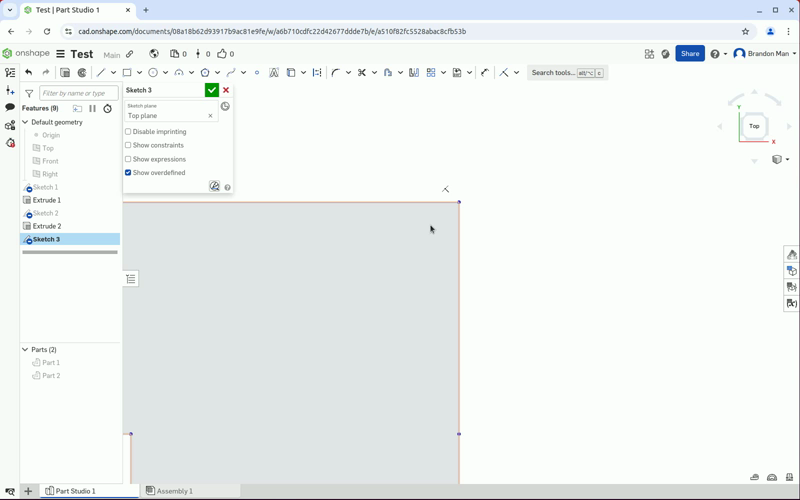
click(430, 224)
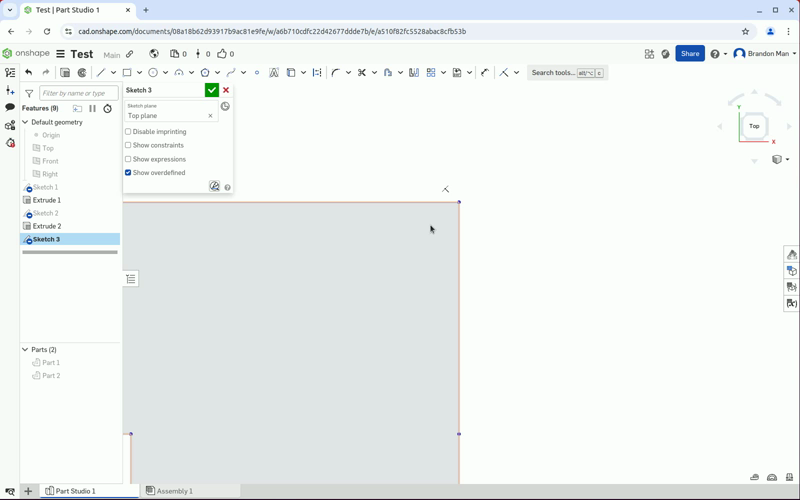
scroll(-6)
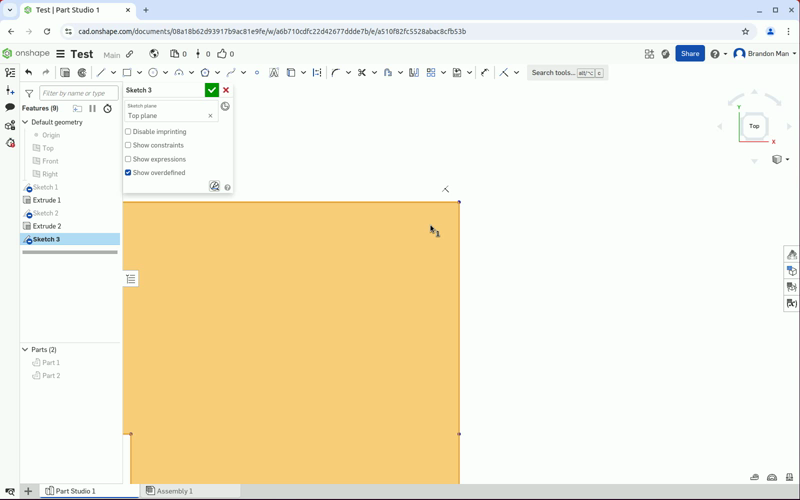
scroll(-6)
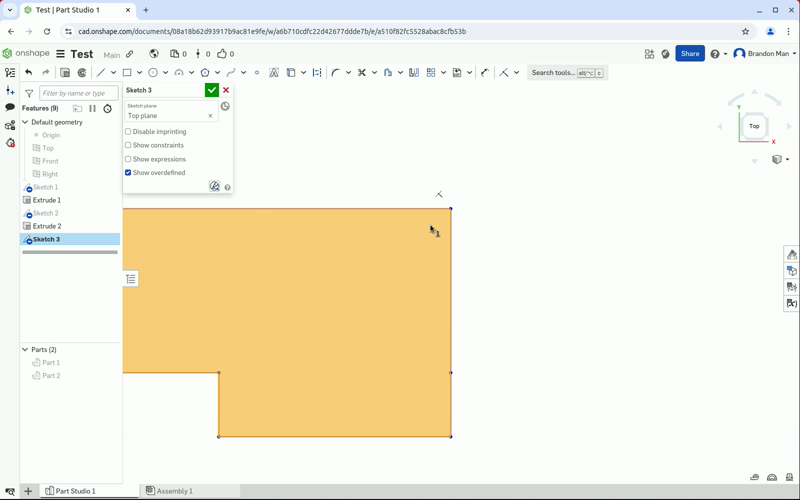
scroll(-6)
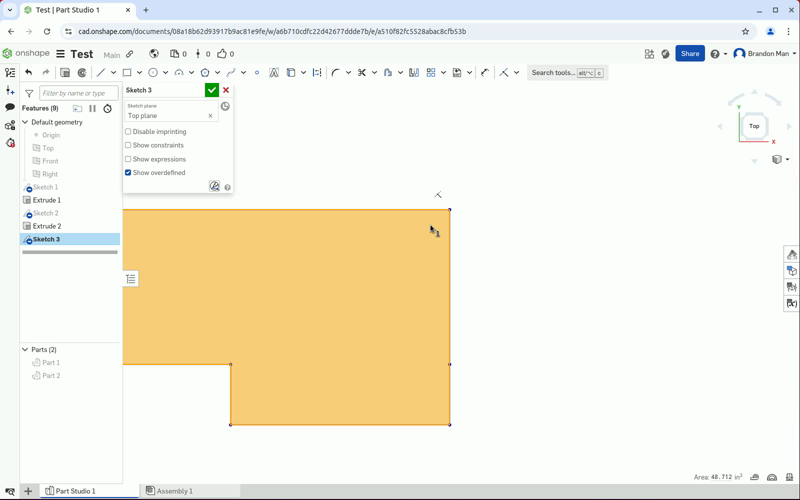
scroll(-6)
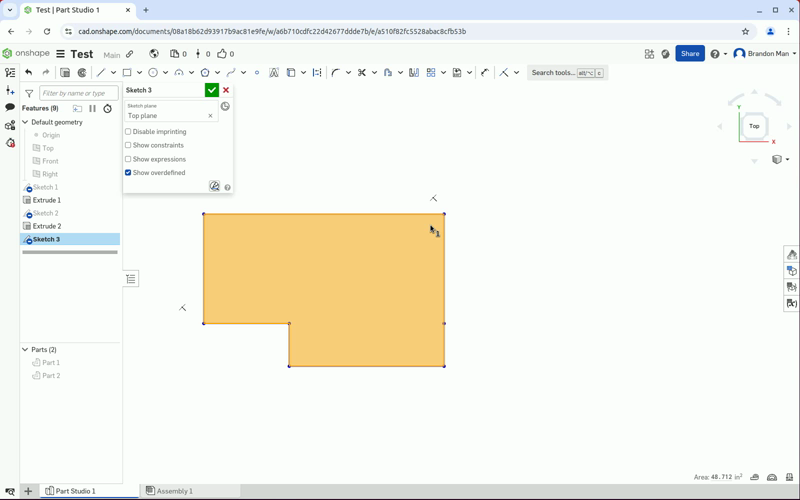
scroll(-6)
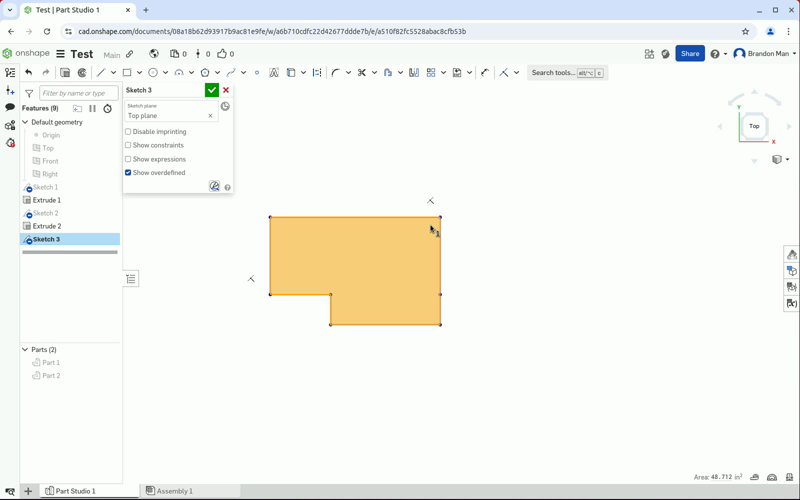
scroll(-6)
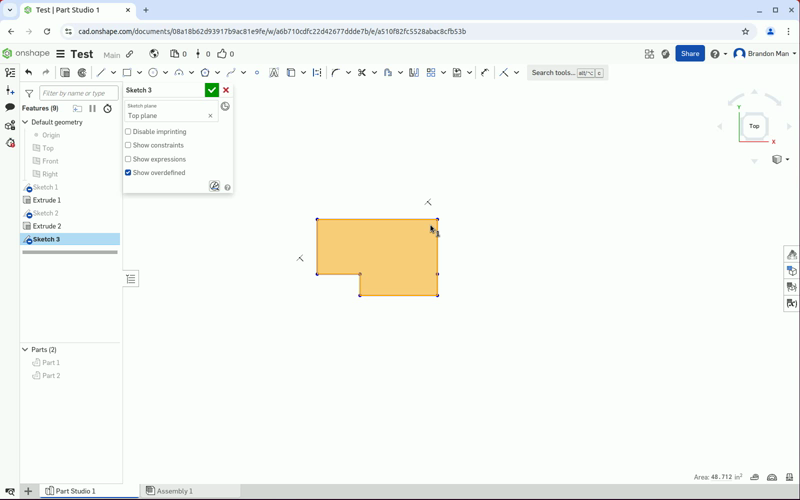
scroll(-6)
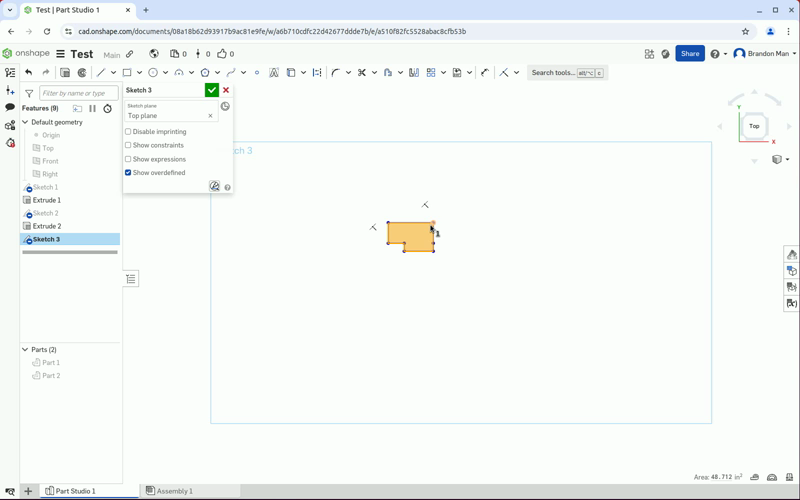
mouse_move(73, 352)
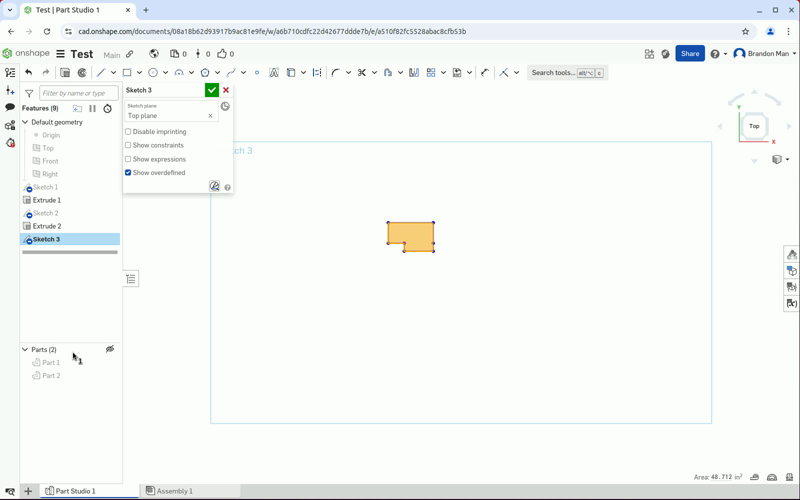
key(shift+y)
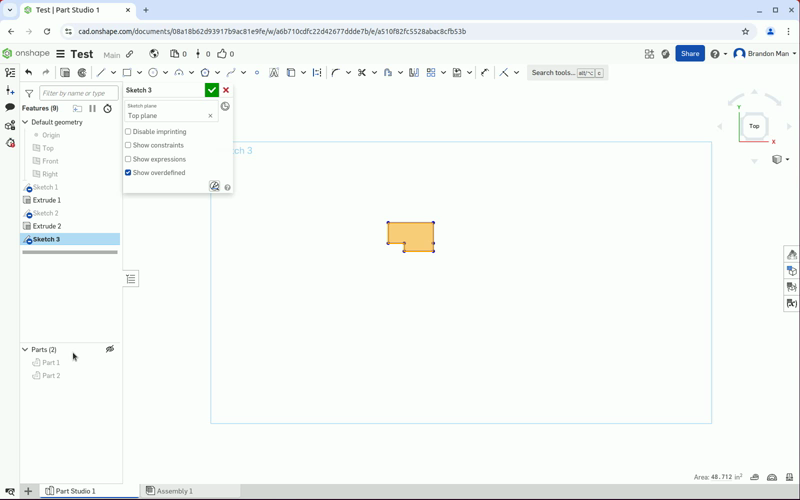
key(shift+e)
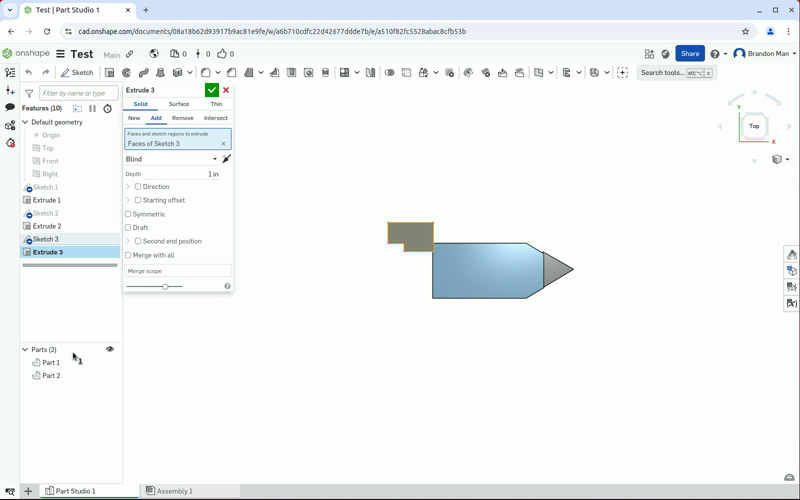
mouse_move(143, 106)
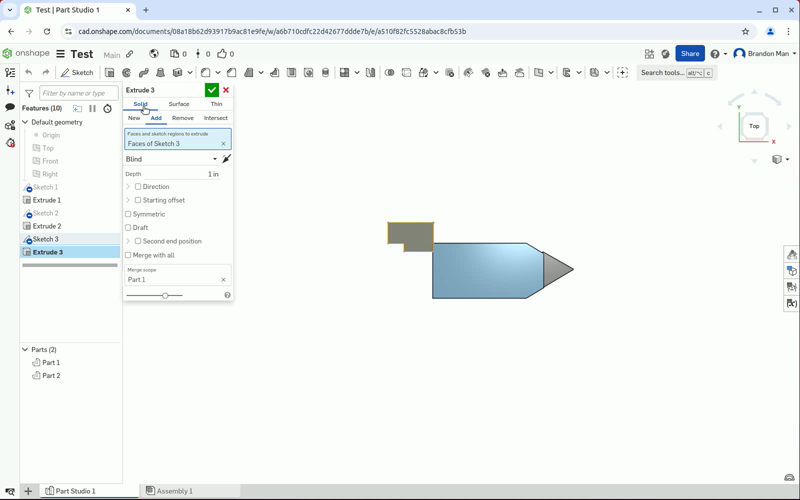
click(143, 106)
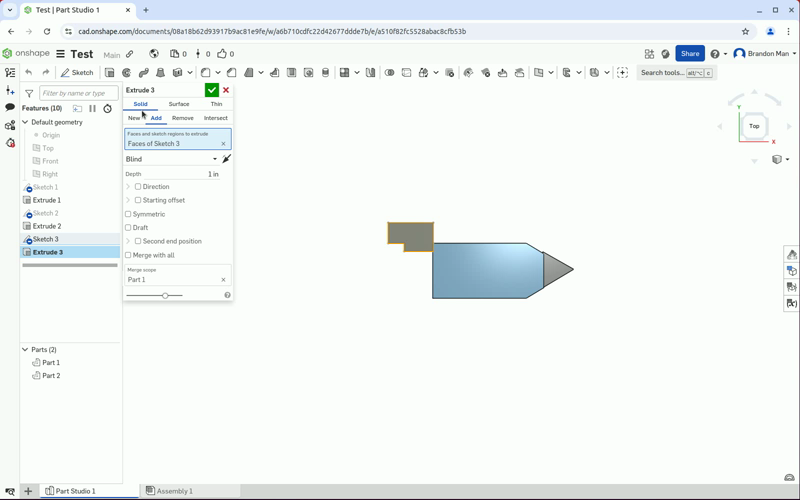
mouse_move(137, 120)
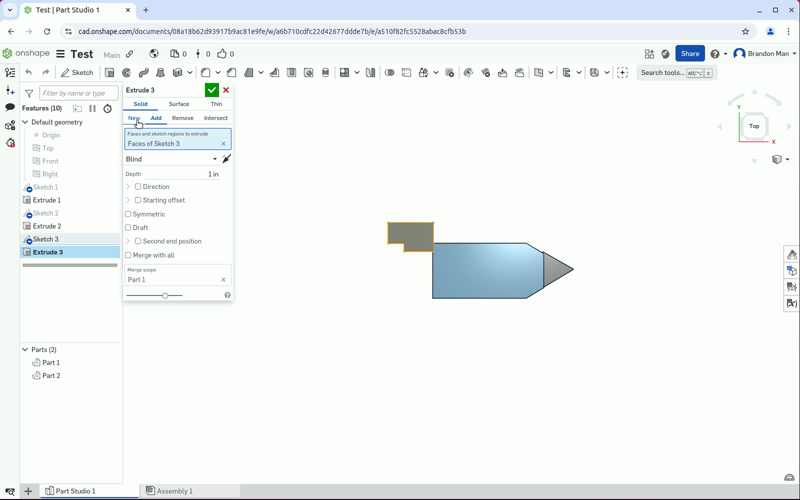
click(137, 120)
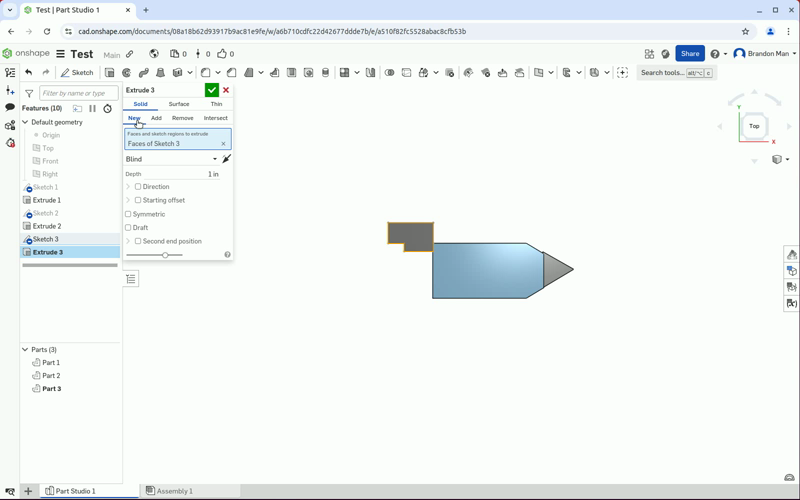
key(tab, 4)
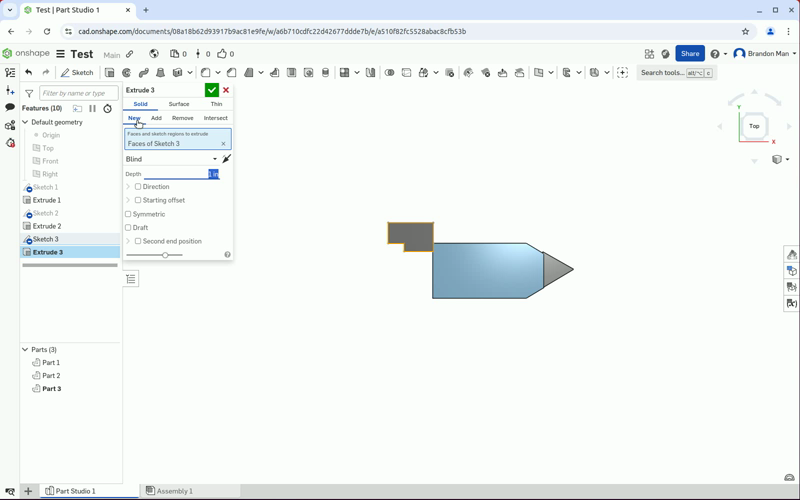
text(15.405)
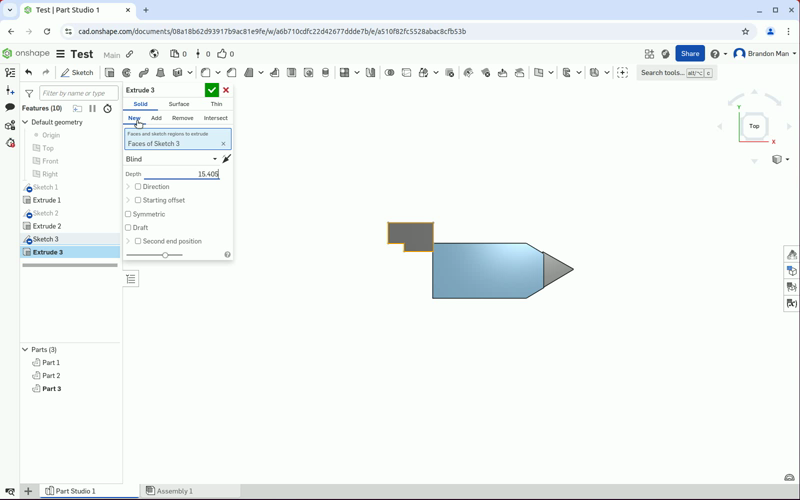
key(enter)
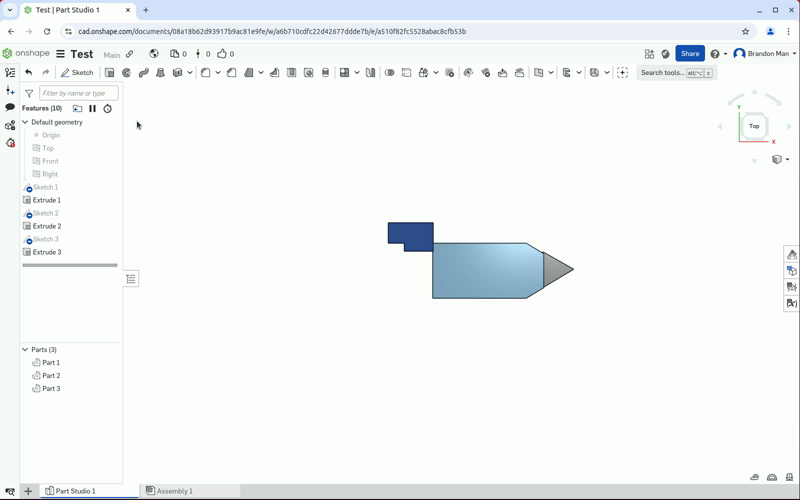
key(shift+h)
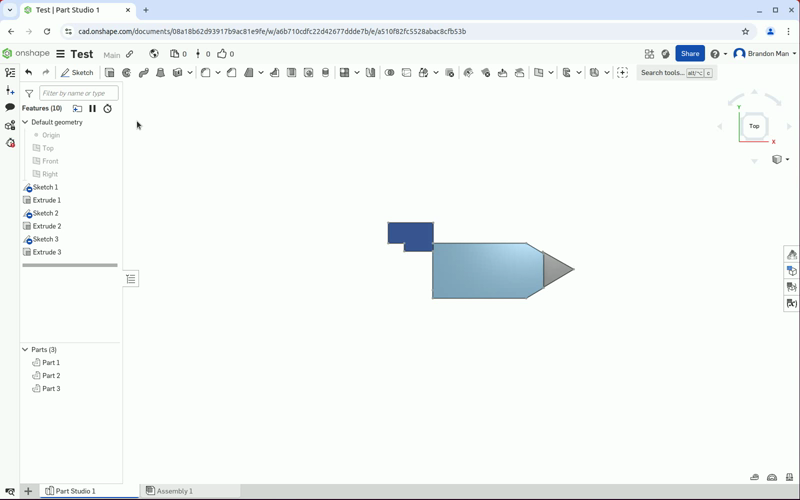
key(shift+h)
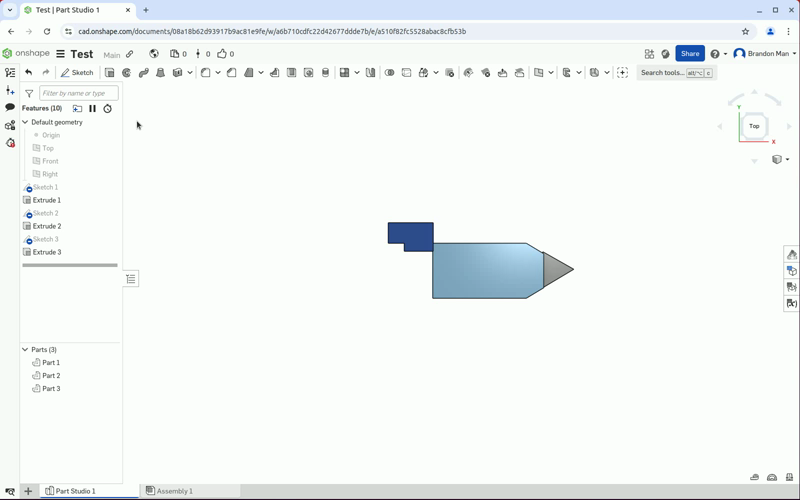
mouse_move(73, 189)
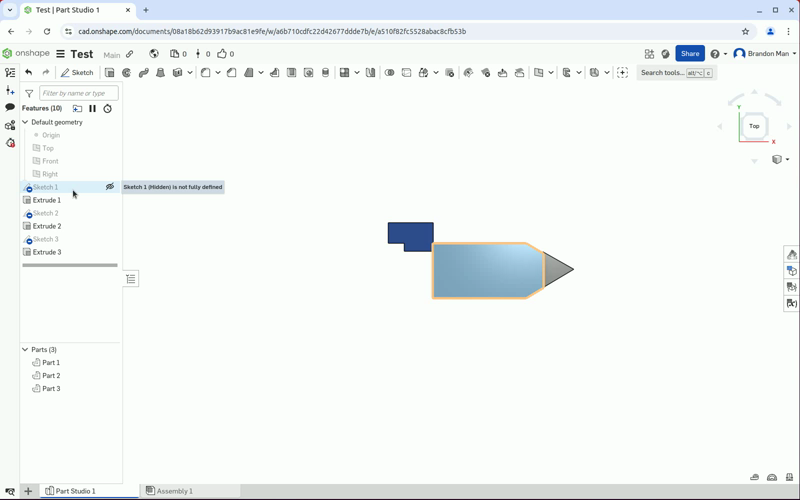
click(73, 189)
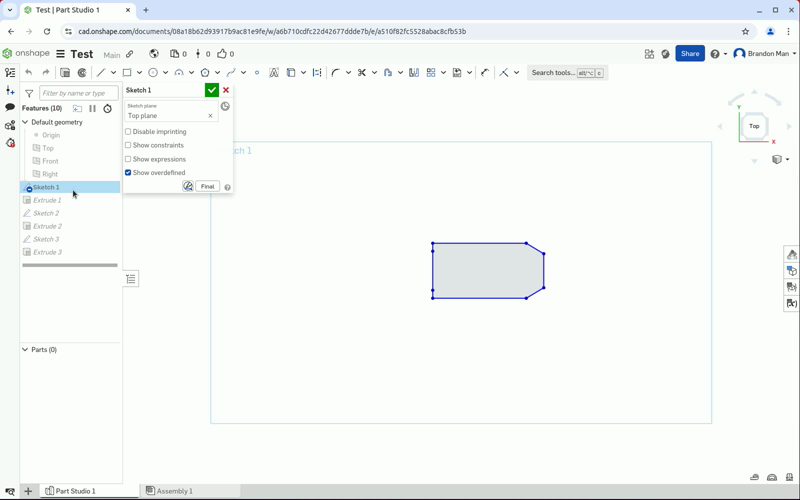
mouse_move(229, 92)
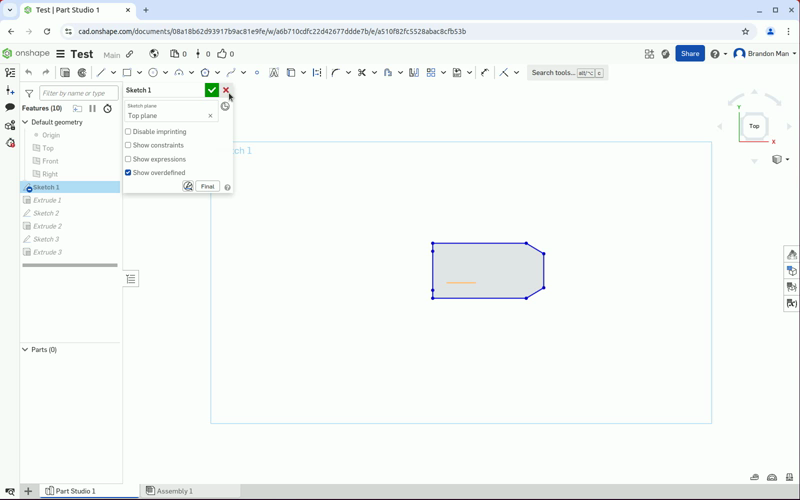
click(229, 92)
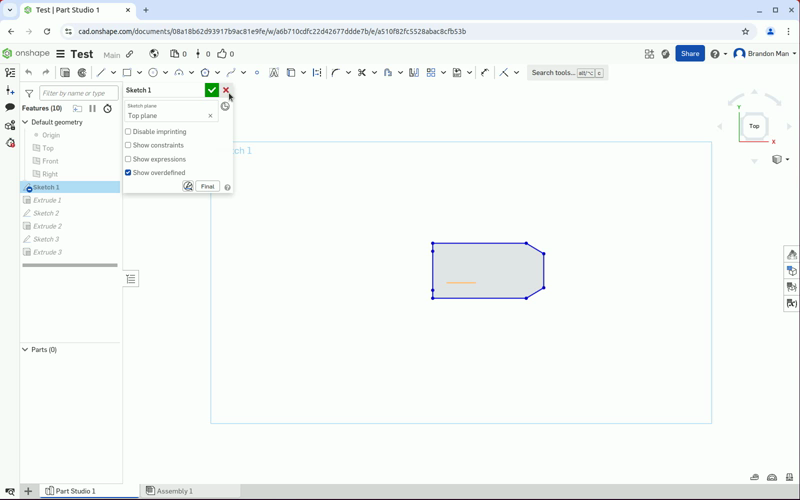
key(shift+s)
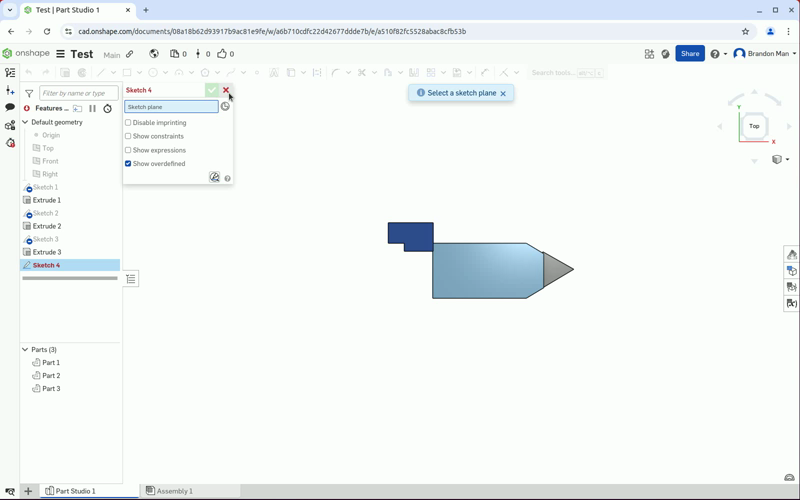
mouse_move(73, 150)
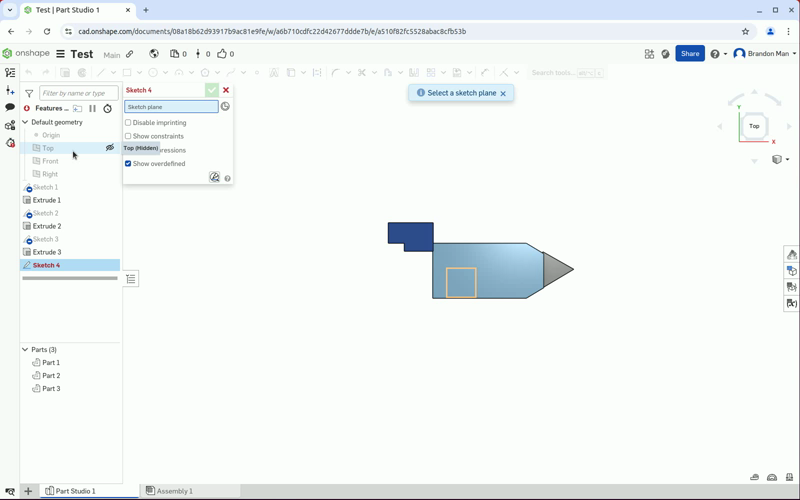
click(73, 150)
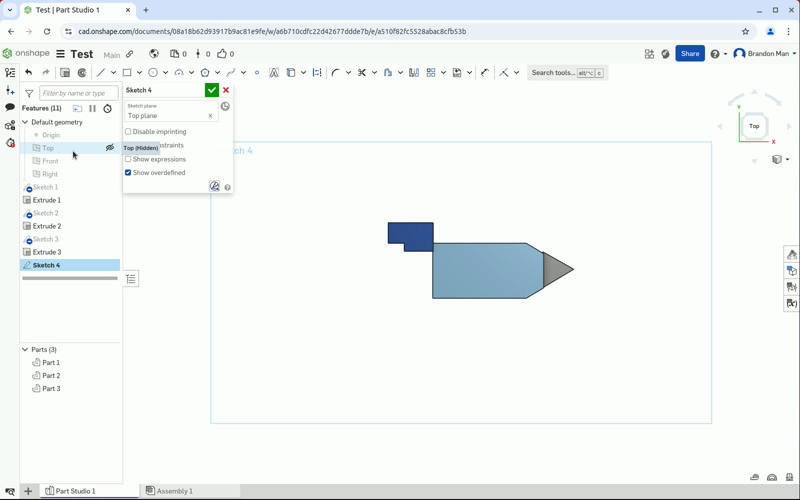
mouse_move(73, 352)
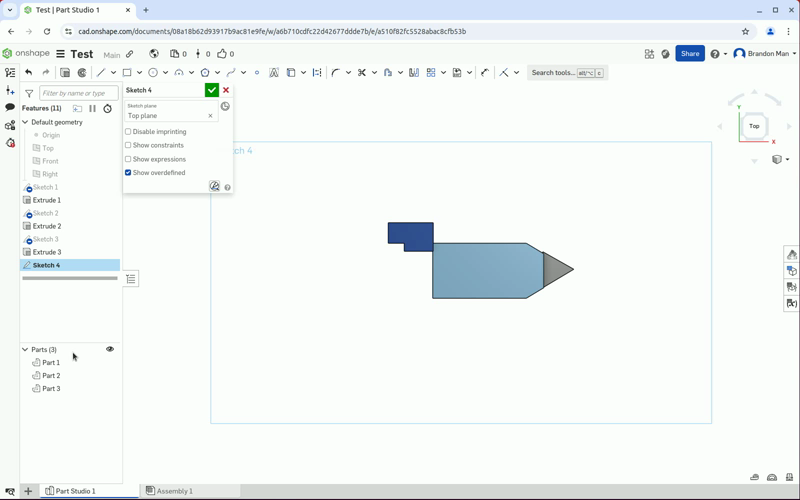
key(y)
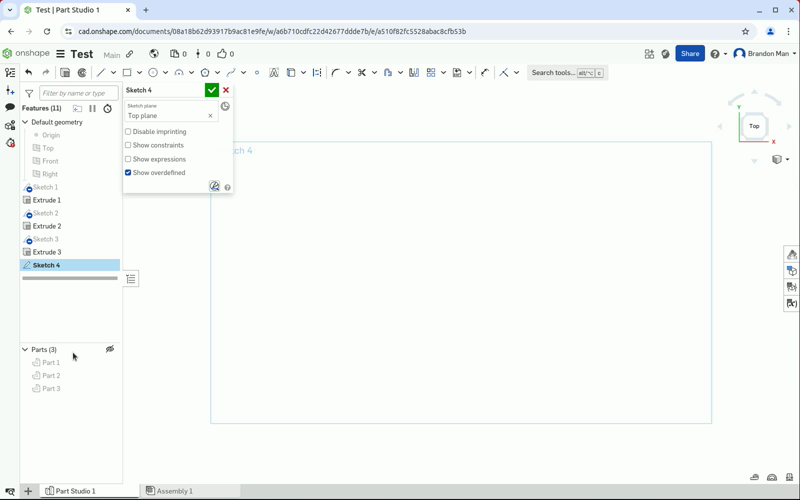
key(l)
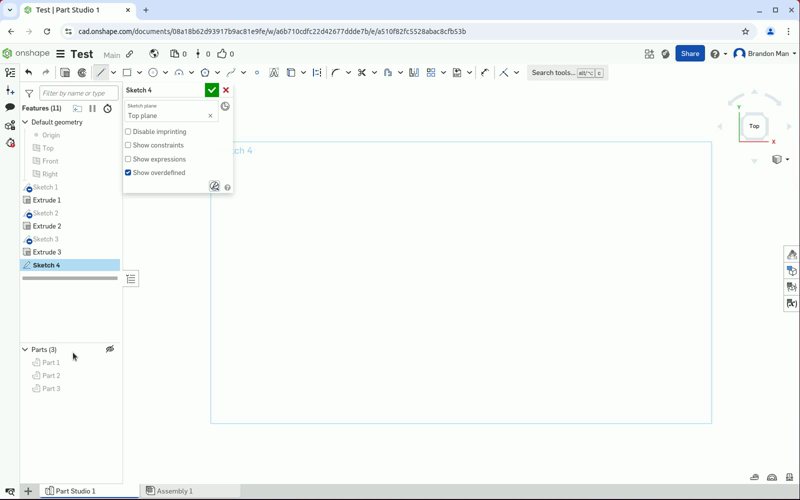
key_down(shift)
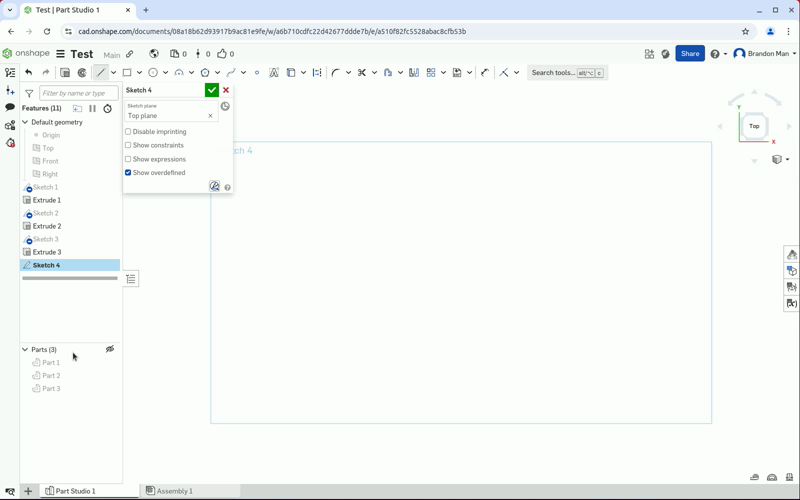
mouse_move(388, 318)
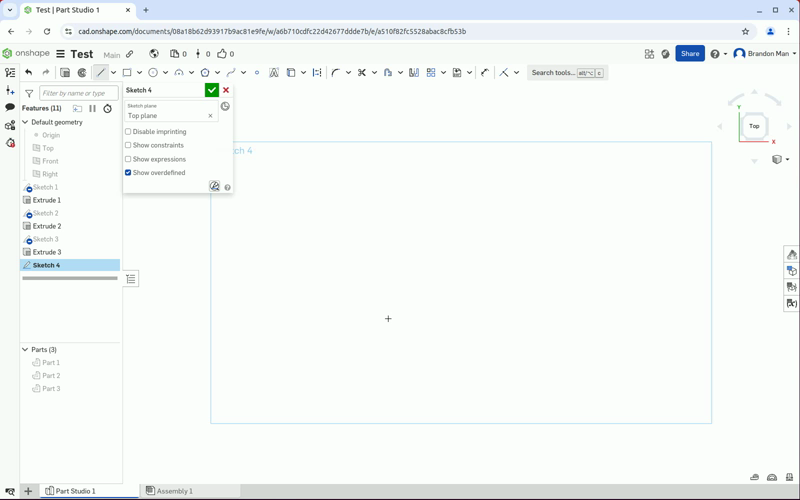
click(388, 318)
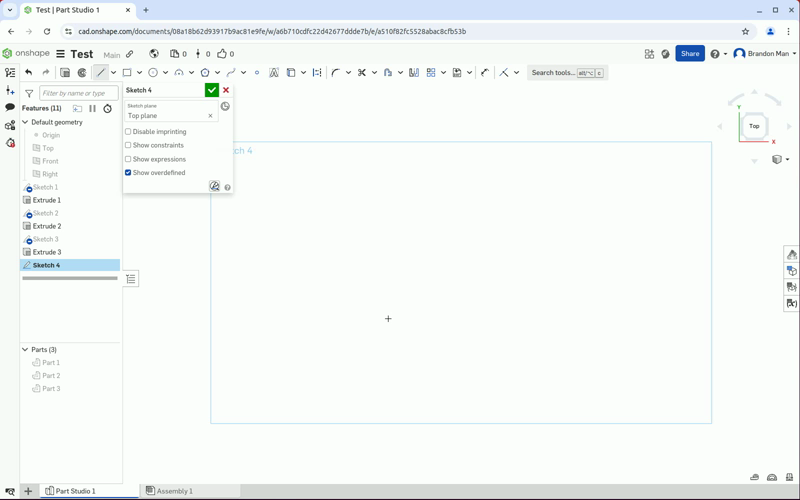
key_up(shift)
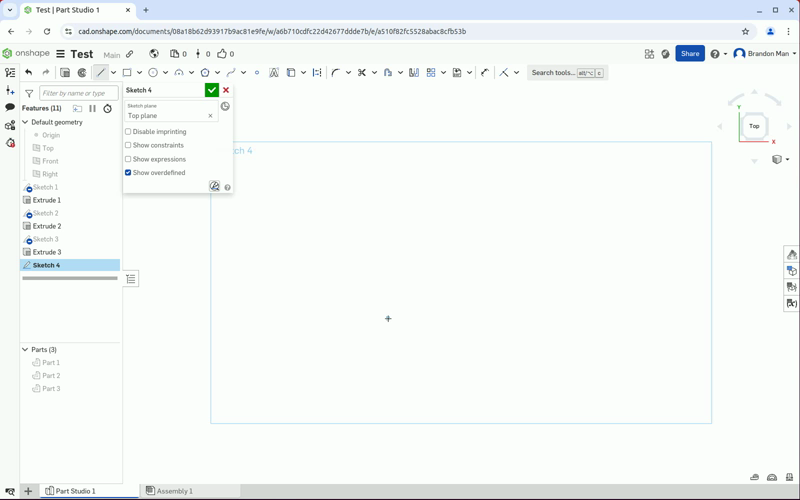
key_down(shift)
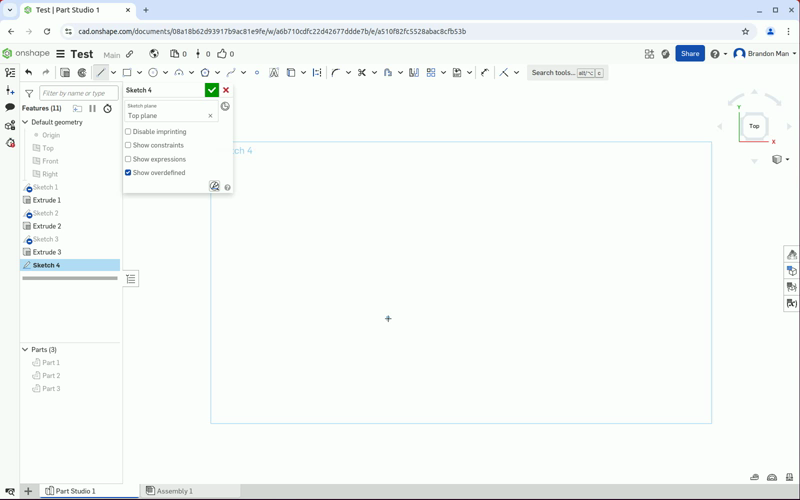
mouse_move(418, 318)
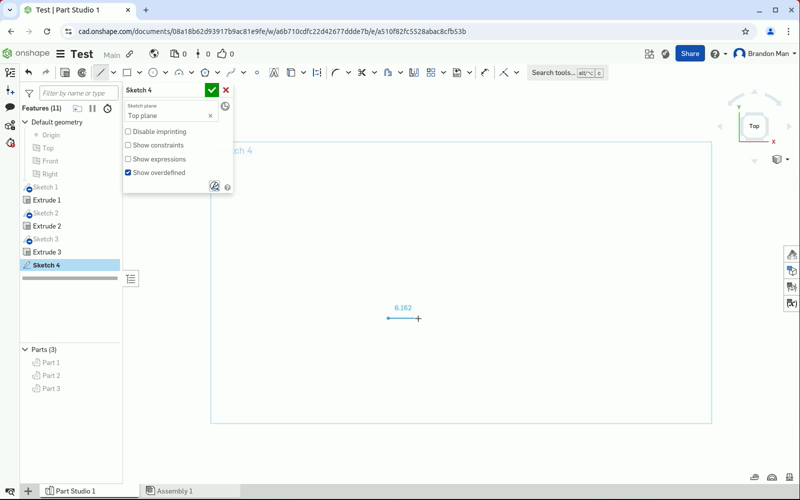
mouse_move(433, 318)
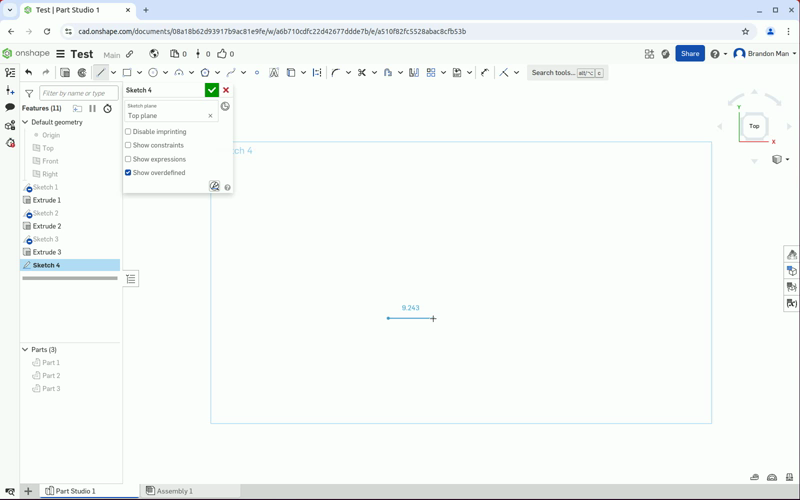
click(433, 318)
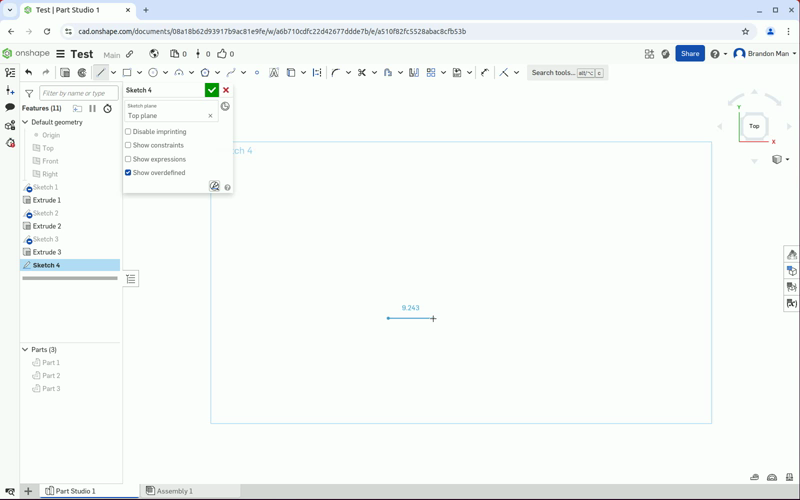
key_up(shift)
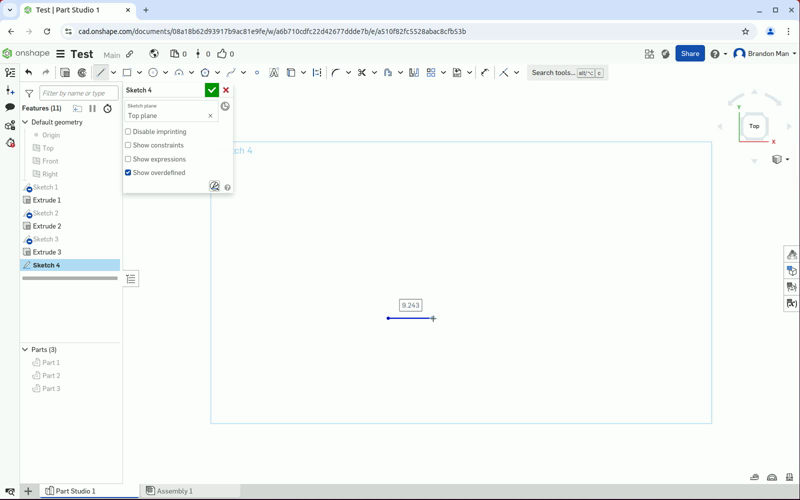
key_down(shift)
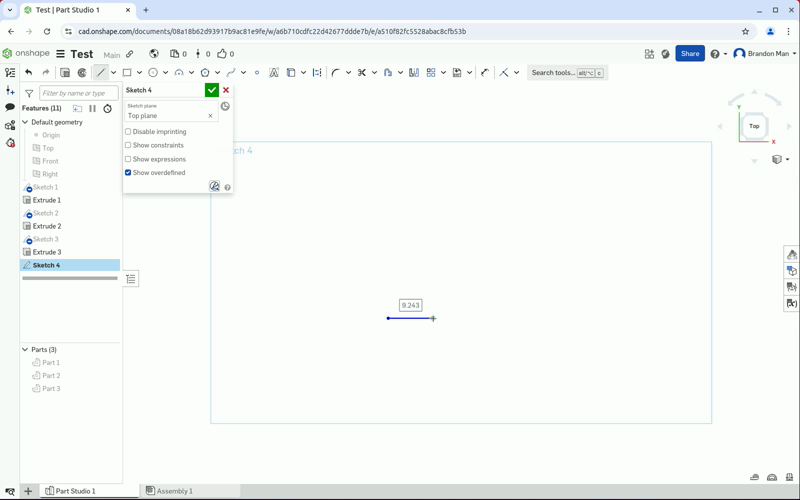
mouse_move(463, 318)
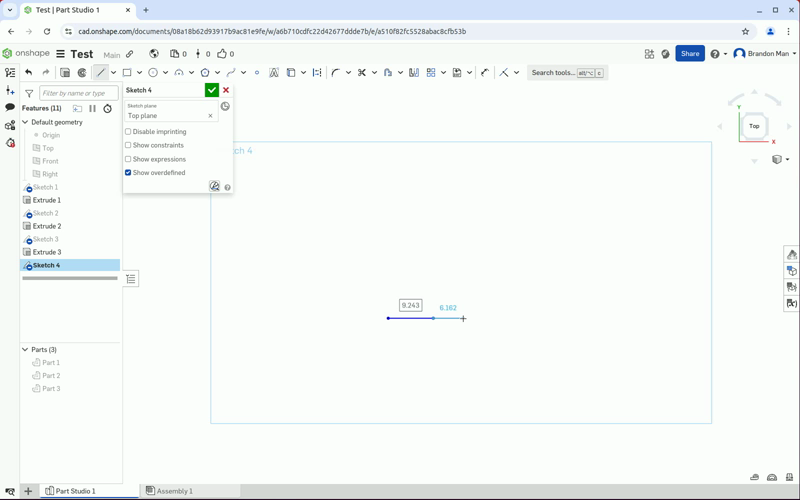
mouse_move(433, 297)
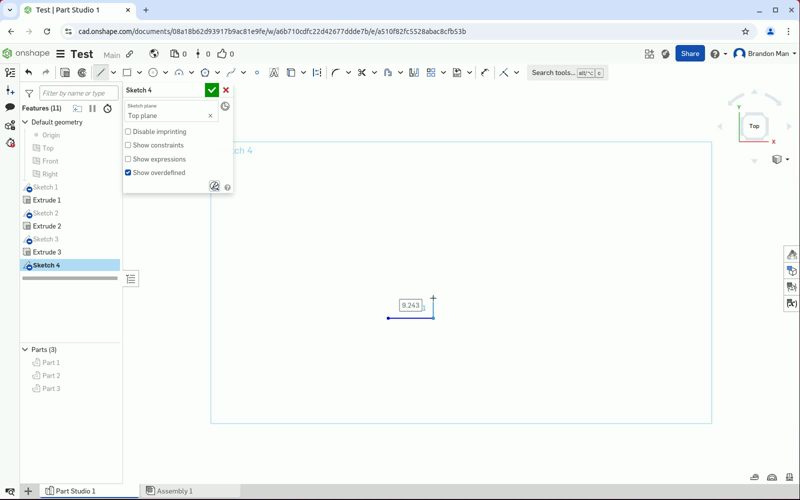
click(433, 297)
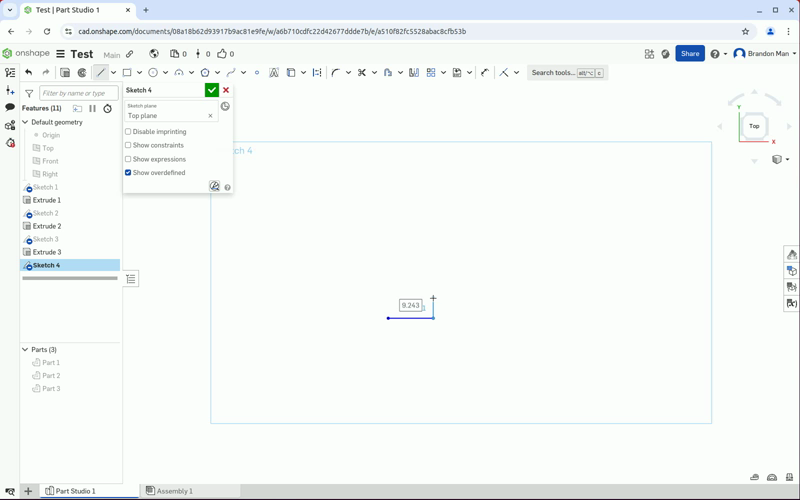
key_up(shift)
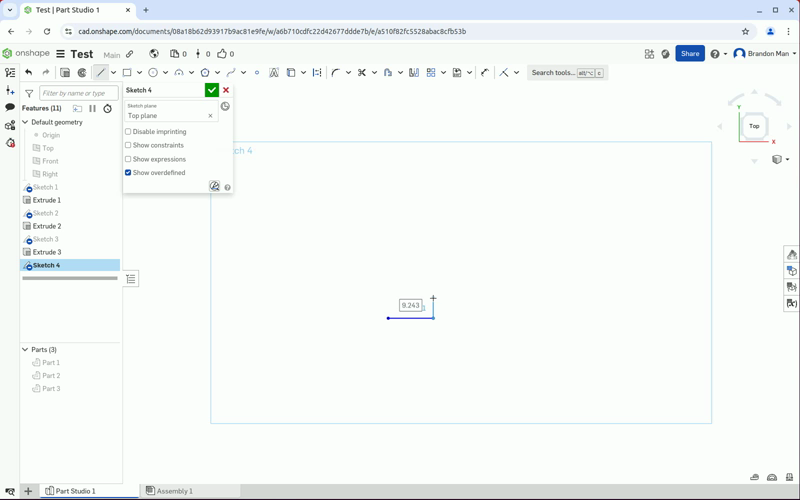
key_down(shift)
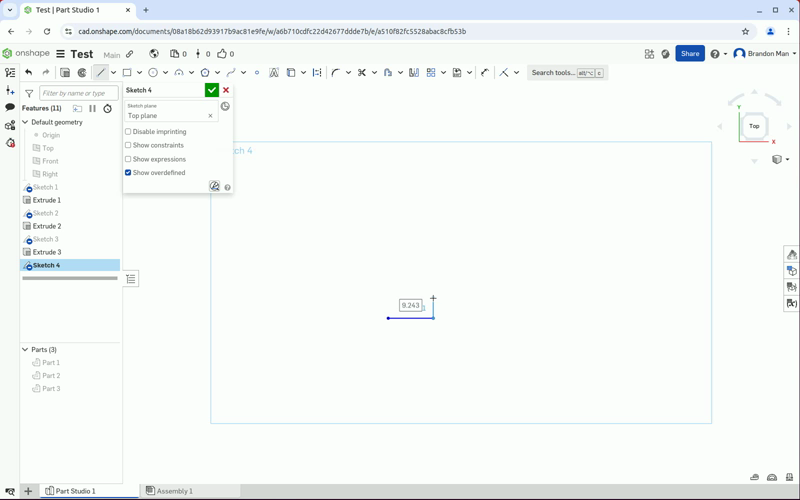
mouse_move(463, 297)
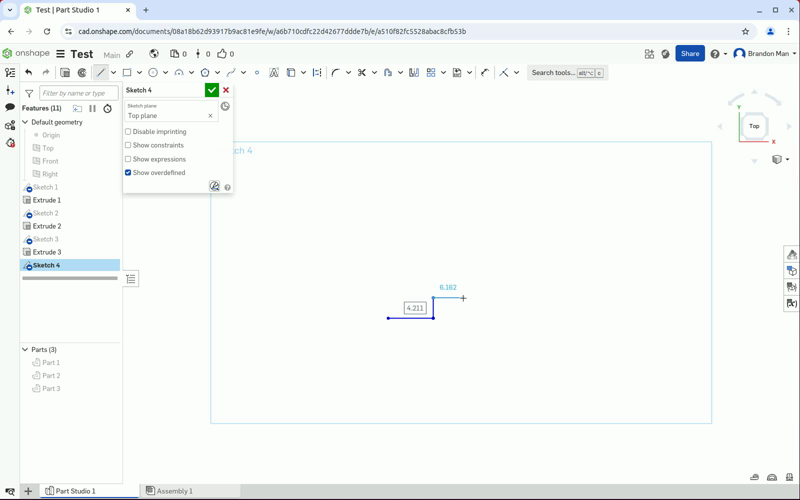
mouse_move(433, 289)
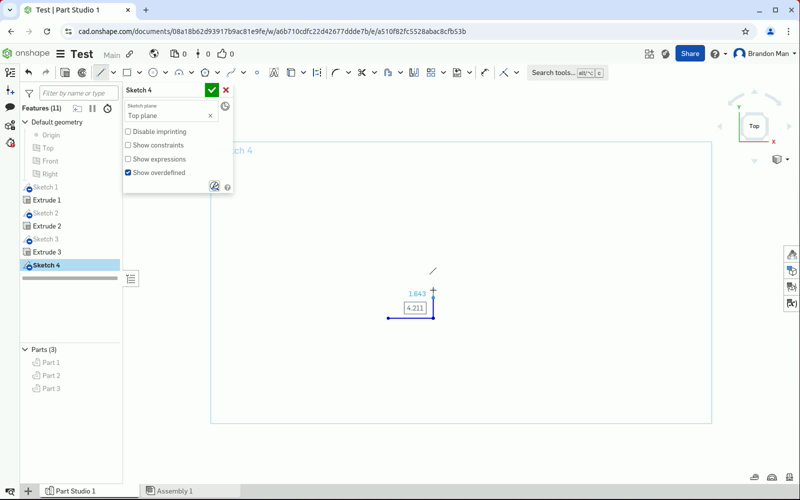
click(433, 289)
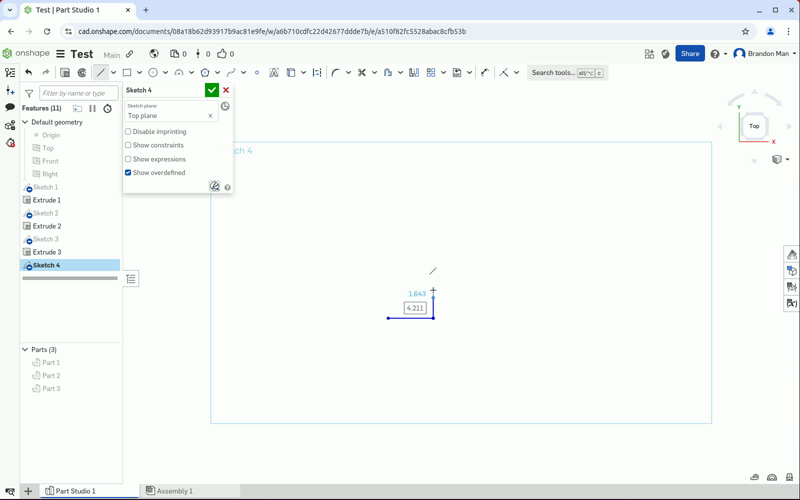
key_up(shift)
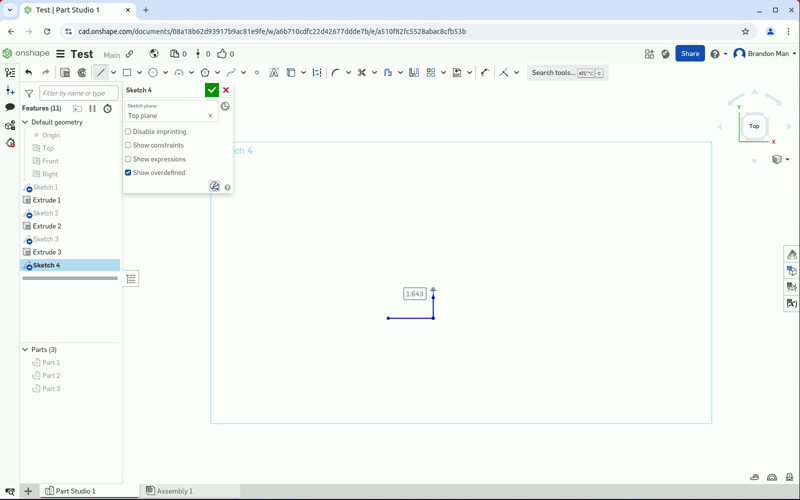
key_down(shift)
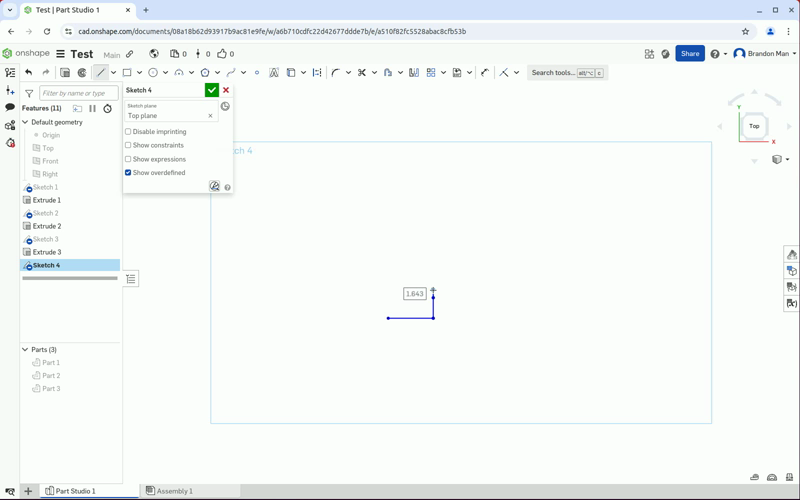
mouse_move(463, 289)
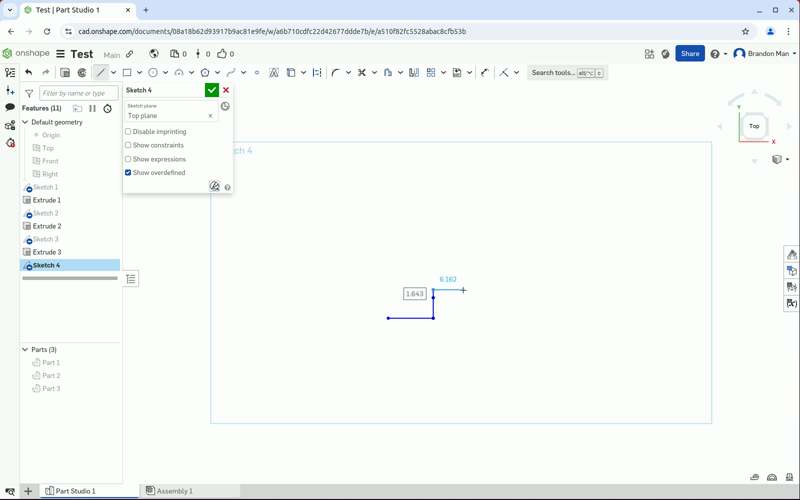
mouse_move(404, 289)
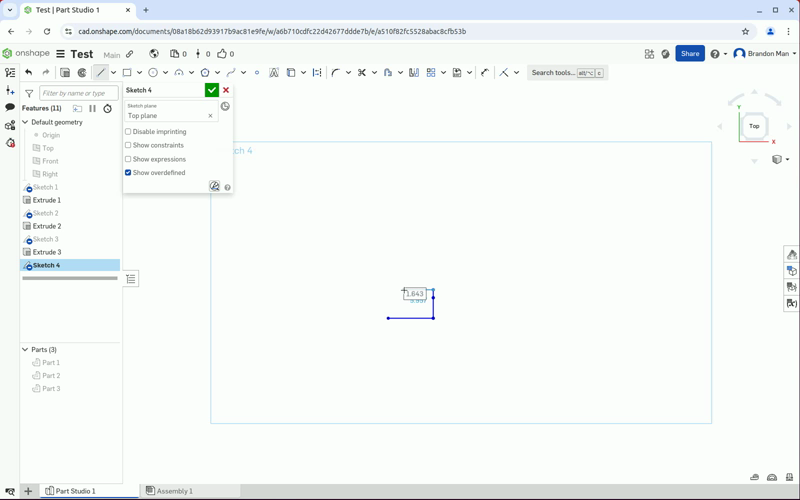
click(404, 289)
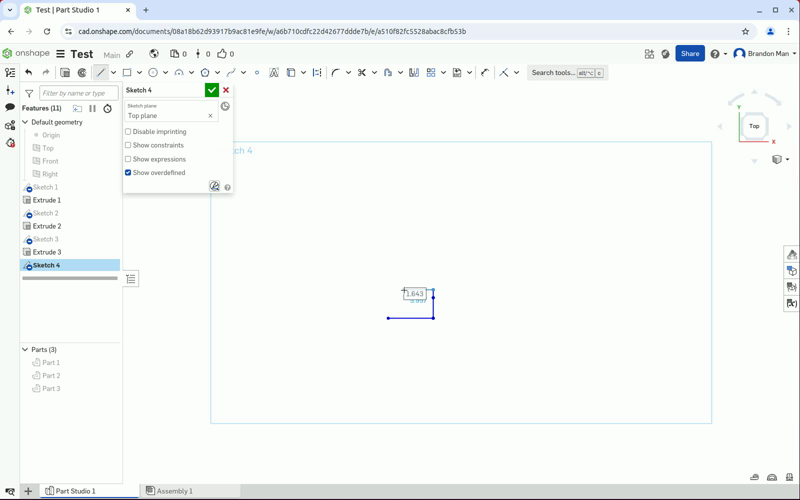
key_up(shift)
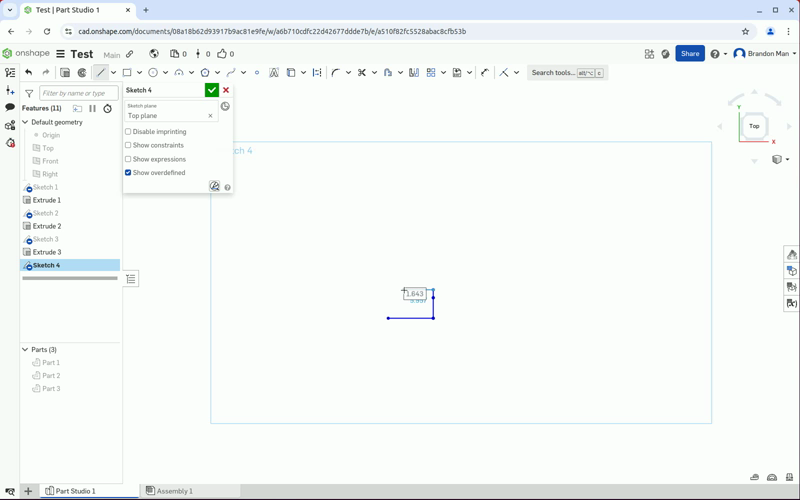
key_down(shift)
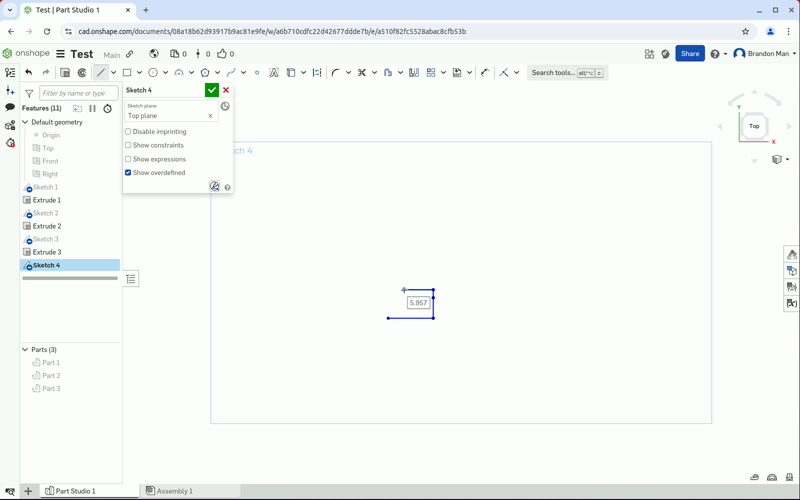
mouse_move(434, 289)
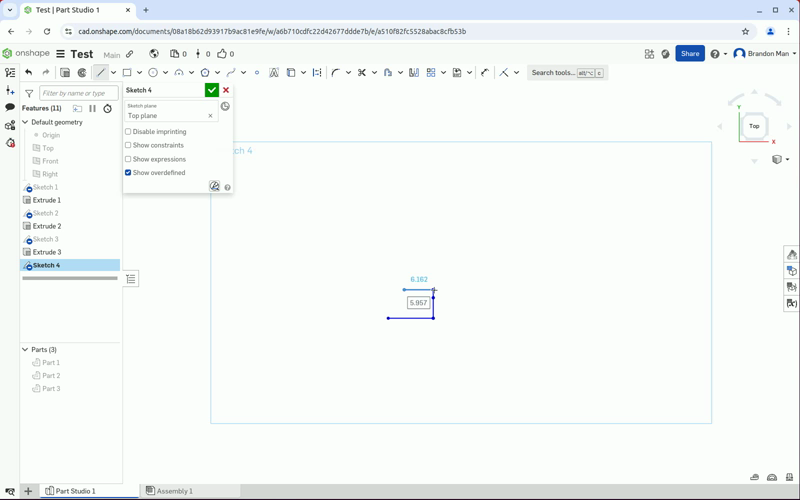
mouse_move(404, 297)
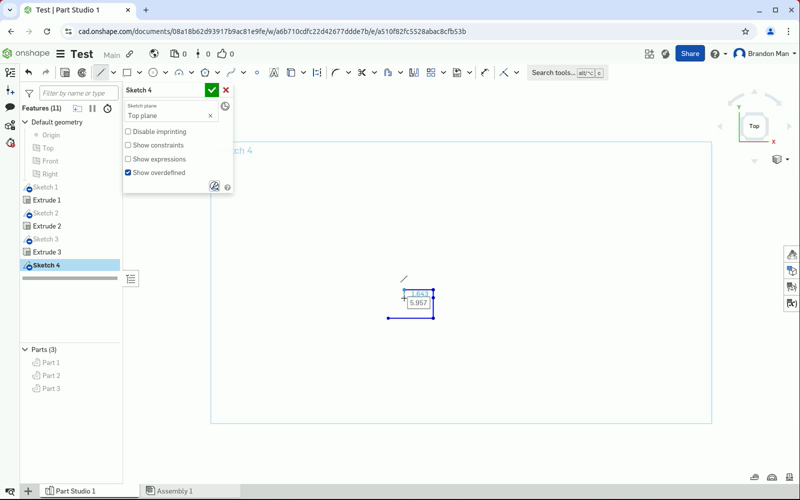
click(404, 297)
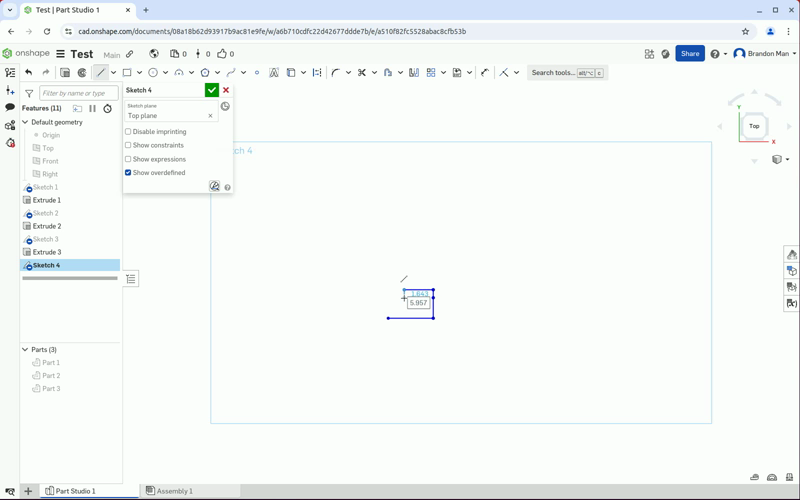
key_up(shift)
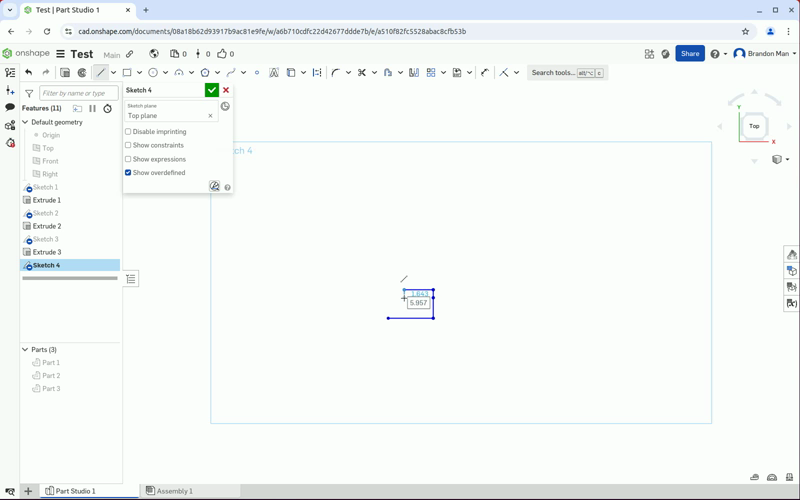
key_down(shift)
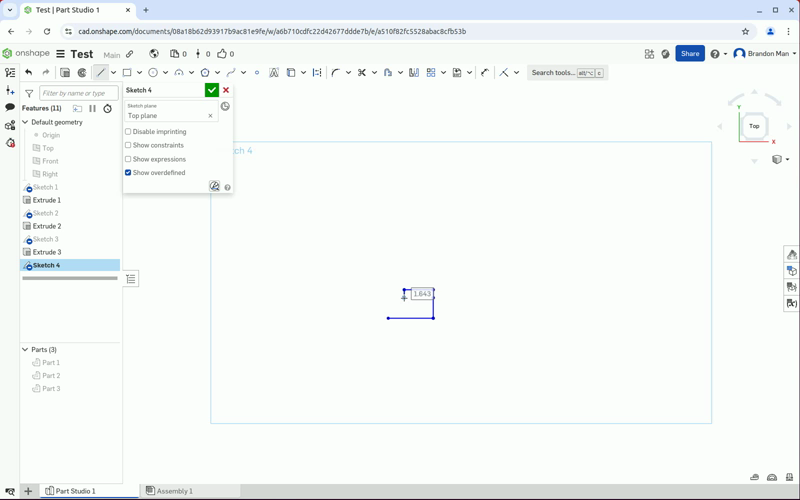
mouse_move(434, 297)
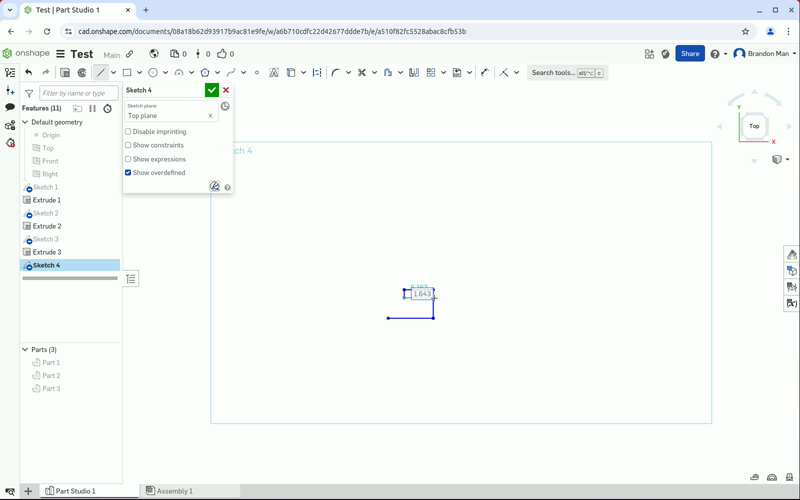
mouse_move(388, 297)
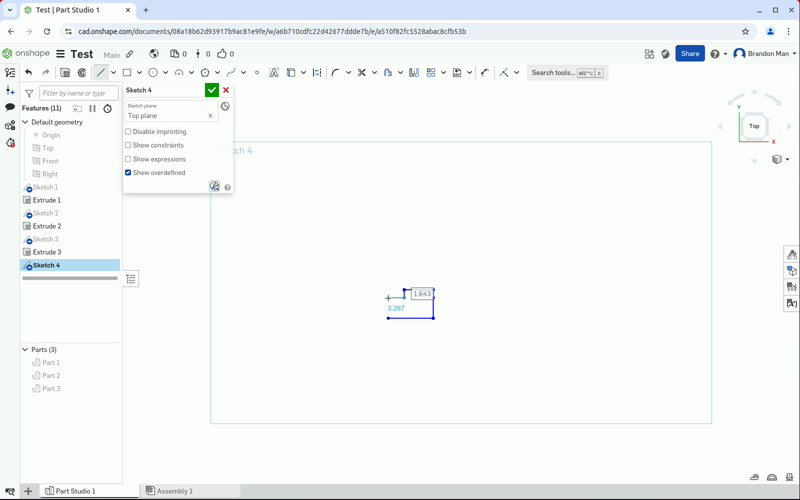
click(388, 297)
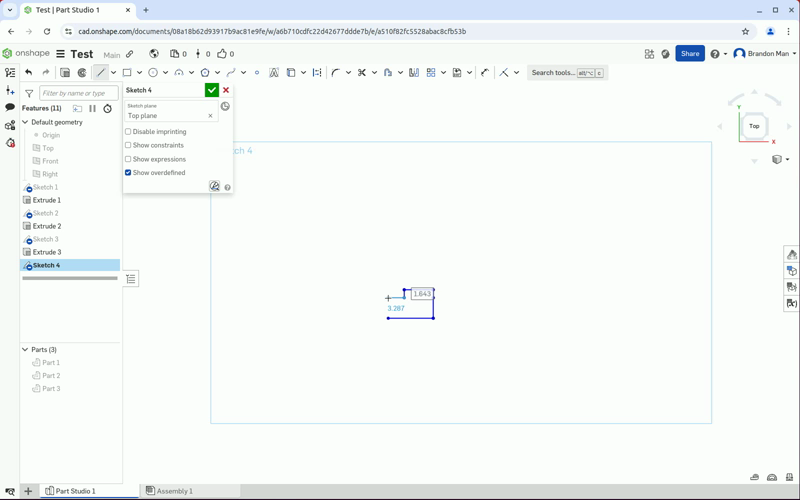
key_up(shift)
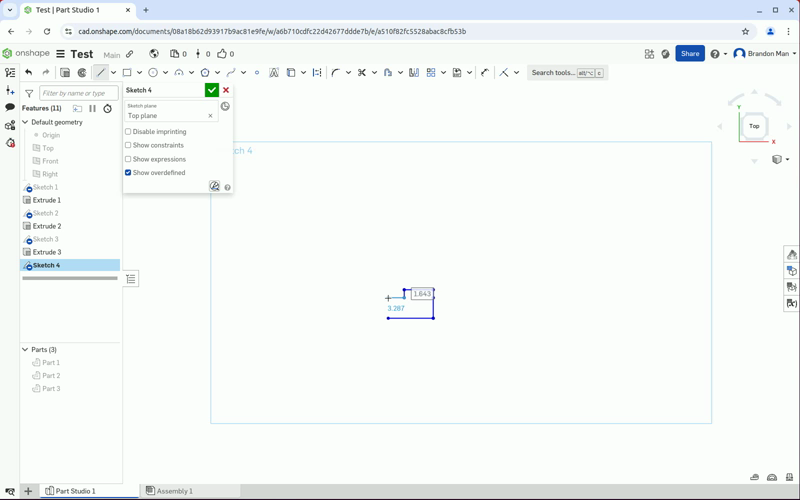
mouse_move(418, 297)
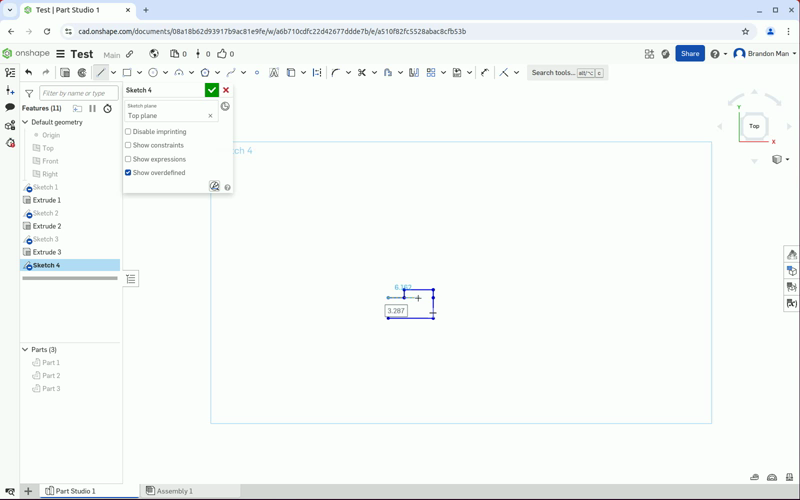
key_down(shift)
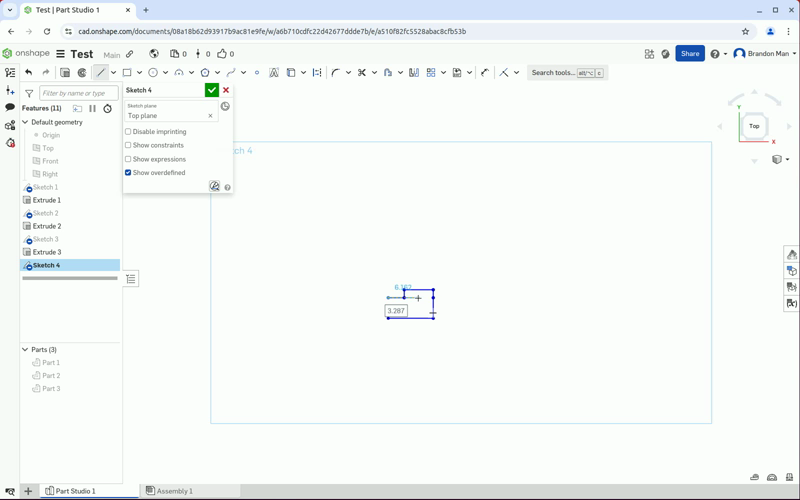
mouse_move(388, 318)
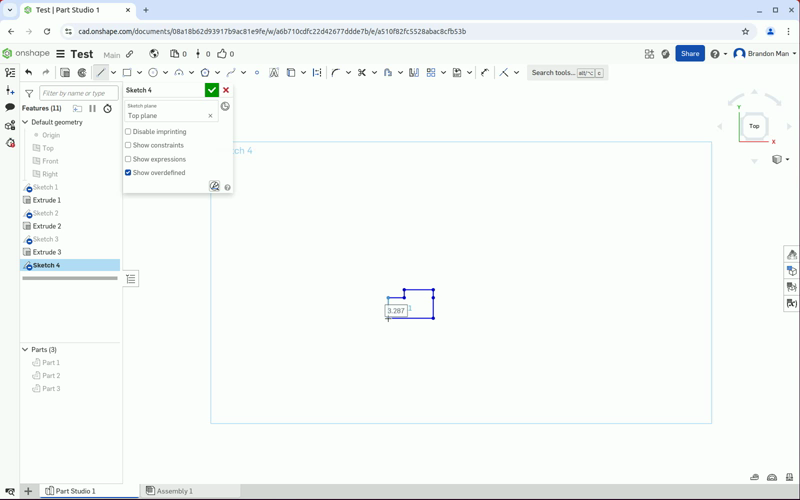
key_up(shift)
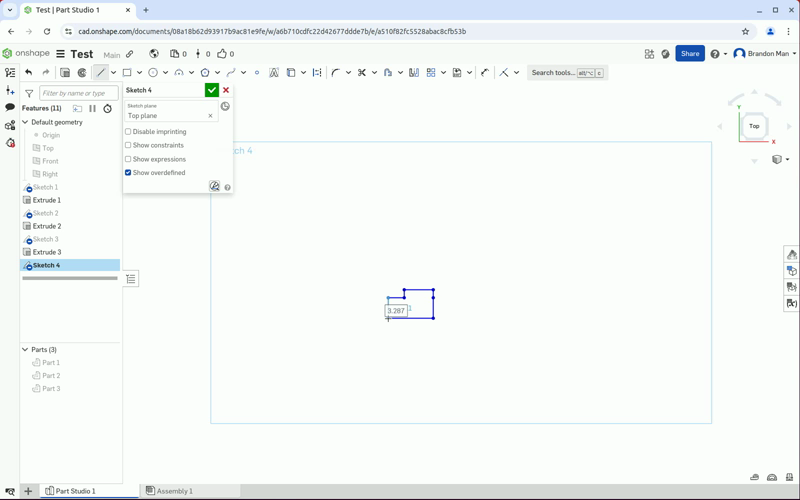
click(388, 318)
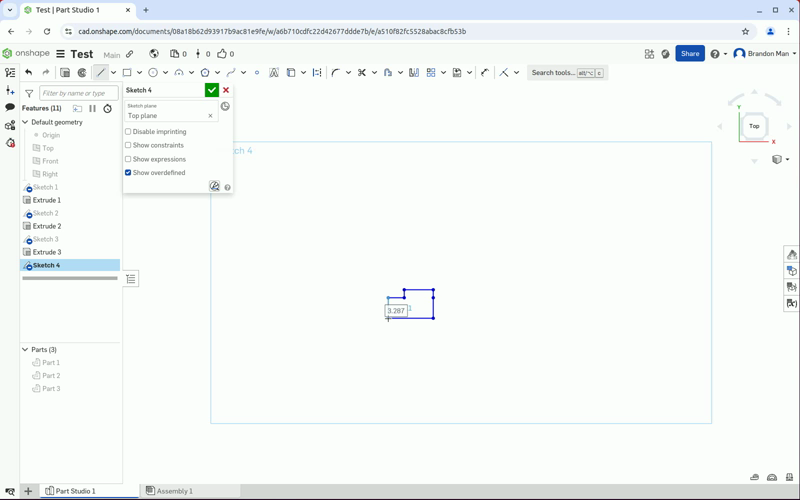
key(esc)
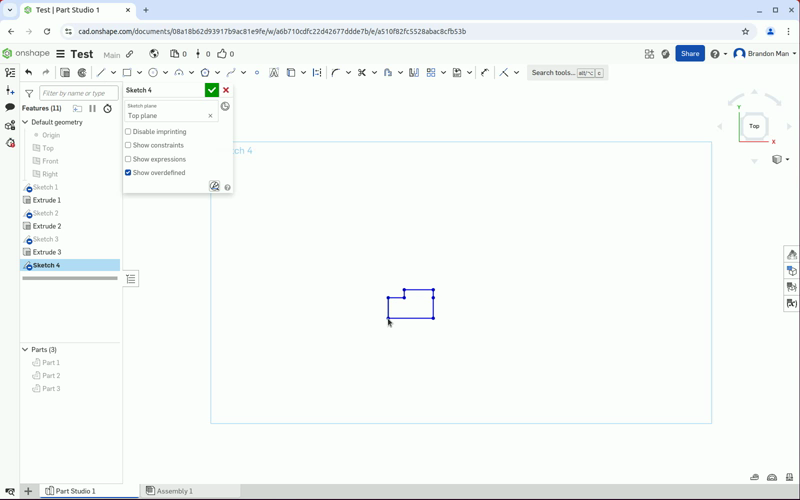
mouse_move(427, 295)
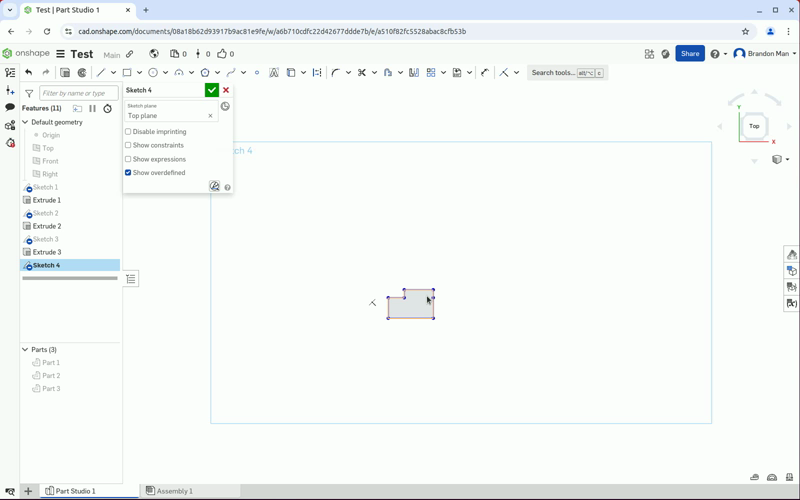
scroll(6)
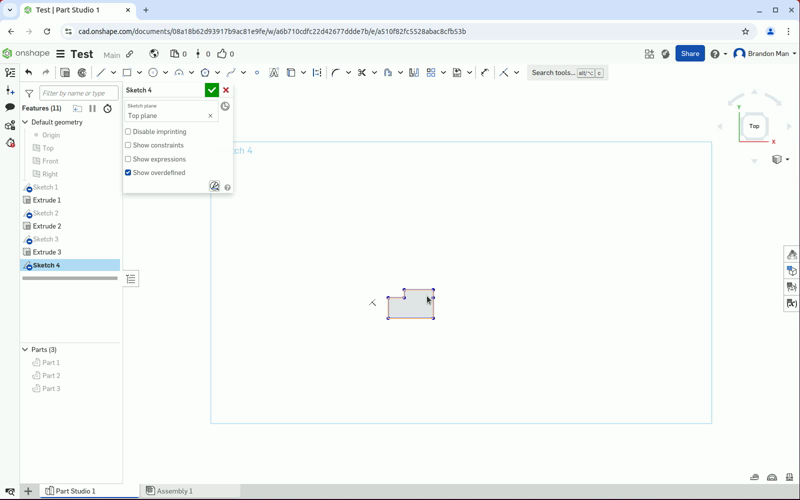
scroll(6)
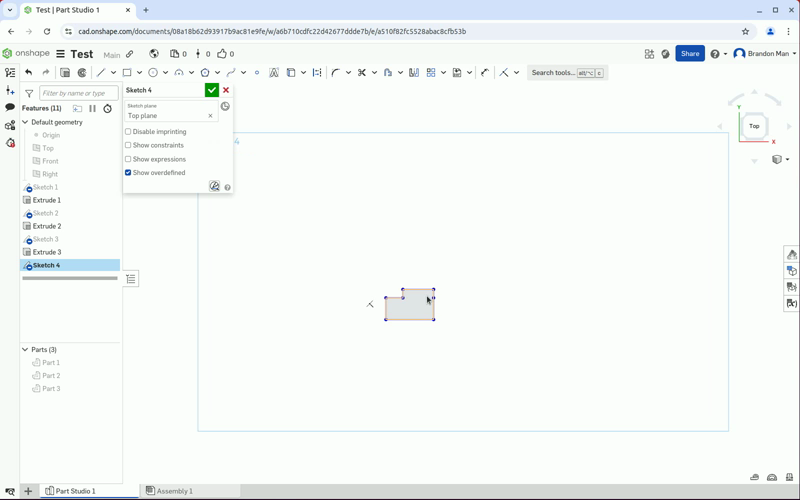
scroll(6)
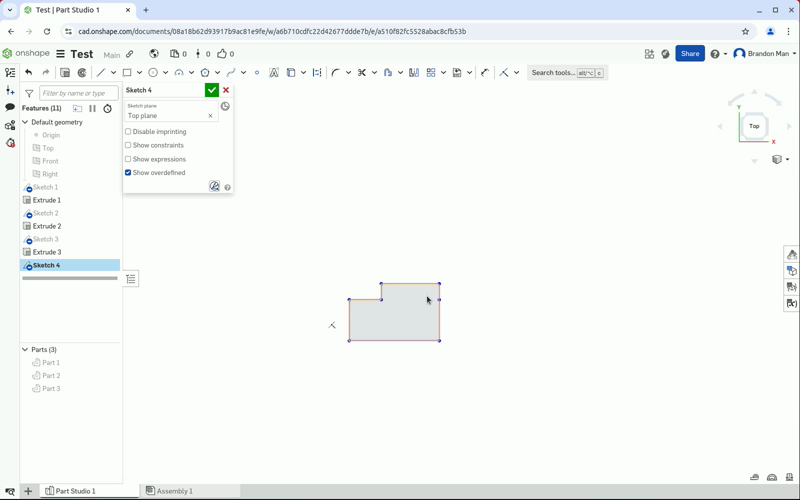
scroll(6)
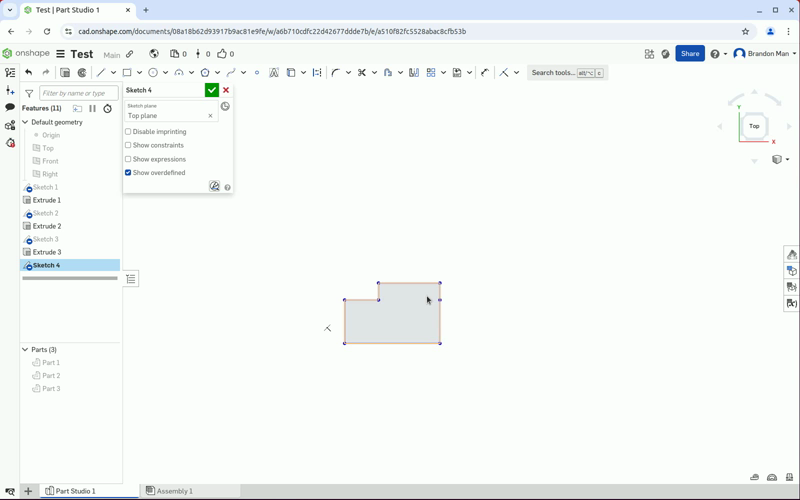
scroll(6)
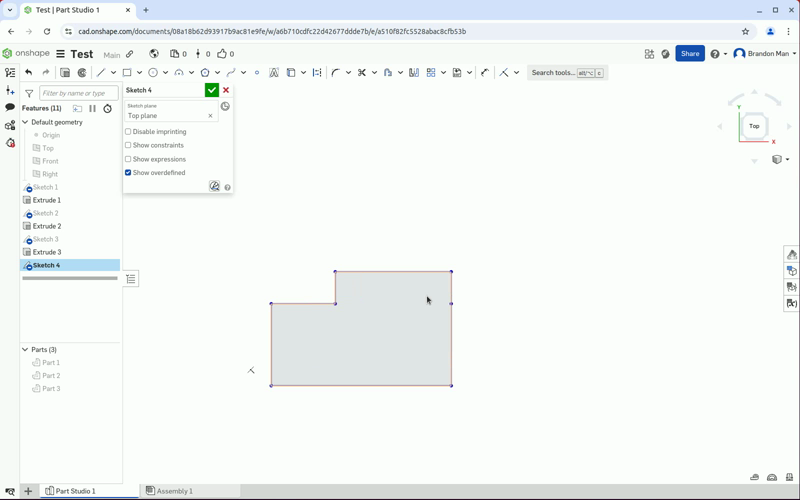
scroll(6)
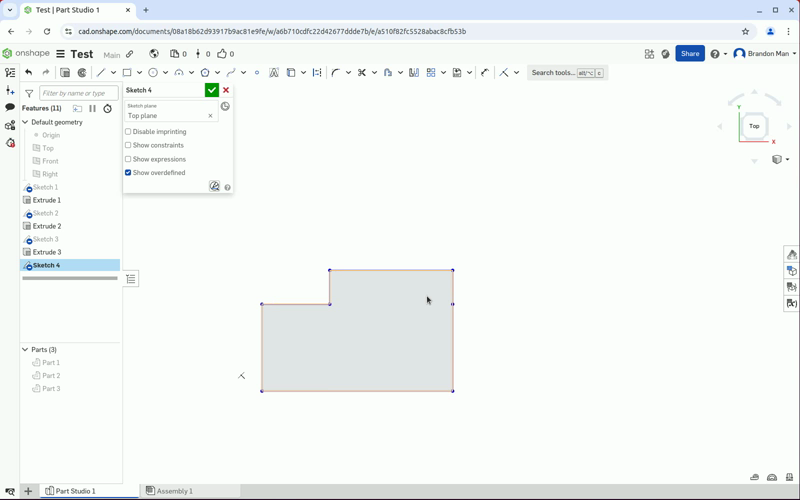
scroll(6)
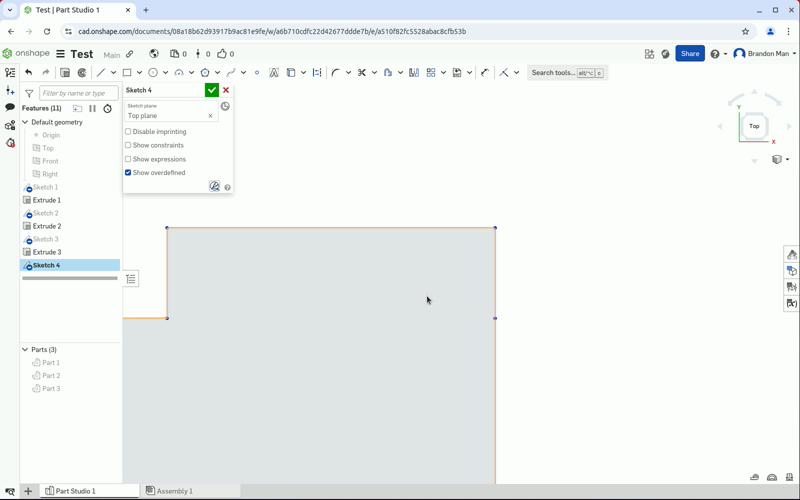
click(427, 295)
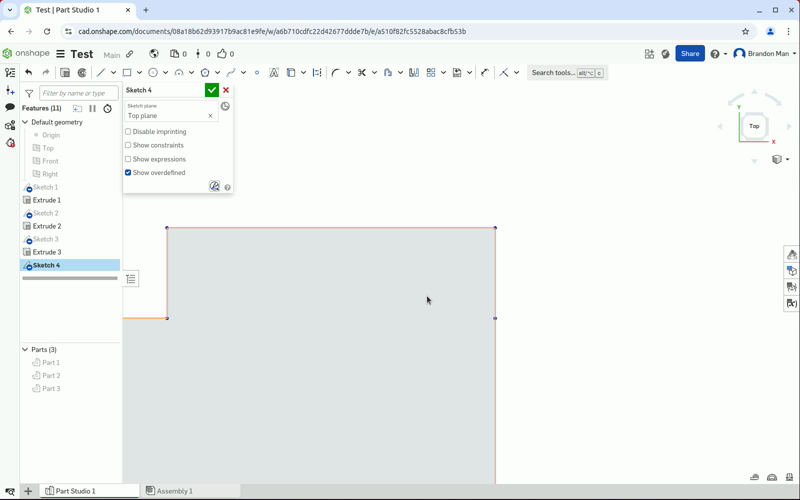
scroll(-6)
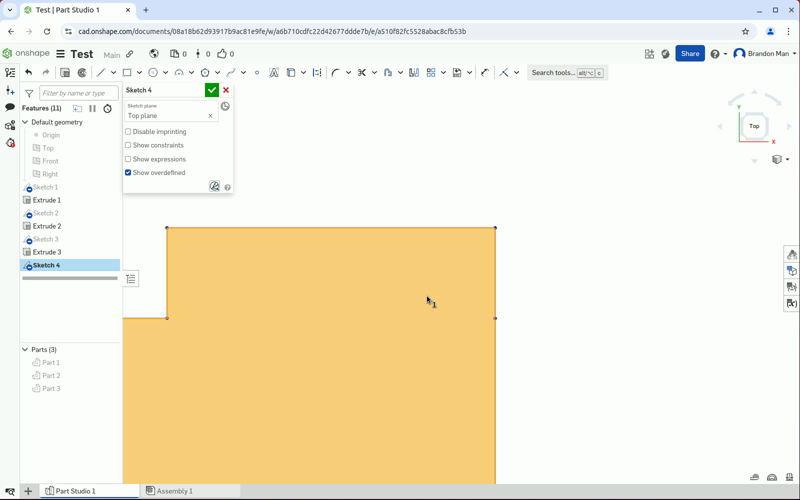
scroll(-6)
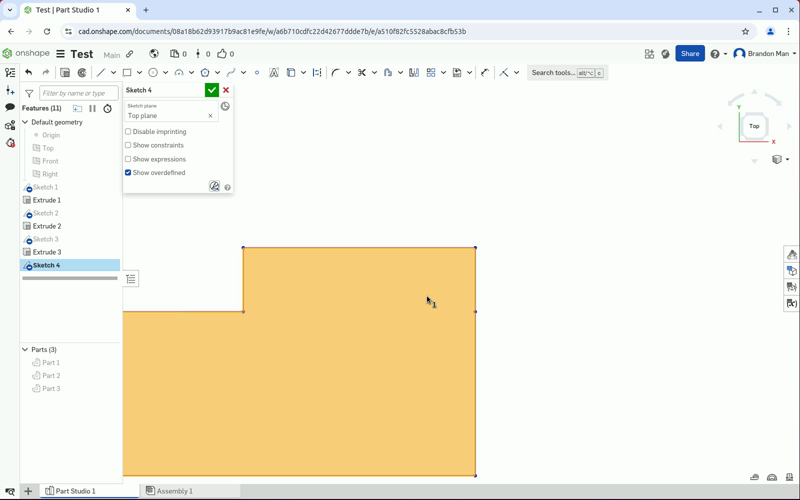
scroll(-6)
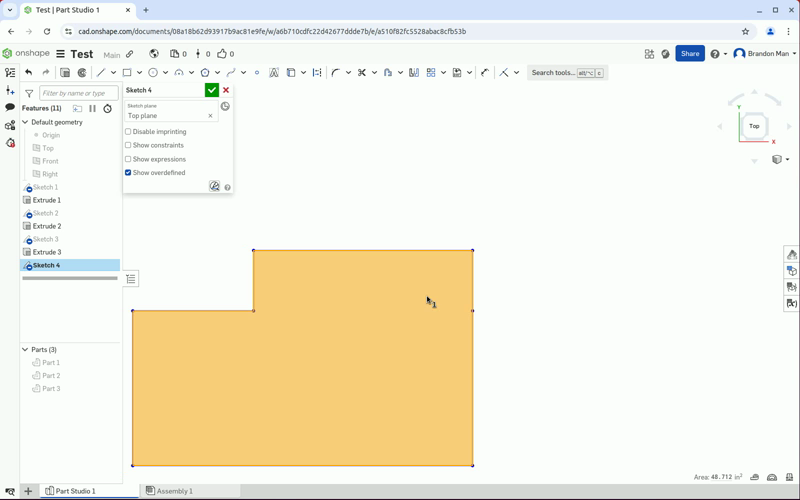
scroll(-6)
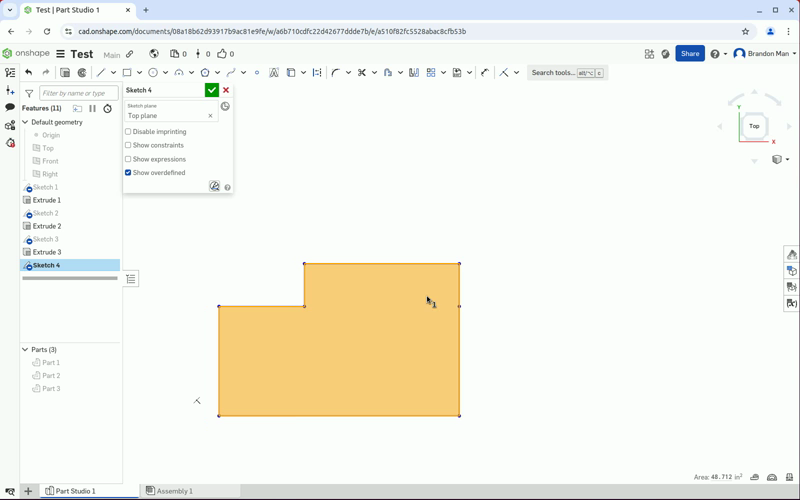
scroll(-6)
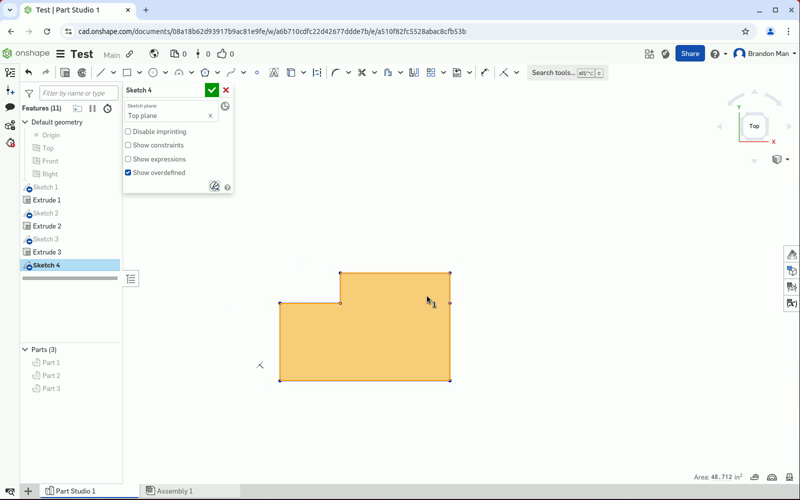
scroll(-6)
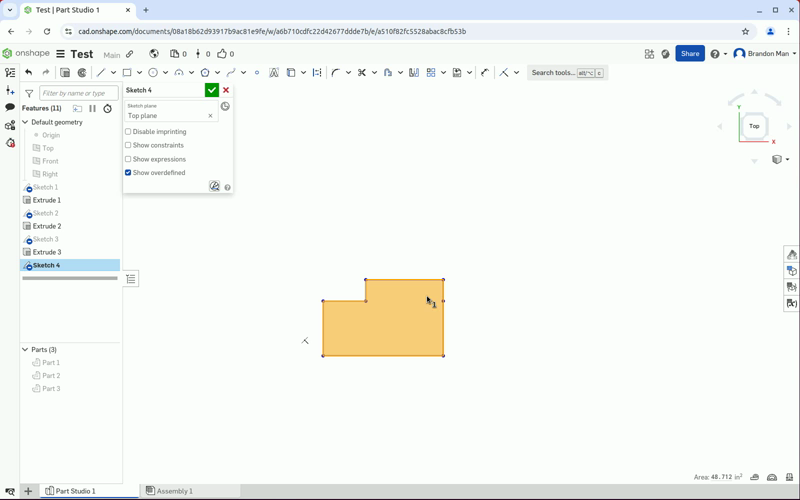
scroll(-6)
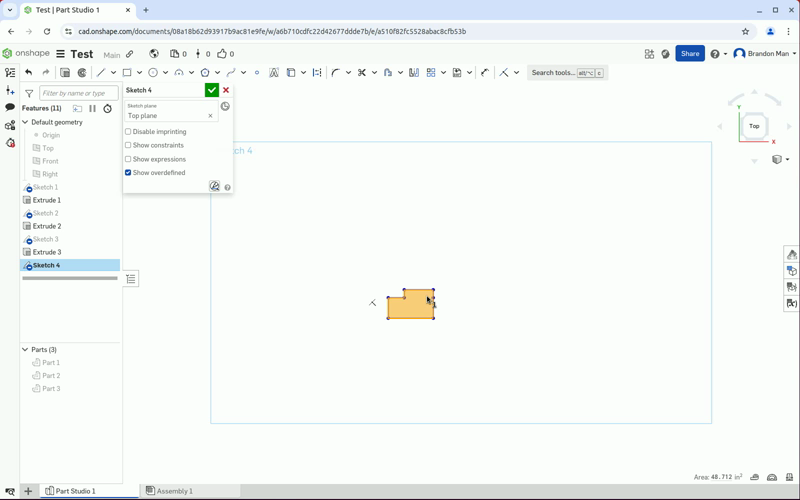
mouse_move(73, 352)
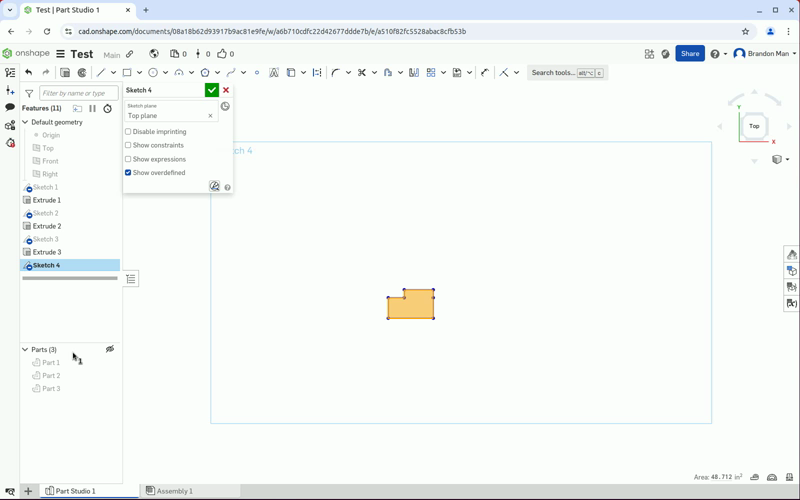
key(shift+y)
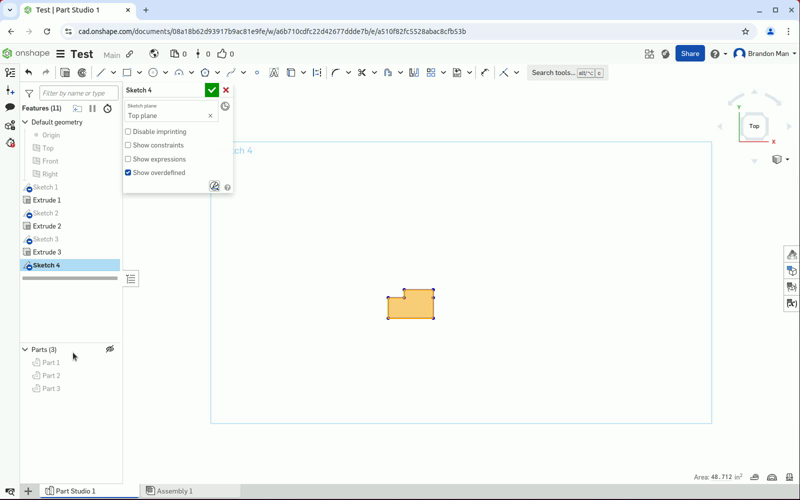
key(shift+e)
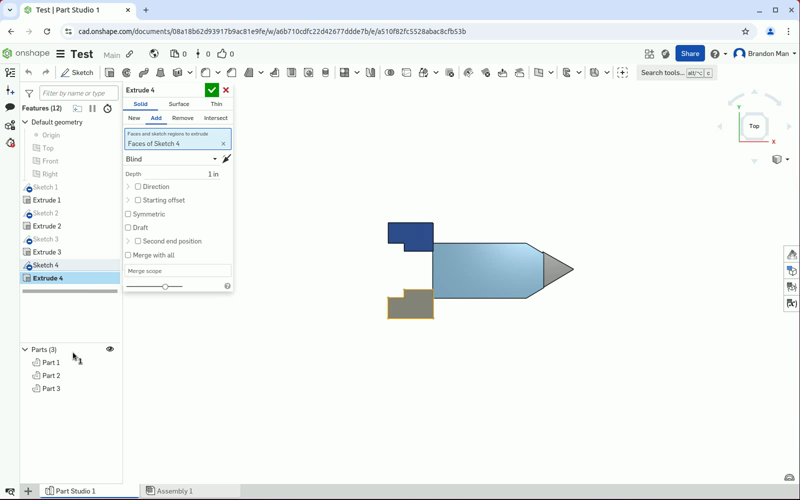
mouse_move(143, 106)
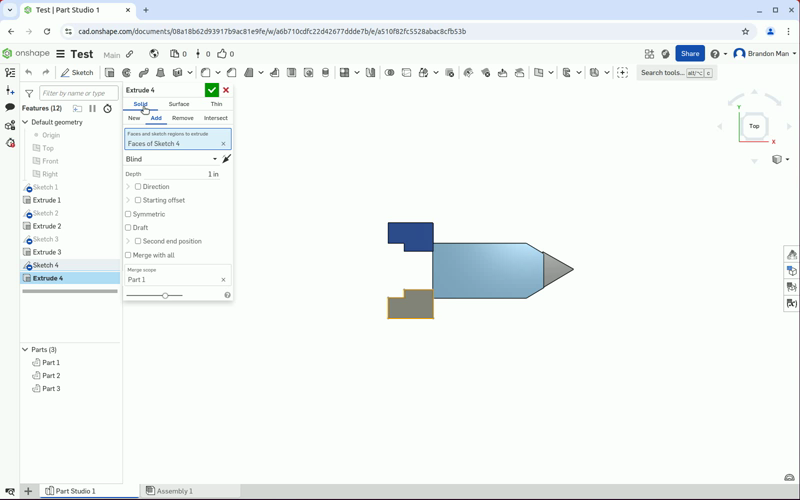
click(143, 106)
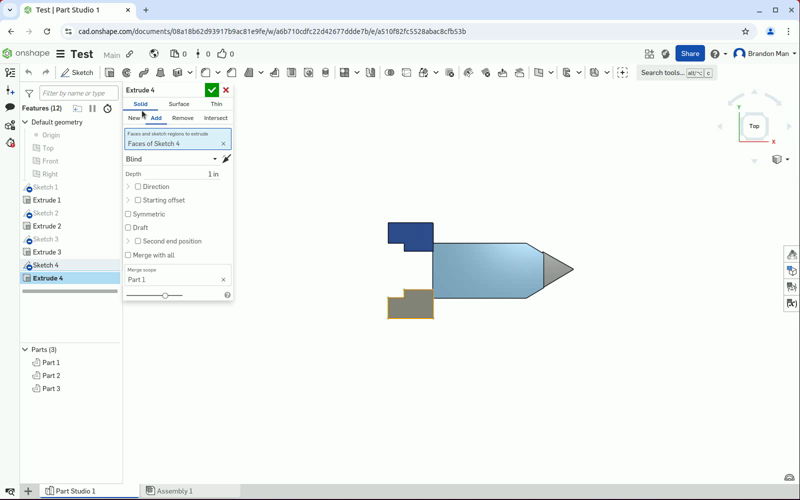
mouse_move(137, 120)
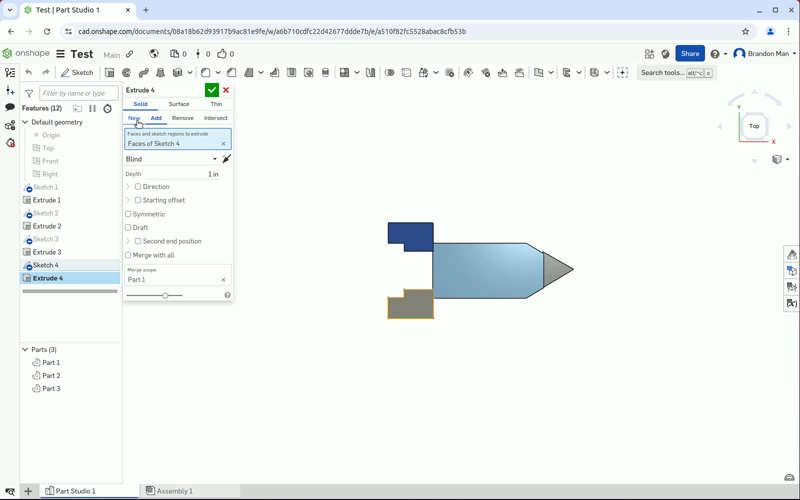
click(137, 120)
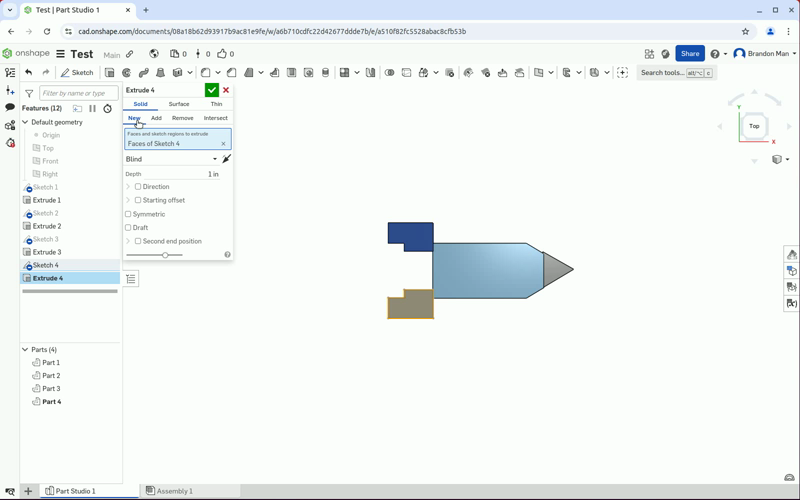
key(tab, 4)
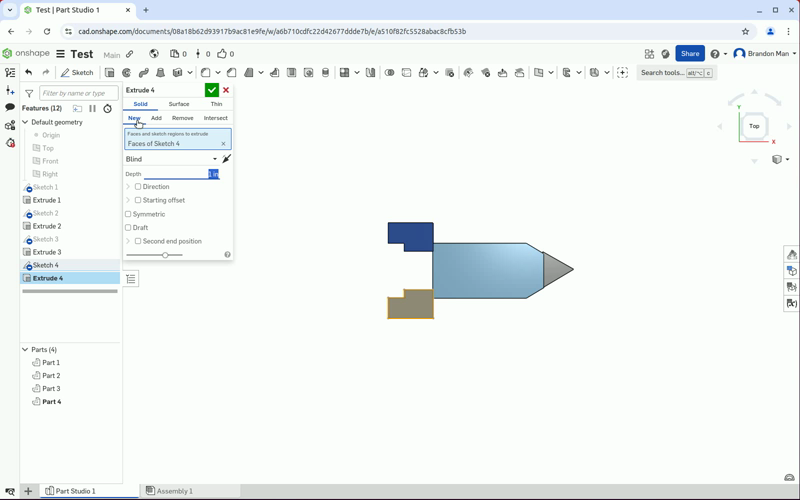
text(15.405)
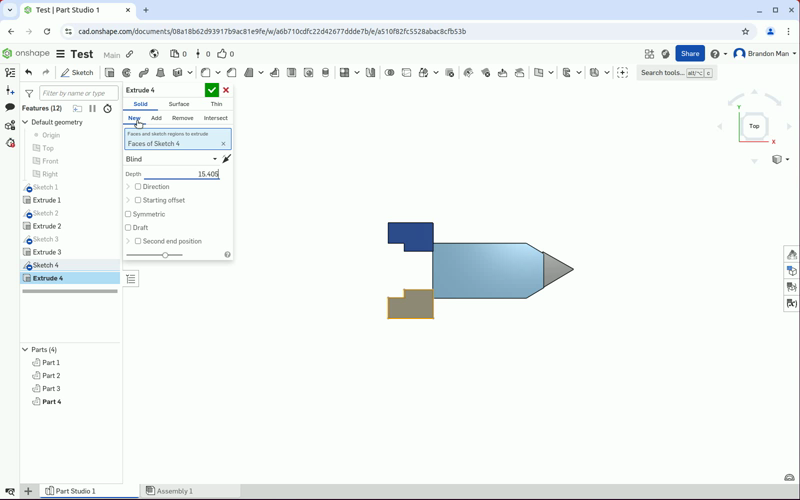
key(enter)
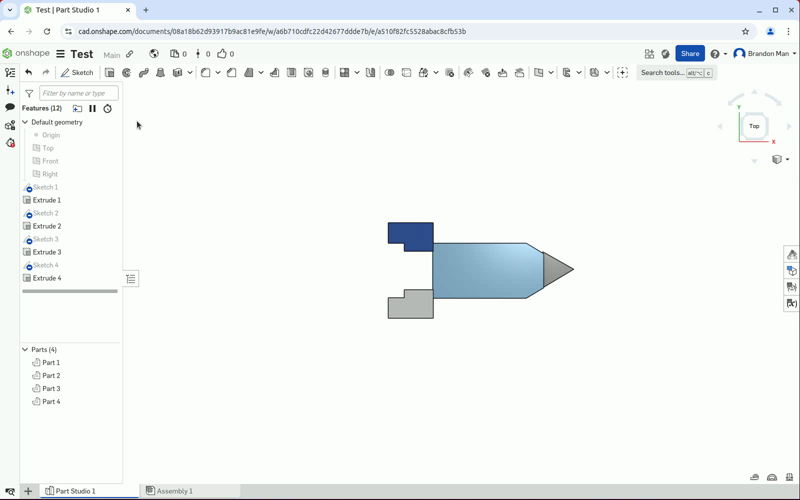
key(shift+h)
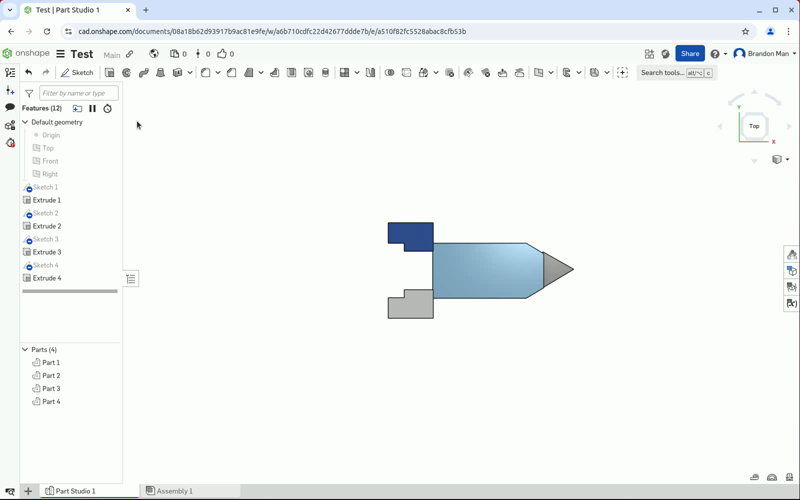
key(shift+h)
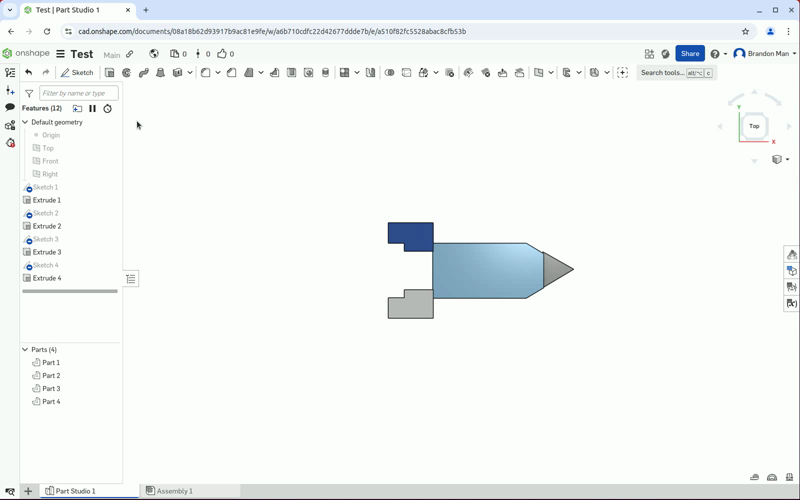
mouse_move(73, 189)
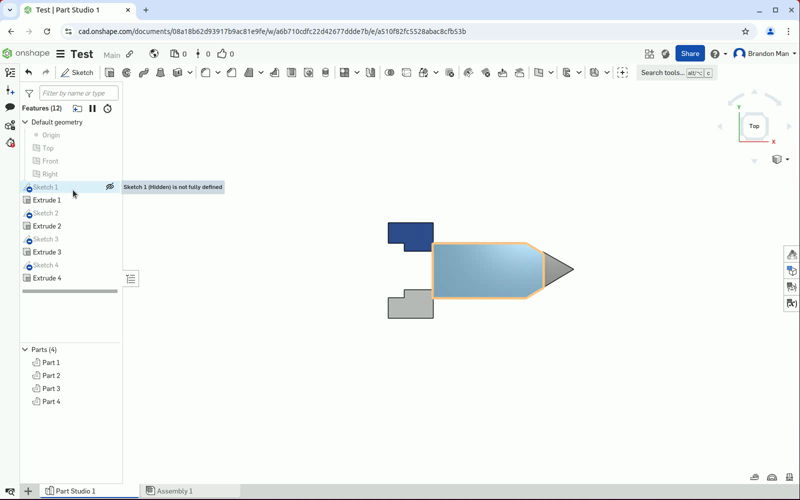
click(73, 189)
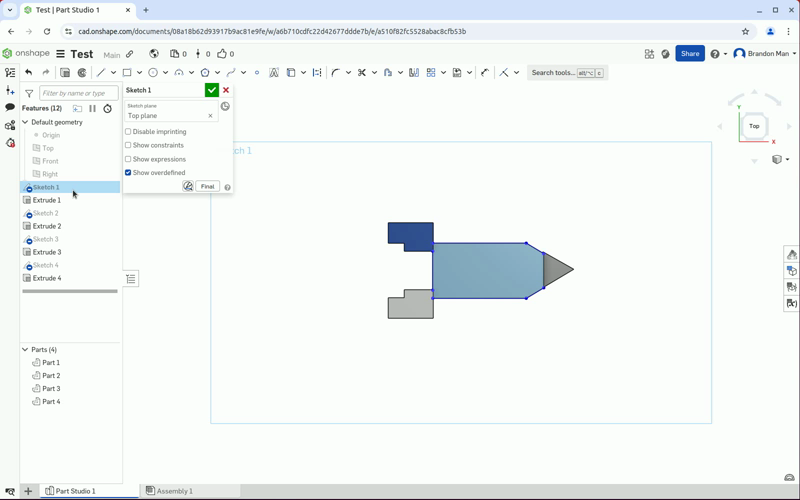
mouse_move(229, 92)
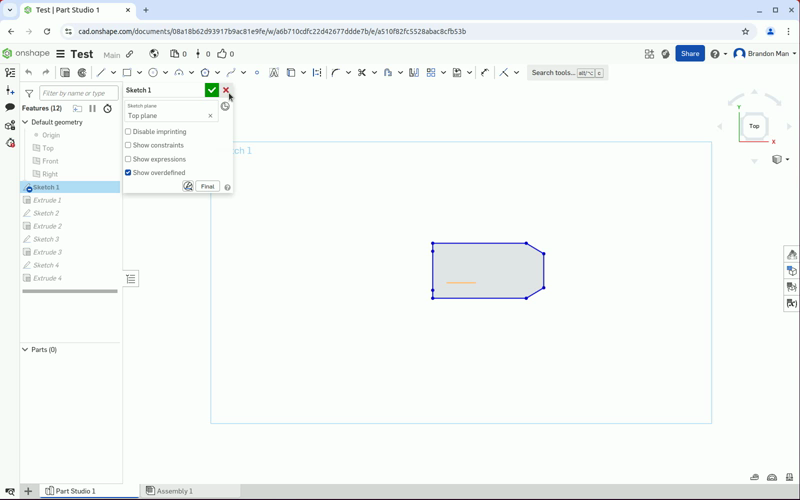
click(229, 92)
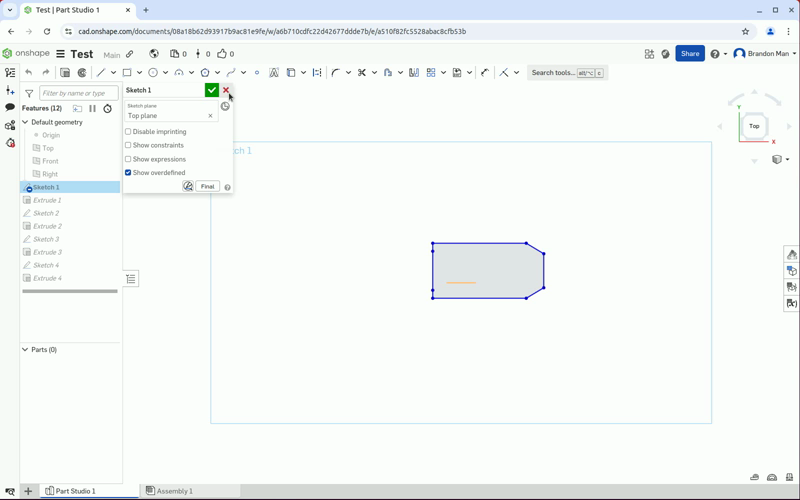
key(shift+s)
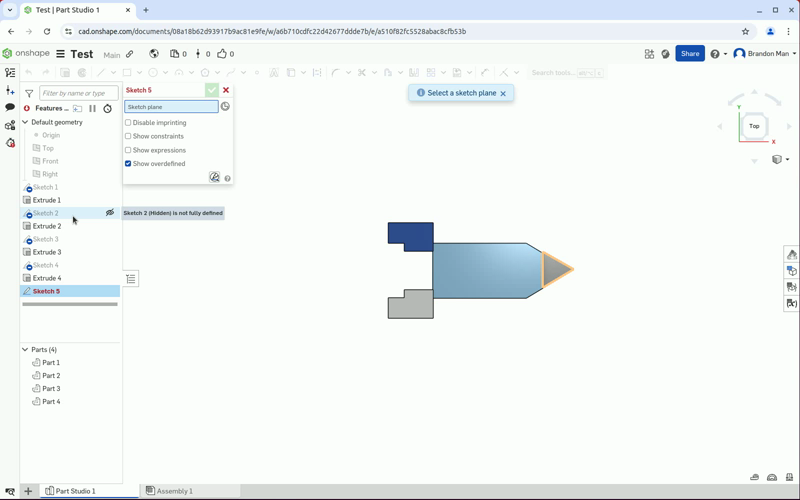
scroll(3)
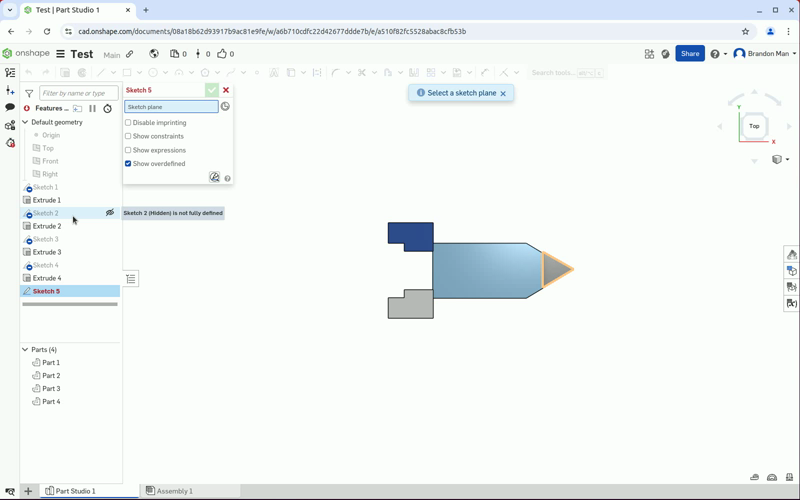
mouse_move(73, 150)
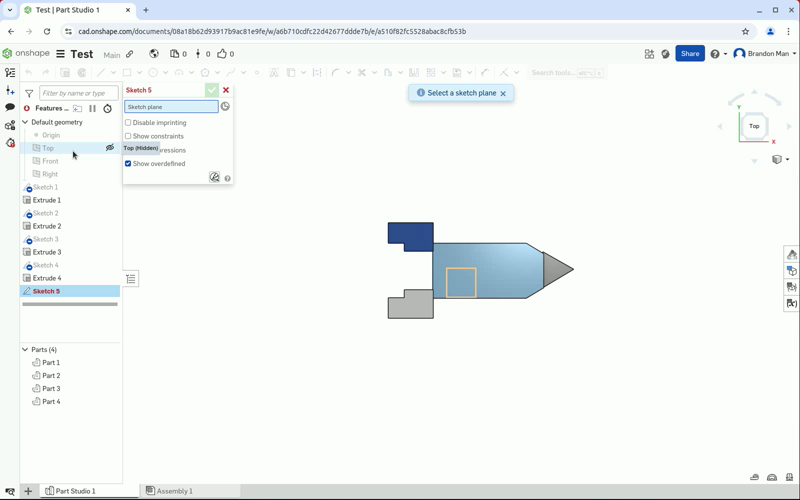
click(73, 150)
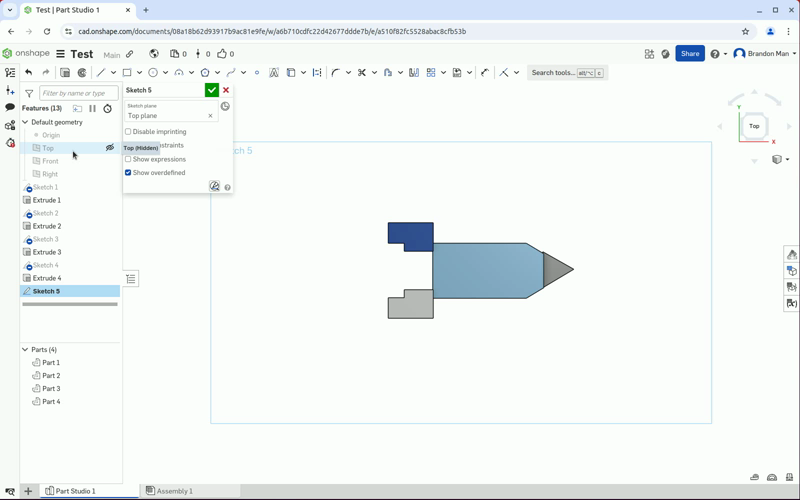
mouse_move(73, 352)
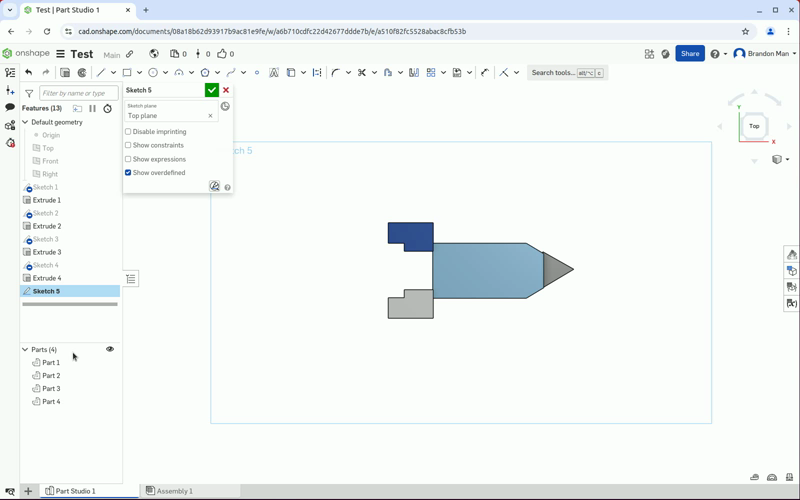
key(y)
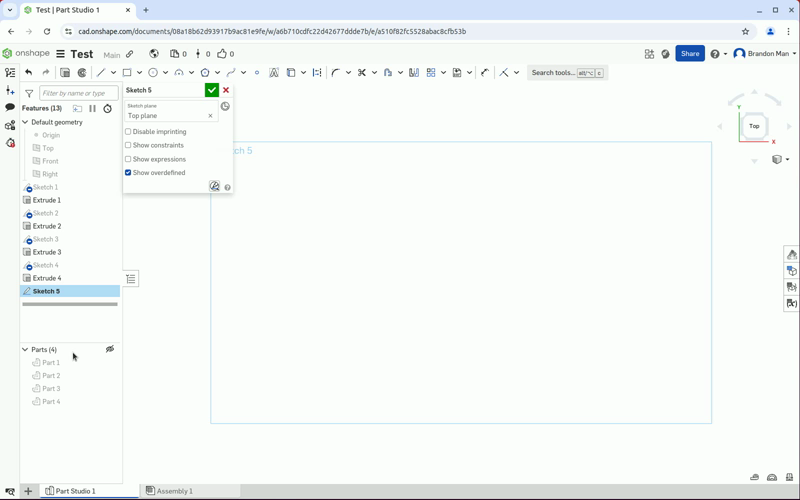
key(l)
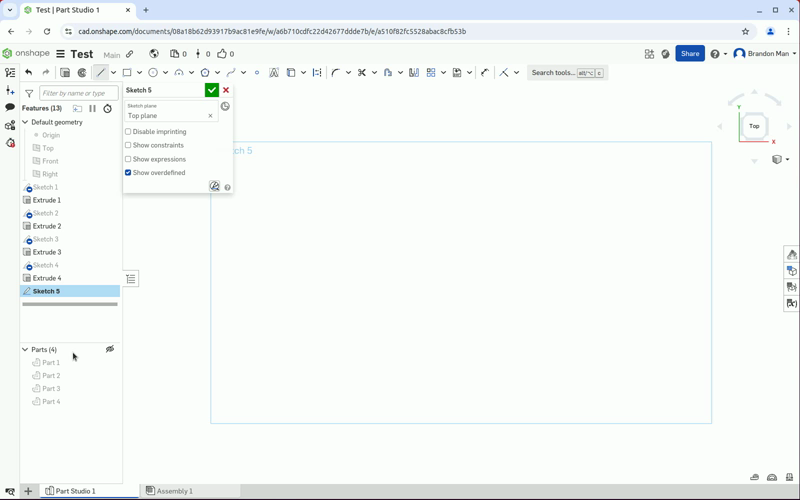
key_down(shift)
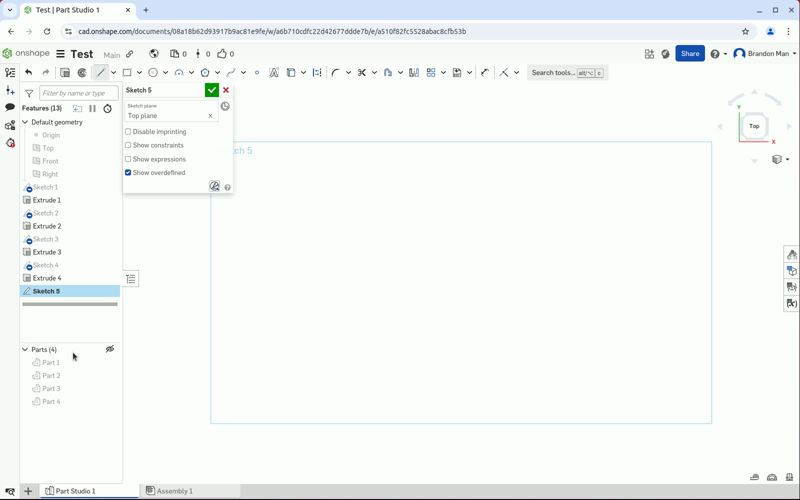
mouse_move(403, 290)
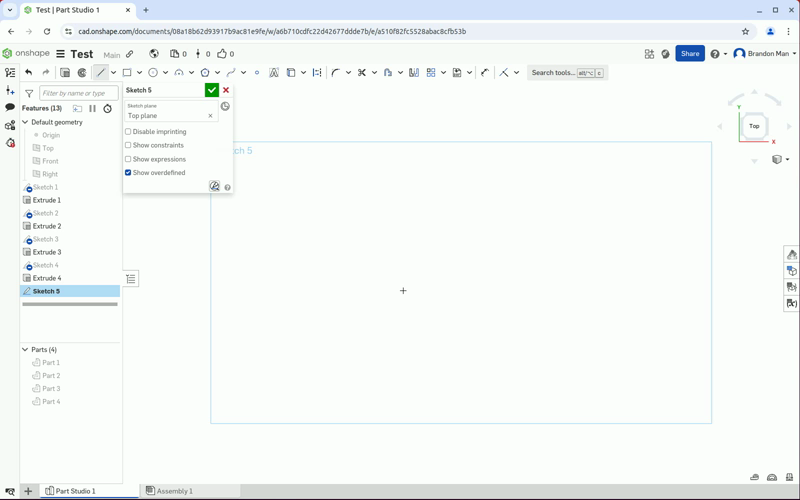
click(403, 290)
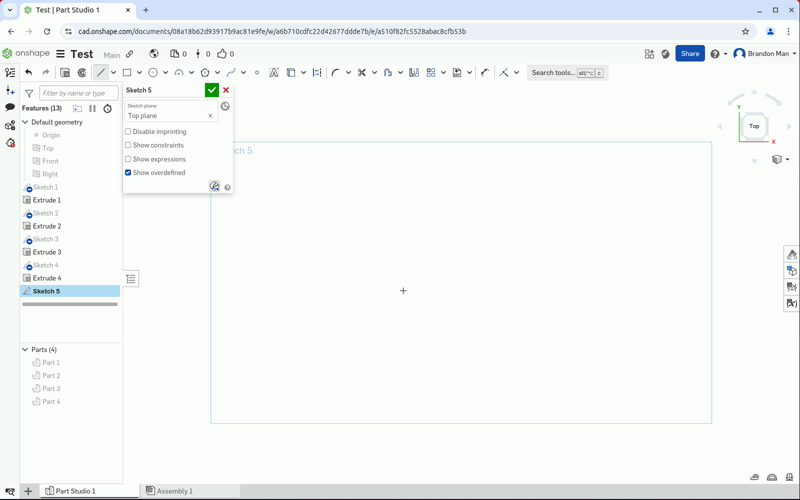
key_up(shift)
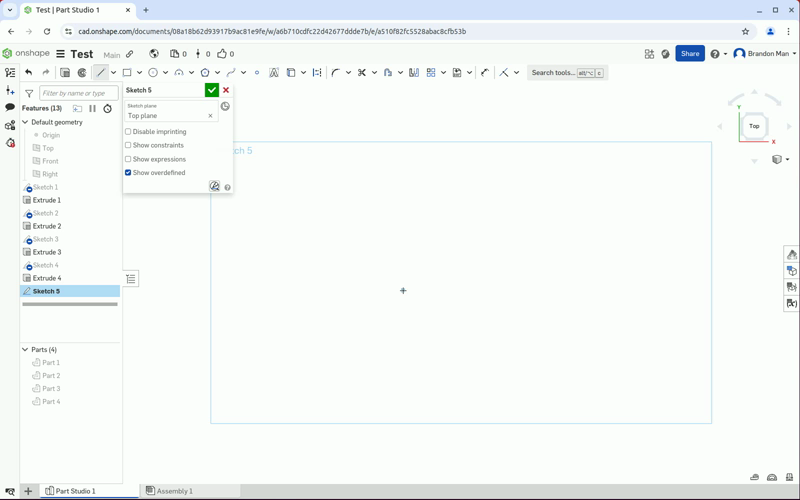
key_down(shift)
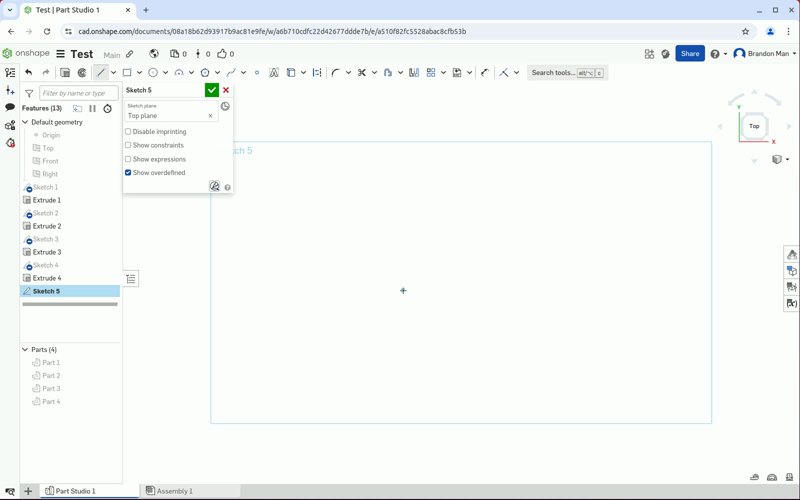
mouse_move(433, 290)
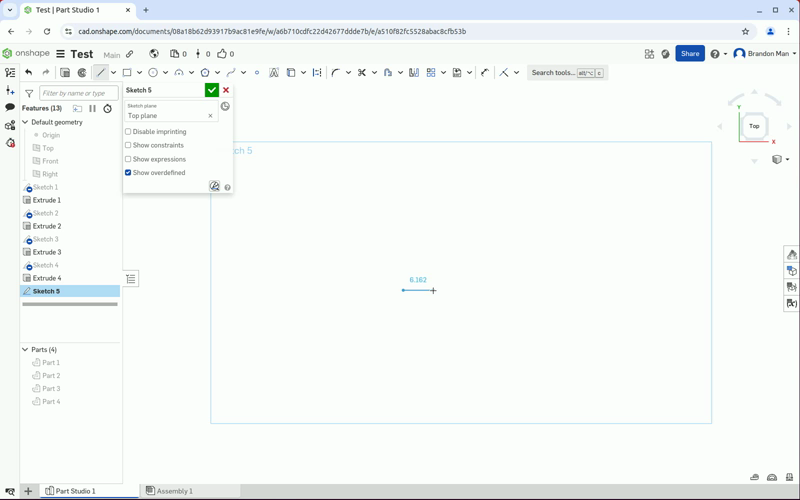
mouse_move(432, 290)
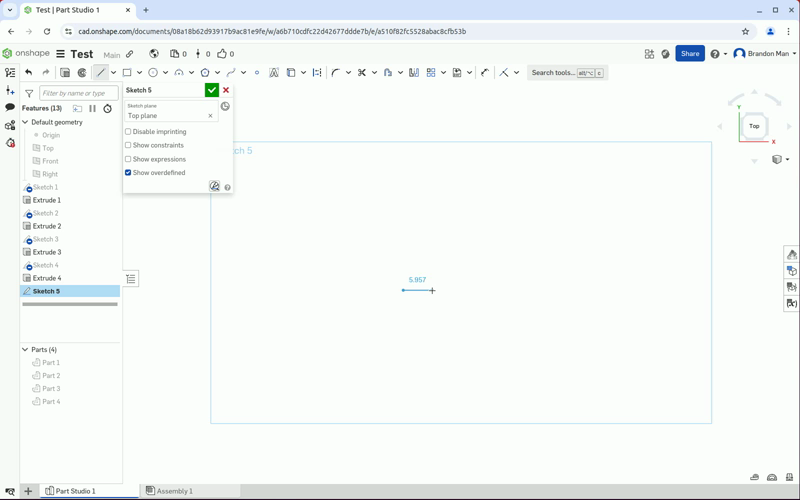
click(432, 290)
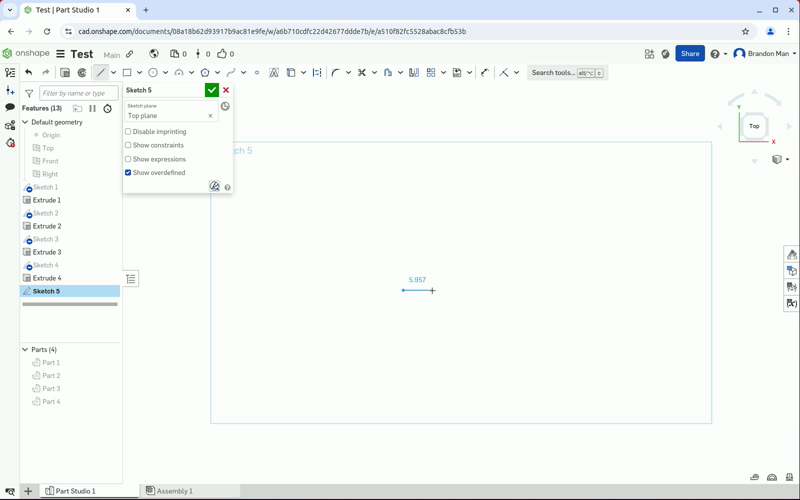
key_up(shift)
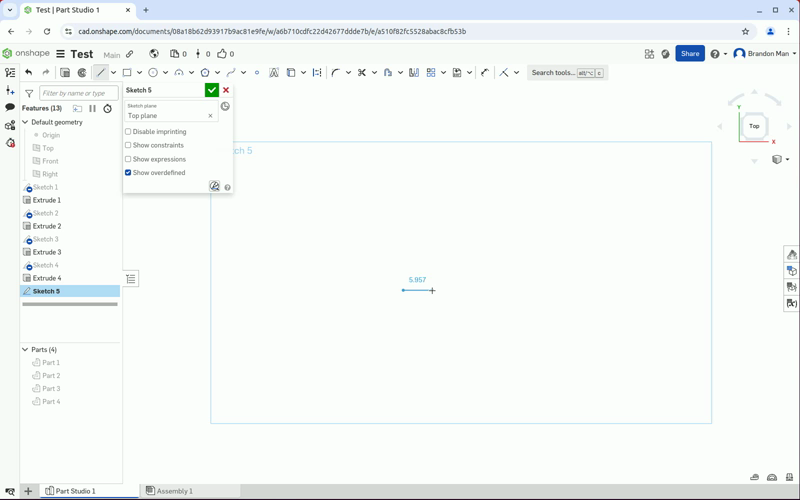
key_down(shift)
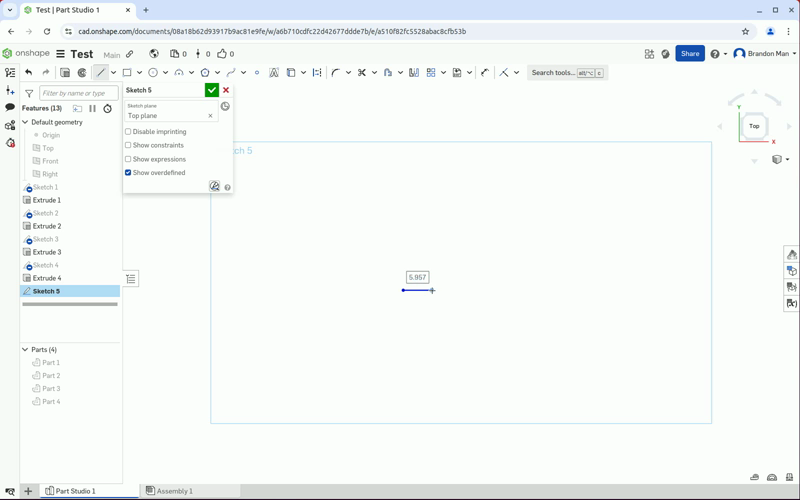
mouse_move(462, 290)
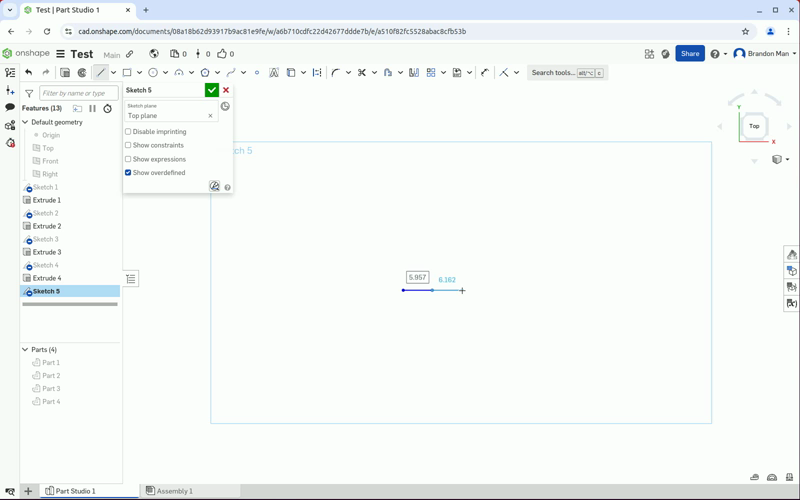
mouse_move(432, 249)
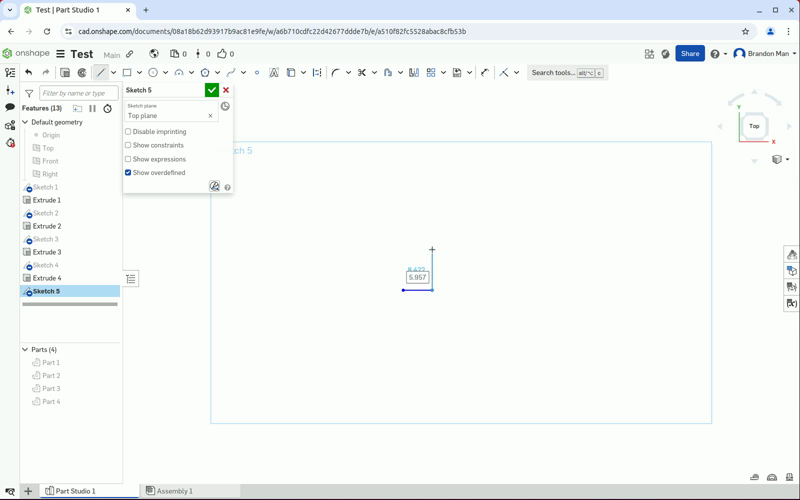
click(432, 249)
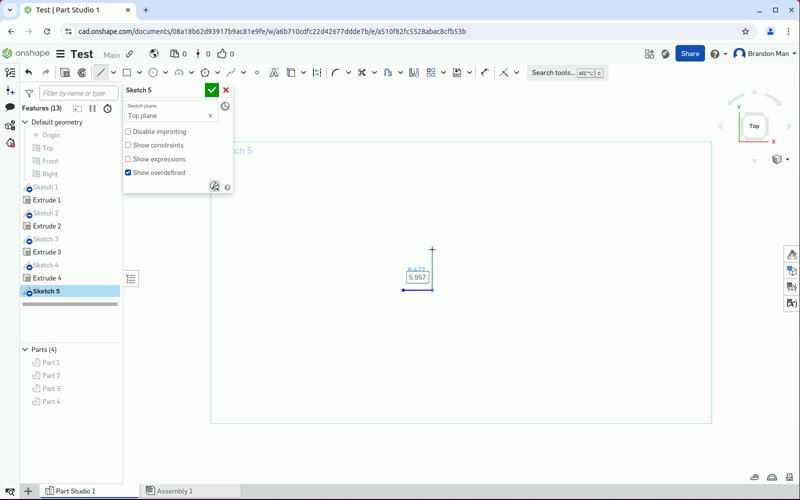
key_up(shift)
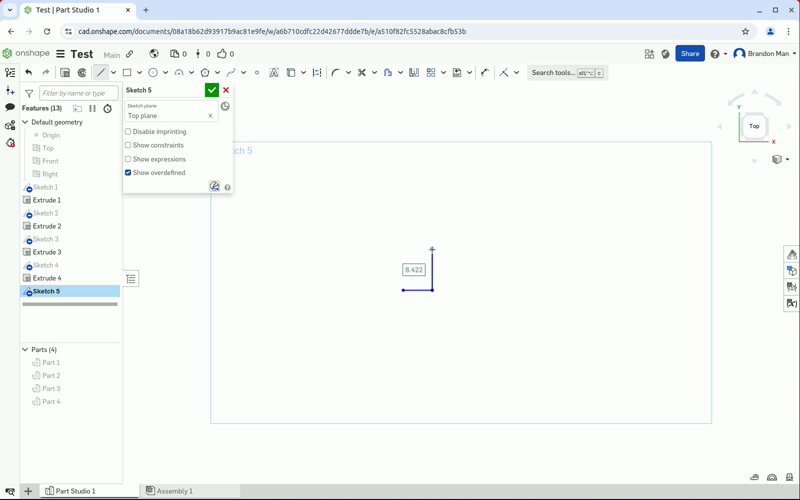
key_down(shift)
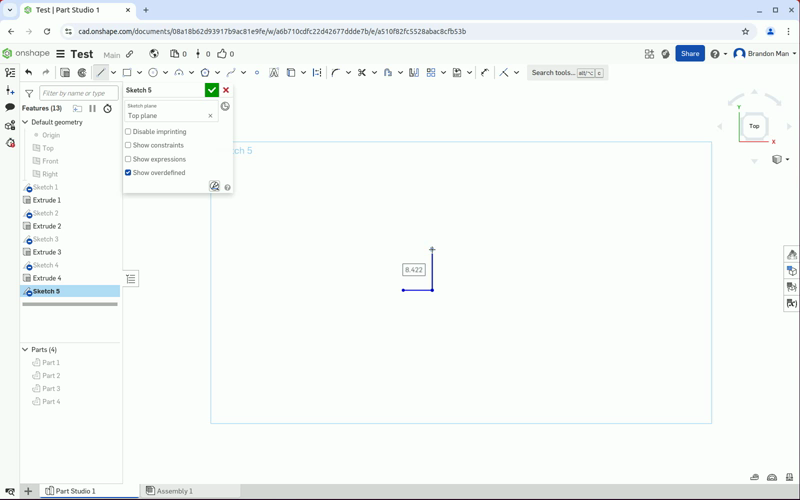
mouse_move(462, 249)
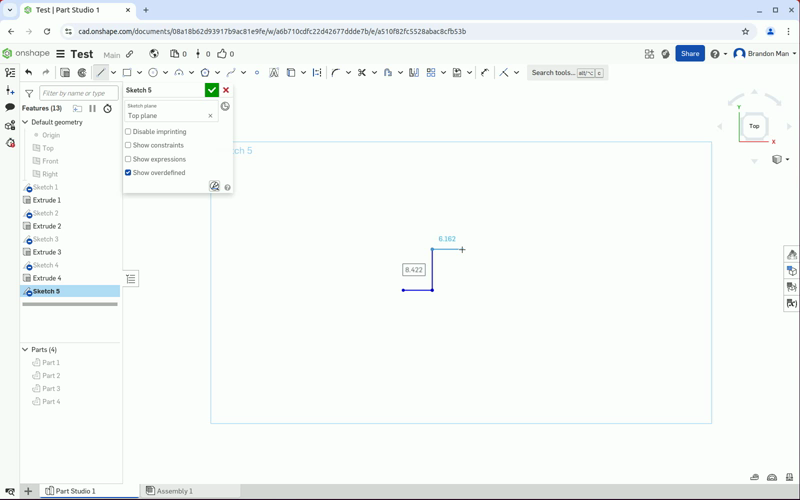
mouse_move(403, 249)
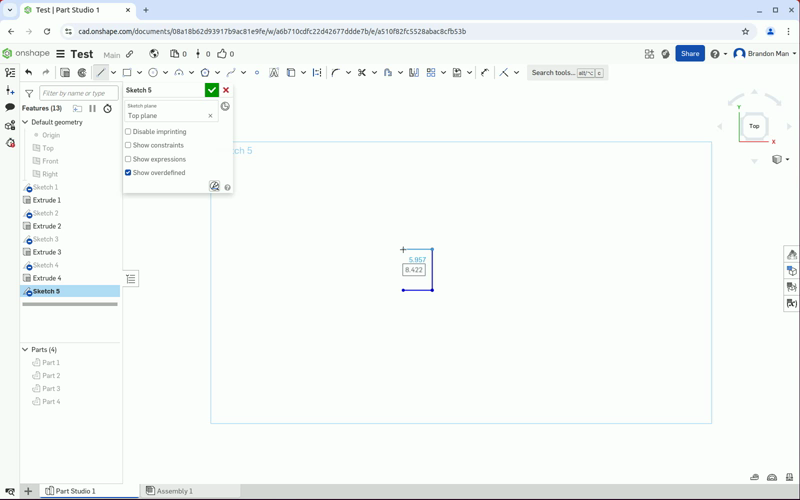
click(403, 249)
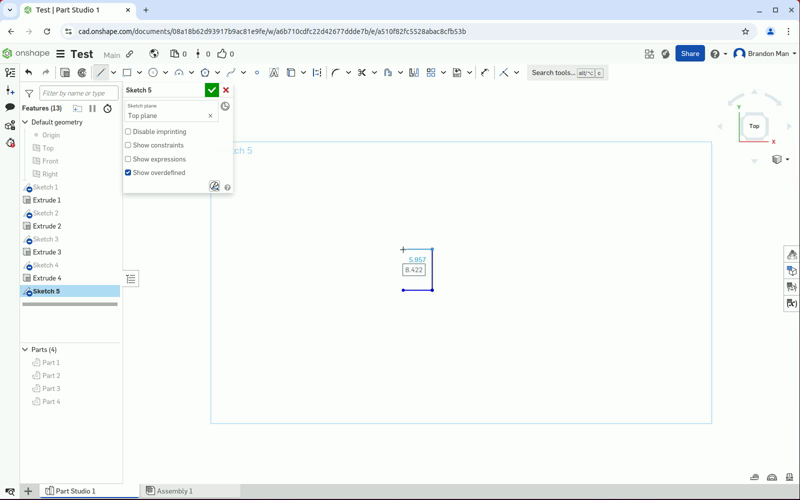
key_up(shift)
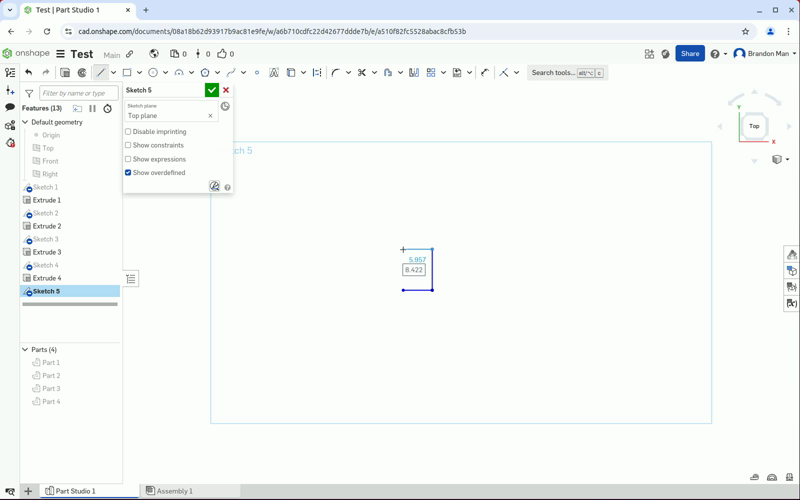
mouse_move(433, 249)
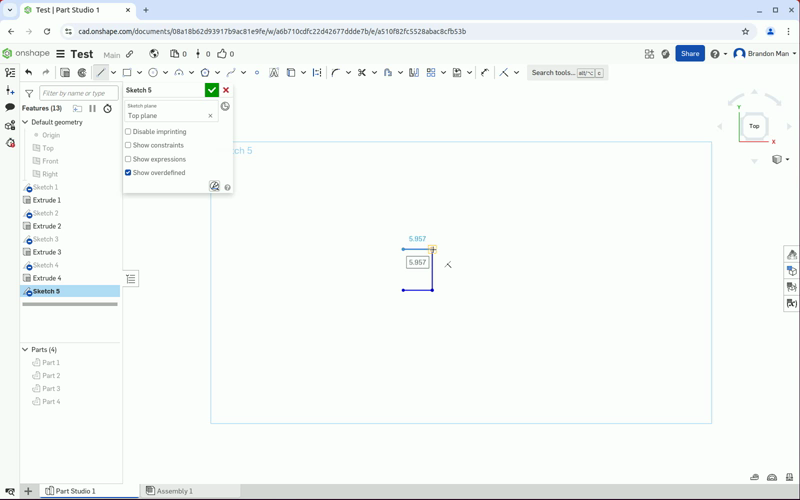
key_down(shift)
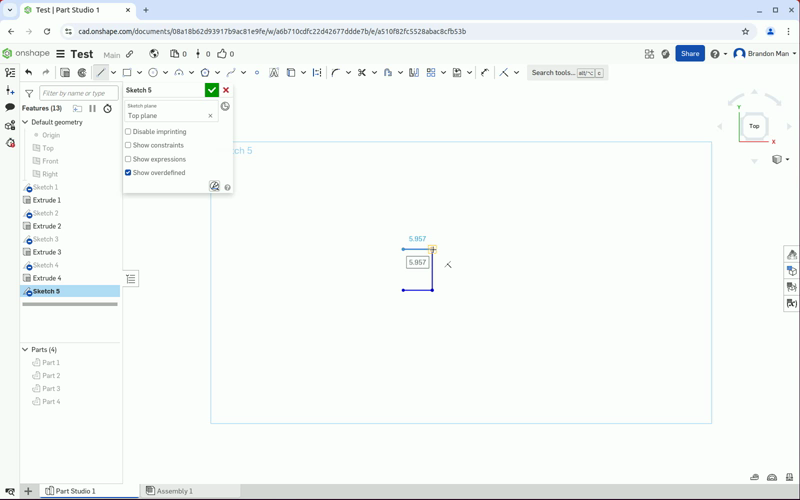
mouse_move(403, 290)
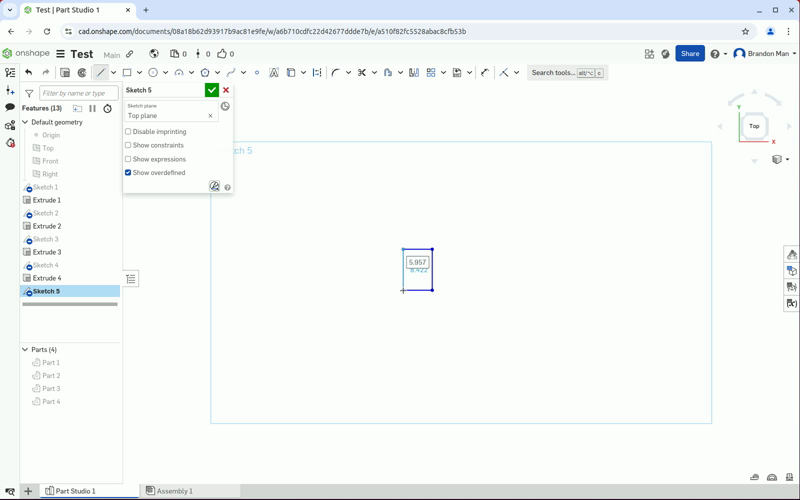
key_up(shift)
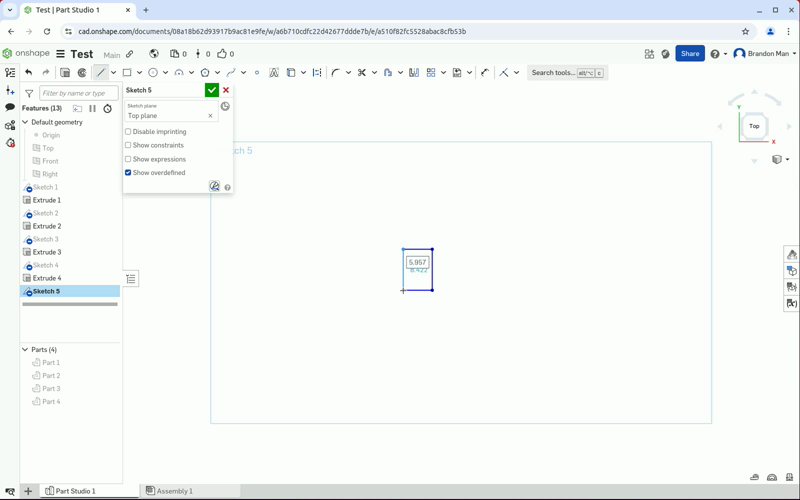
click(403, 290)
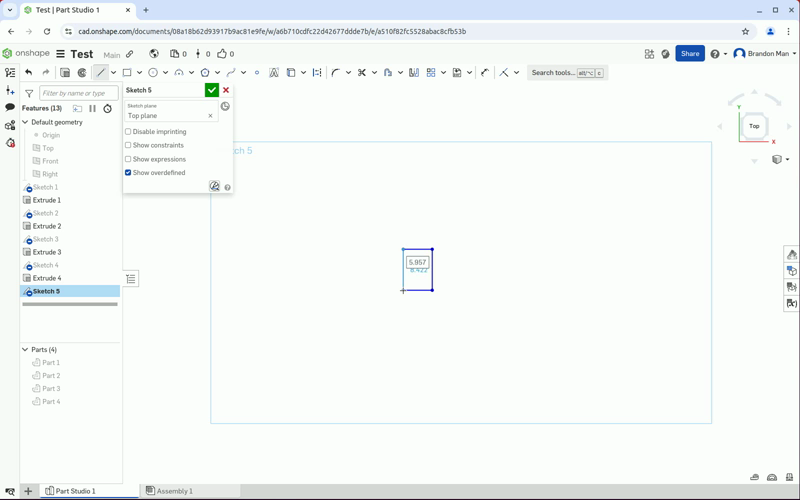
key(esc)
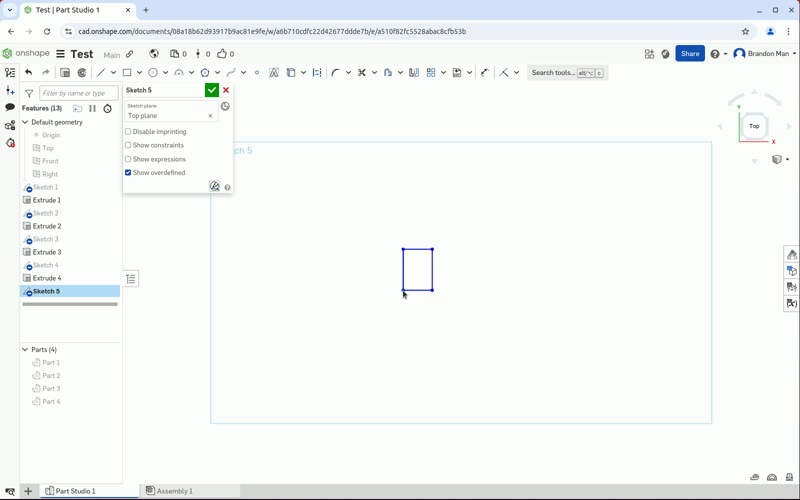
mouse_move(428, 285)
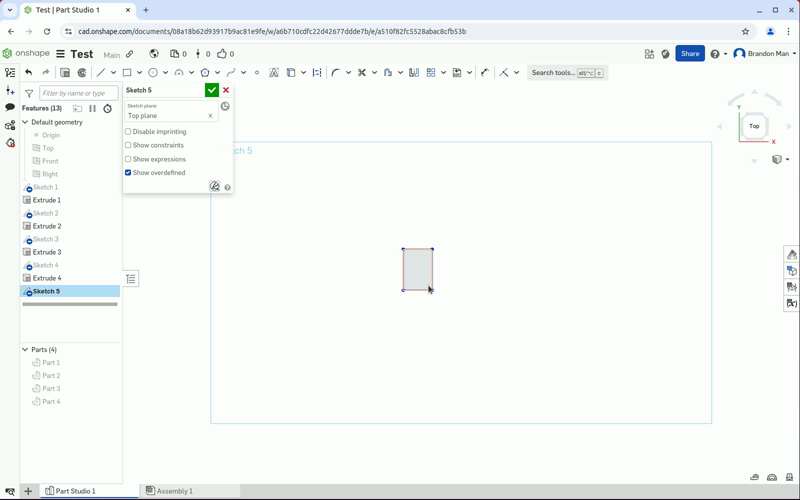
scroll(6)
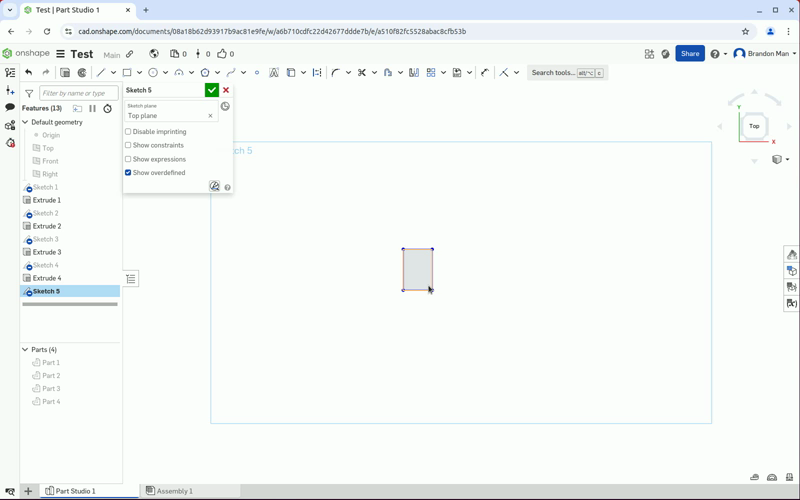
scroll(6)
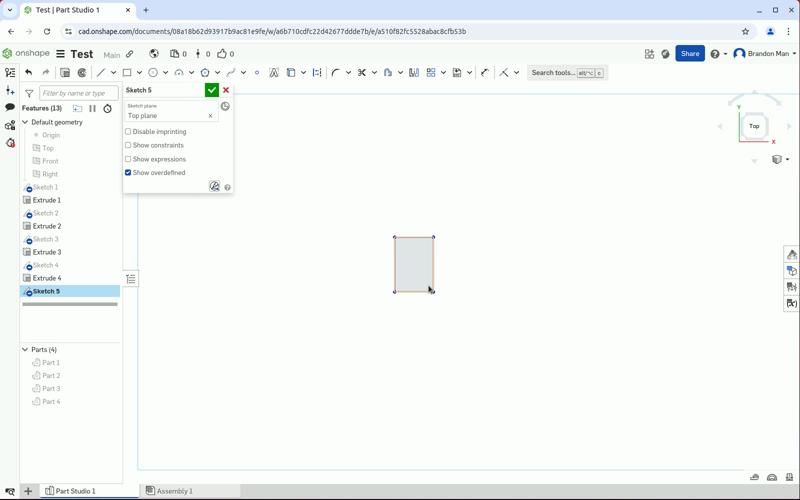
scroll(6)
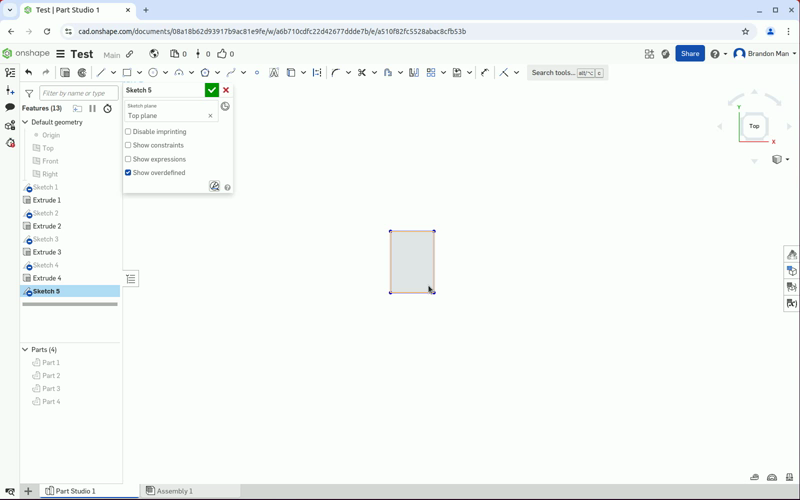
scroll(6)
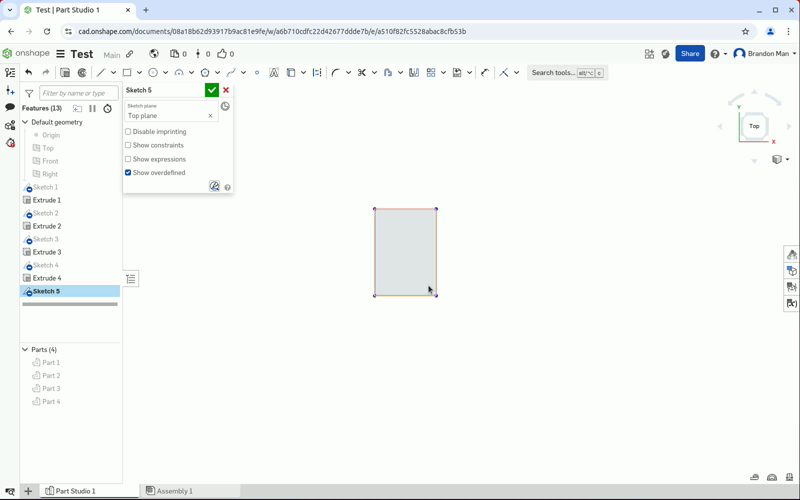
scroll(6)
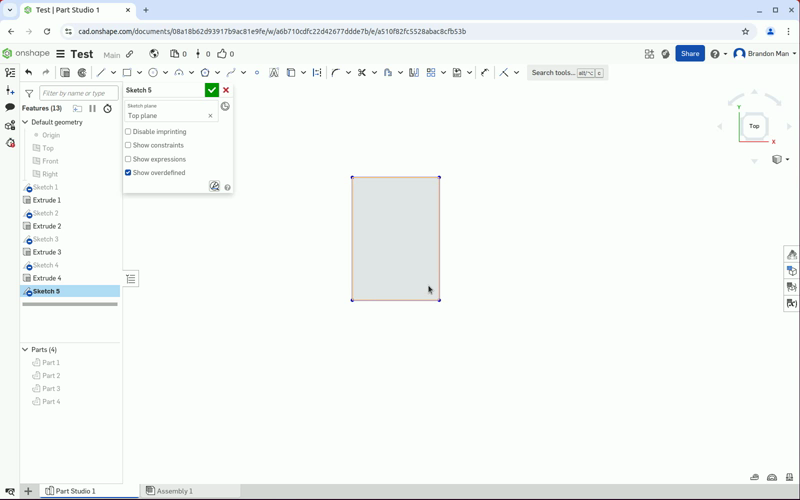
scroll(6)
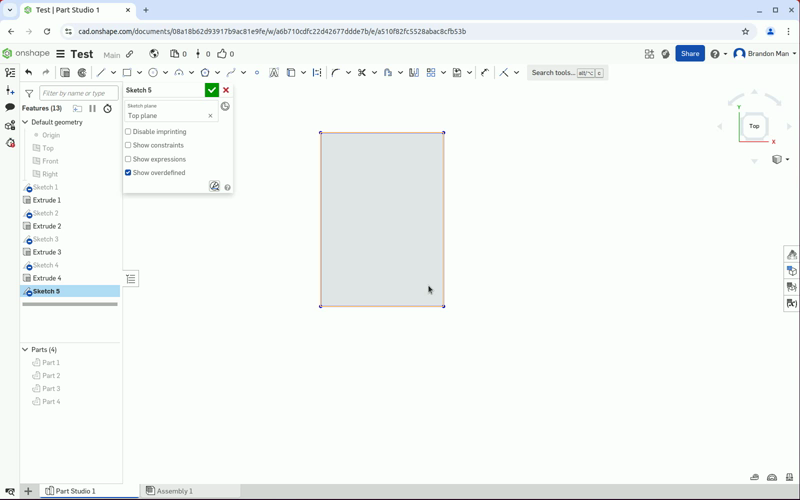
scroll(6)
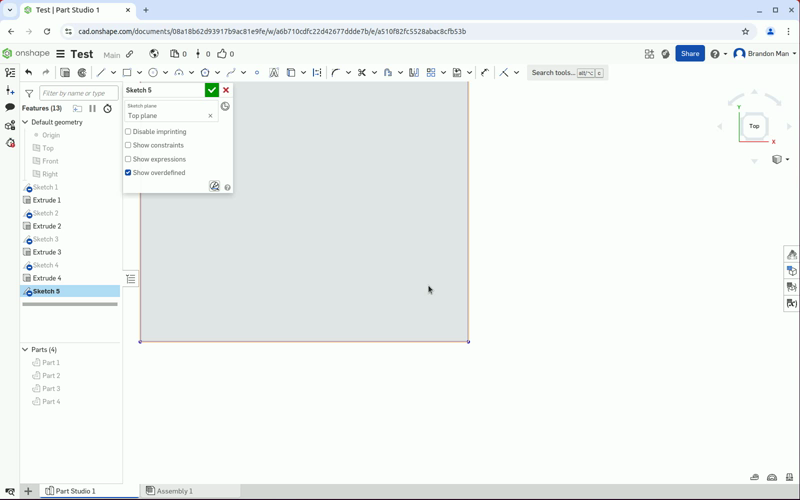
click(428, 285)
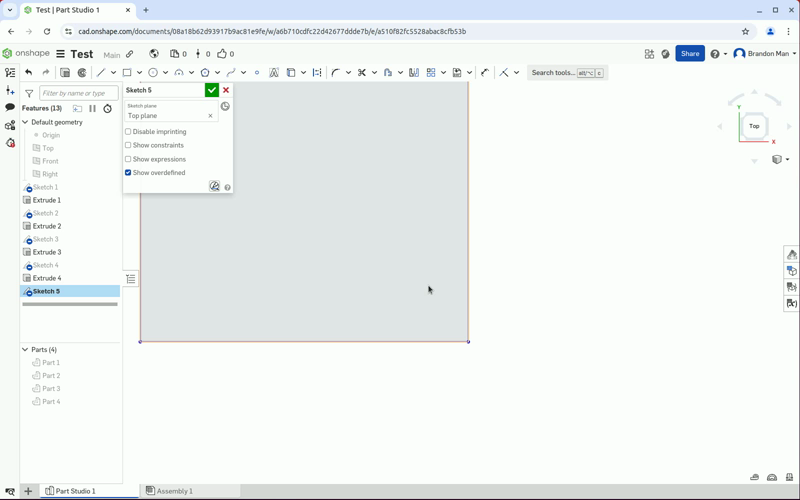
scroll(-6)
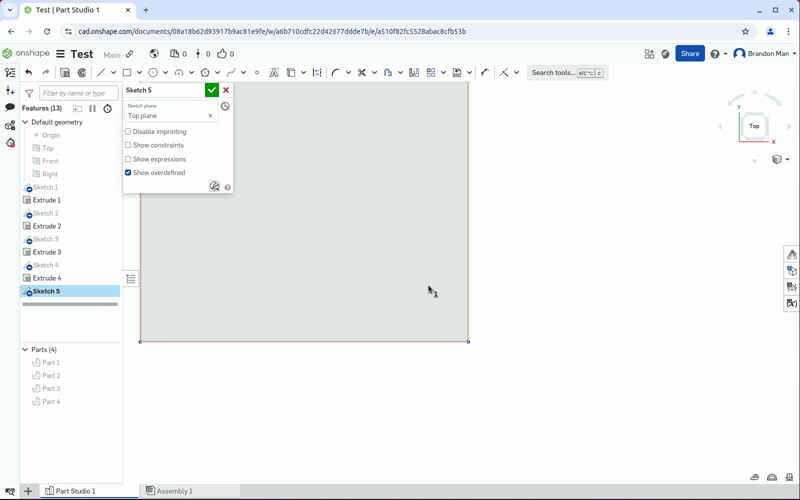
scroll(-6)
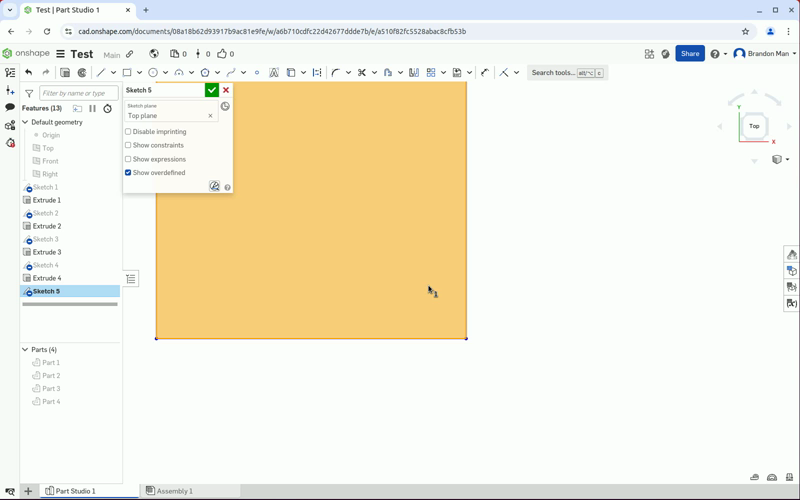
scroll(-6)
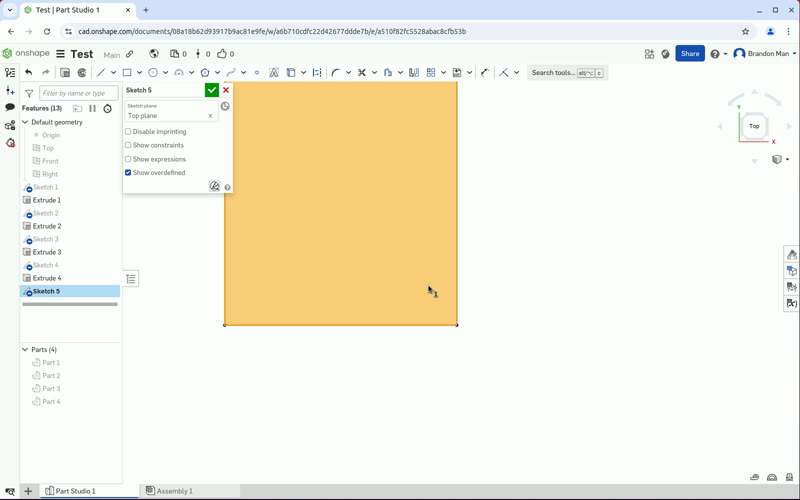
scroll(-6)
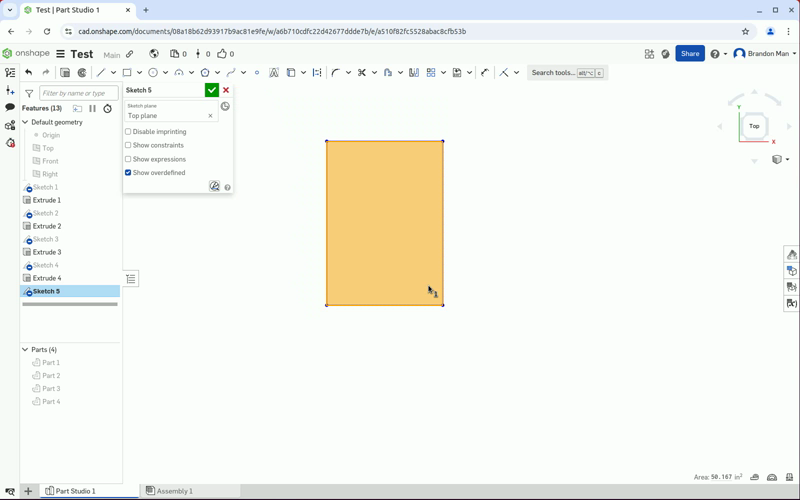
scroll(-6)
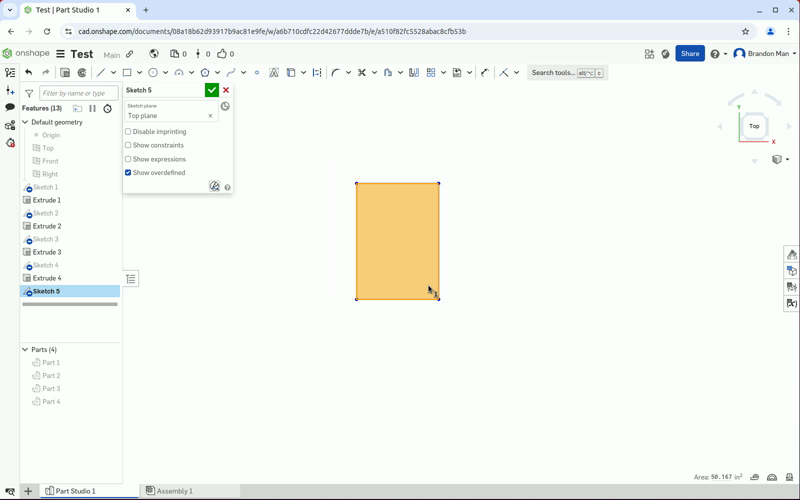
scroll(-6)
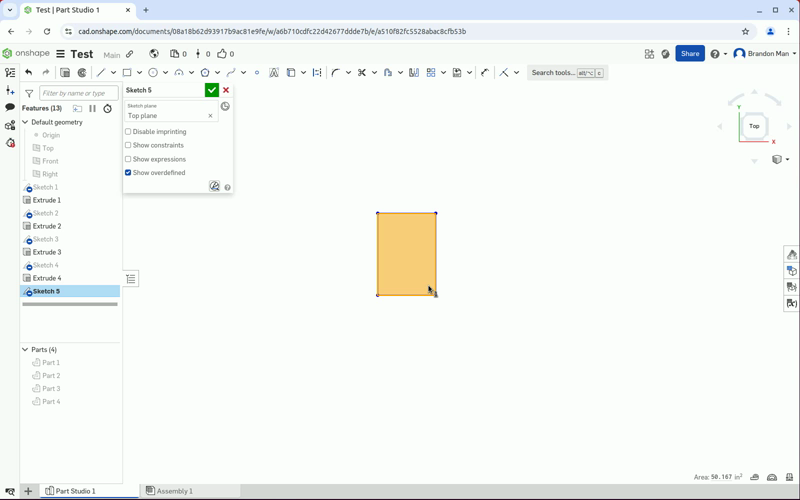
scroll(-6)
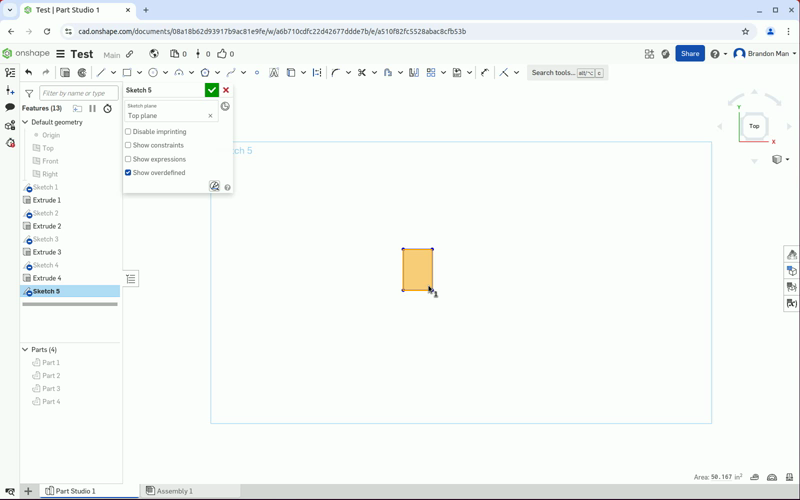
mouse_move(73, 352)
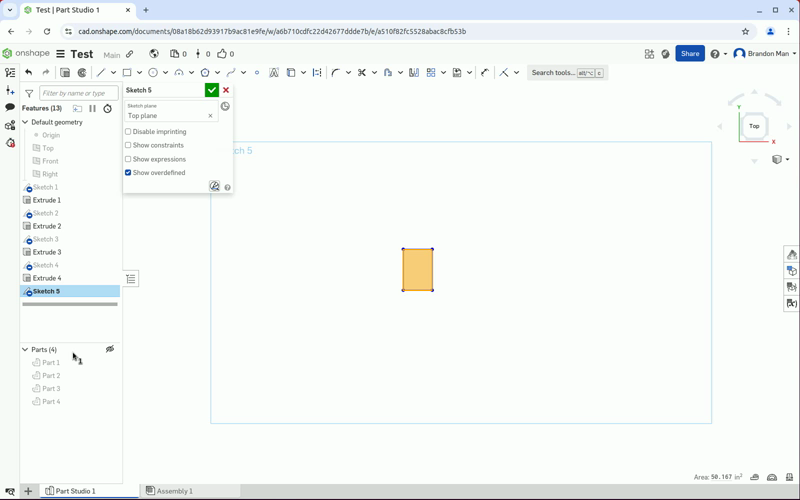
key(shift+y)
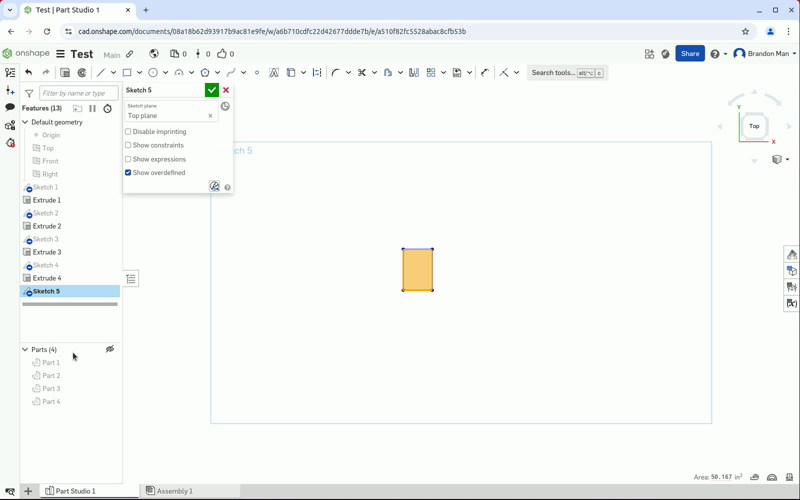
key(shift+e)
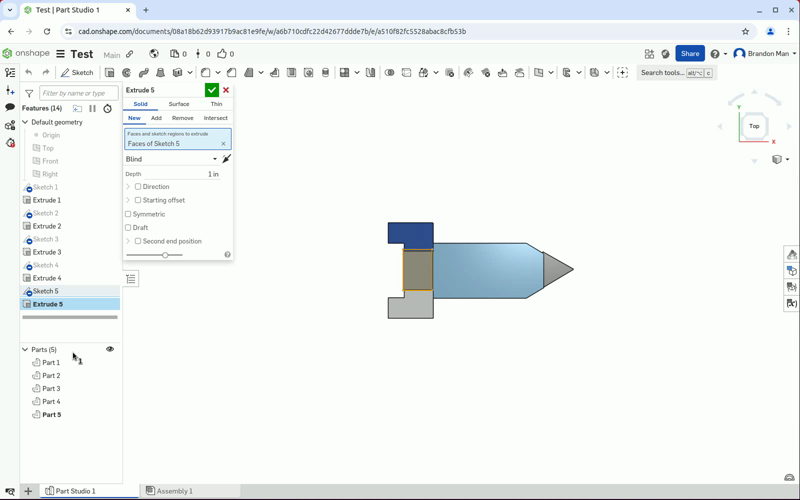
mouse_move(143, 106)
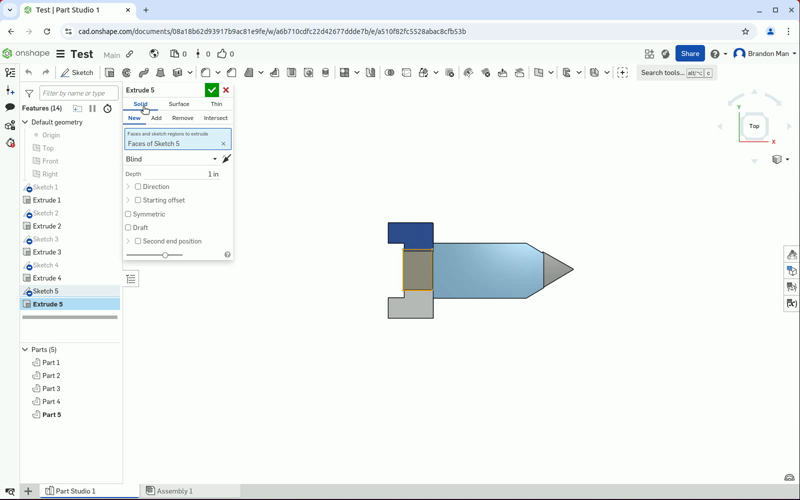
click(143, 106)
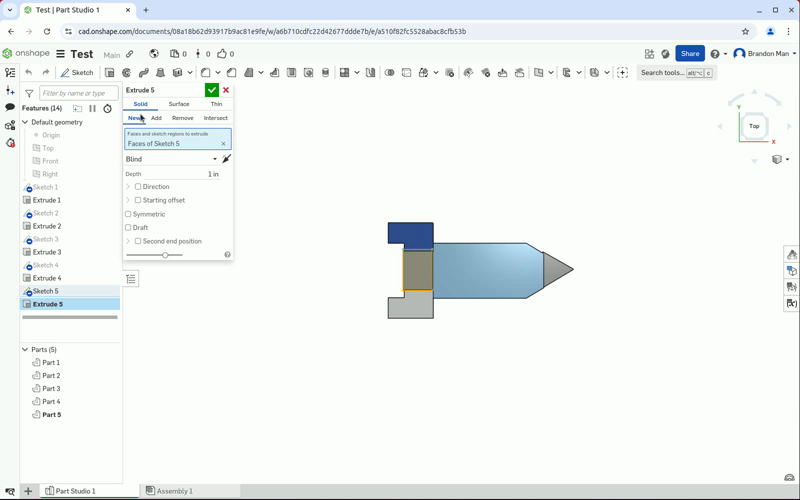
mouse_move(137, 120)
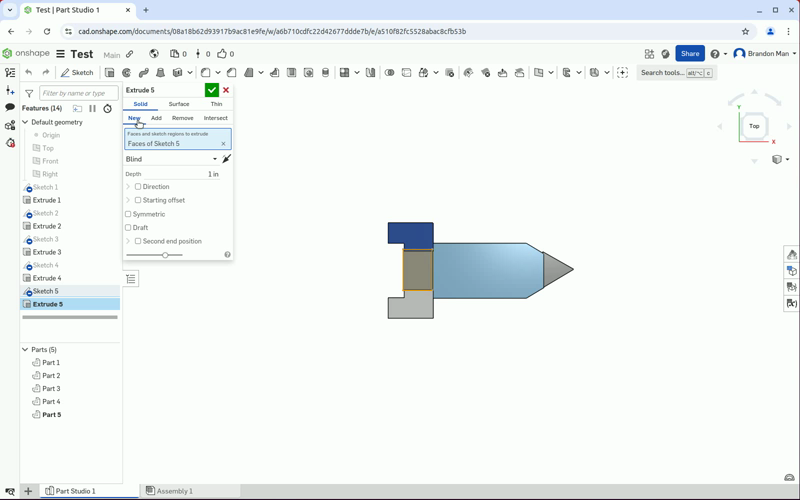
click(137, 120)
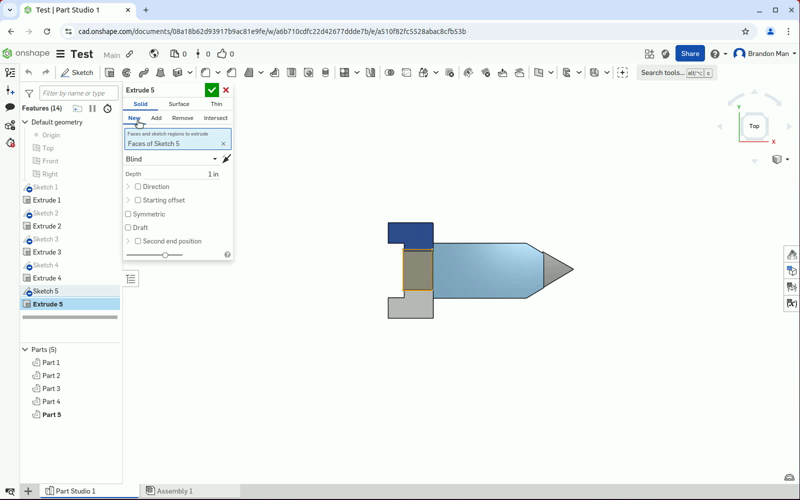
key(tab, 4)
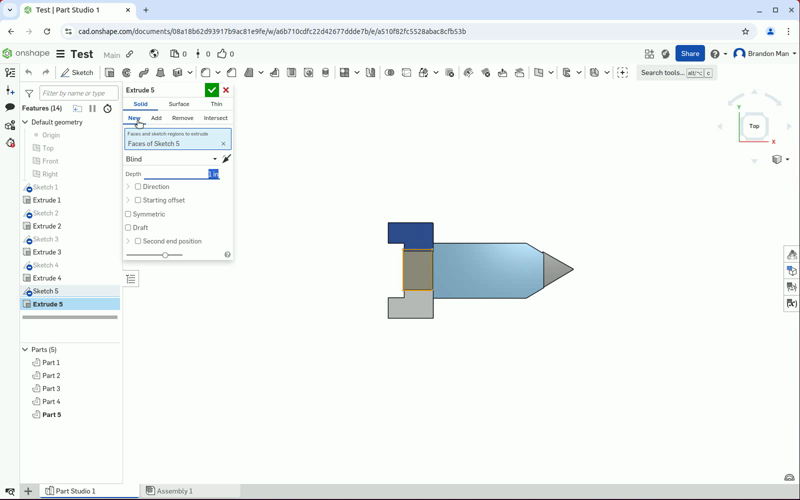
text(12.036)
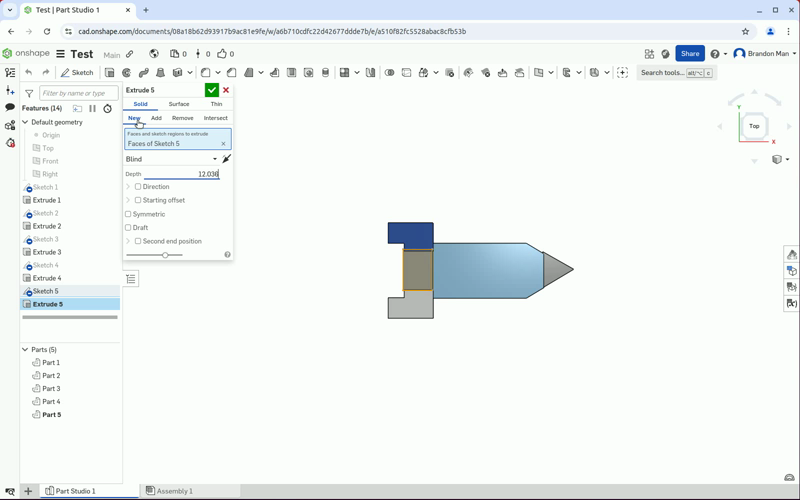
key(enter)
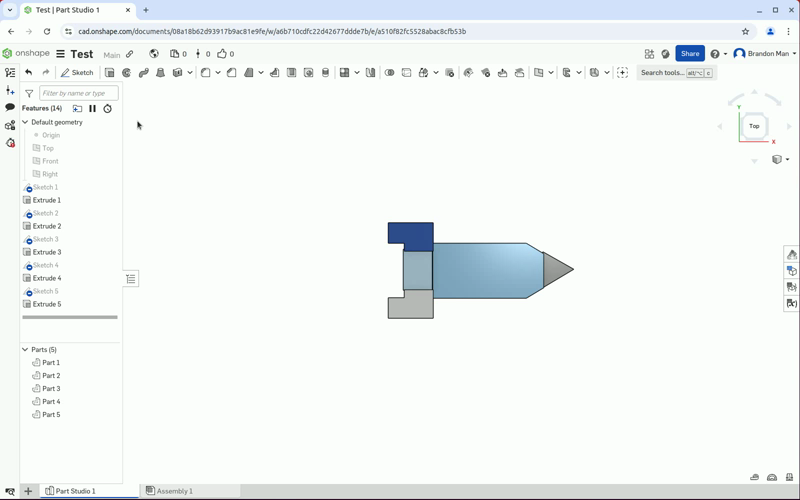
key(shift+h)
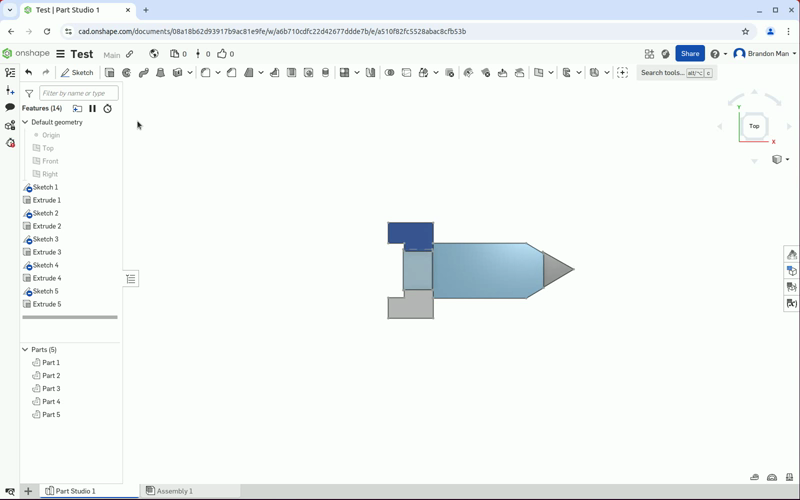
key(shift+h)
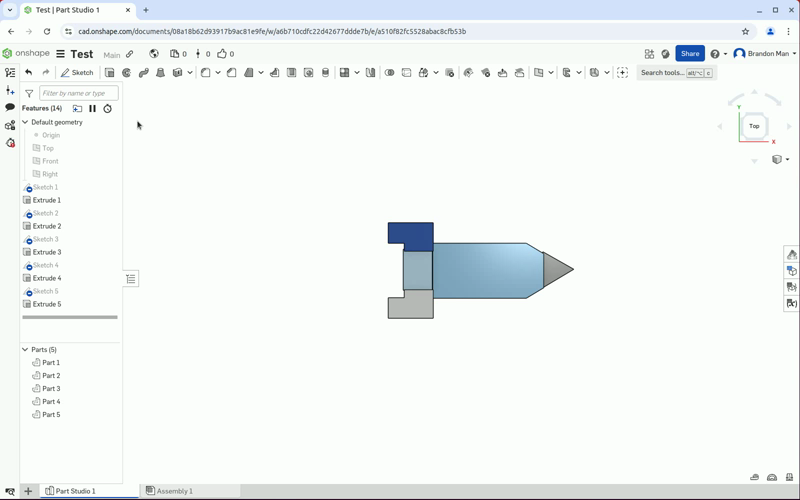
mouse_move(73, 189)
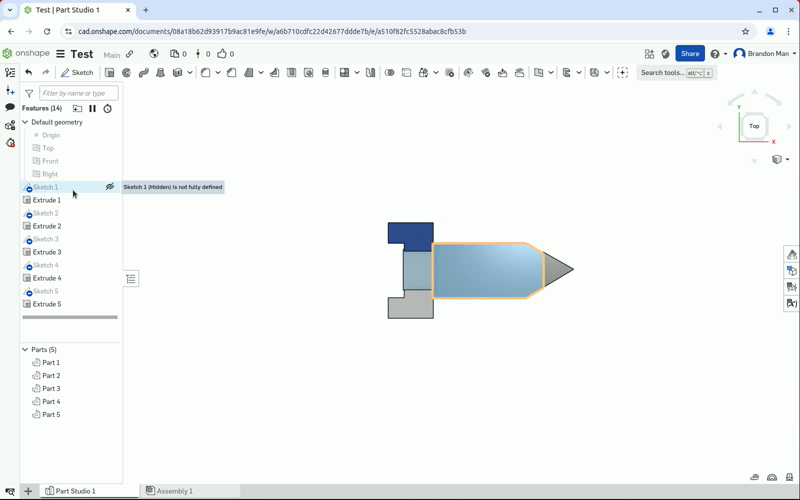
click(73, 189)
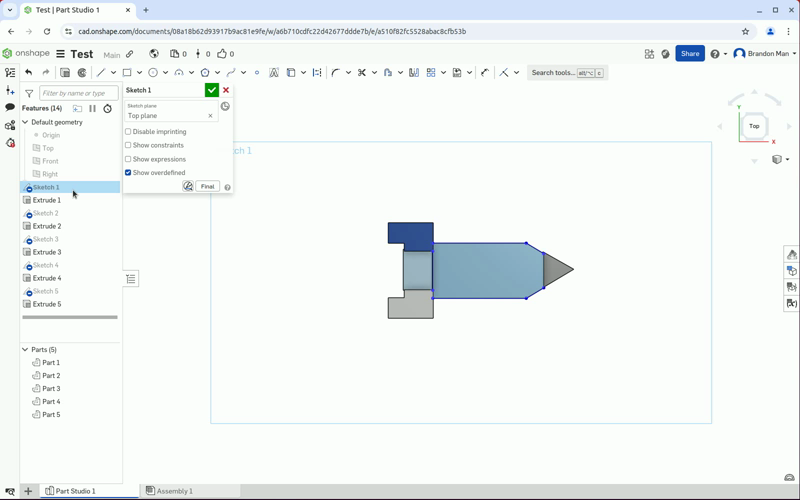
mouse_move(229, 92)
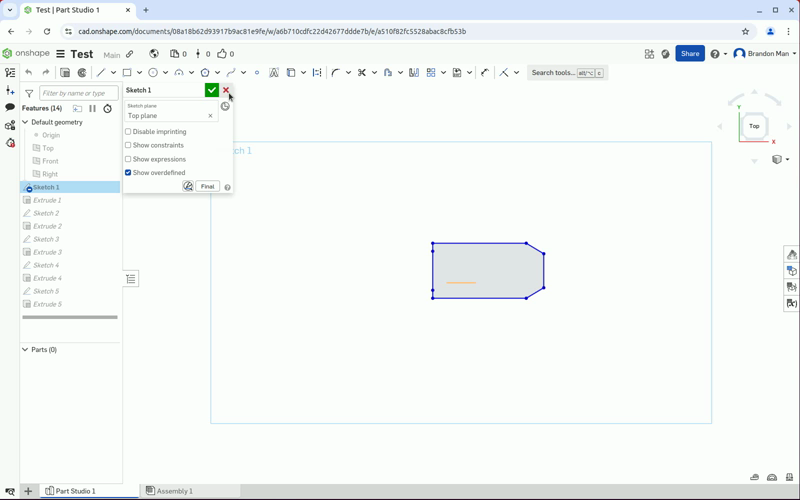
click(229, 92)
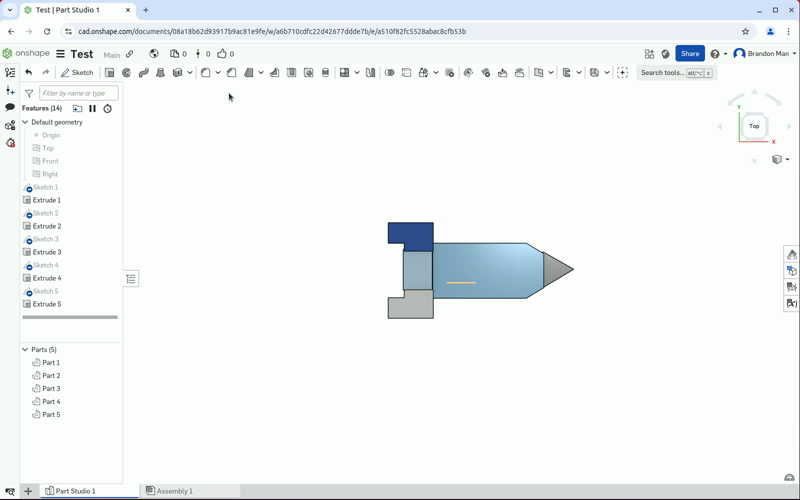
mouse_move(73, 352)
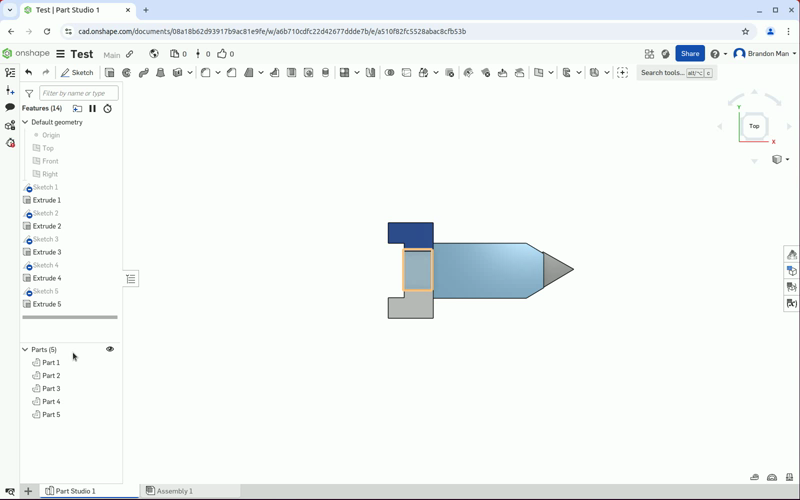
key(y)
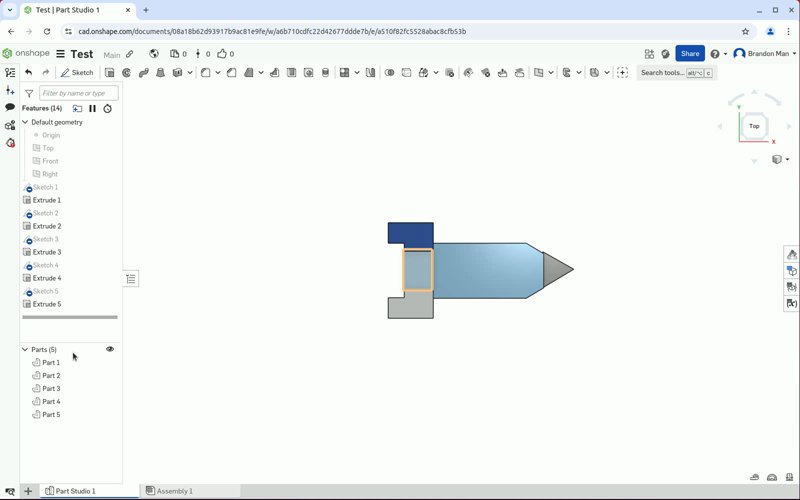
key(shift+p)
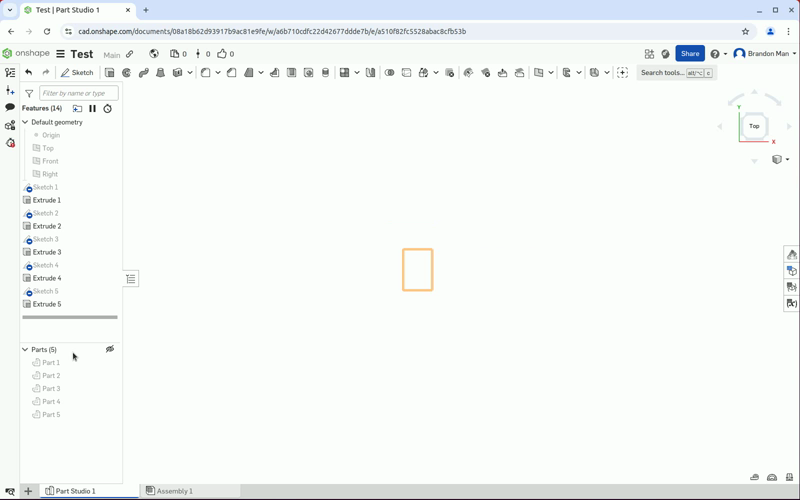
key(space)
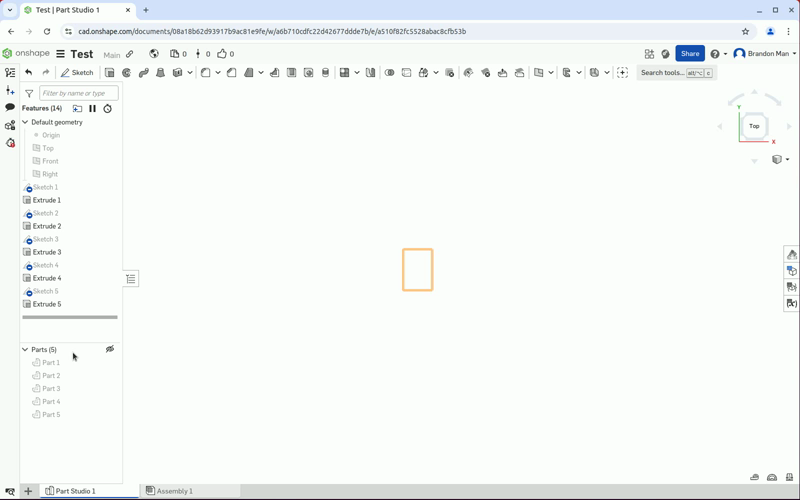
key_down(shift)
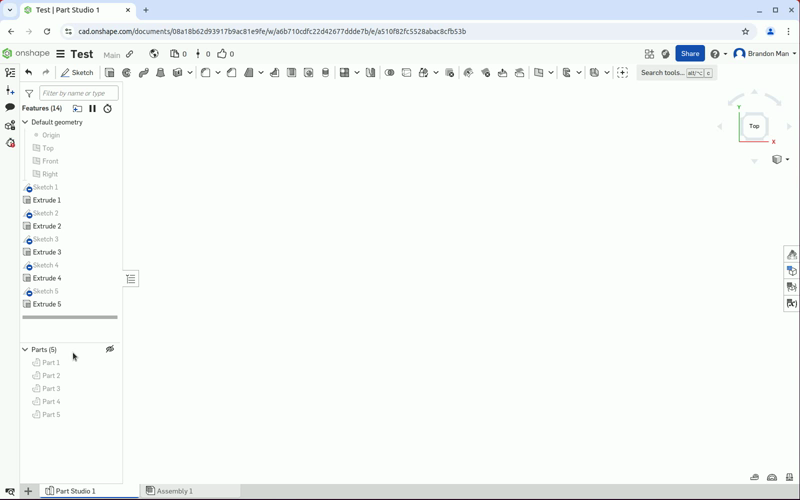
key(up)
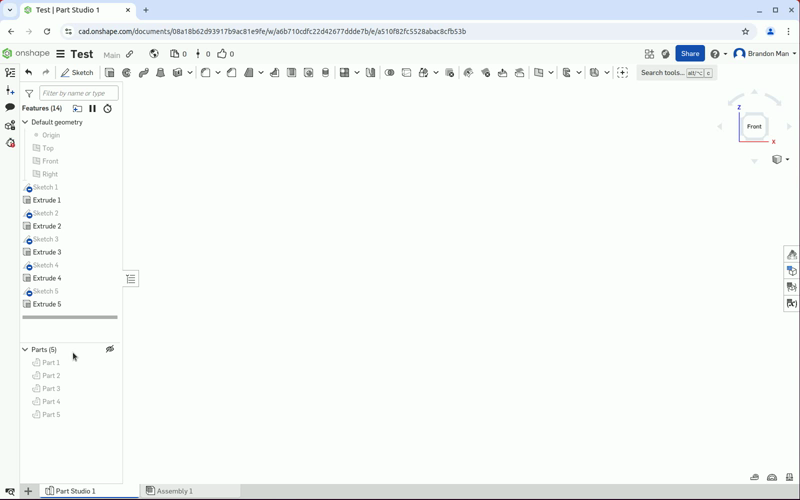
key_up(shift)
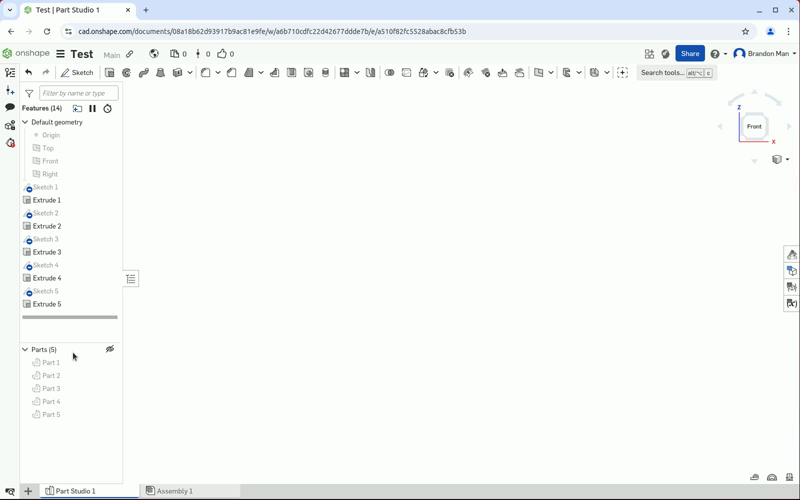
mouse_move(73, 352)
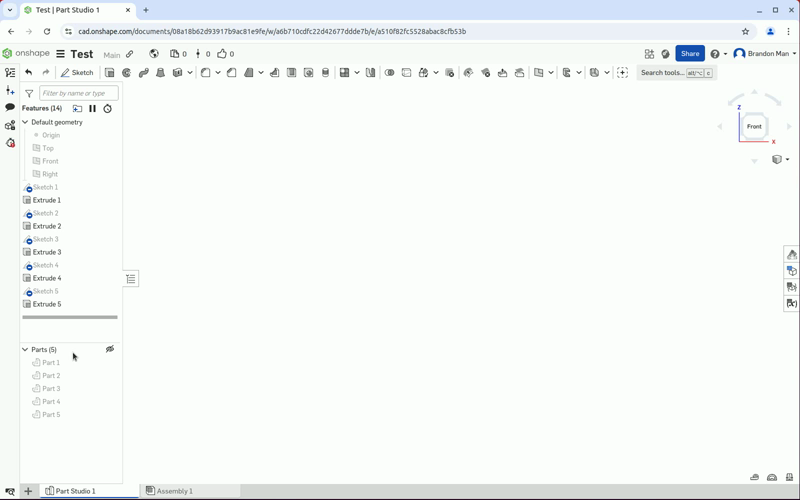
key(shift+y)
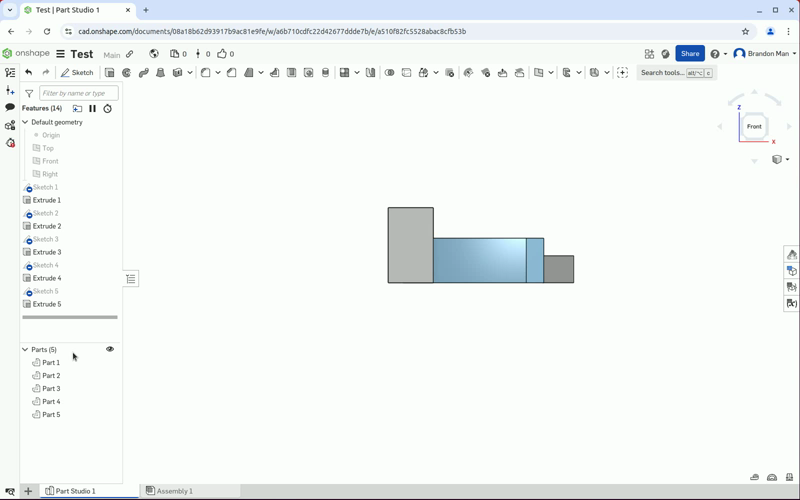
mouse_move(541, 75)
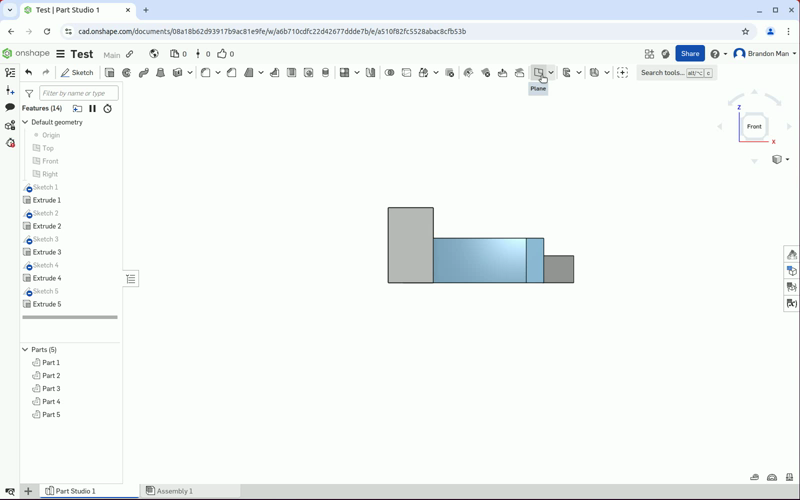
click(541, 75)
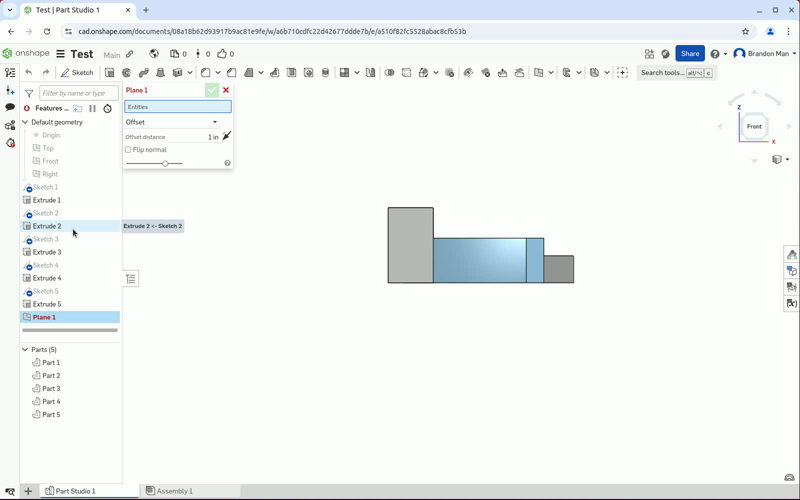
scroll(3)
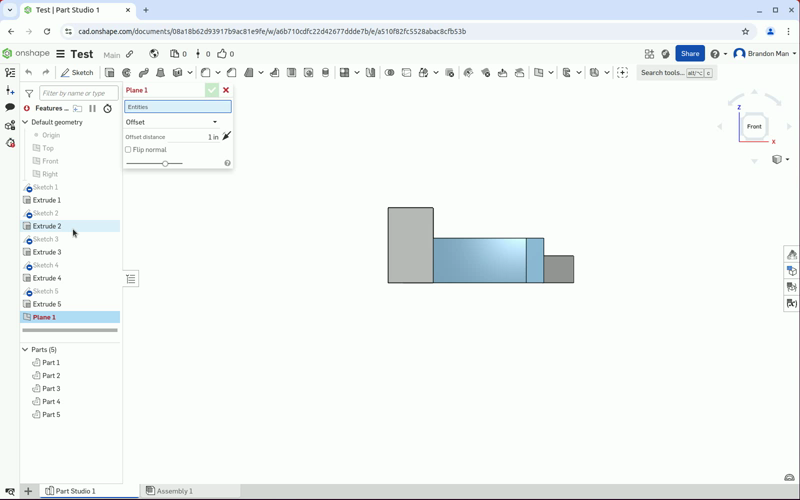
mouse_move(73, 163)
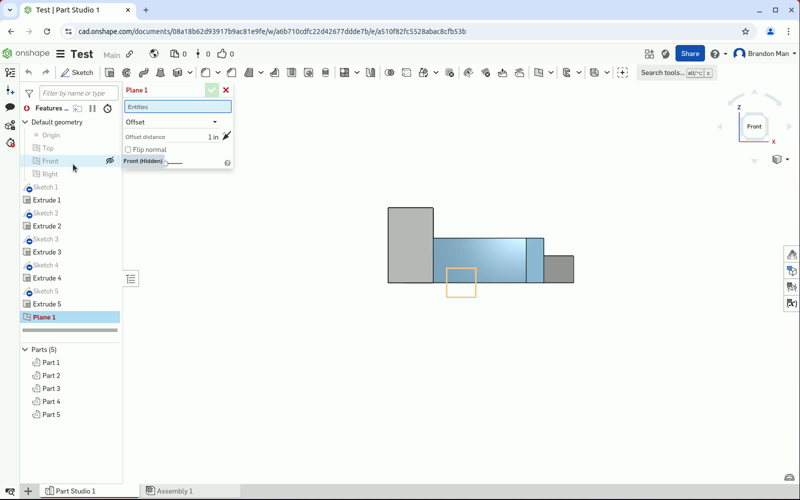
click(73, 163)
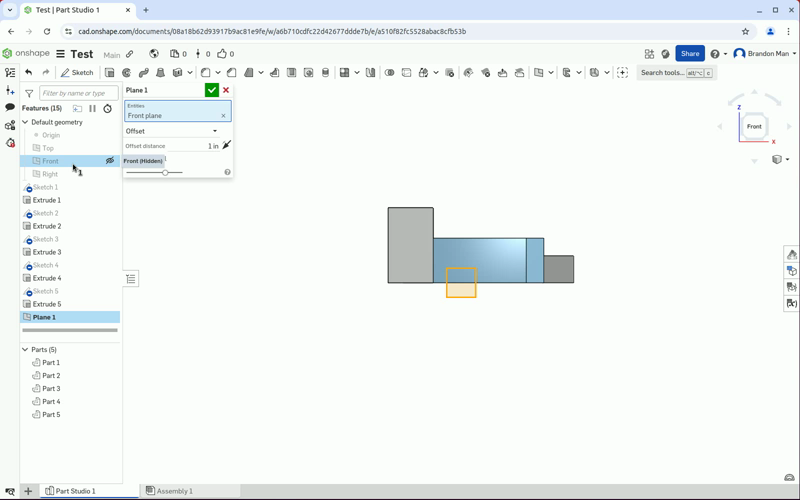
key(tab, 2)
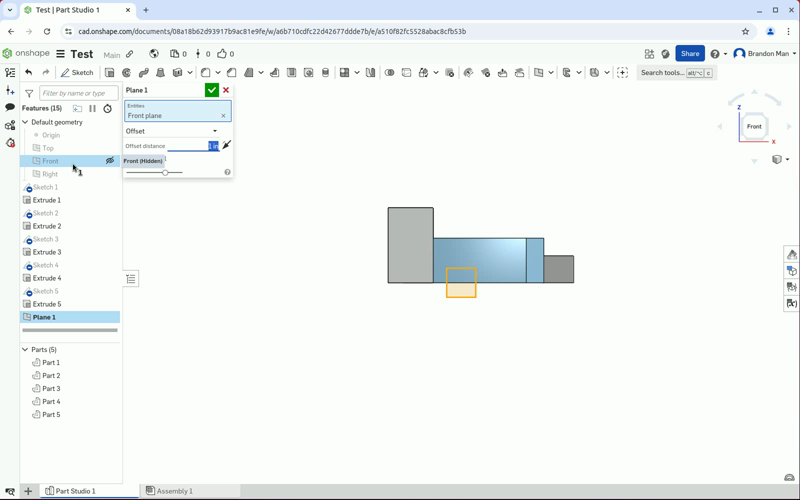
text(3.143)
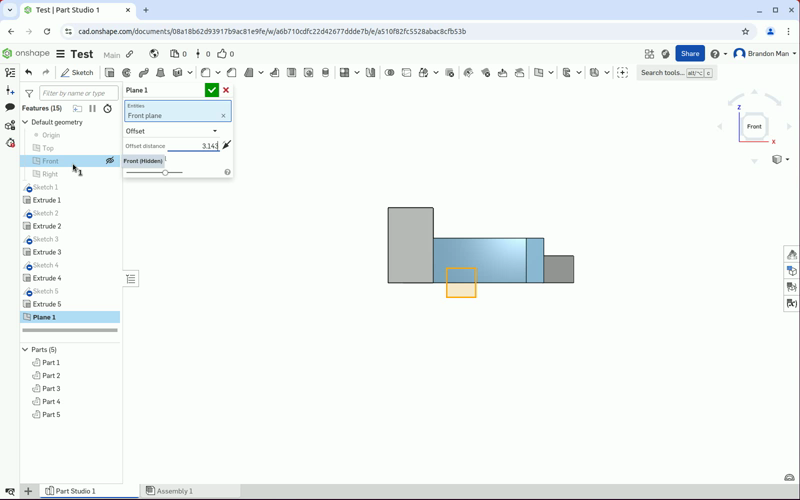
key(enter, 2)
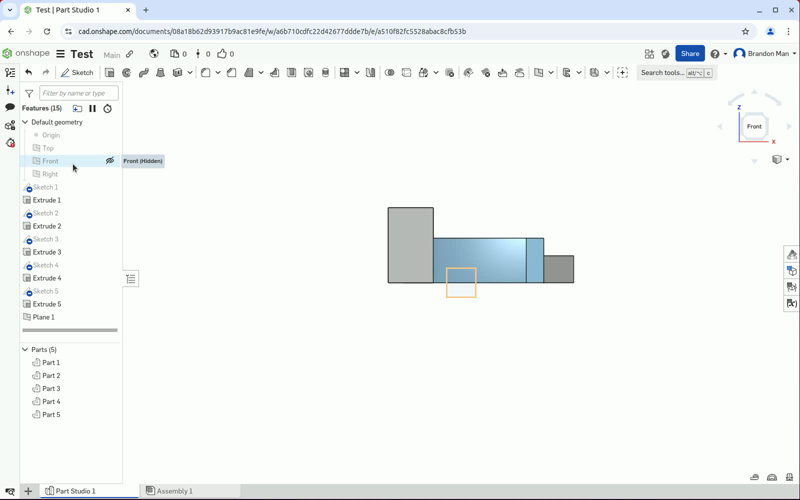
key(shift+s)
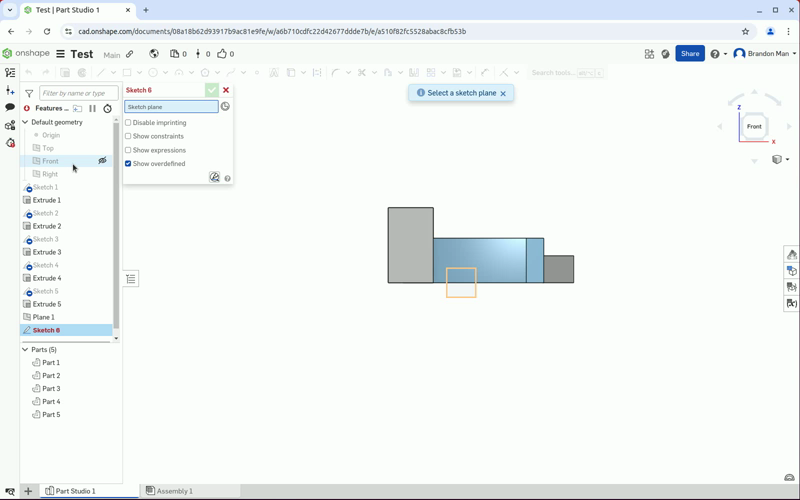
mouse_move(69, 319)
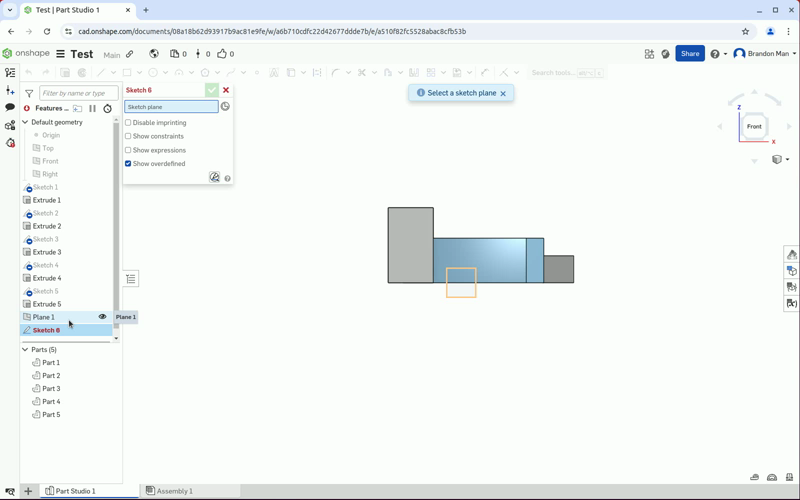
click(69, 319)
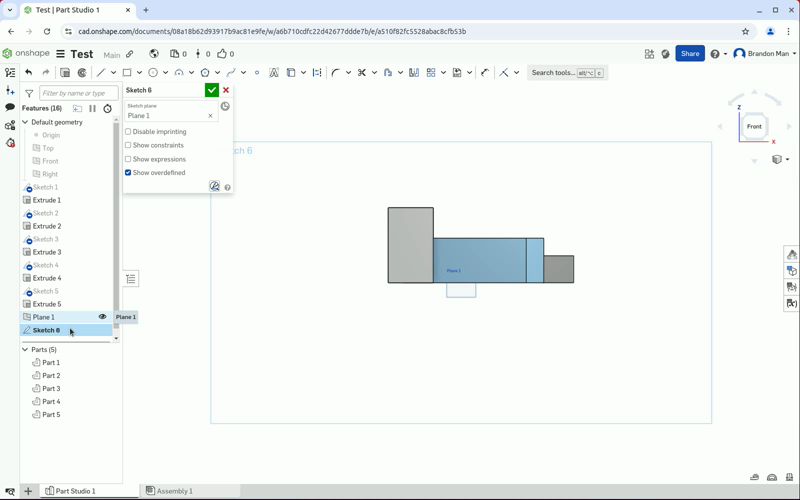
mouse_move(73, 352)
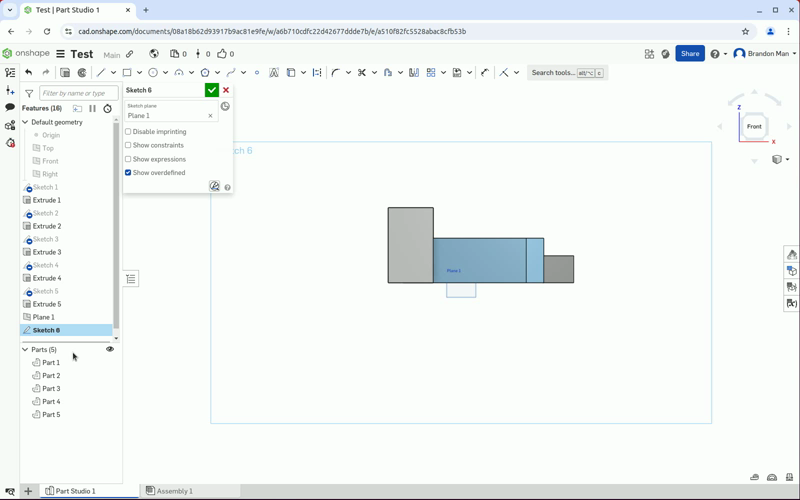
key(y)
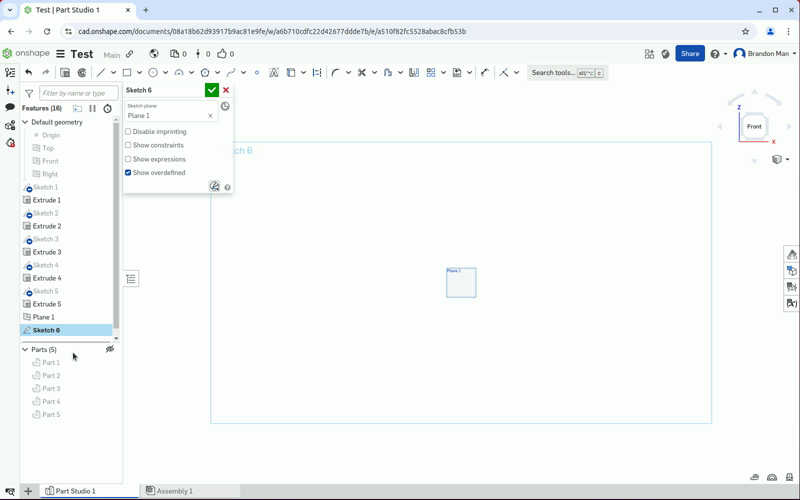
key(c)
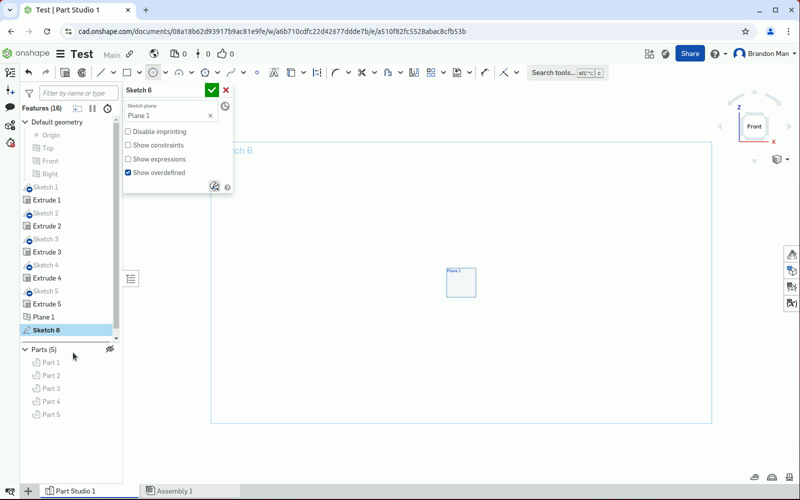
key_down(shift)
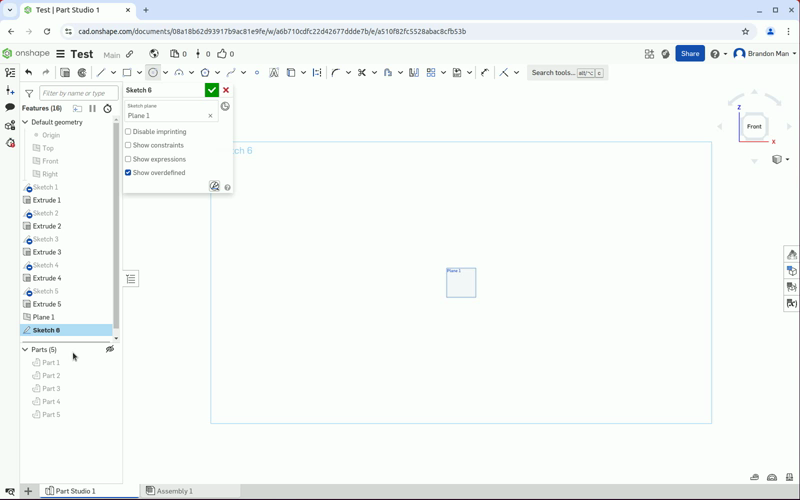
mouse_move(487, 260)
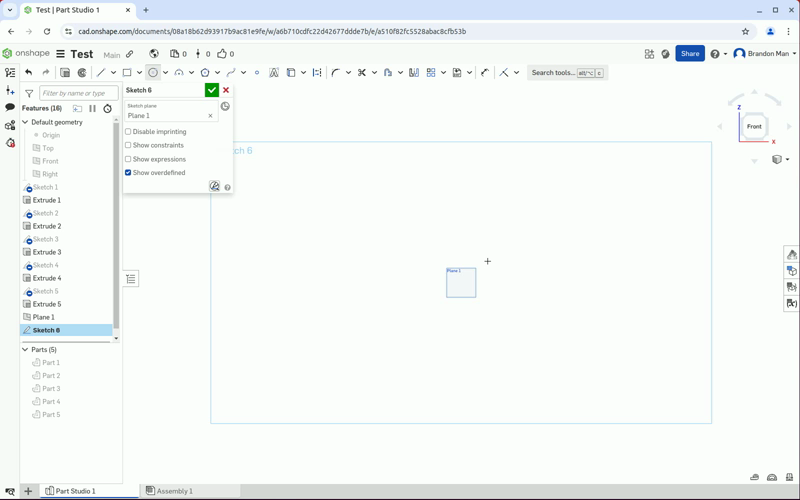
click(487, 260)
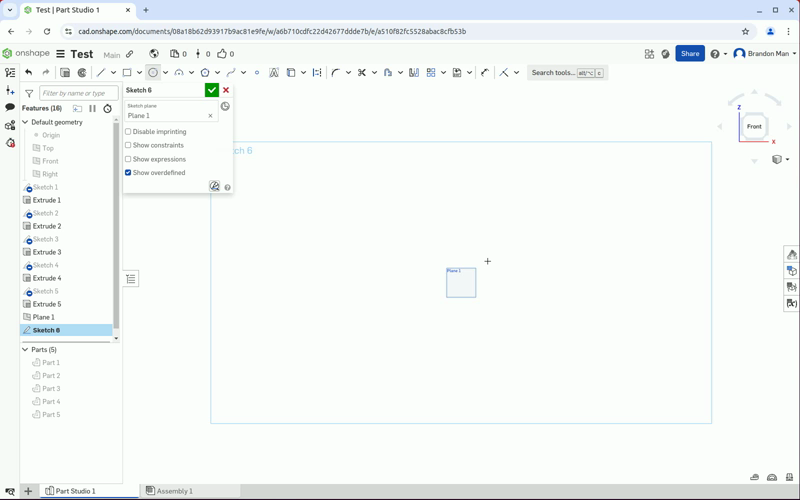
key_up(shift)
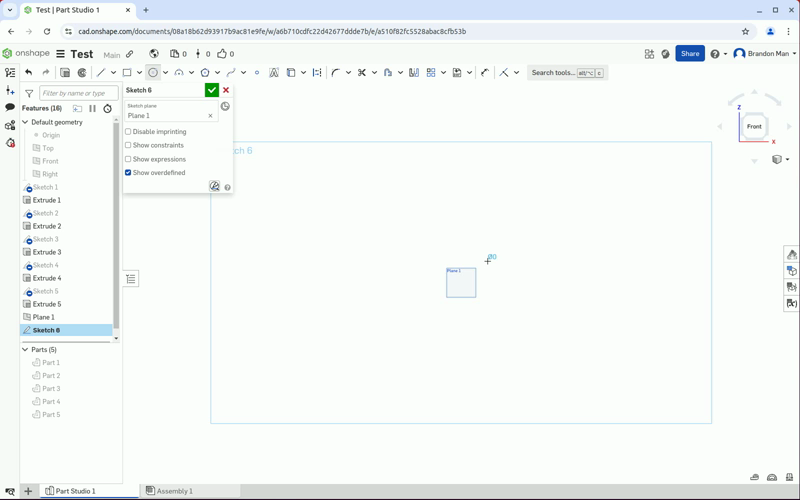
mouse_move(498, 260)
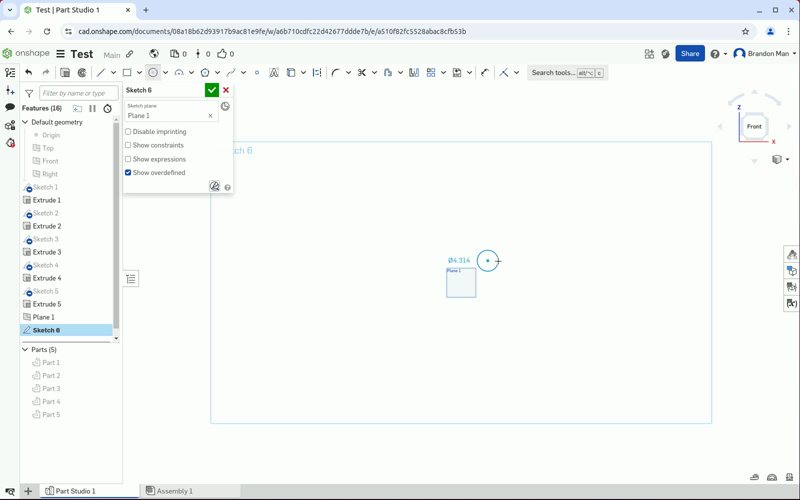
click(498, 260)
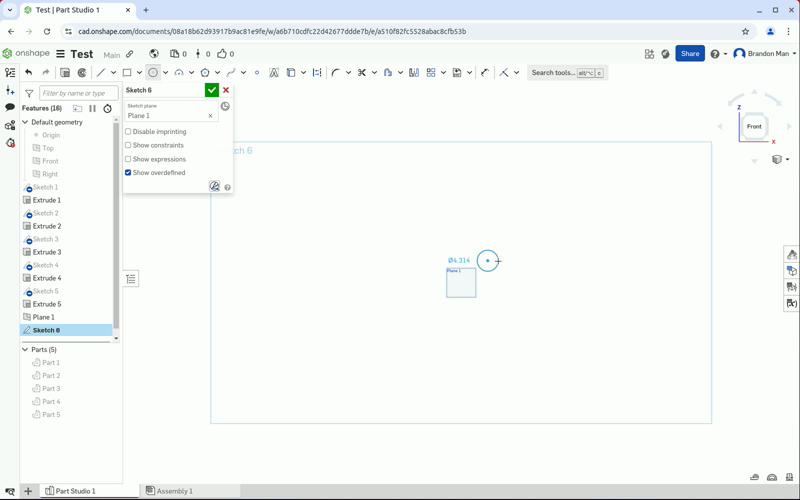
key(esc)
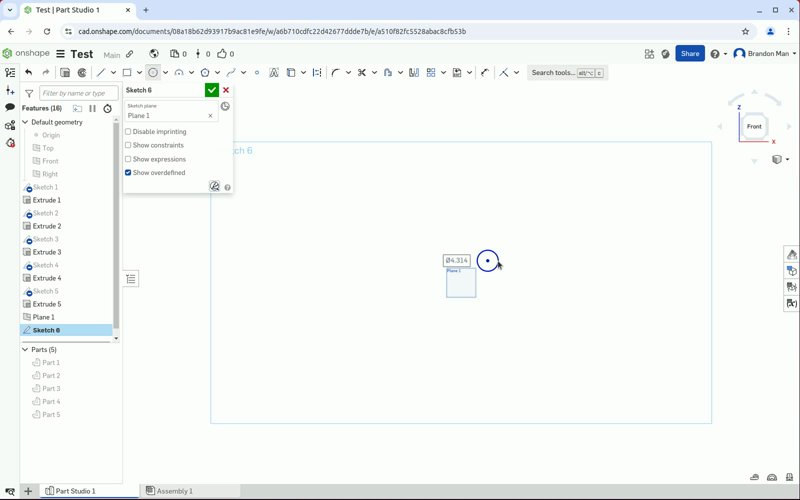
mouse_move(482, 269)
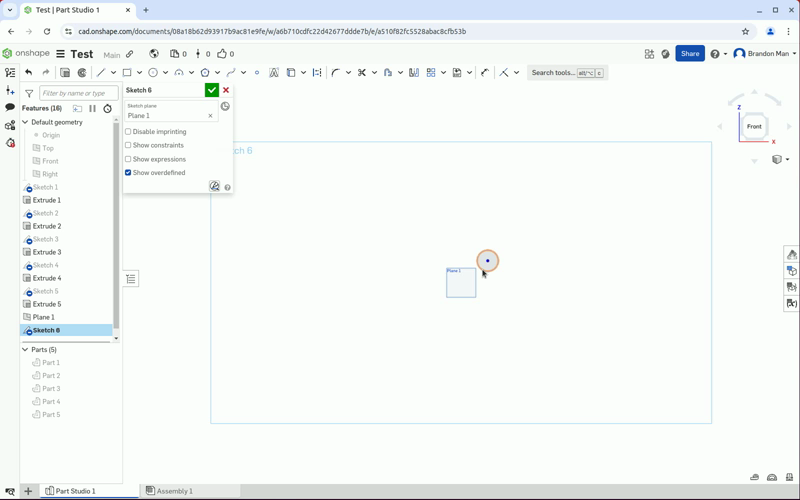
scroll(6)
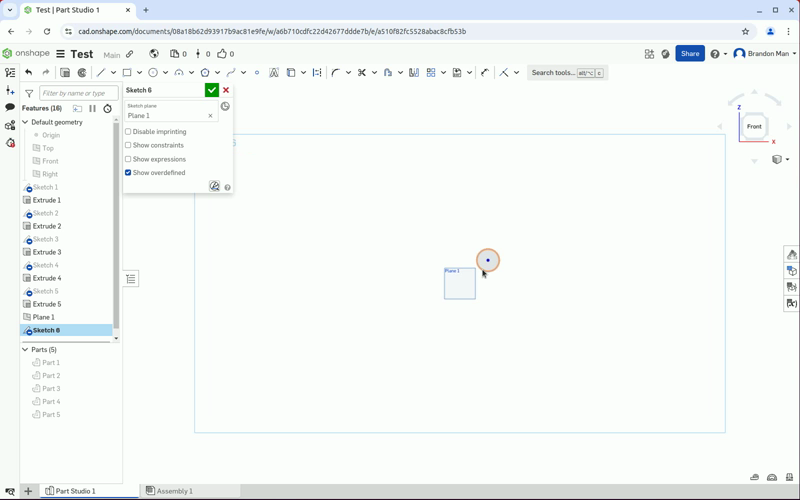
scroll(6)
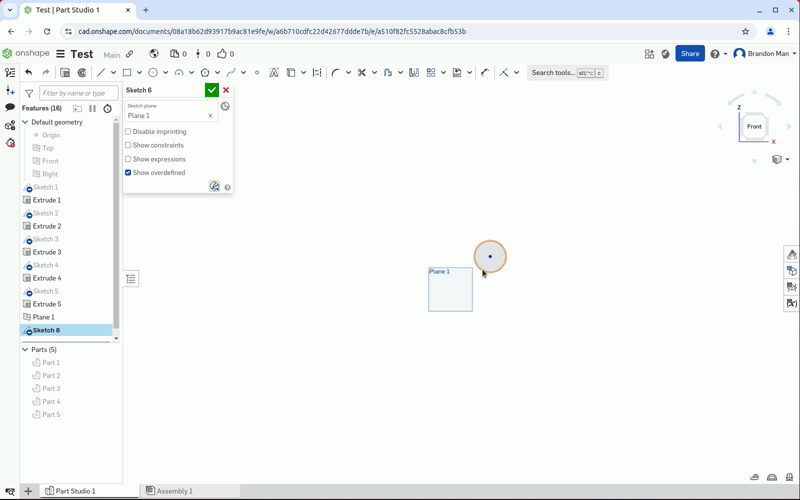
scroll(6)
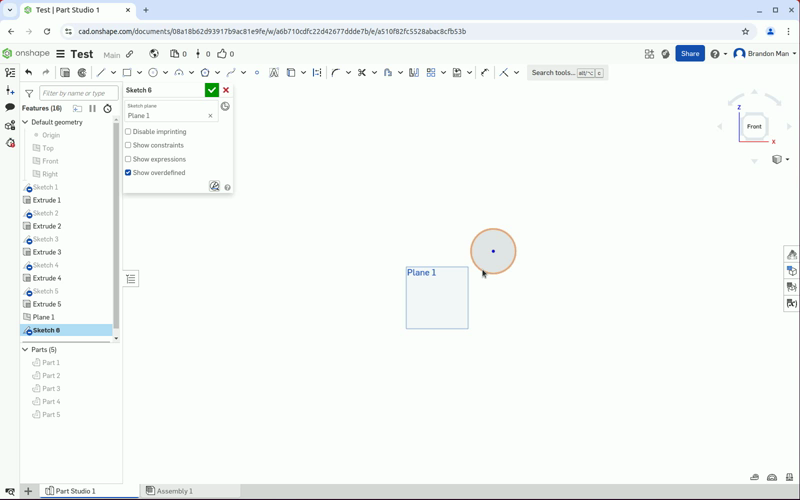
scroll(6)
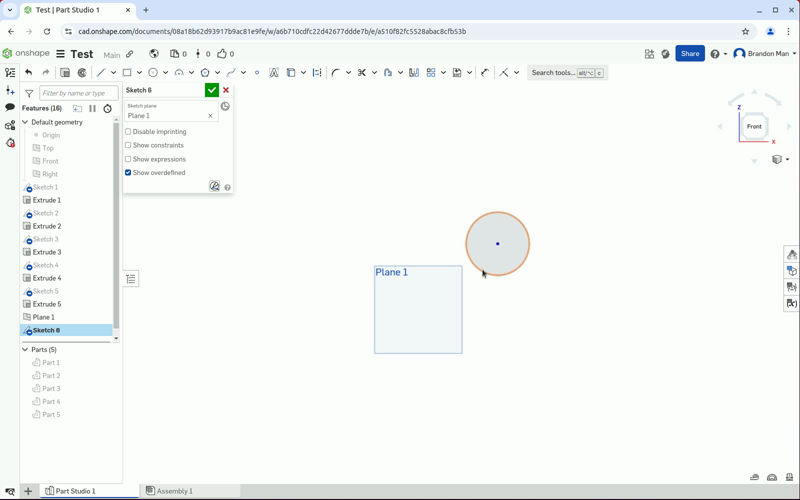
scroll(6)
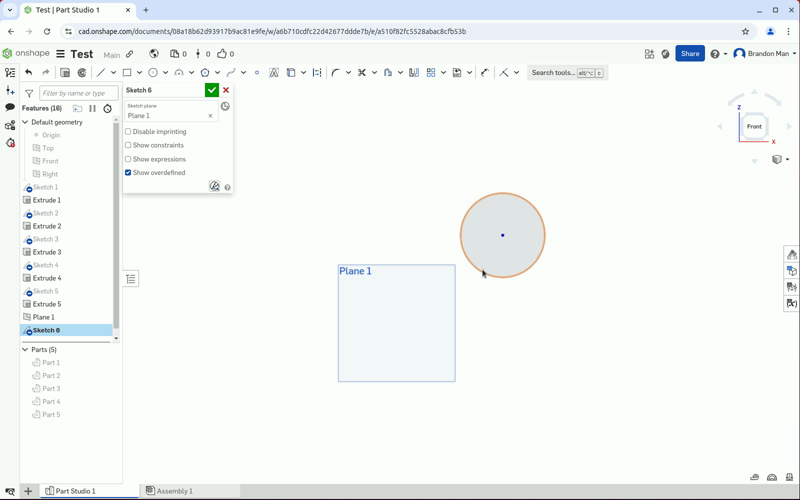
scroll(6)
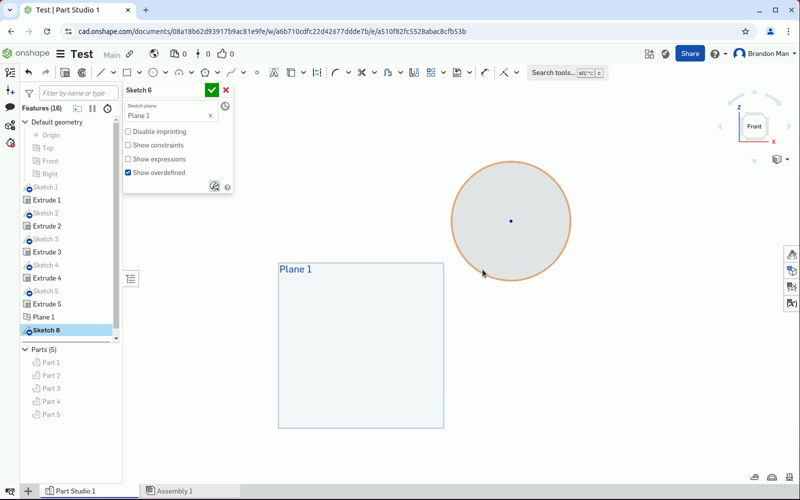
scroll(6)
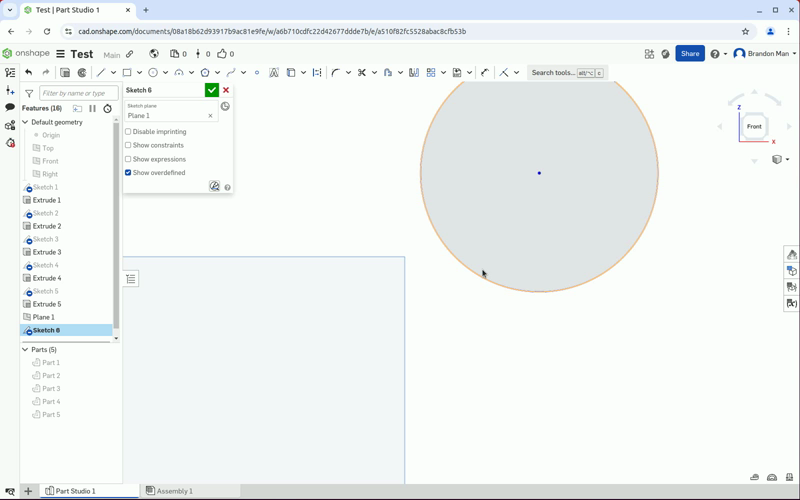
click(482, 269)
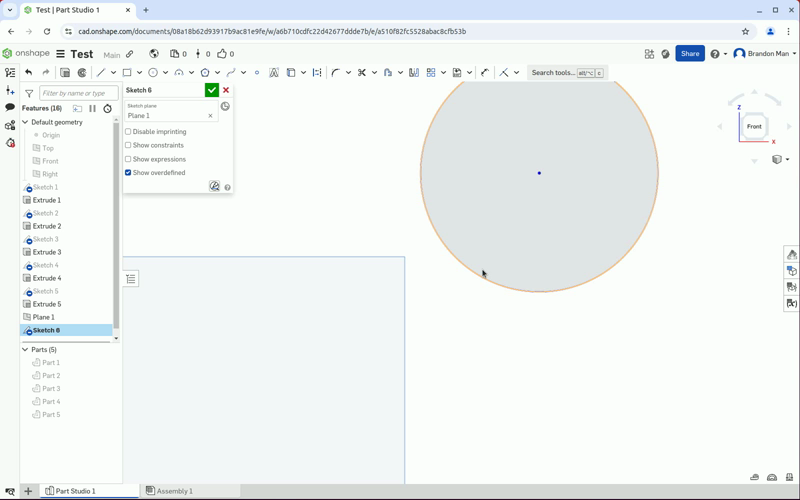
scroll(-6)
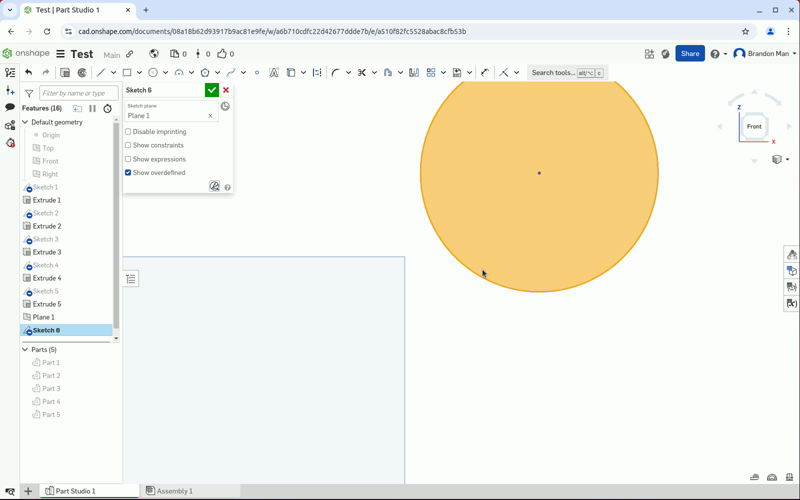
scroll(-6)
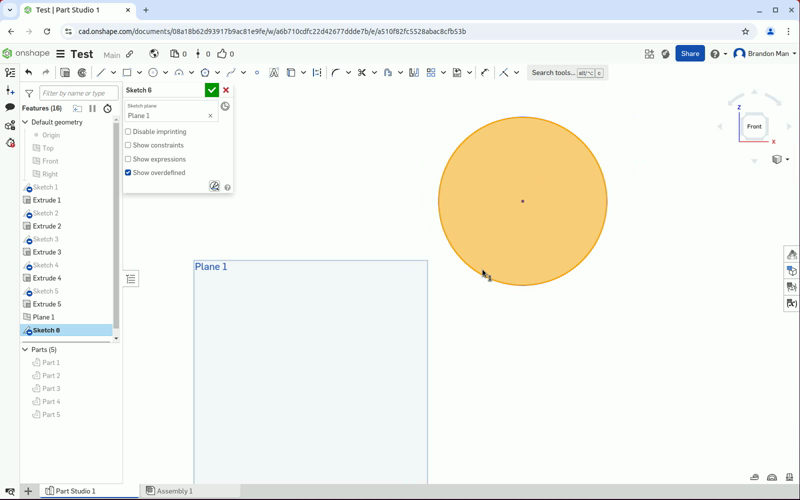
scroll(-6)
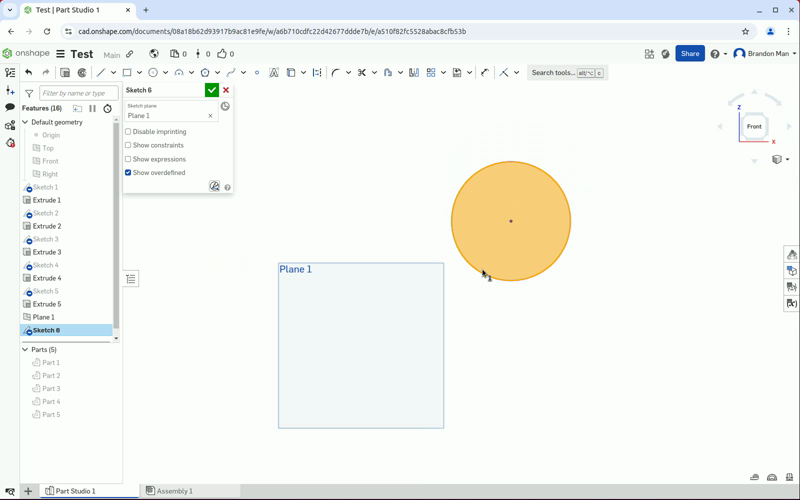
scroll(-6)
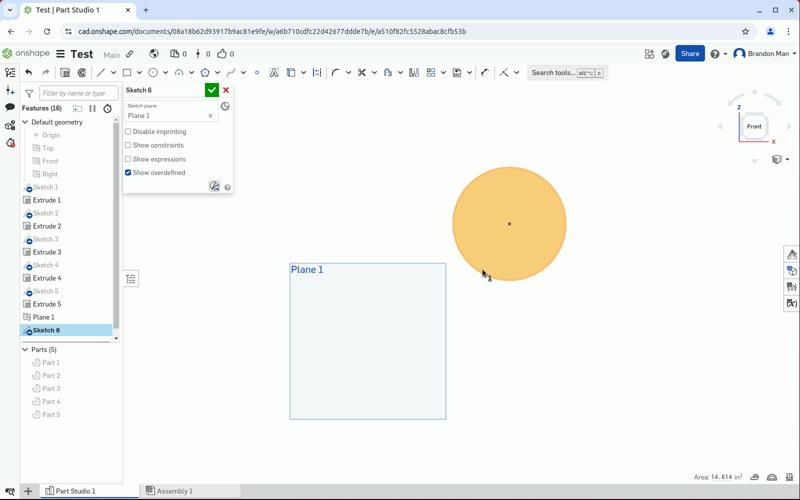
scroll(-6)
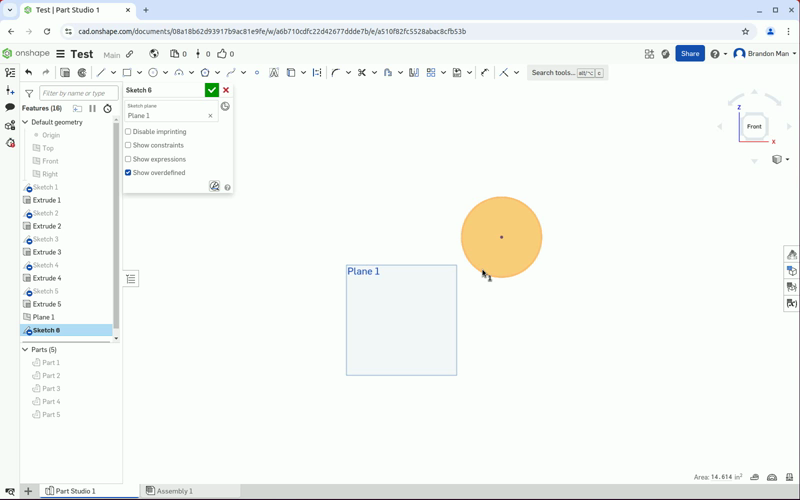
scroll(-6)
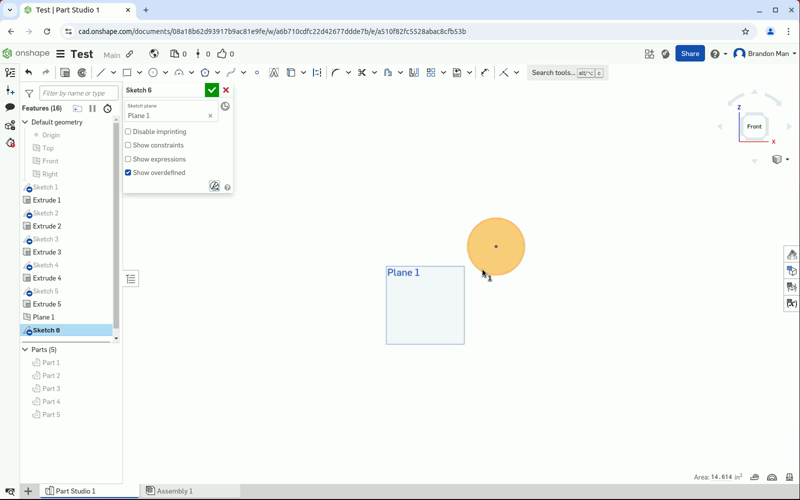
scroll(-6)
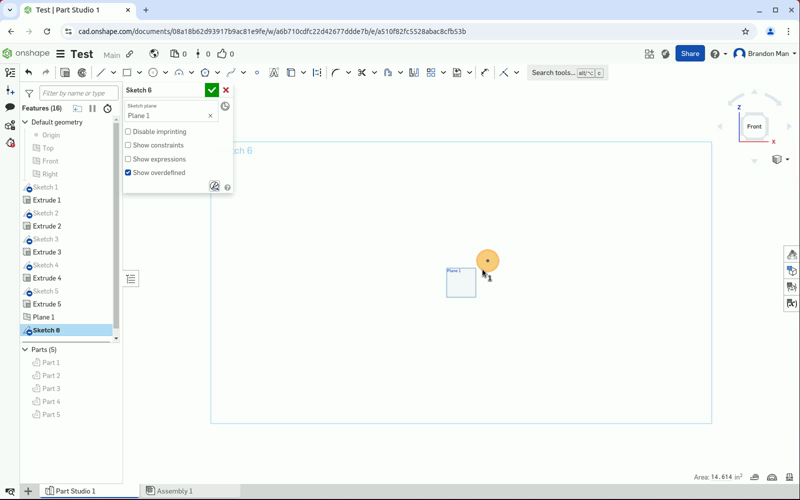
mouse_move(73, 352)
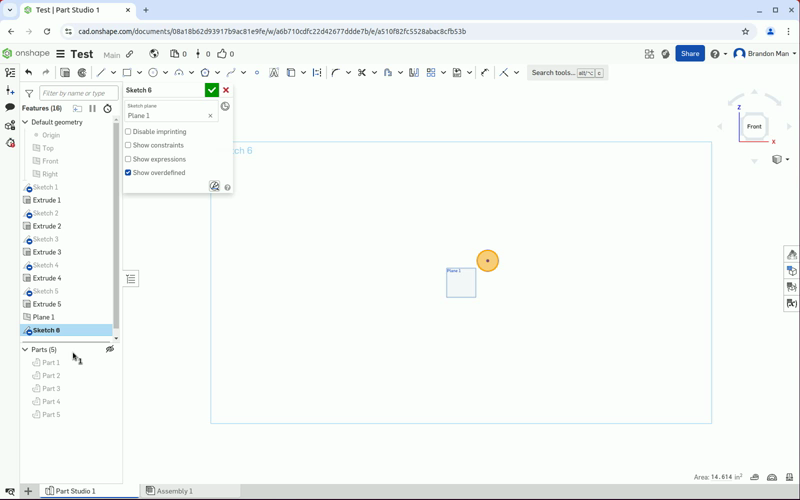
key(shift+y)
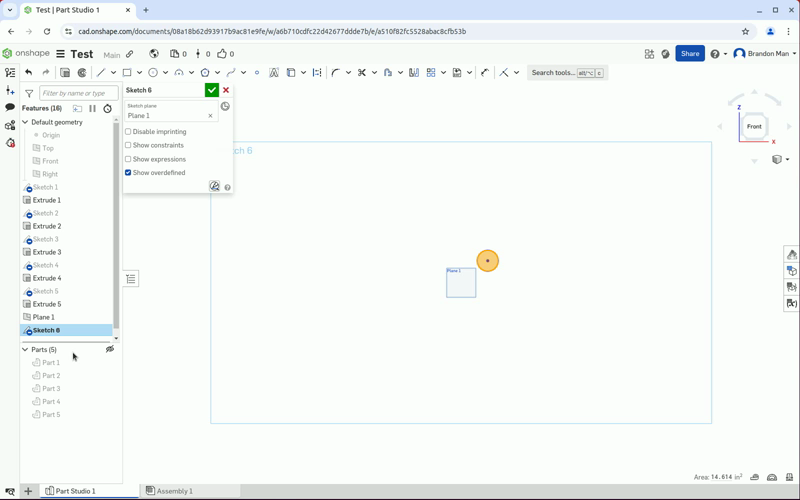
key(shift+e)
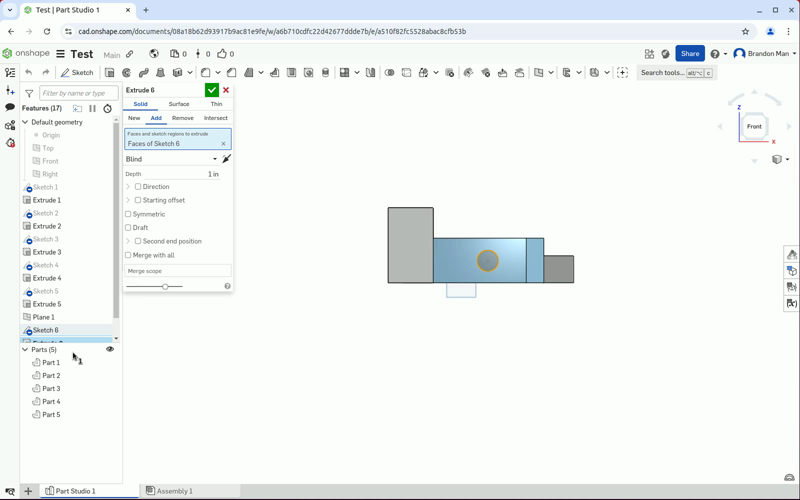
mouse_move(143, 106)
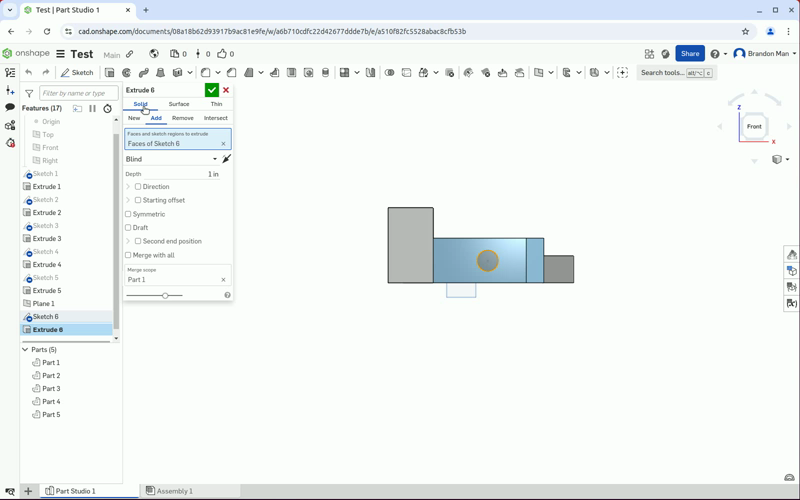
click(143, 106)
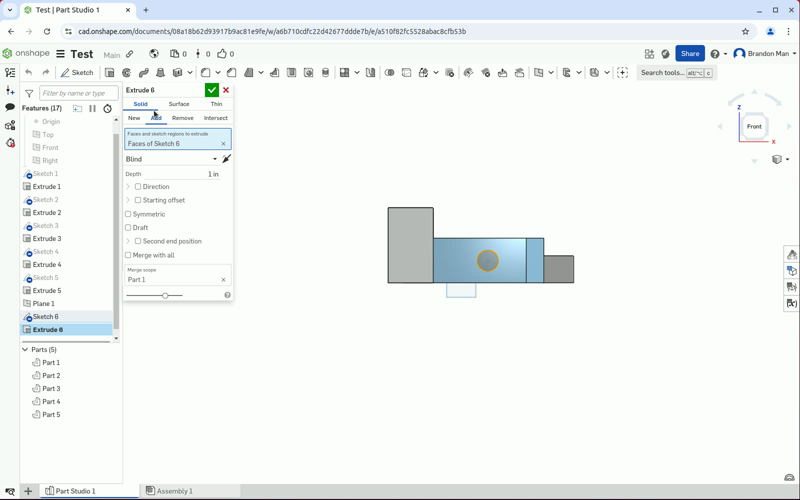
mouse_move(186, 120)
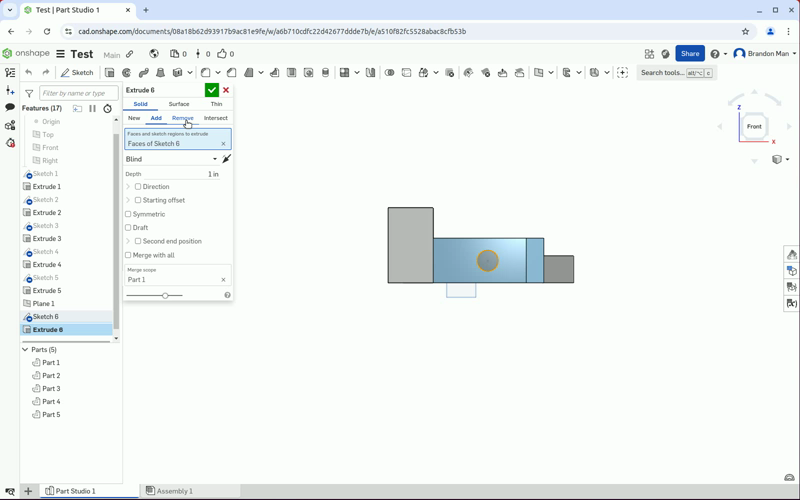
click(186, 120)
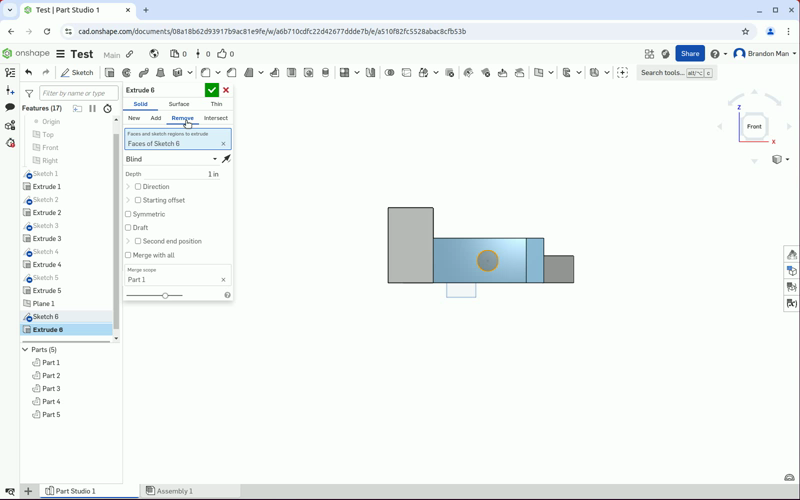
key(tab, 4)
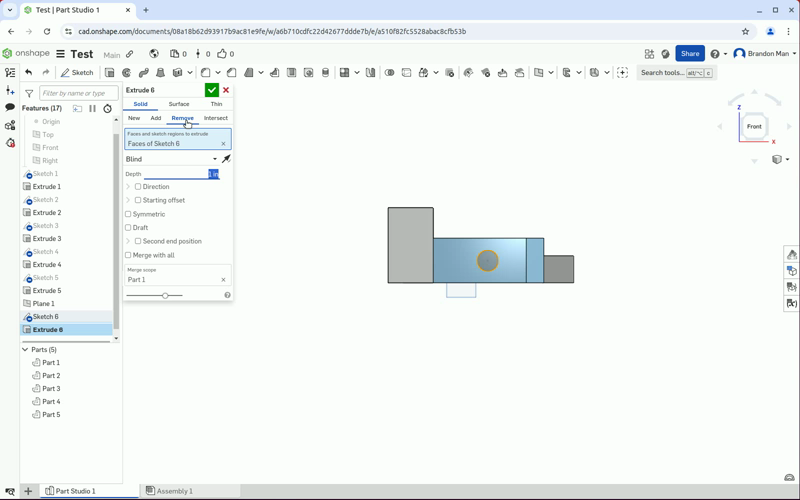
text(17.09)
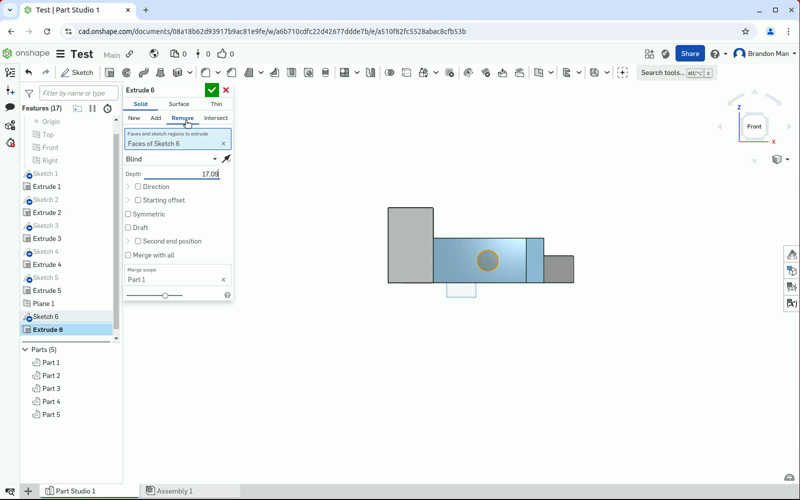
key(tab, 6)
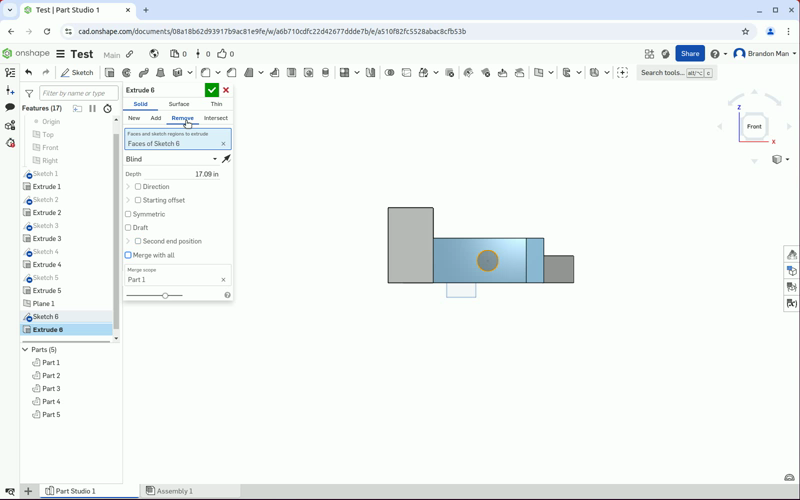
key(space)
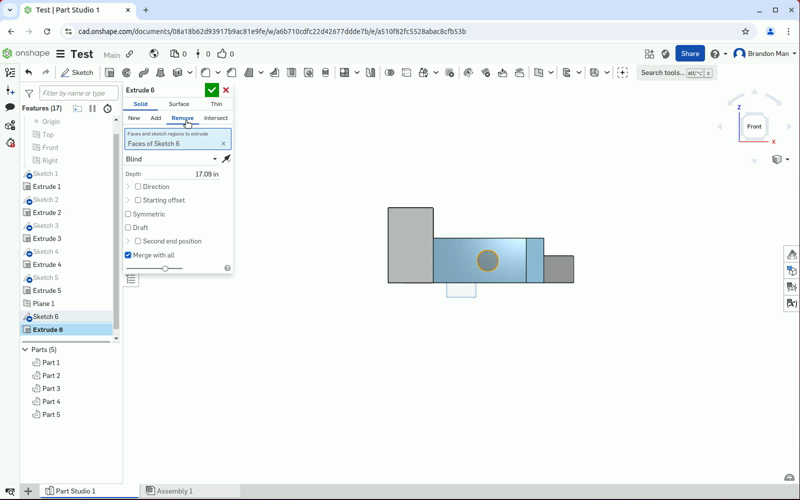
key(enter)
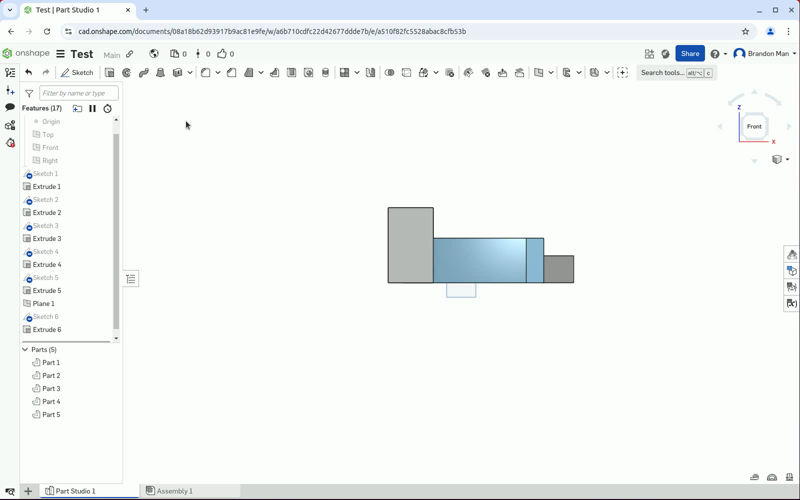
key(shift+h)
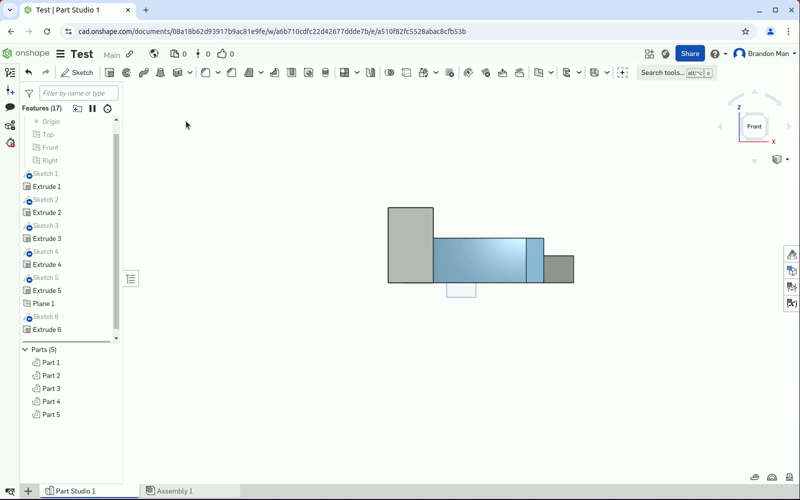
key(shift+h)
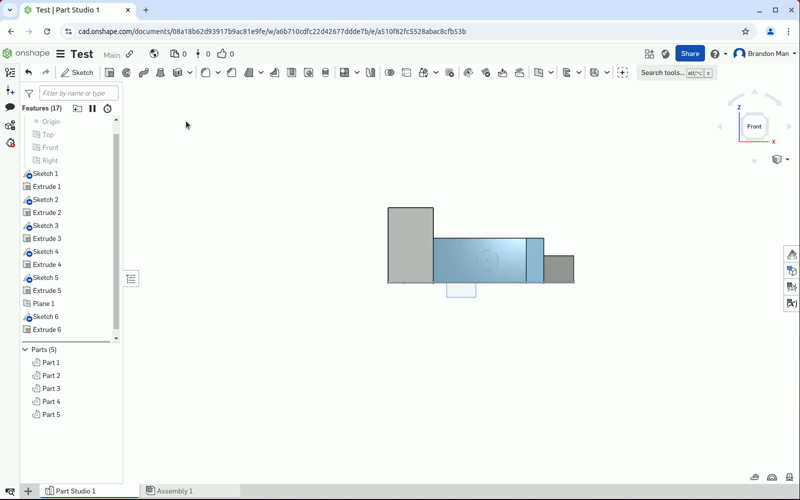
key(shift+7)
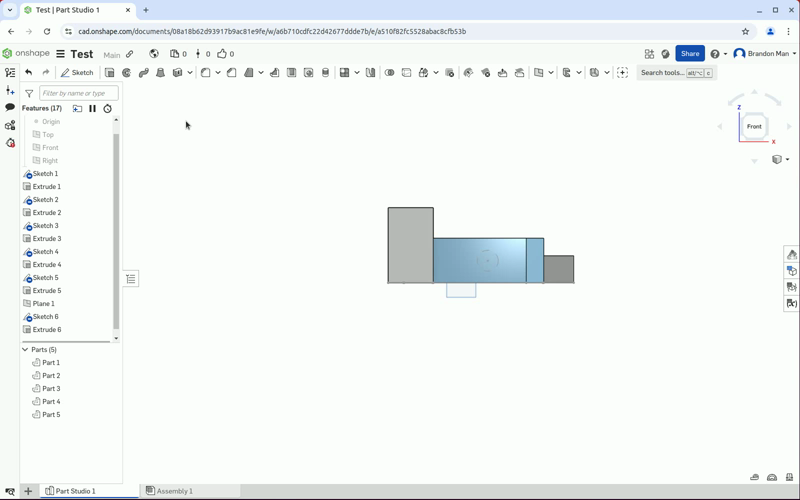
key(left, 2)
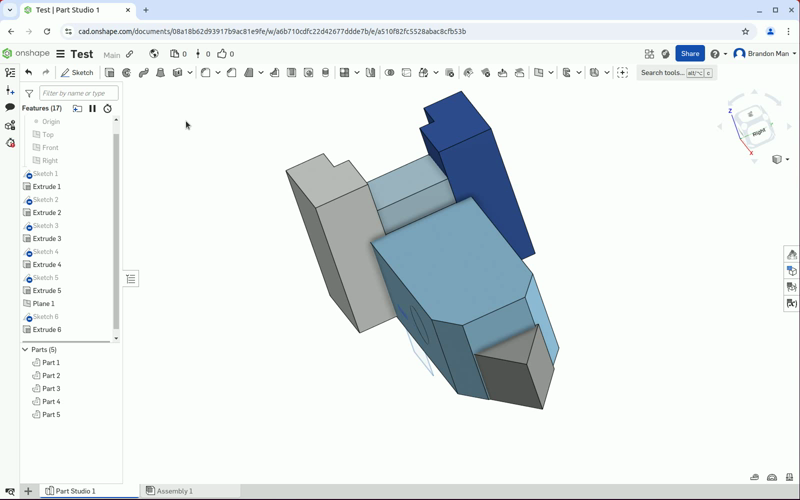
key(down, 2)
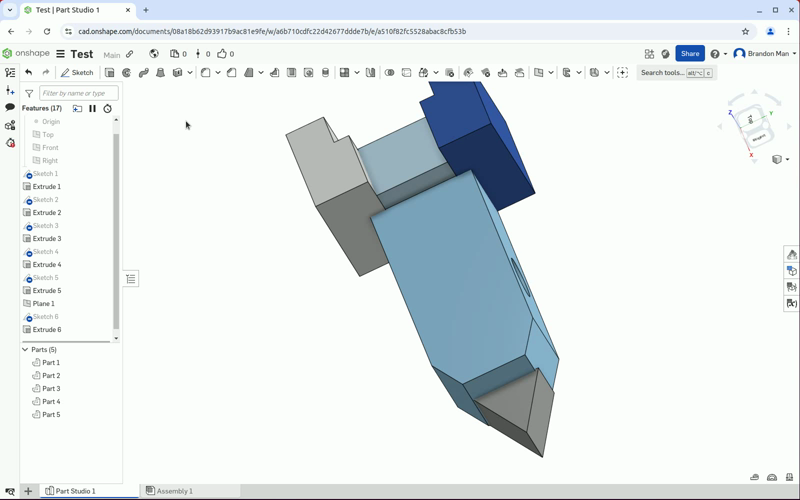
key(up, 2)
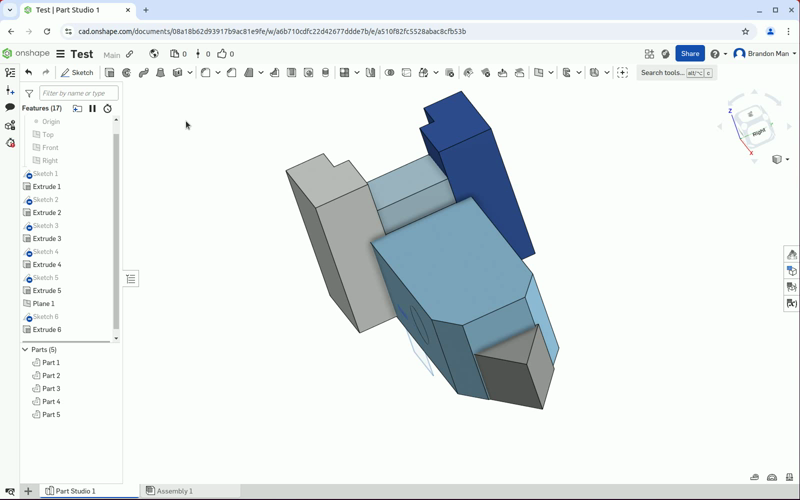
key(right, 2)
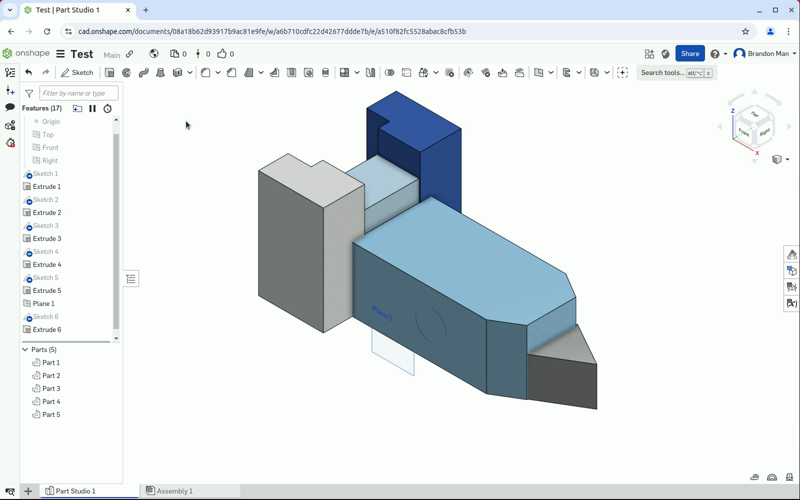
mouse_move(69, 176)
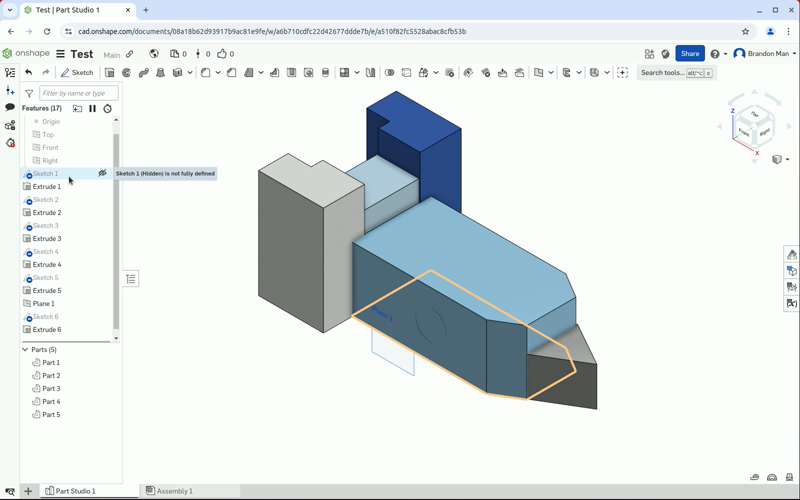
click(69, 176)